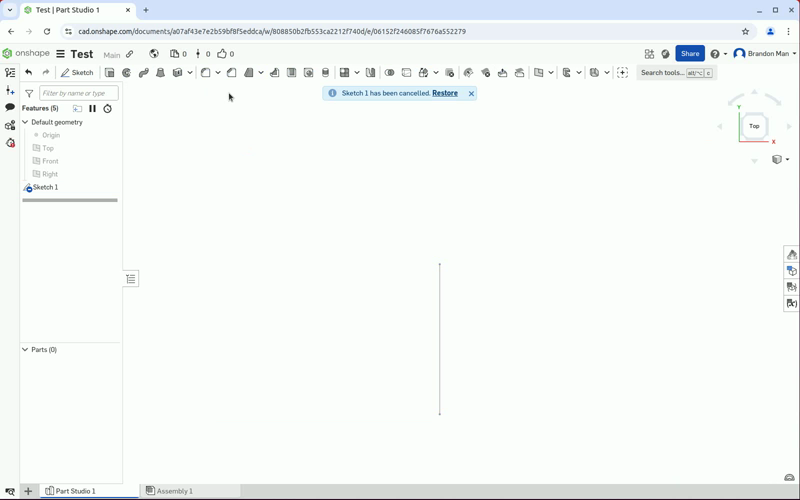
key(shift+h)
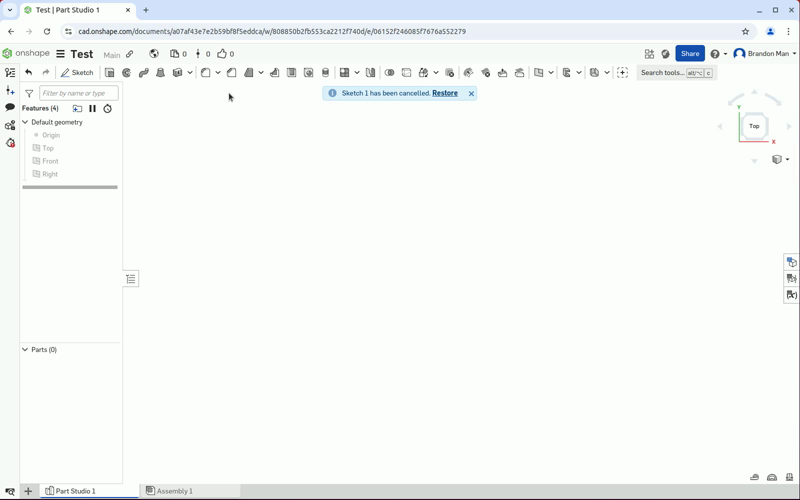
mouse_move(73, 352)
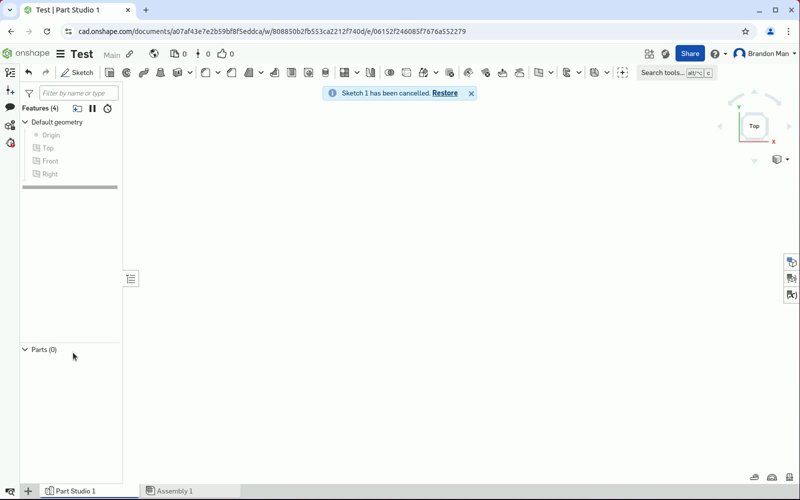
key(y)
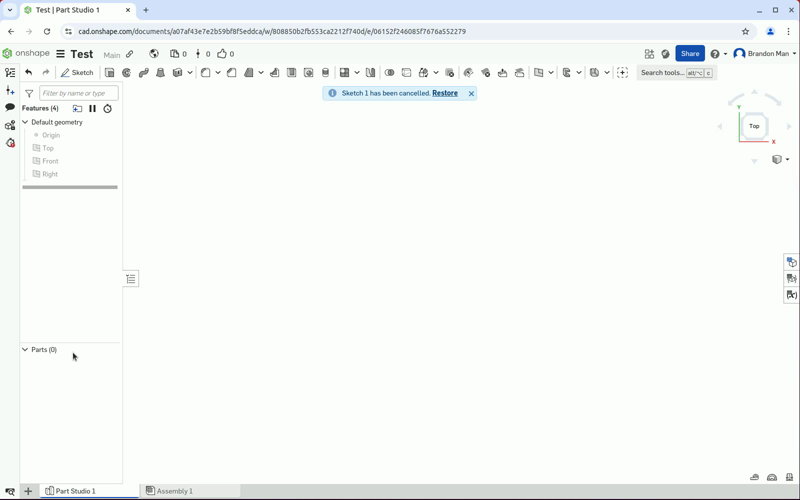
key(shift+p)
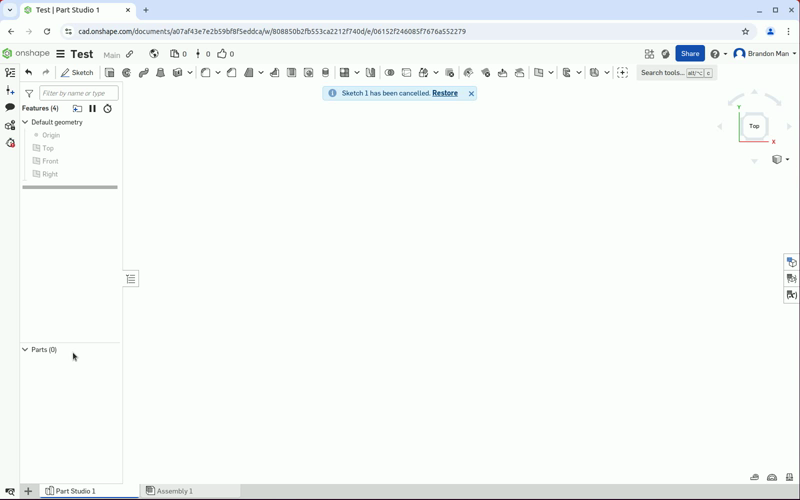
key(space)
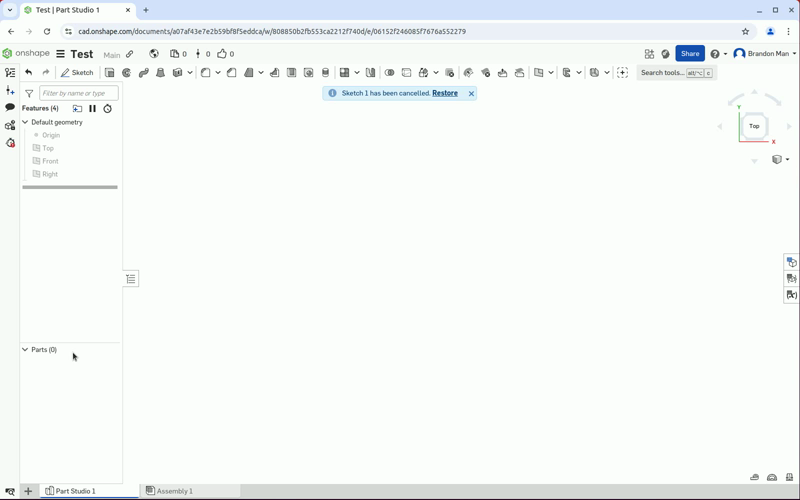
key_down(shift)
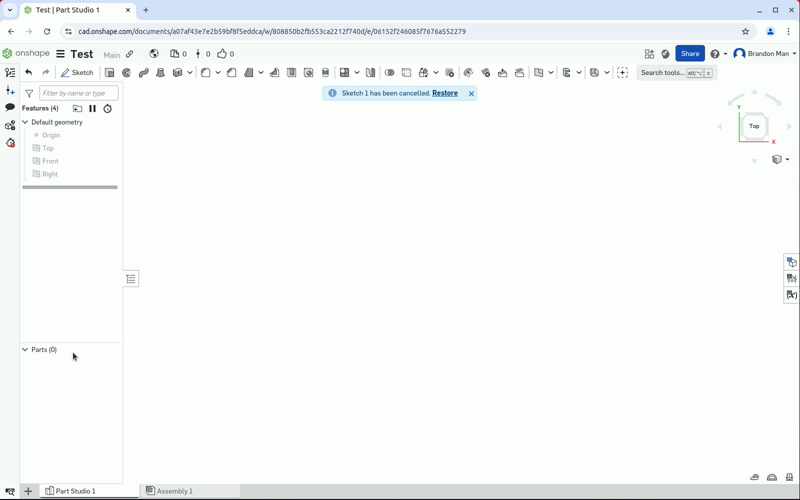
key(up)
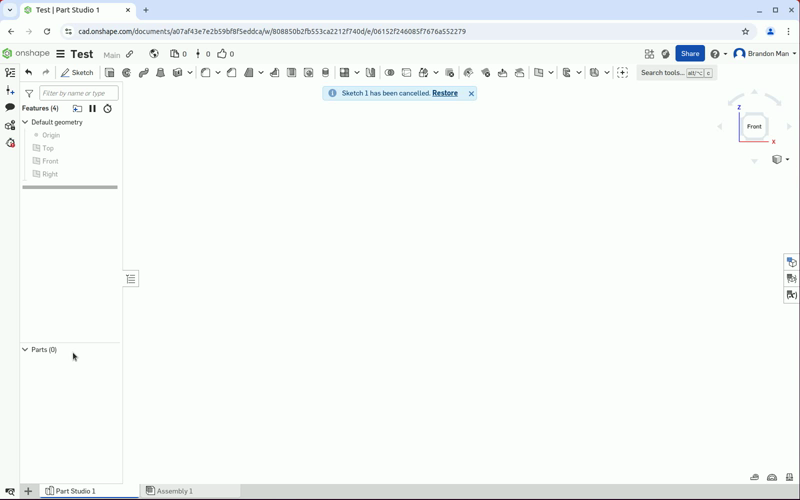
key_up(shift)
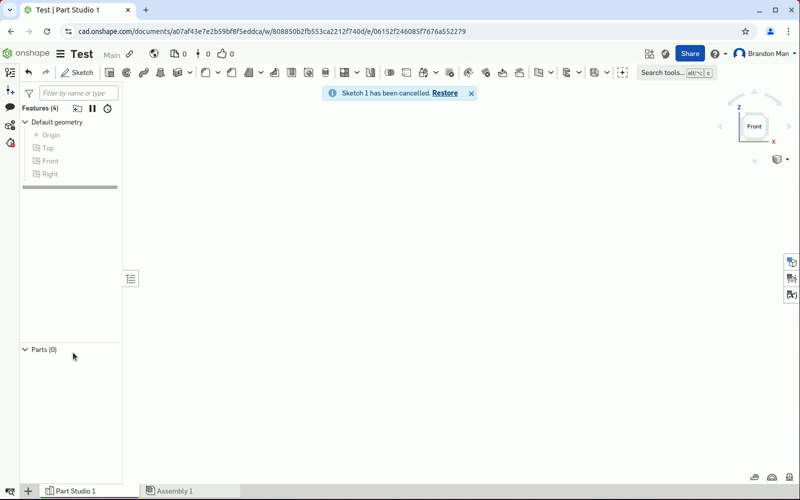
mouse_move(73, 352)
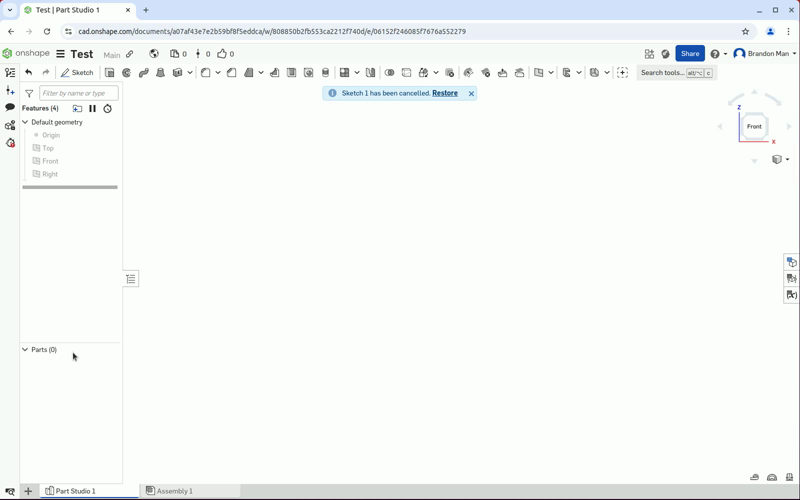
key(shift+y)
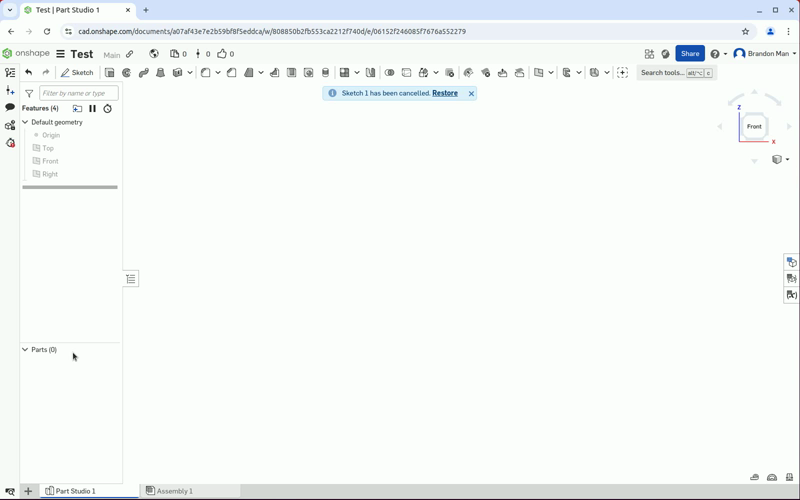
key(shift+s)
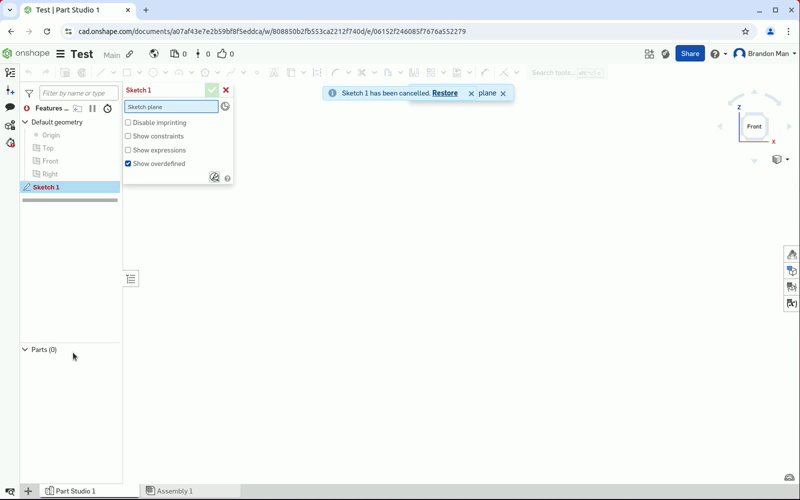
mouse_move(73, 163)
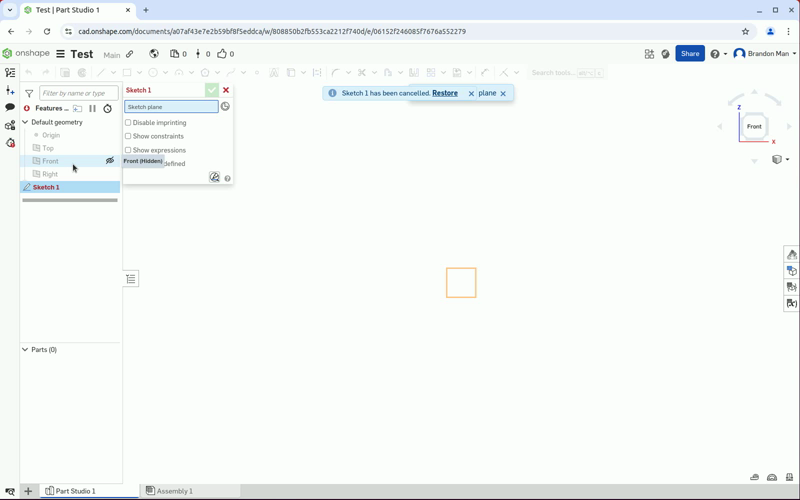
click(73, 163)
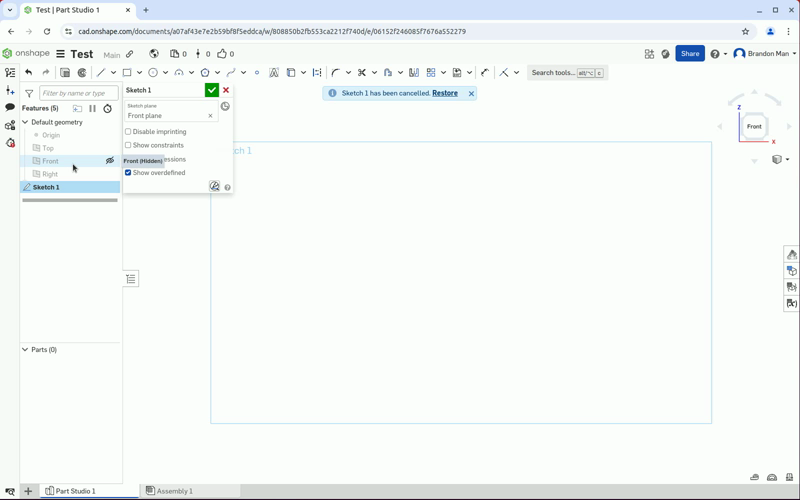
mouse_move(73, 352)
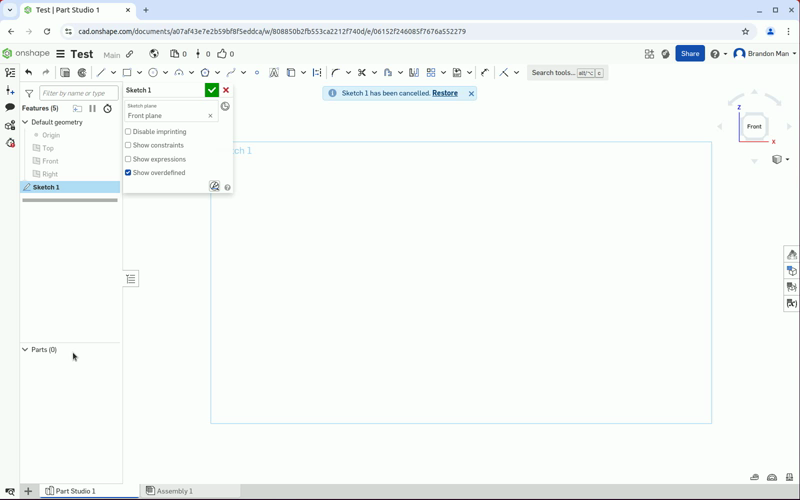
key(y)
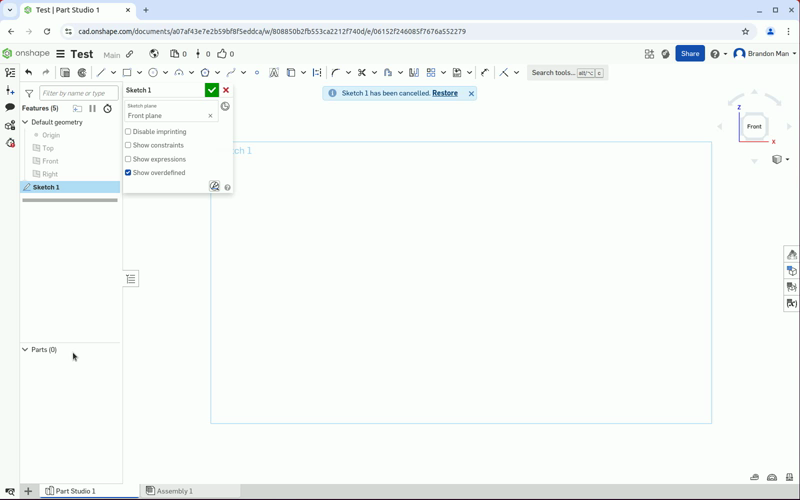
key(a)
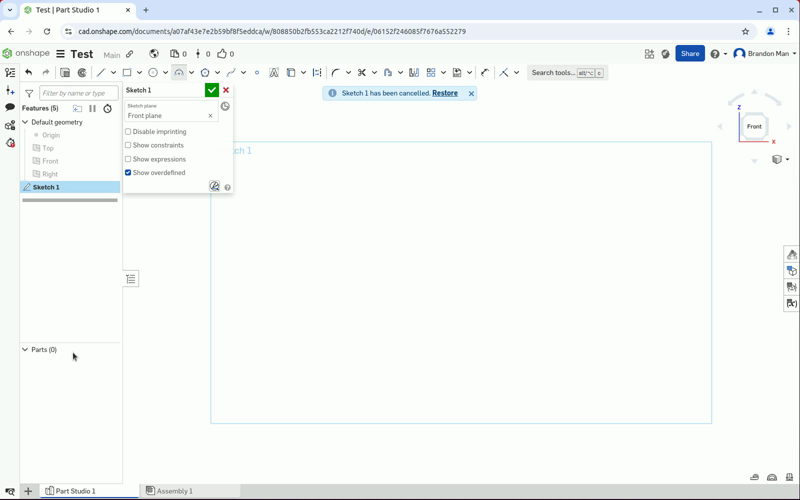
key_down(shift)
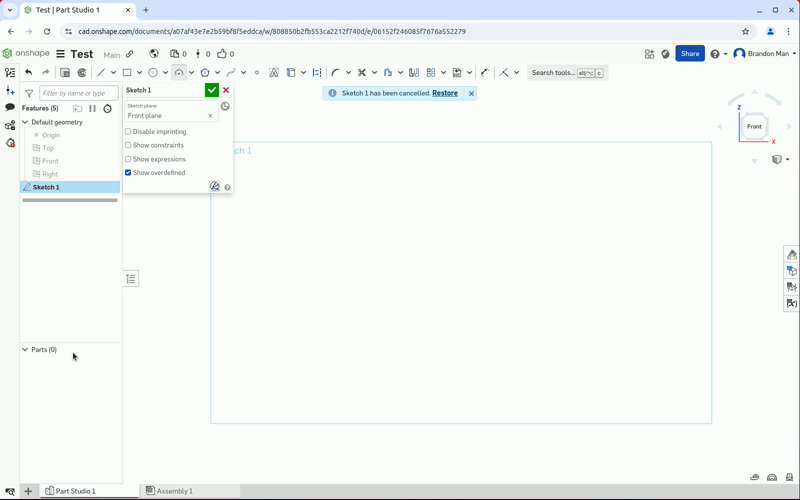
mouse_move(564, 233)
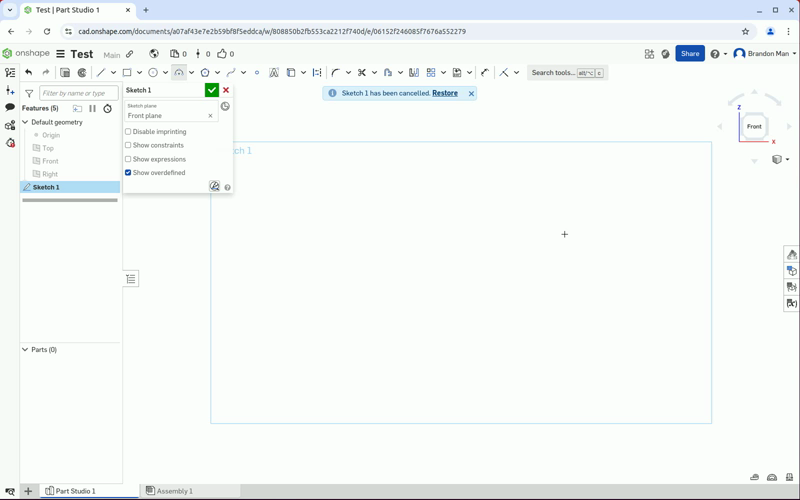
click(564, 233)
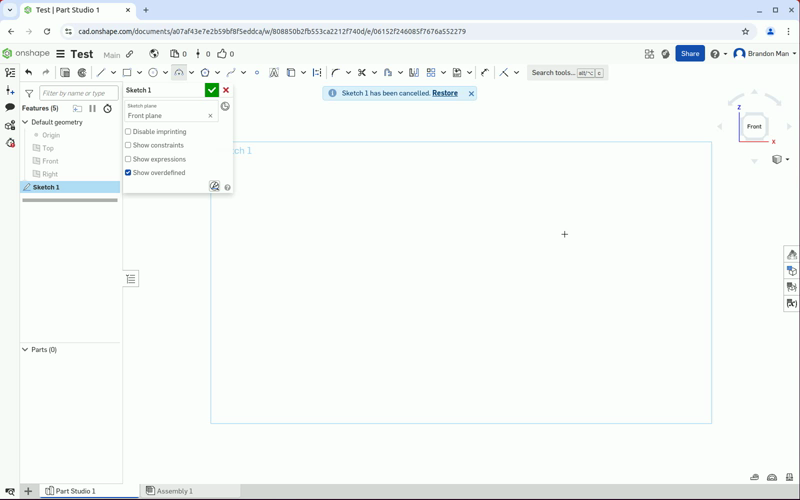
key_up(shift)
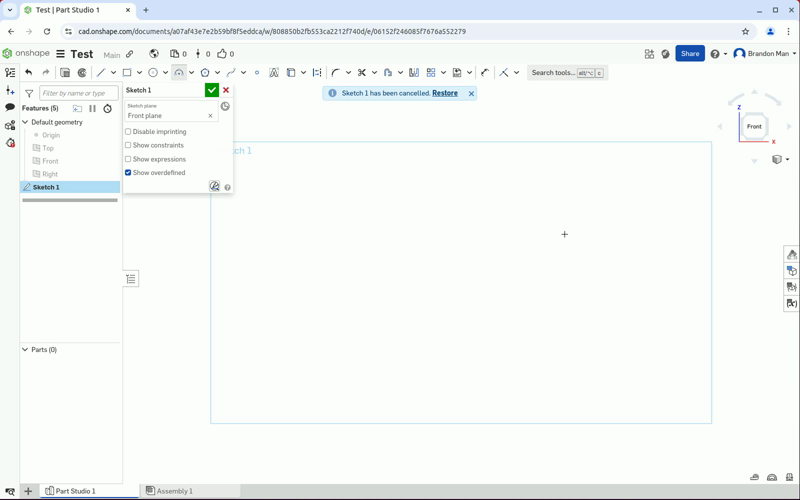
key_down(shift)
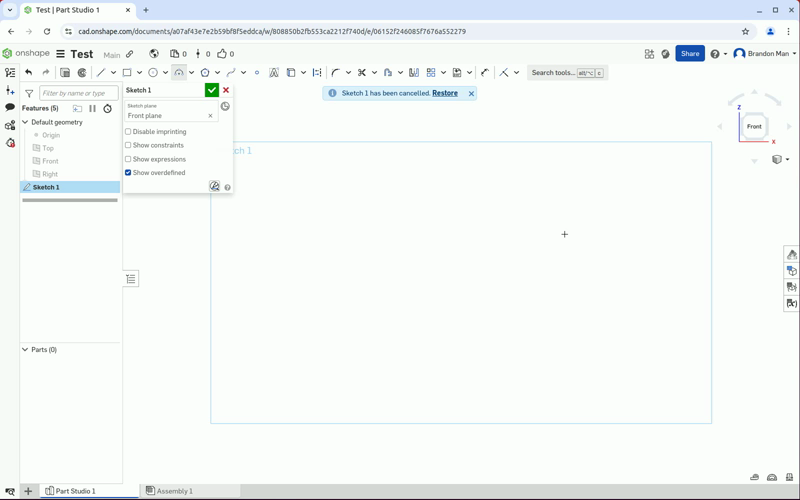
mouse_move(570, 228)
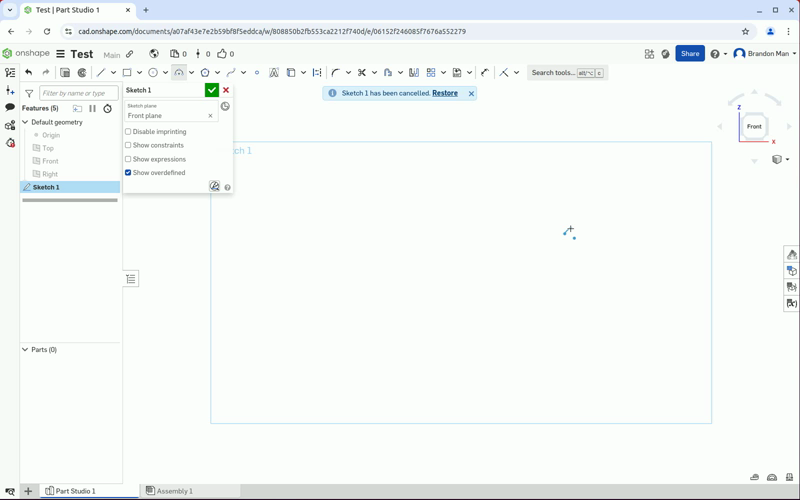
click(570, 228)
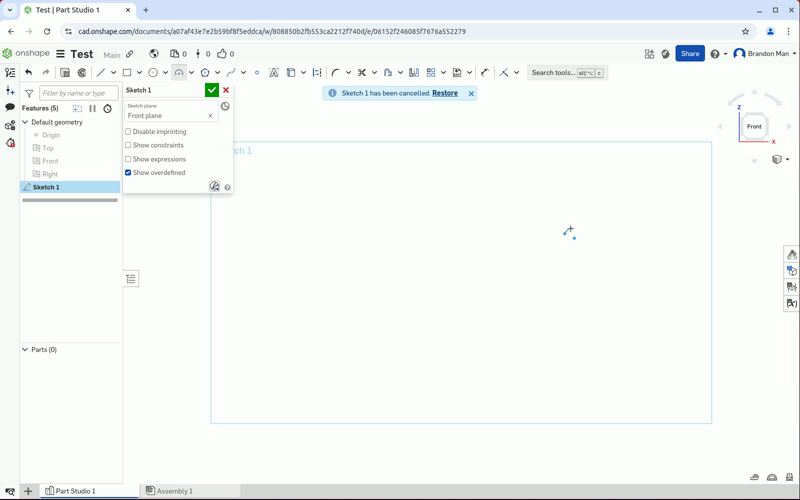
mouse_move(568, 231)
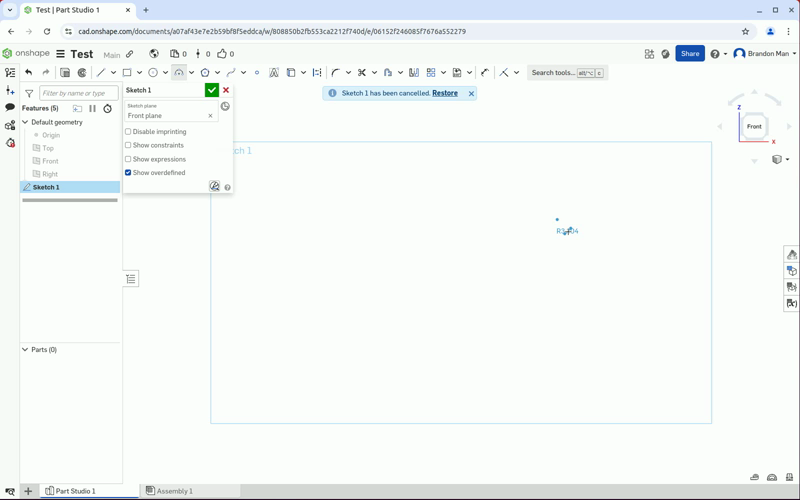
click(568, 231)
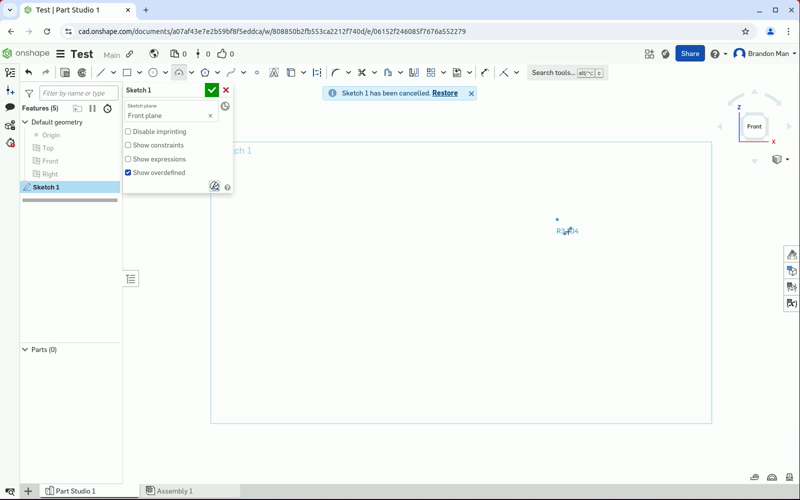
key_up(shift)
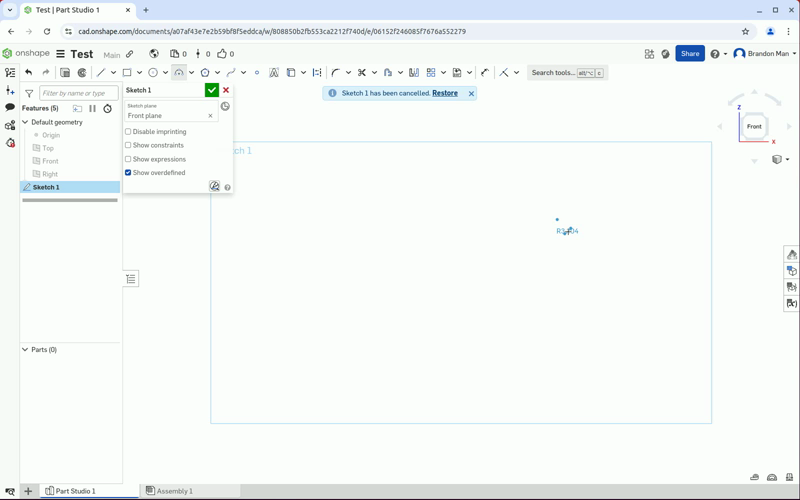
key(esc)
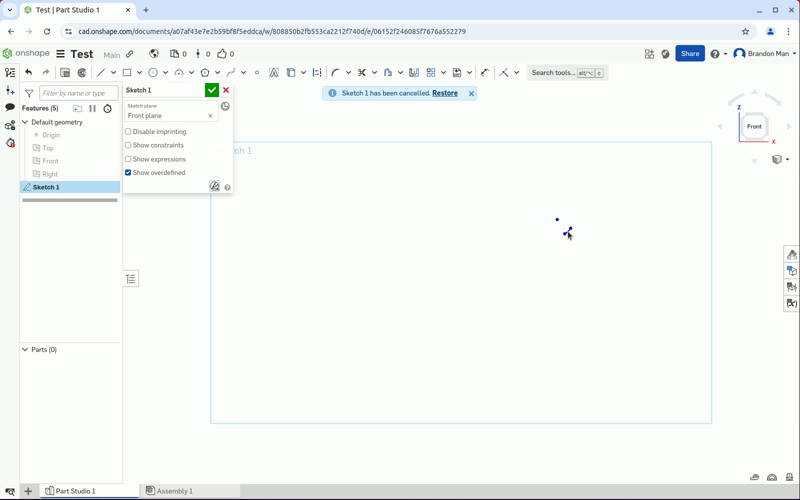
key(l)
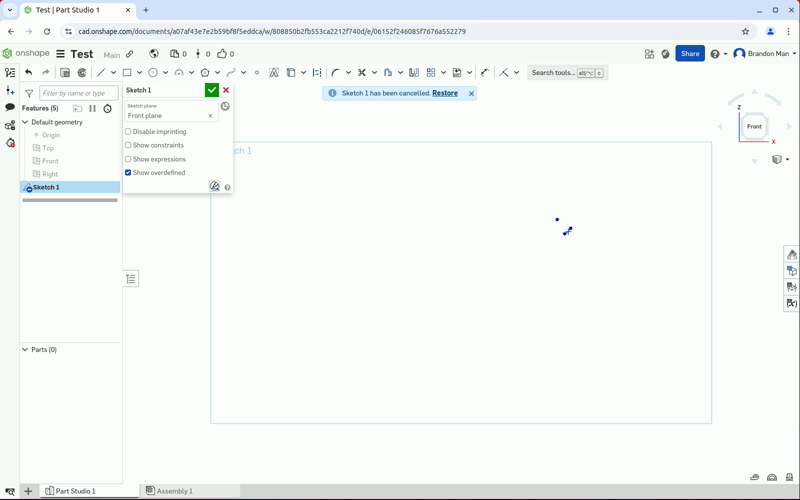
mouse_move(570, 228)
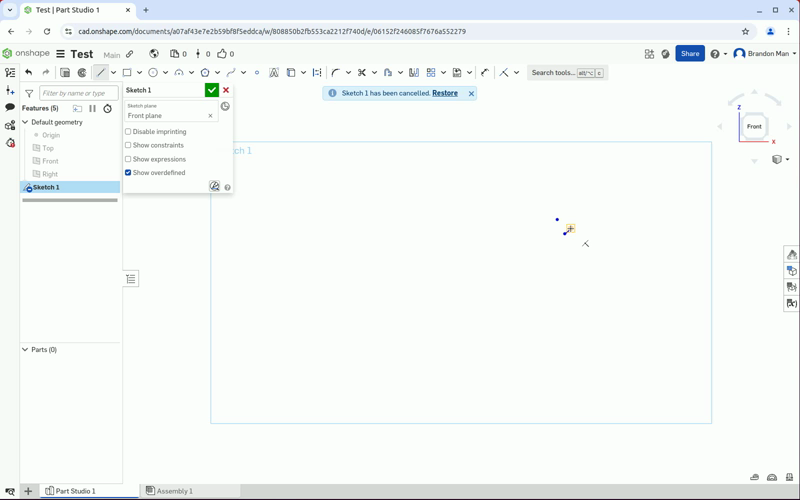
scroll(6)
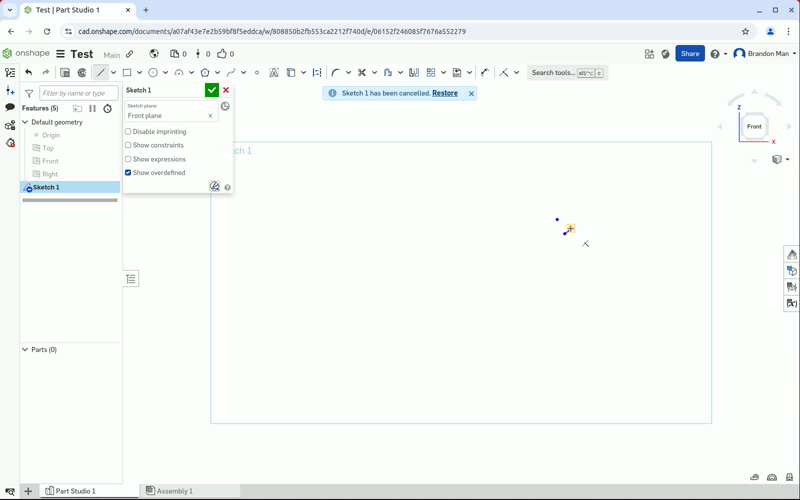
scroll(6)
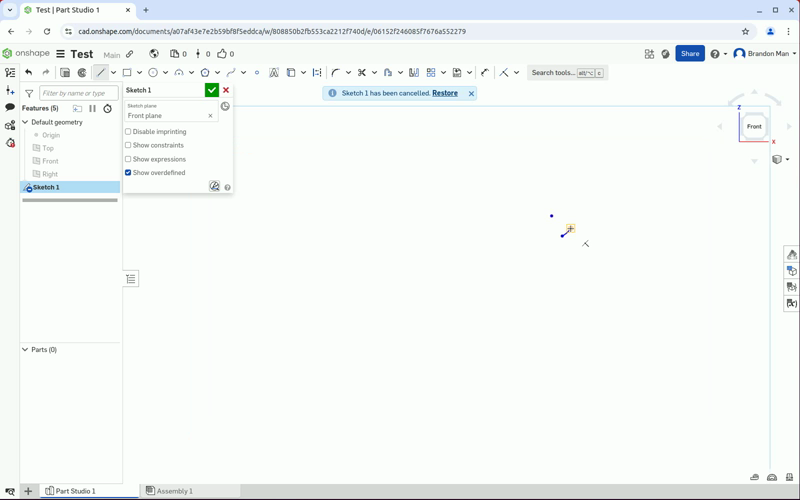
scroll(6)
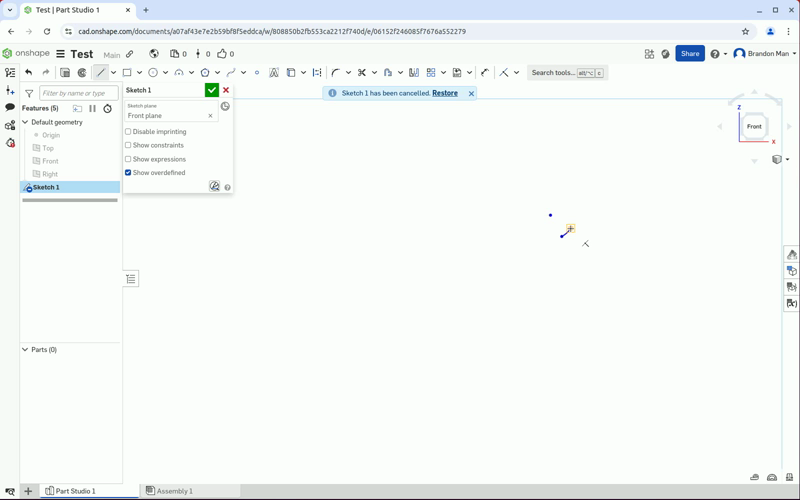
scroll(6)
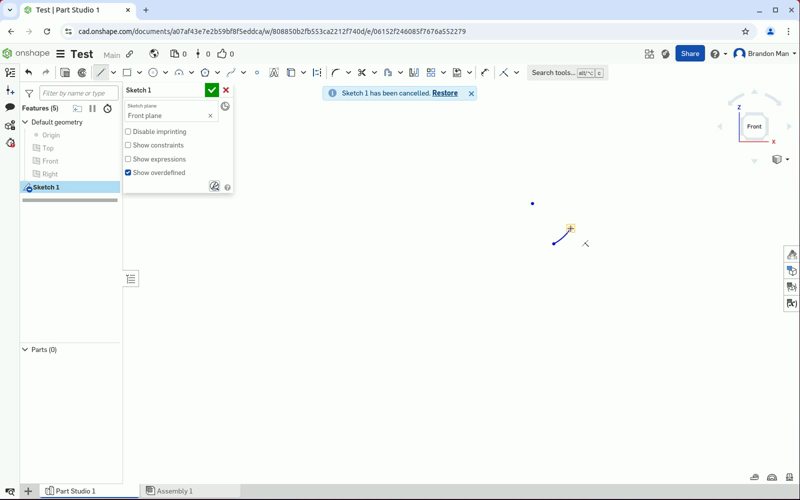
scroll(6)
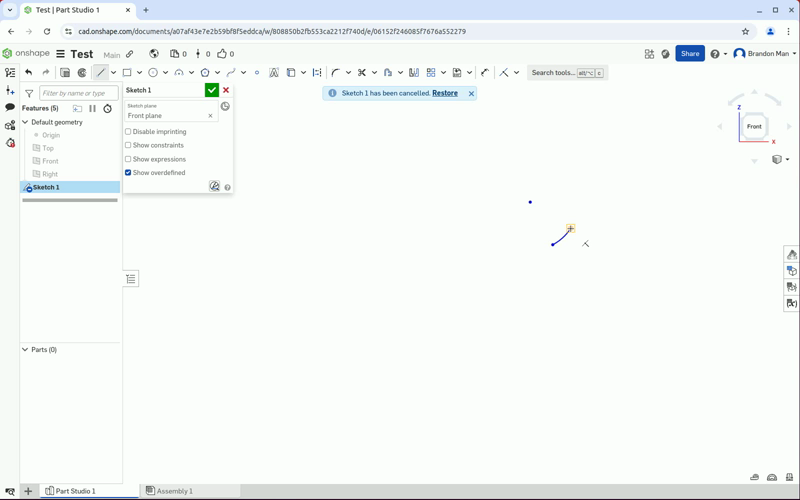
scroll(6)
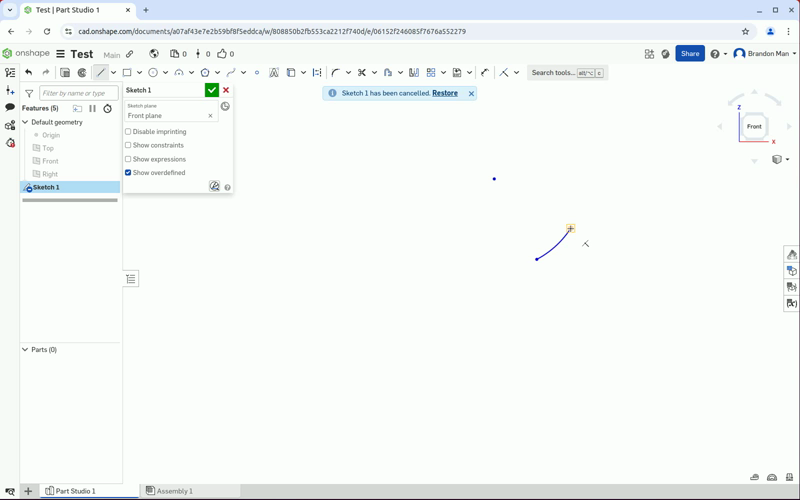
scroll(6)
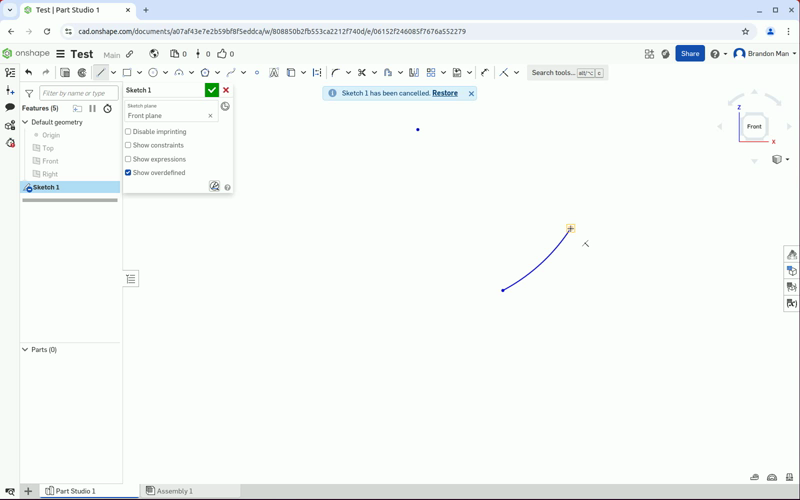
click(570, 228)
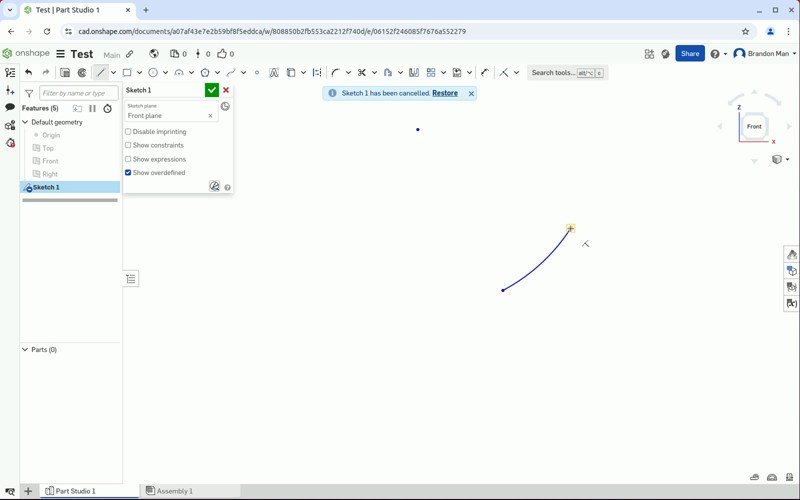
scroll(-6)
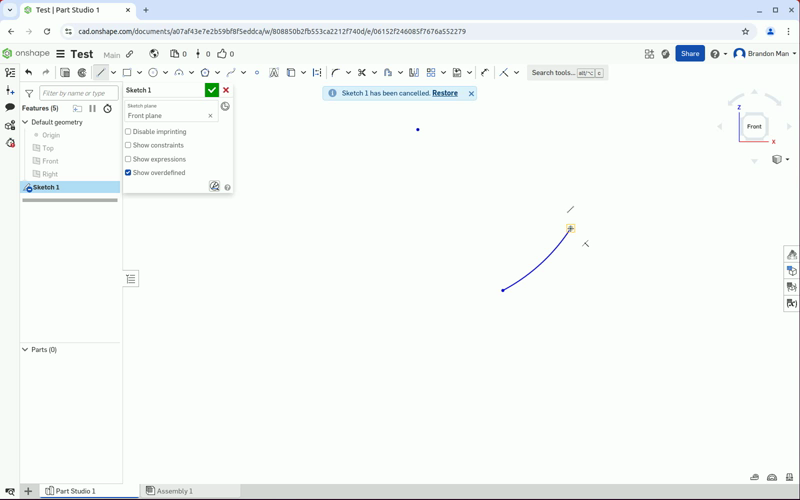
scroll(-6)
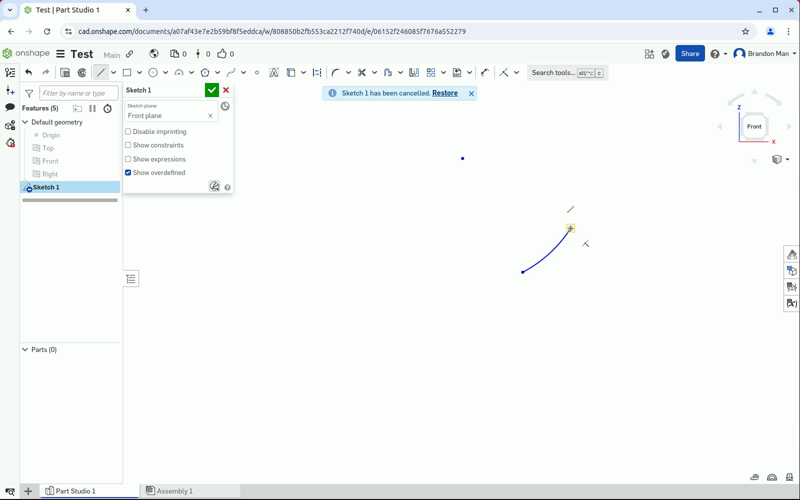
scroll(-6)
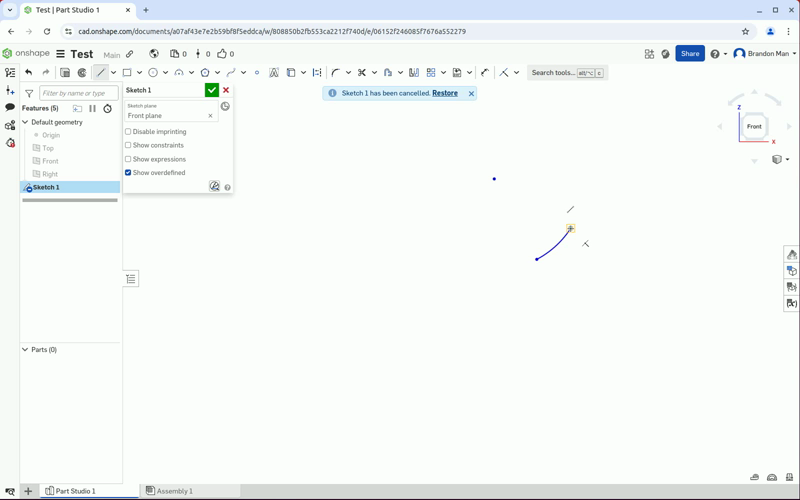
scroll(-6)
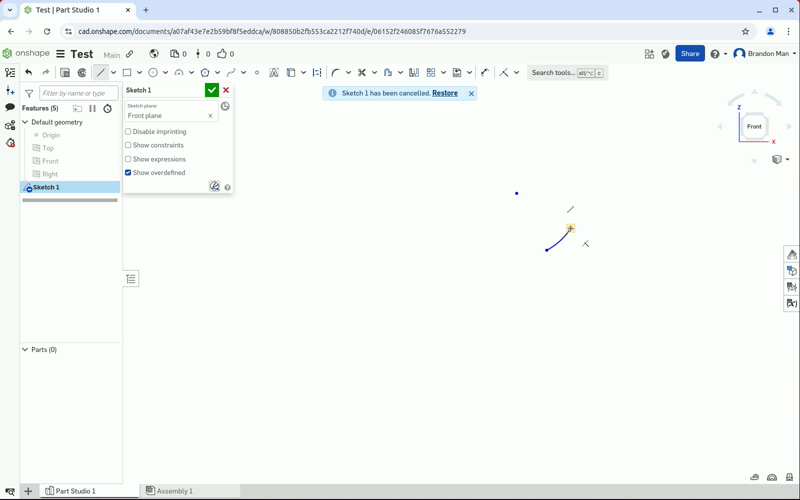
scroll(-6)
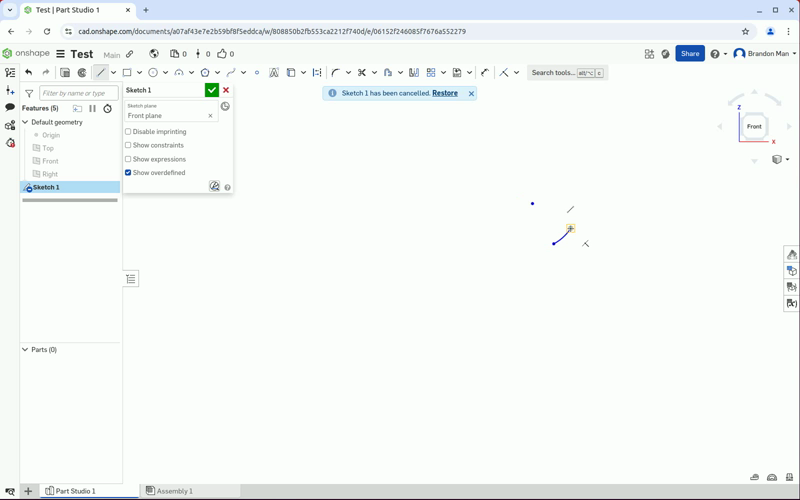
scroll(-6)
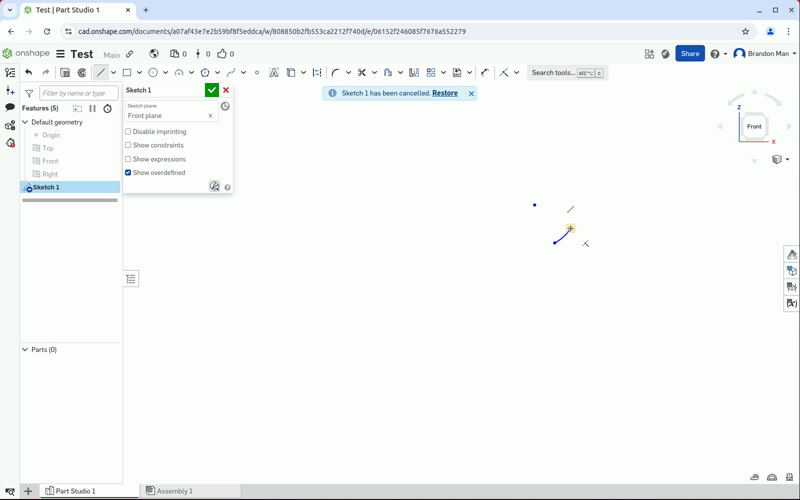
scroll(-6)
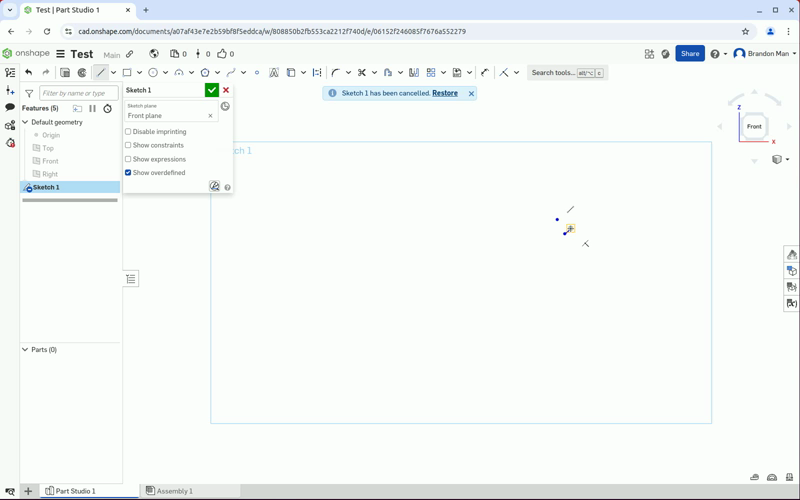
mouse_move(589, 228)
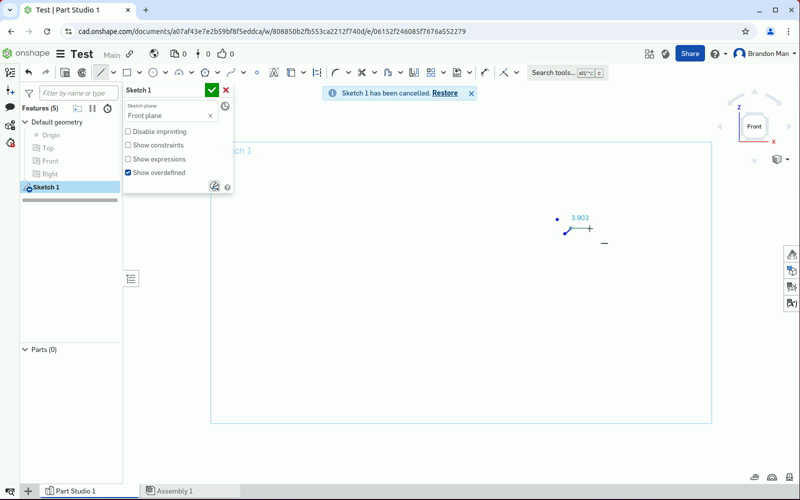
key_down(shift)
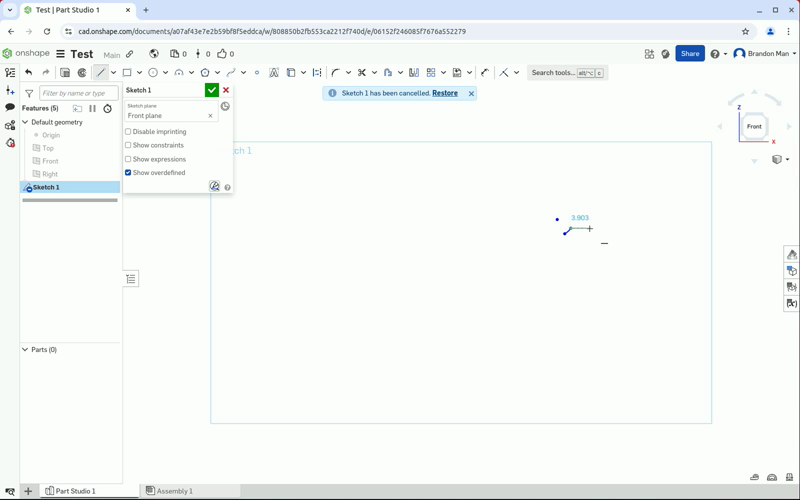
mouse_move(564, 233)
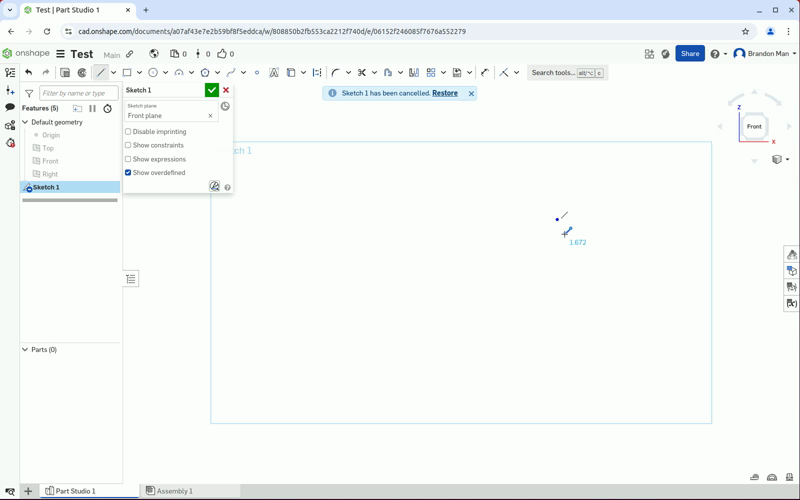
scroll(6)
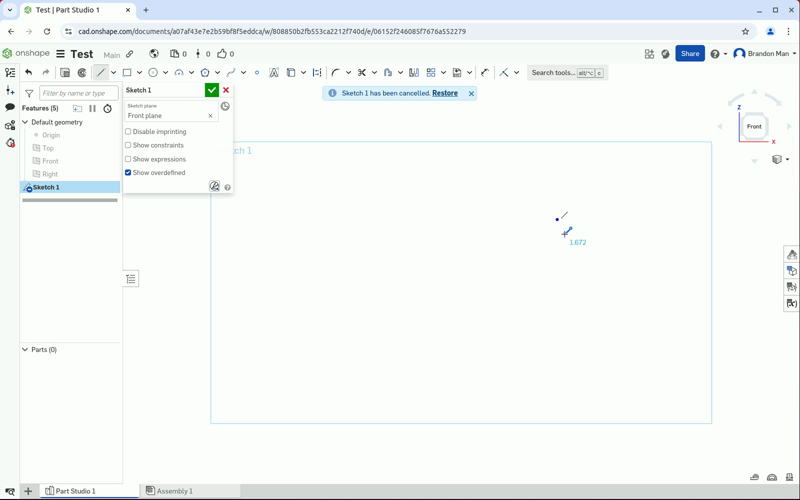
scroll(6)
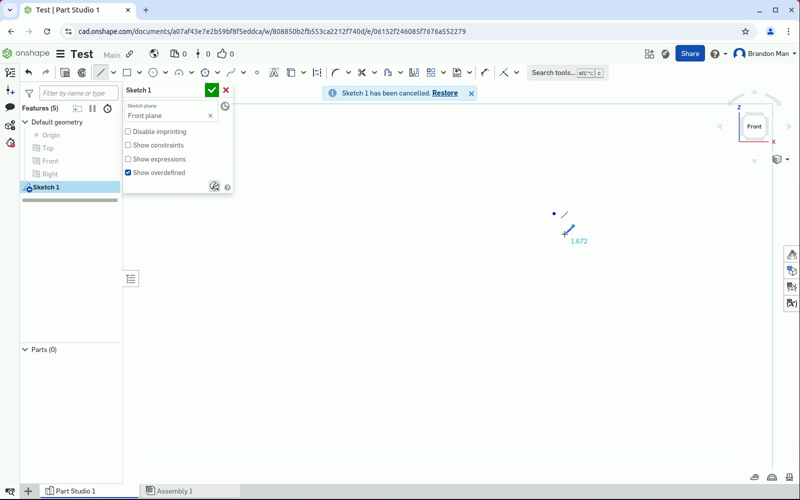
scroll(6)
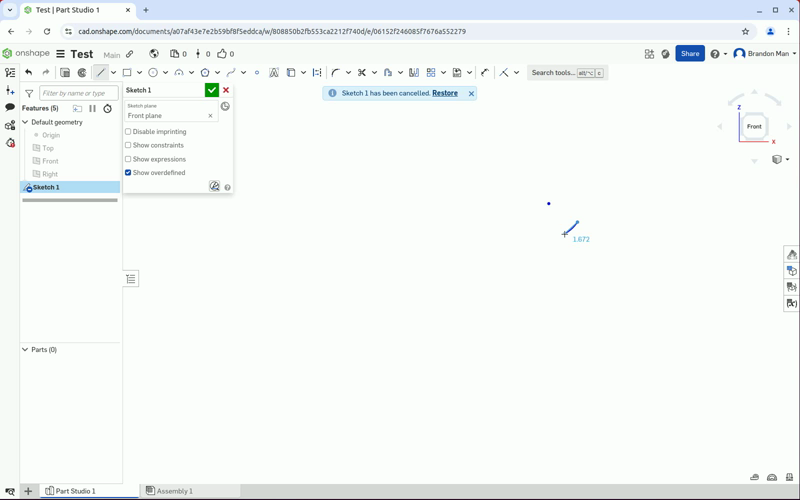
scroll(6)
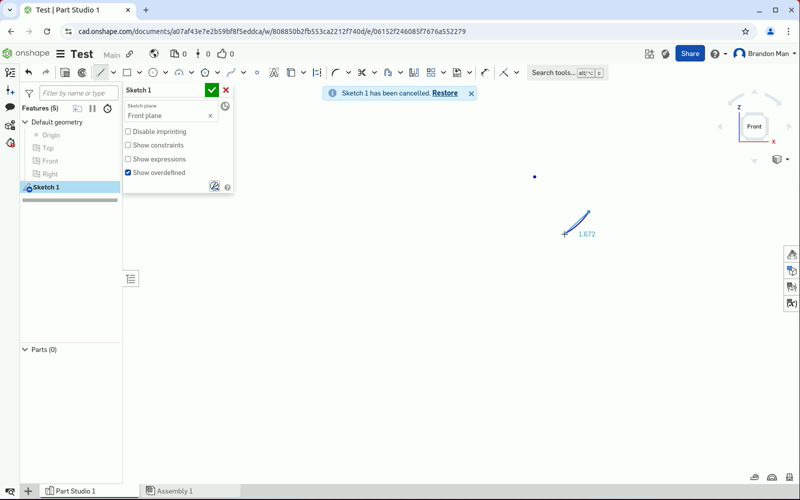
scroll(6)
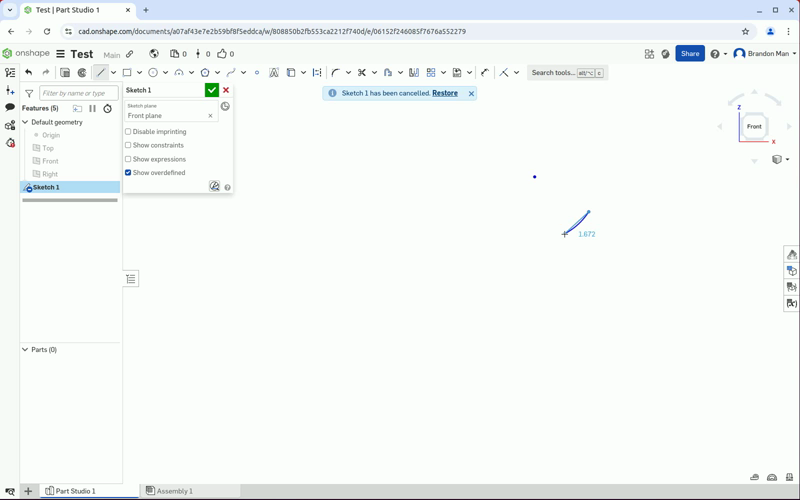
scroll(6)
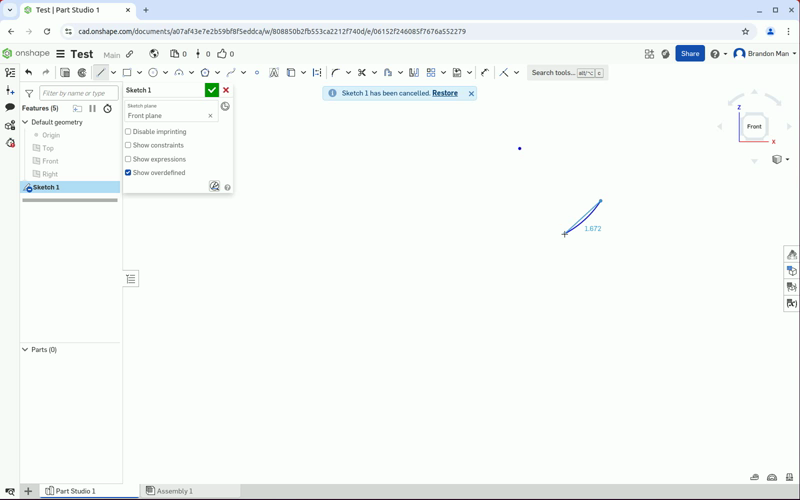
scroll(6)
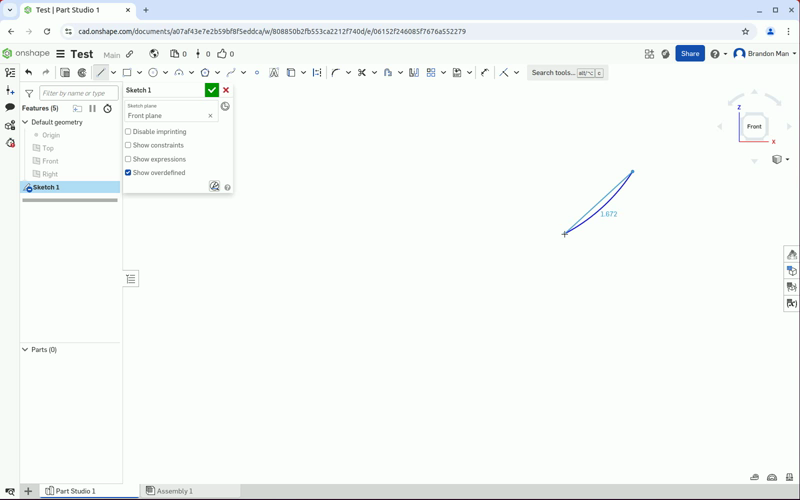
key_up(shift)
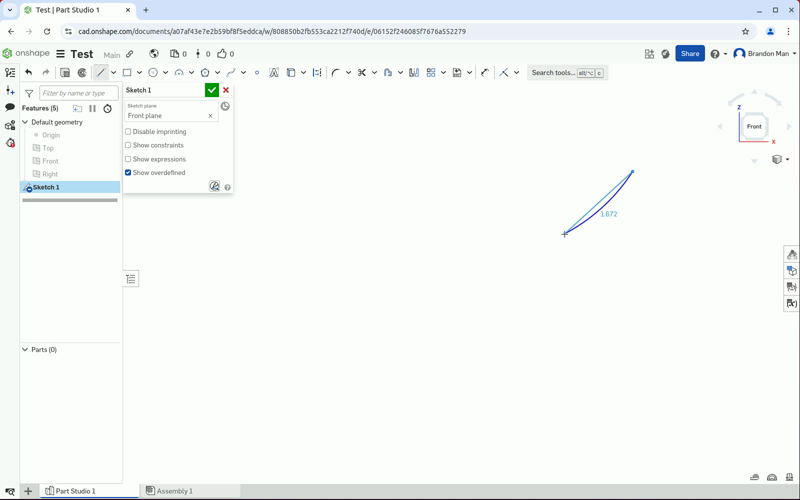
click(564, 233)
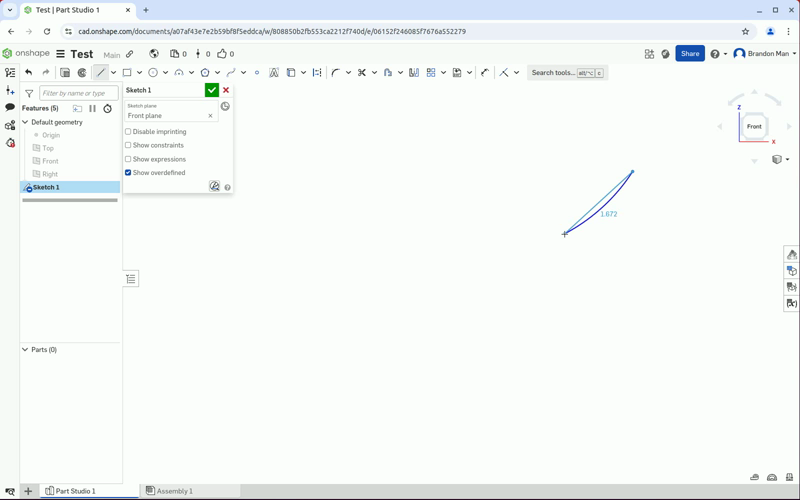
scroll(-6)
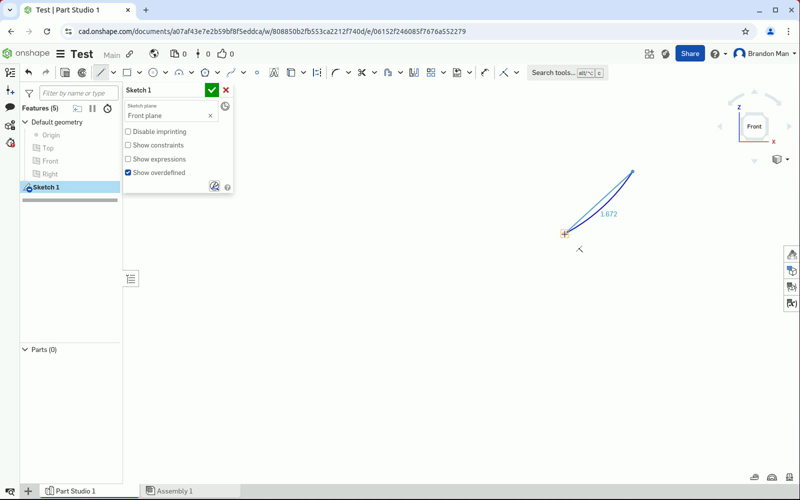
scroll(-6)
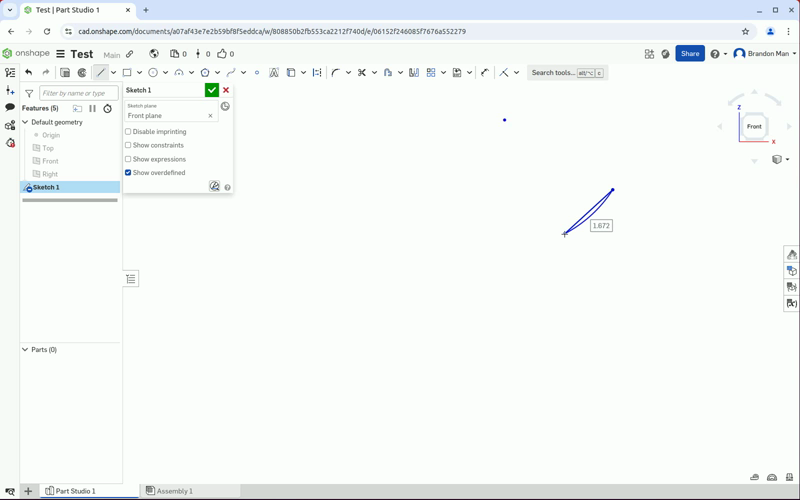
scroll(-6)
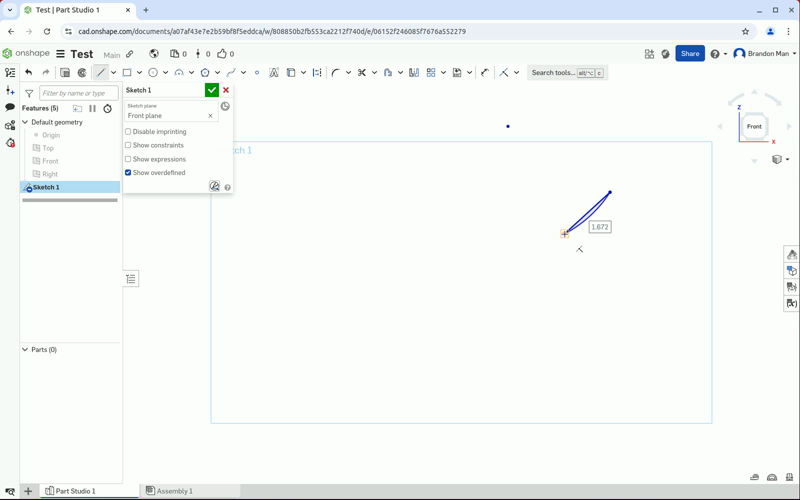
scroll(-6)
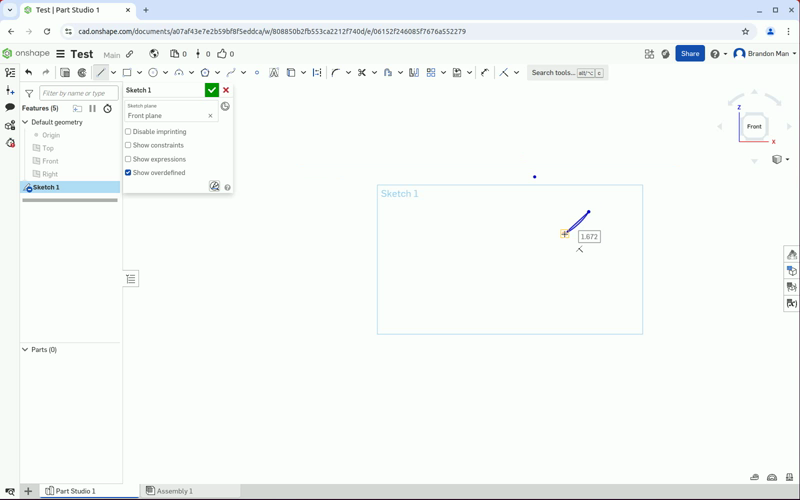
scroll(-6)
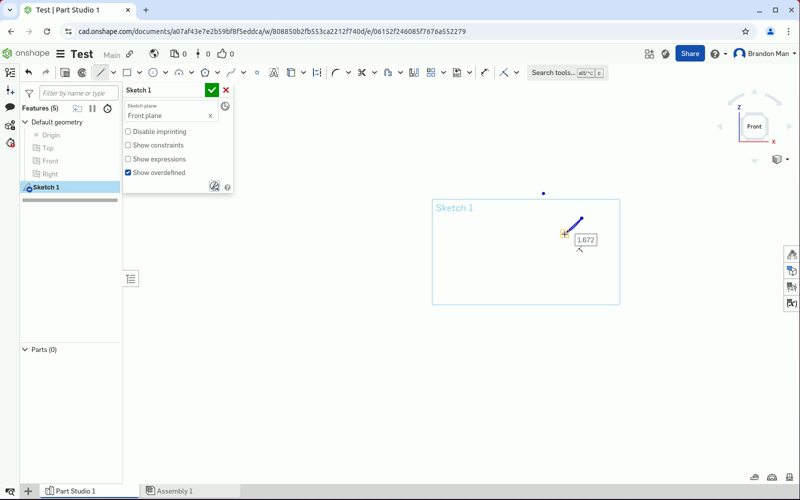
scroll(-6)
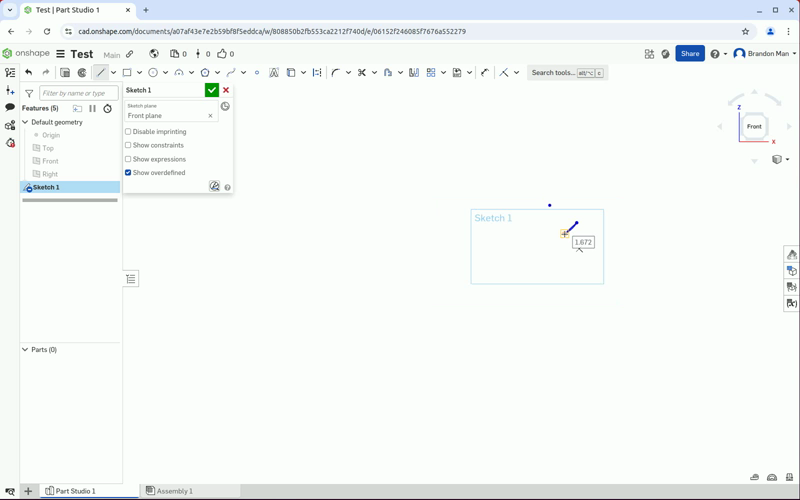
scroll(-6)
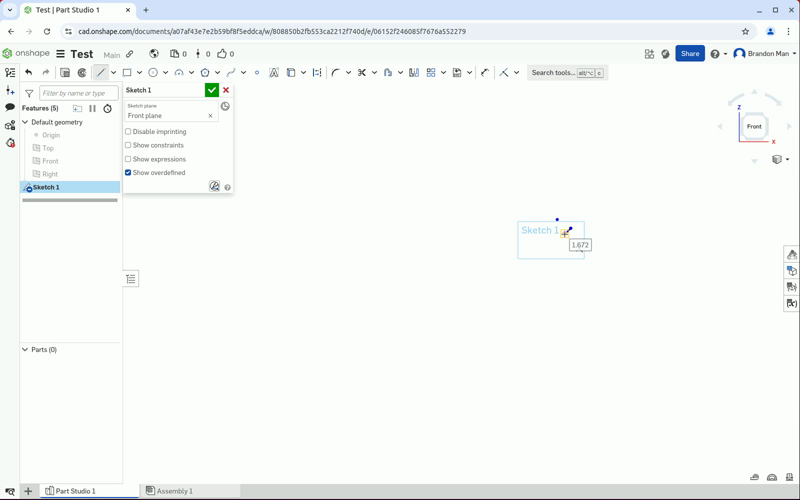
key(esc)
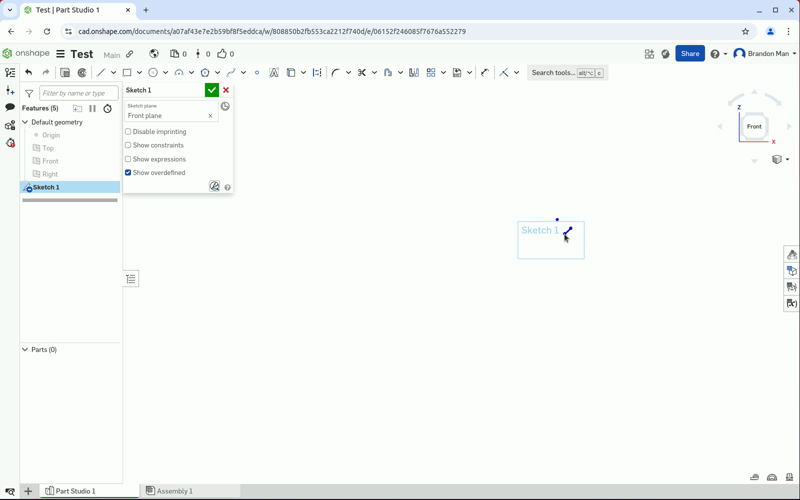
mouse_move(570, 229)
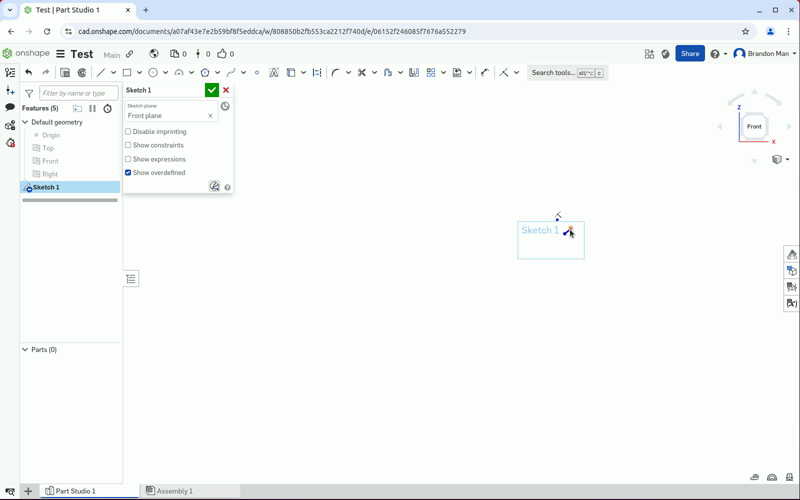
scroll(6)
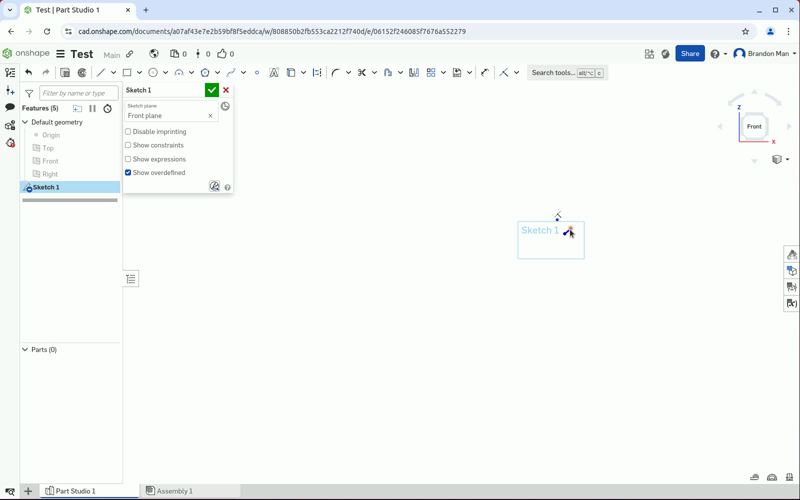
scroll(6)
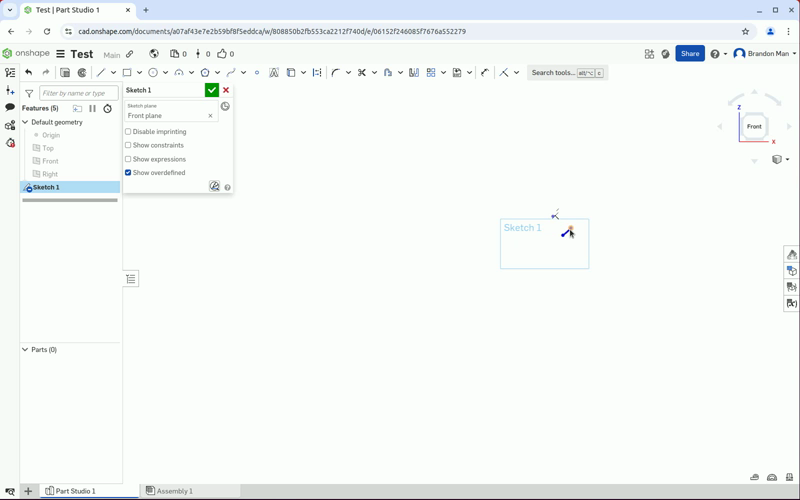
scroll(6)
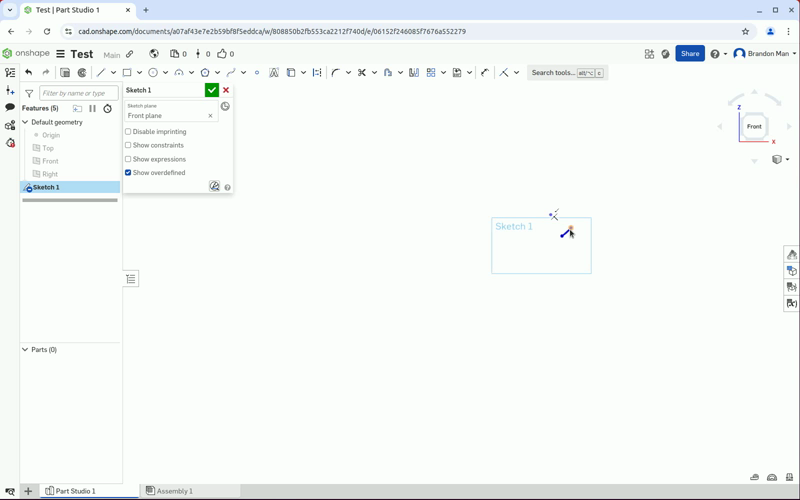
scroll(6)
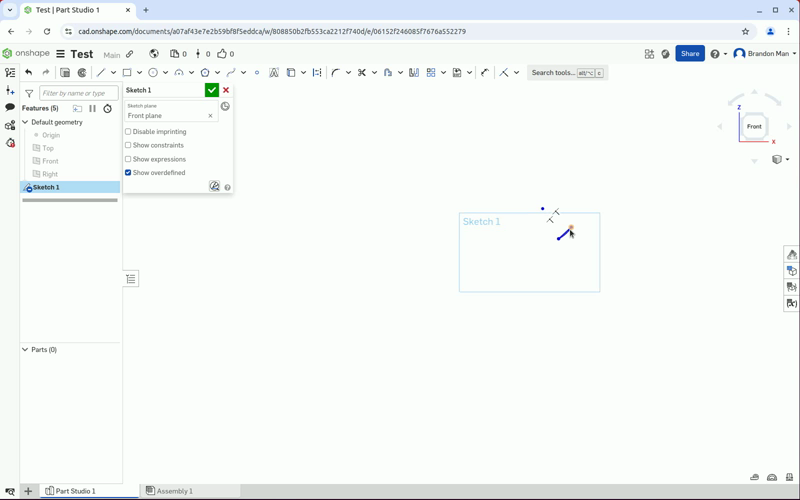
scroll(6)
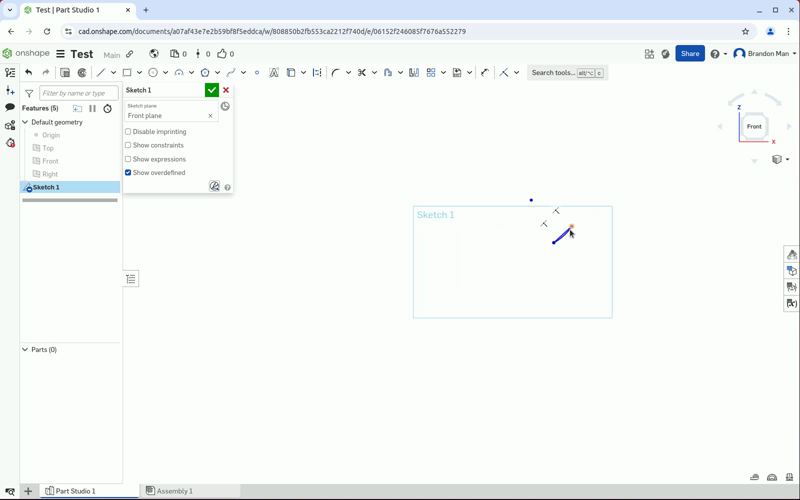
scroll(6)
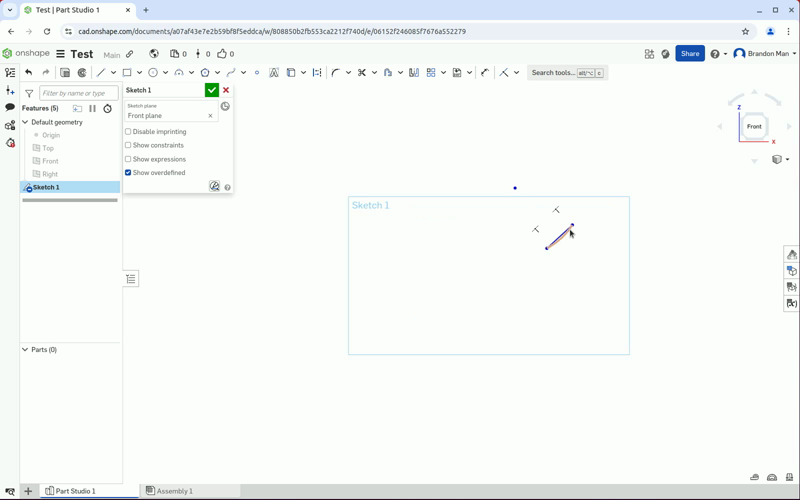
scroll(6)
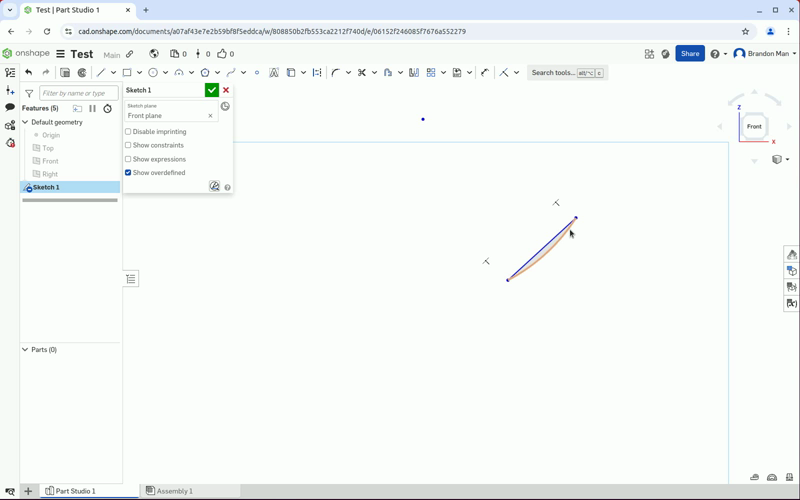
click(570, 229)
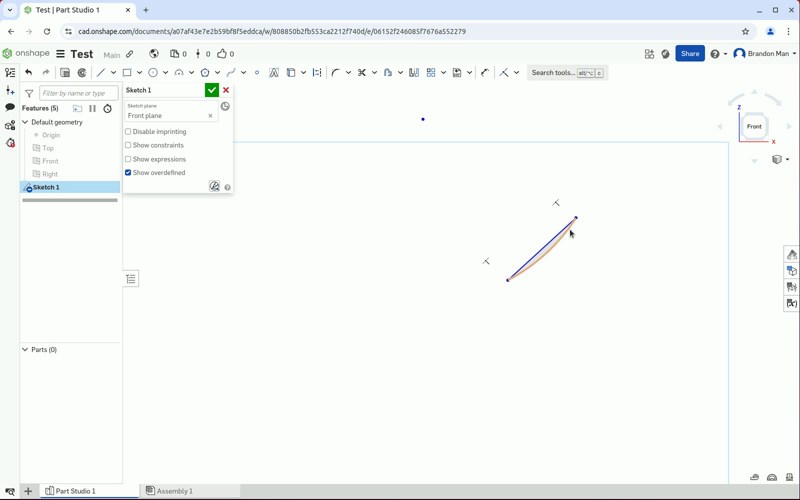
scroll(-6)
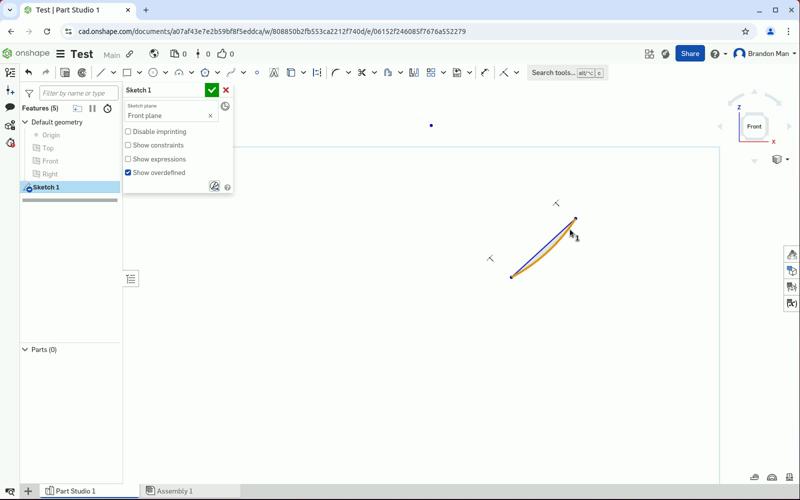
scroll(-6)
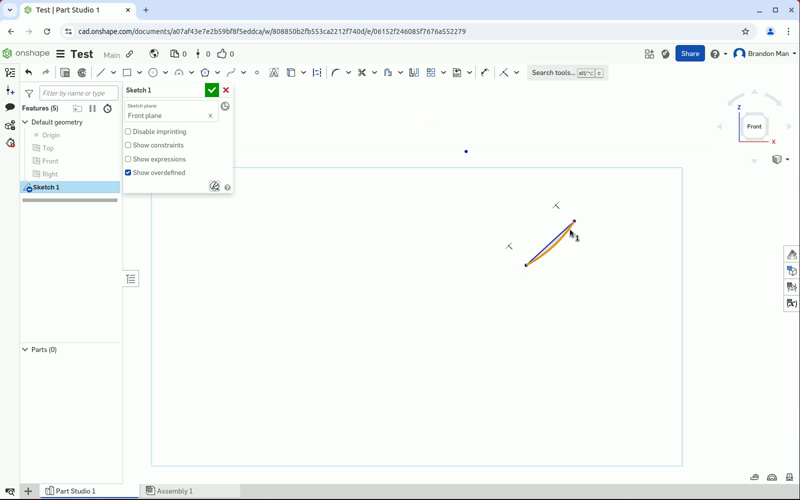
scroll(-6)
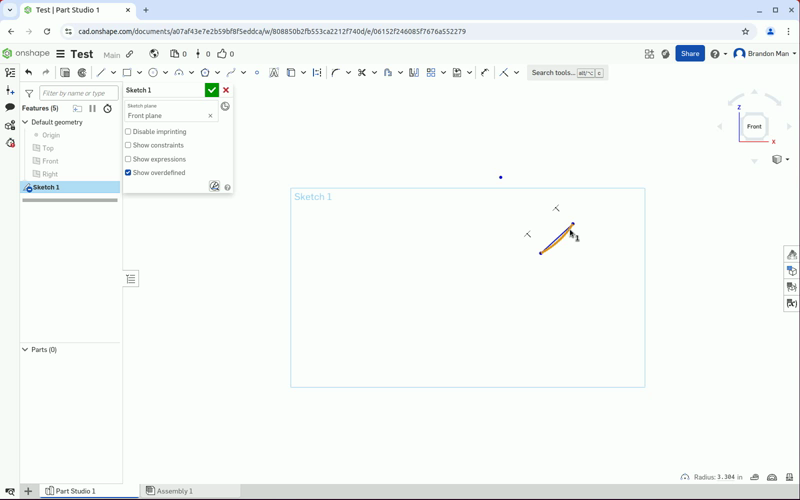
scroll(-6)
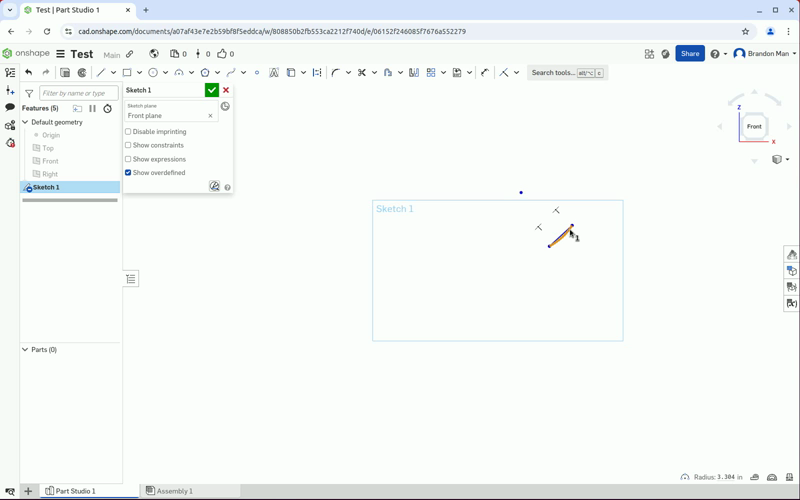
scroll(-6)
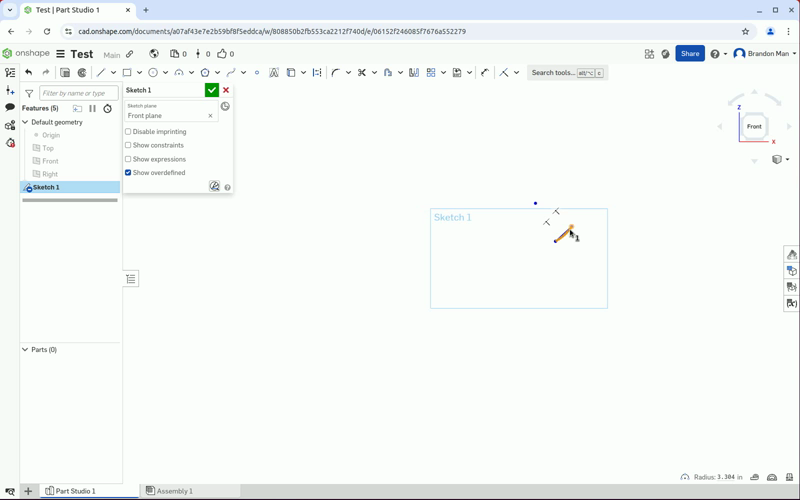
scroll(-6)
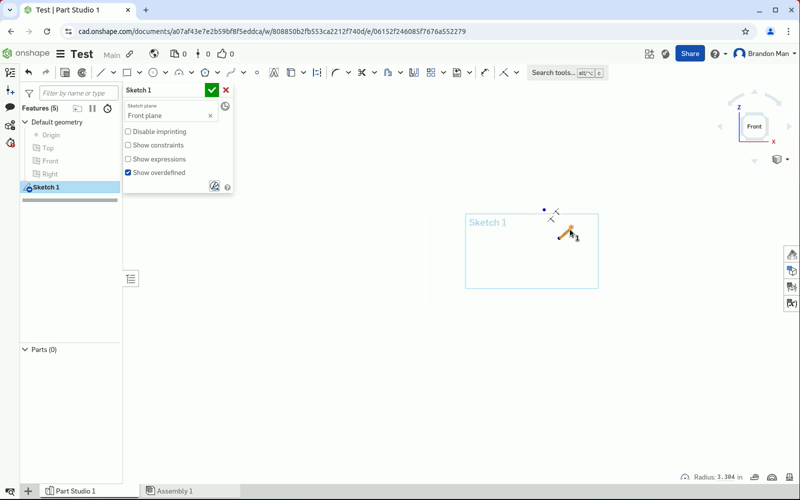
scroll(-6)
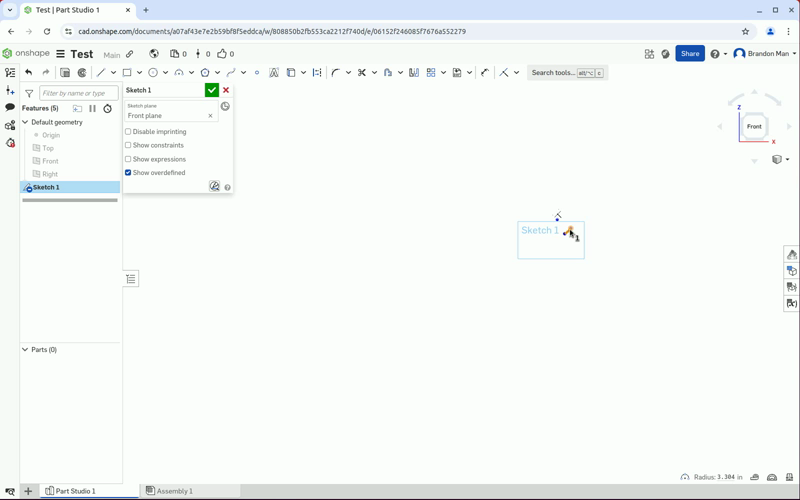
mouse_move(73, 352)
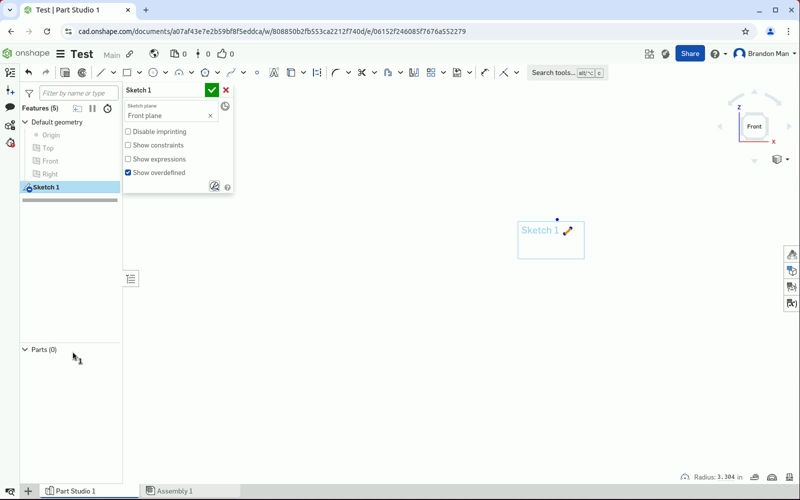
key(shift+y)
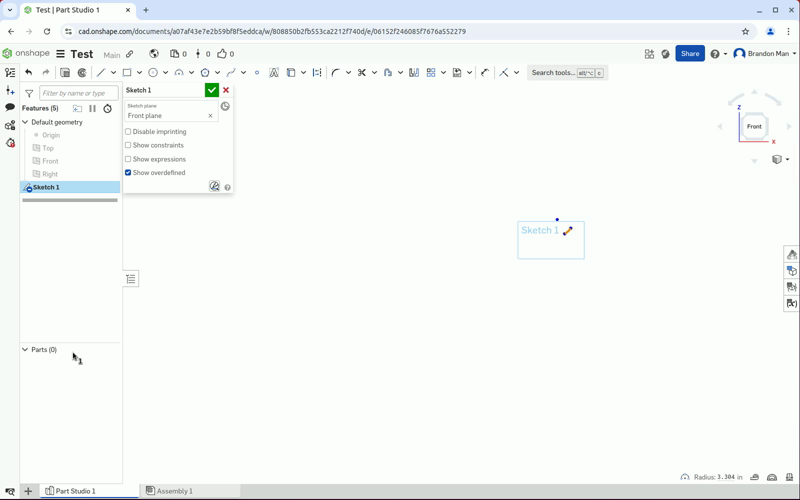
key(shift+e)
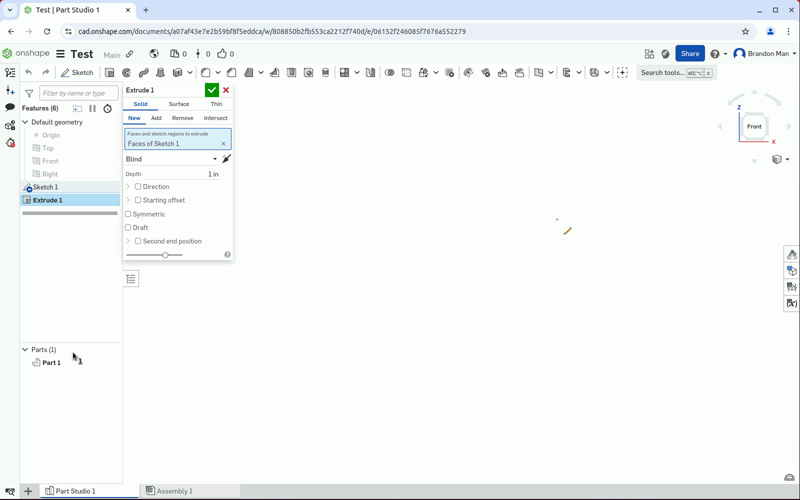
mouse_move(143, 106)
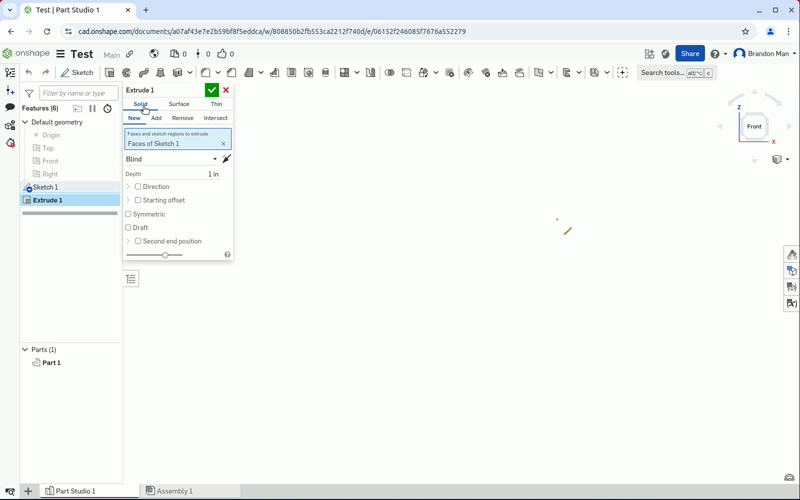
click(143, 106)
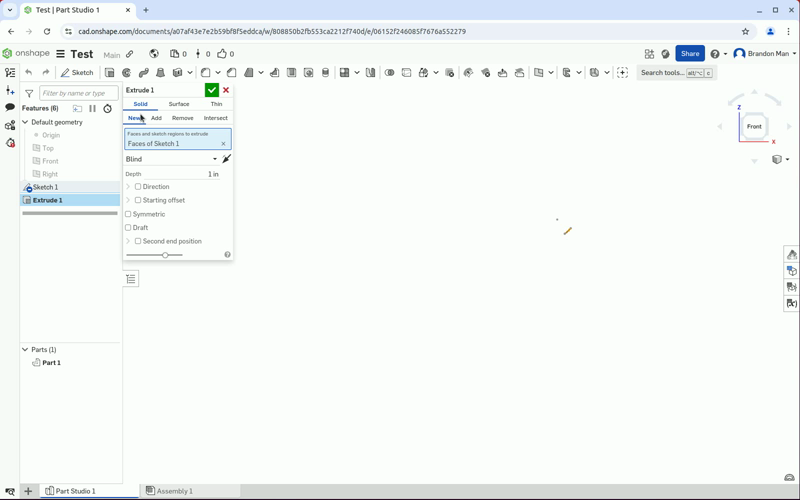
mouse_move(137, 120)
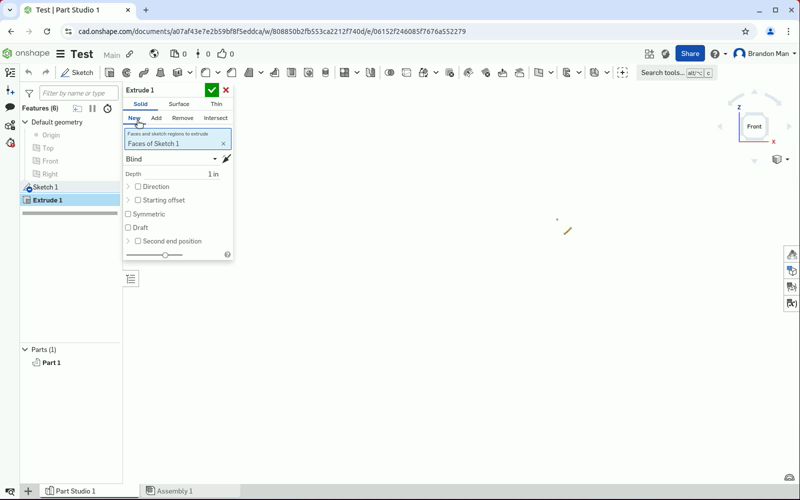
click(137, 120)
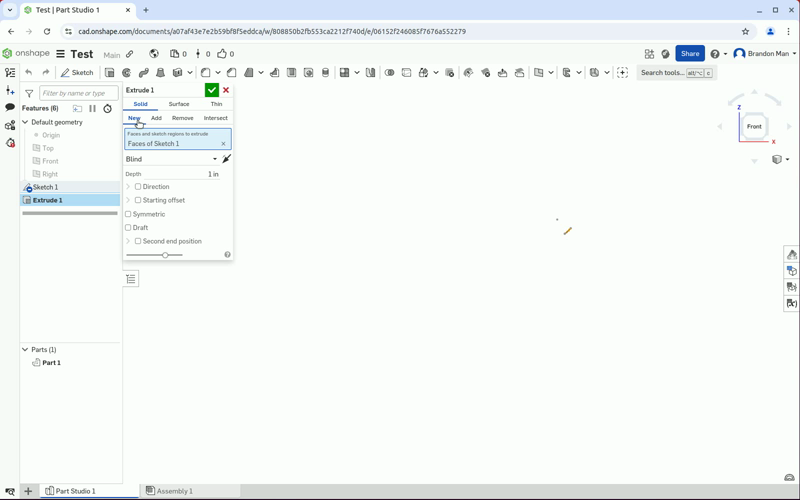
key(tab, 4)
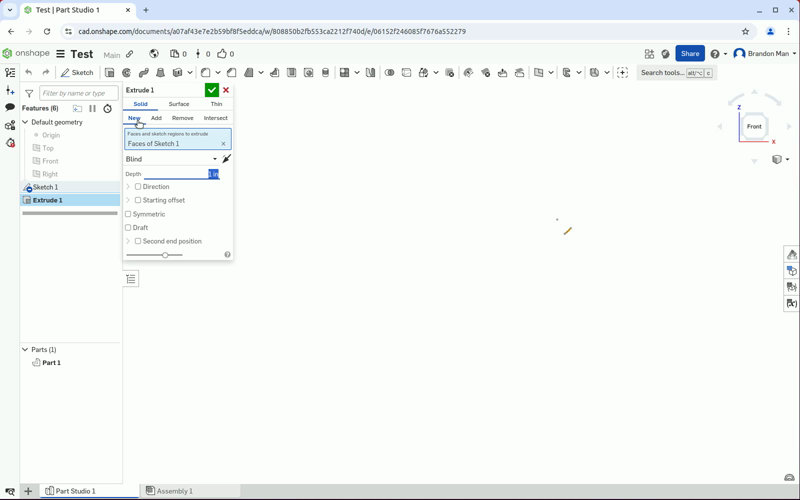
text(2.648)
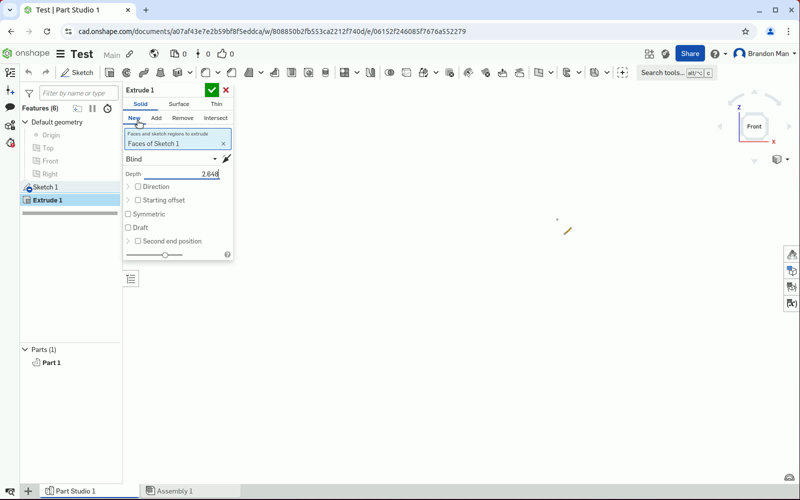
key(enter)
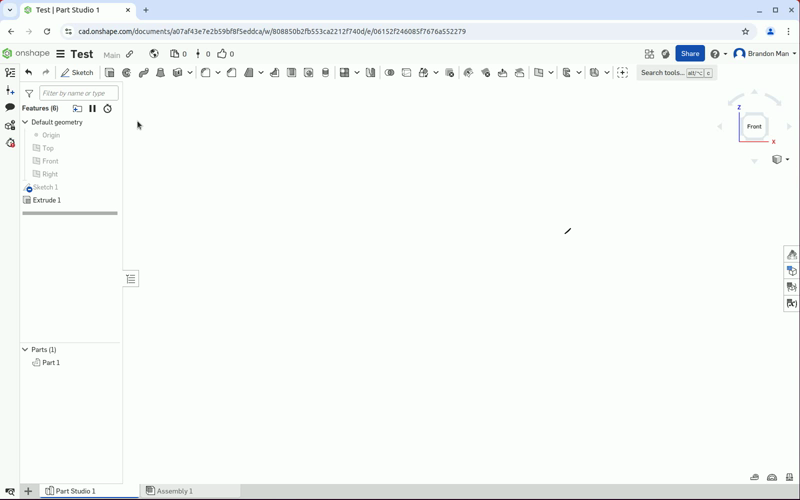
key(shift+h)
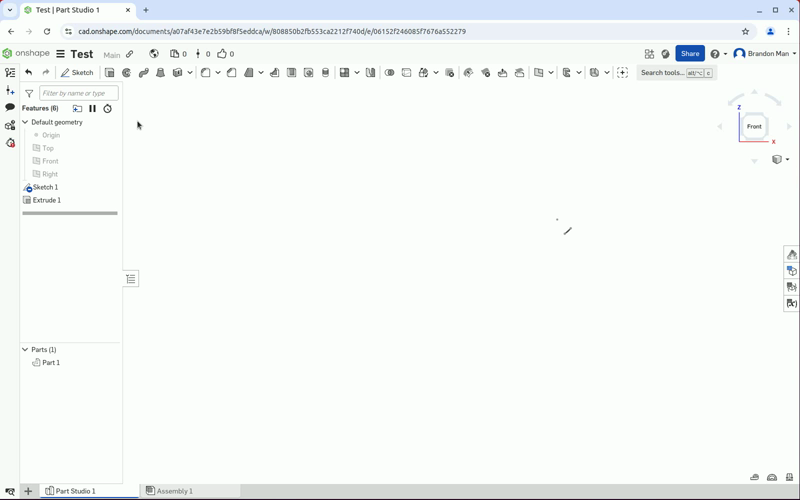
key(shift+h)
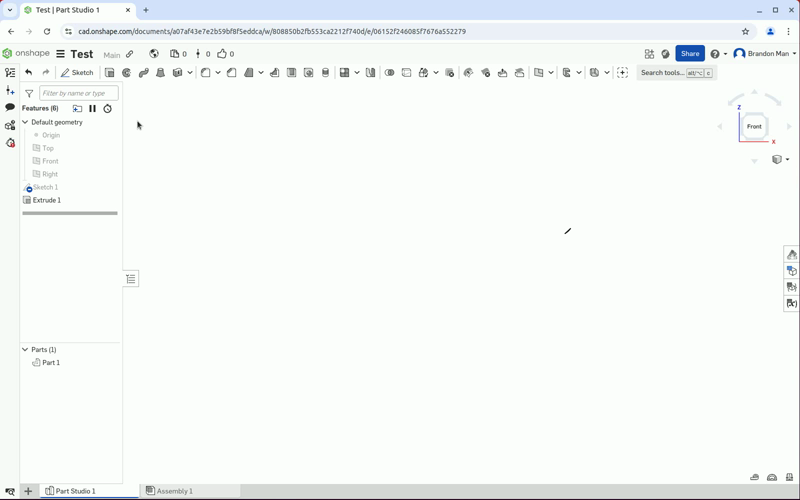
mouse_move(73, 189)
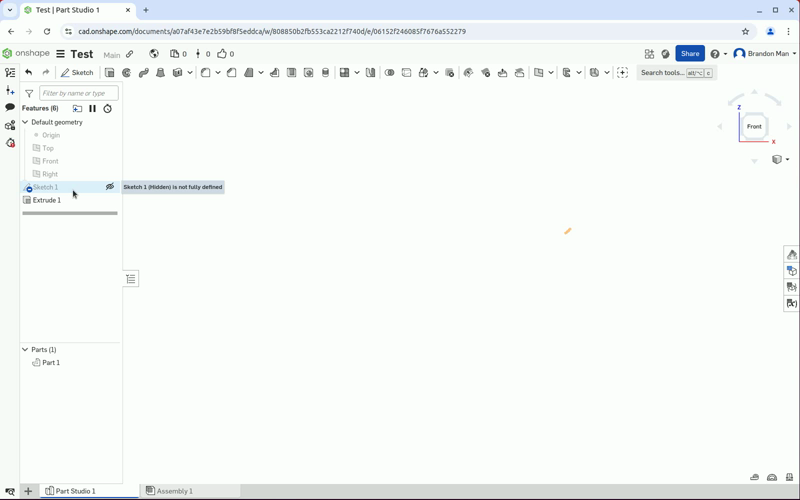
click(73, 189)
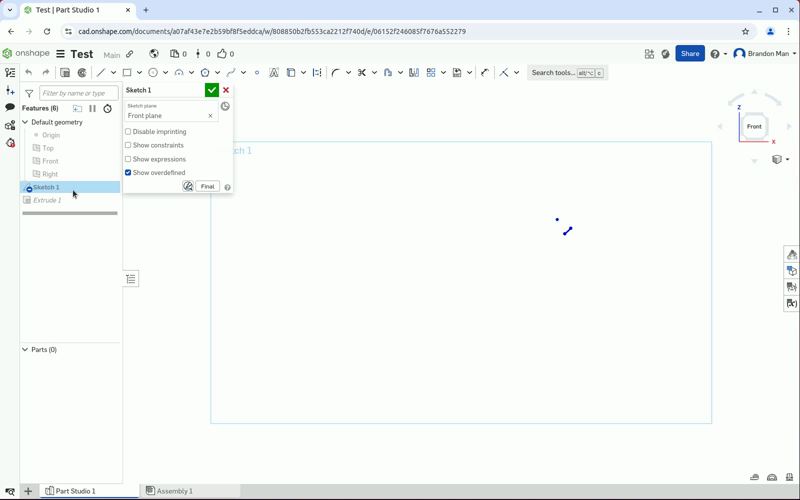
mouse_move(229, 92)
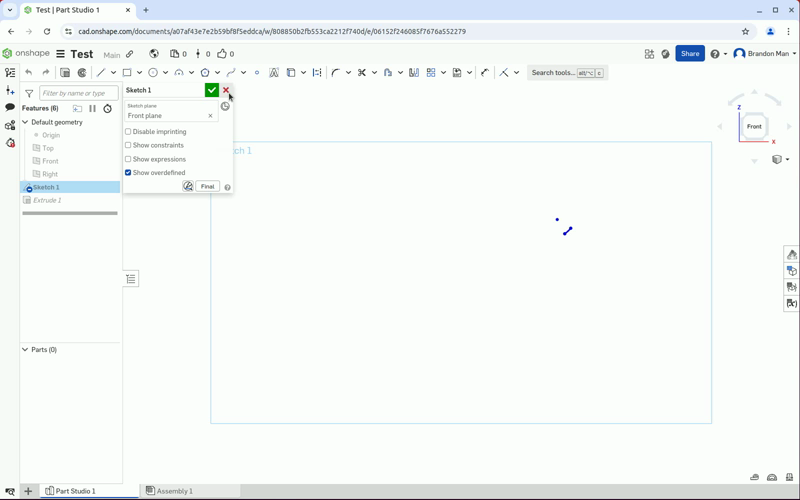
click(229, 92)
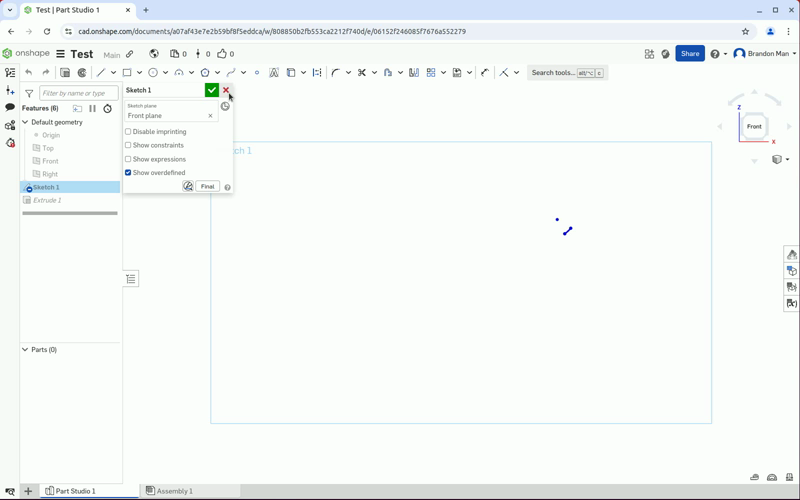
key(shift+s)
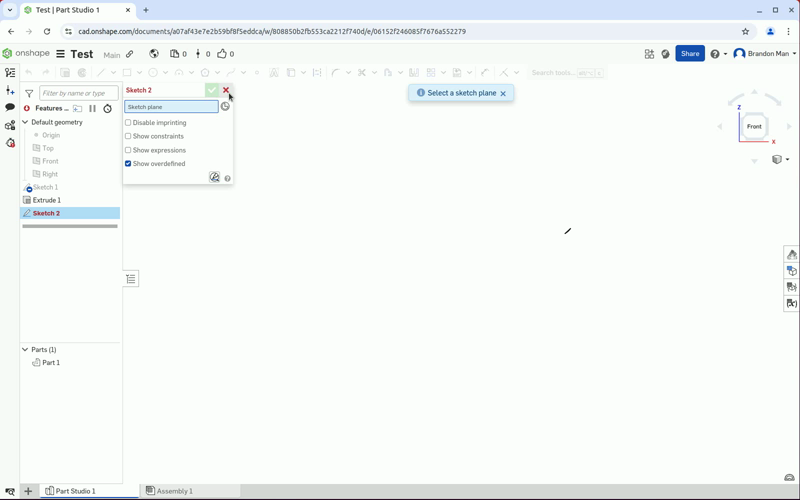
mouse_move(73, 163)
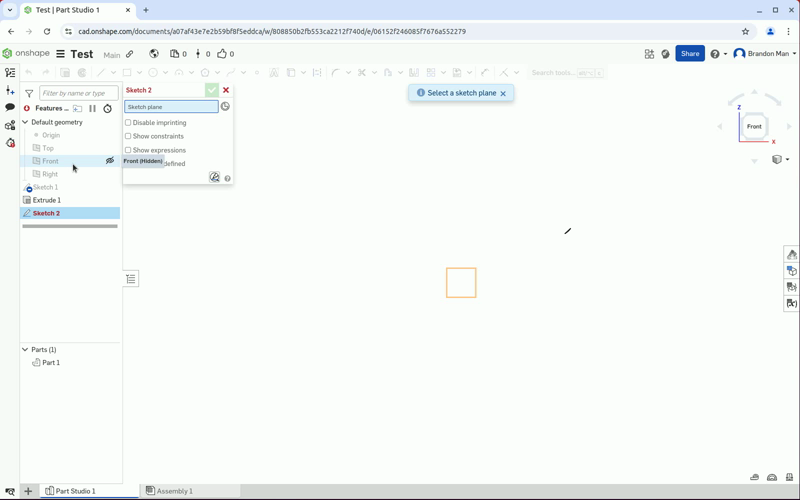
click(73, 163)
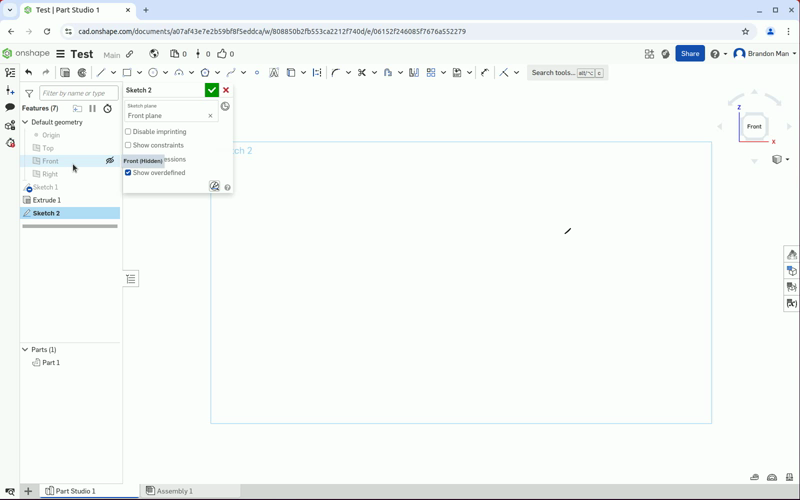
mouse_move(73, 352)
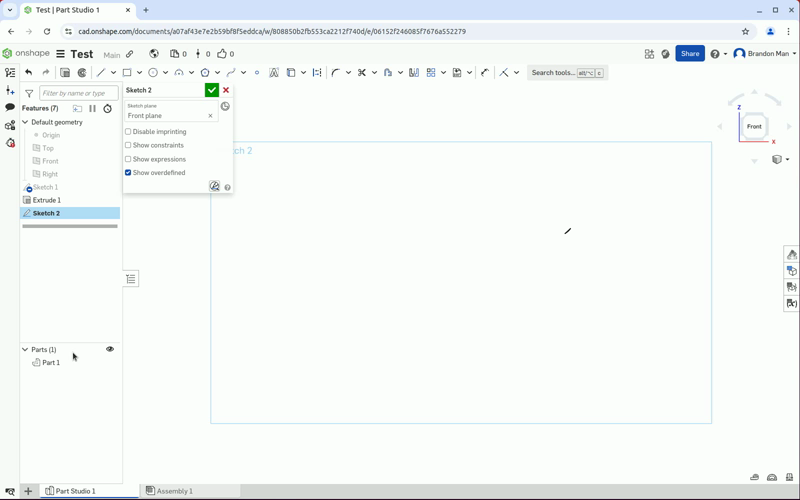
key(y)
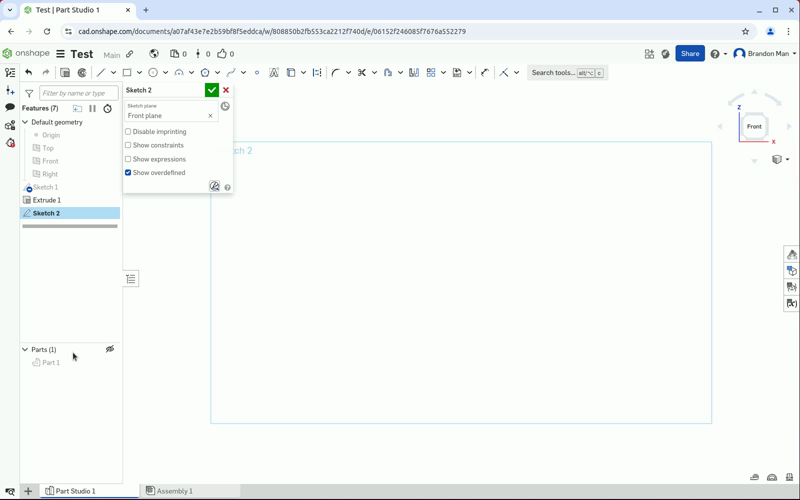
key(l)
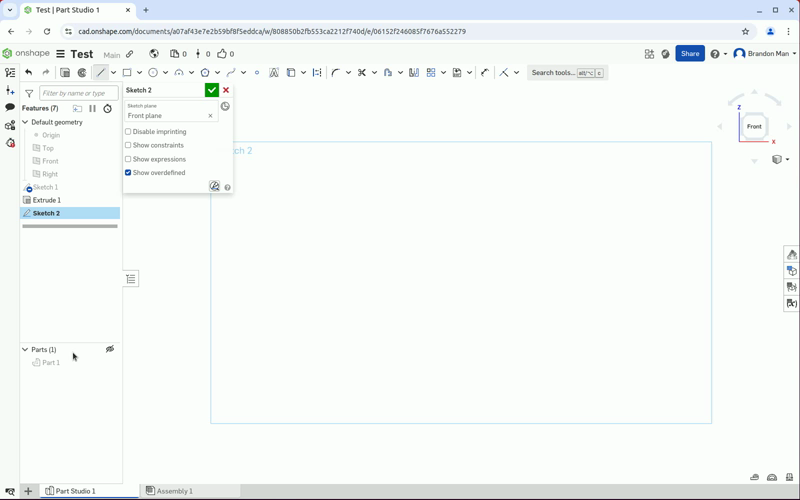
key_down(shift)
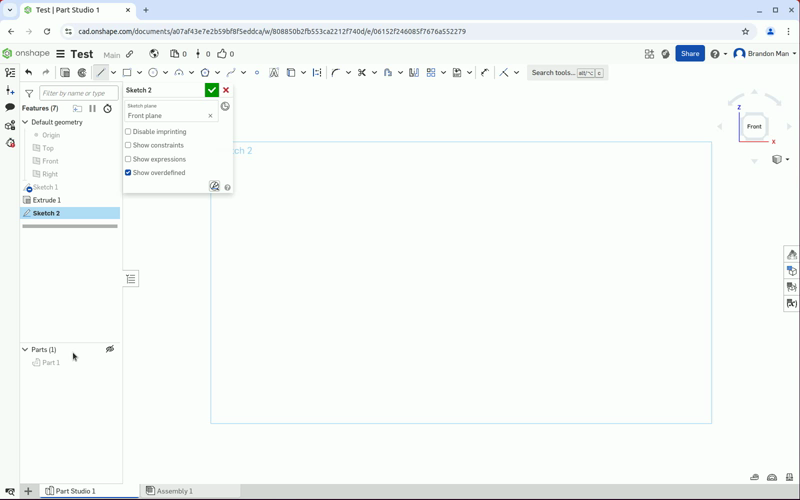
mouse_move(424, 276)
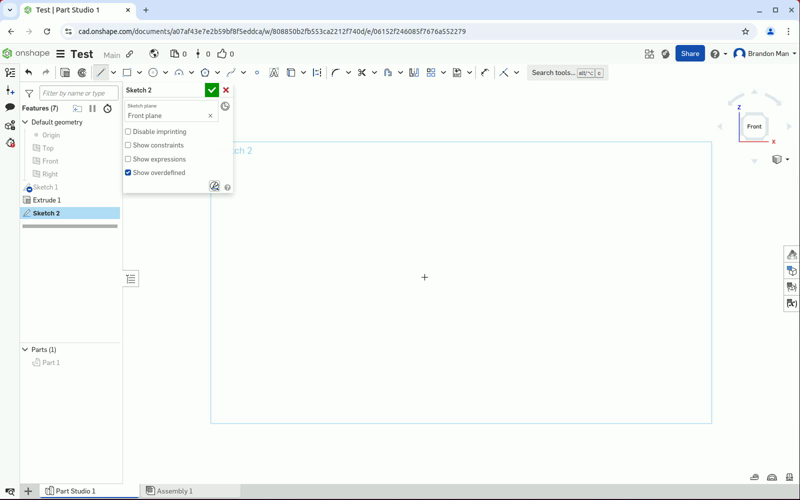
click(424, 276)
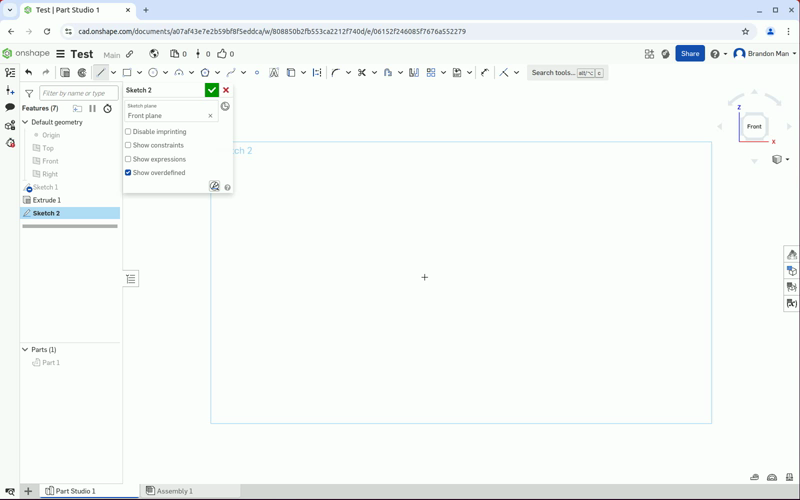
key_up(shift)
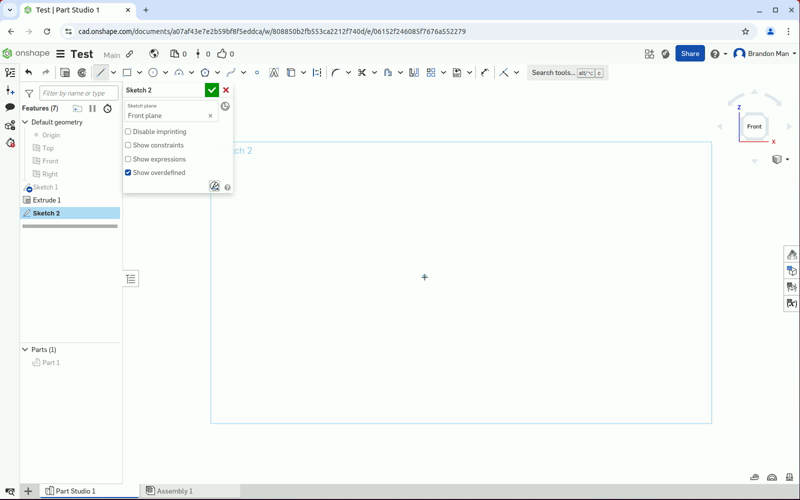
key_down(shift)
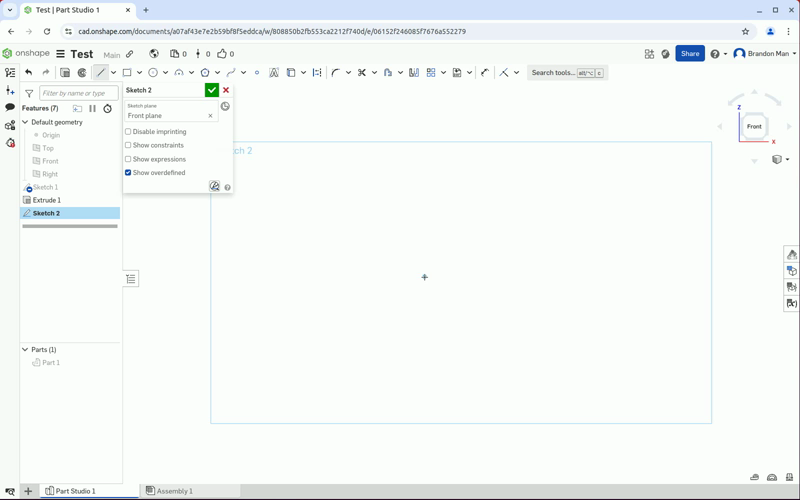
mouse_move(454, 276)
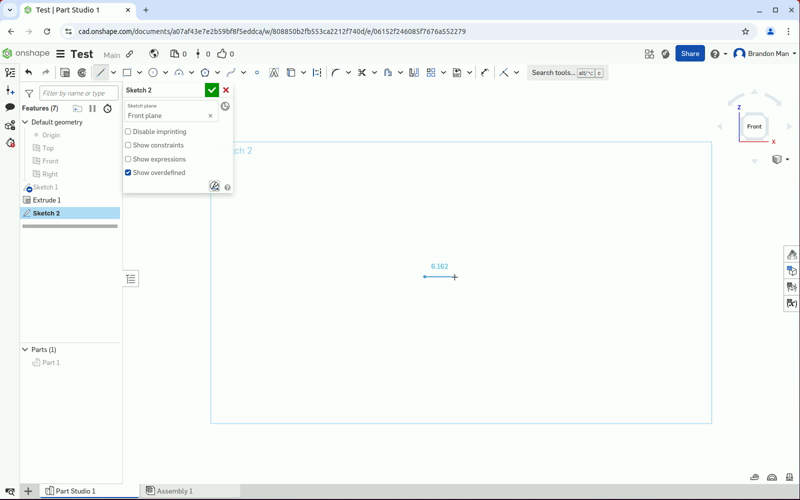
mouse_move(425, 272)
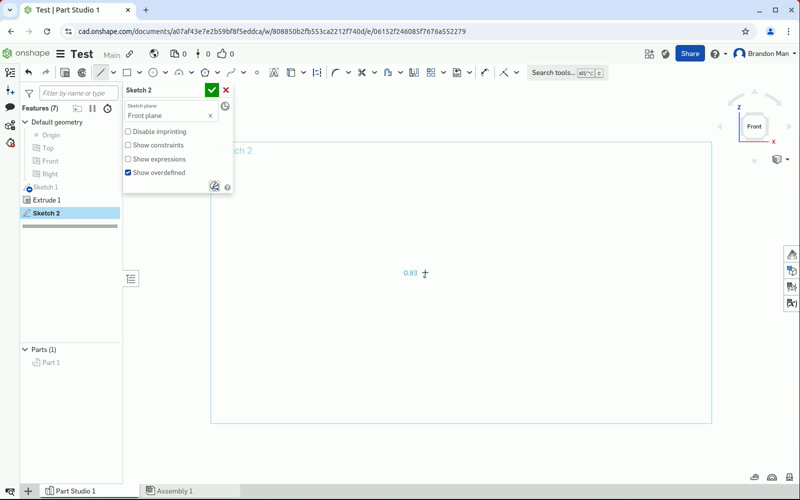
scroll(6)
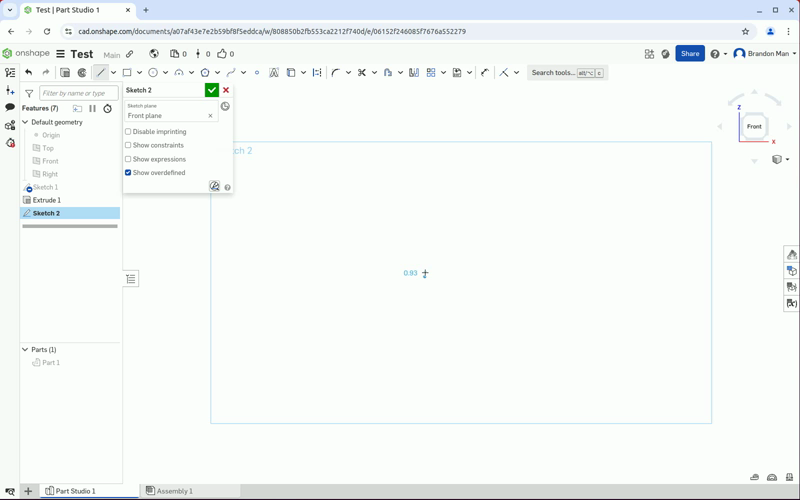
scroll(6)
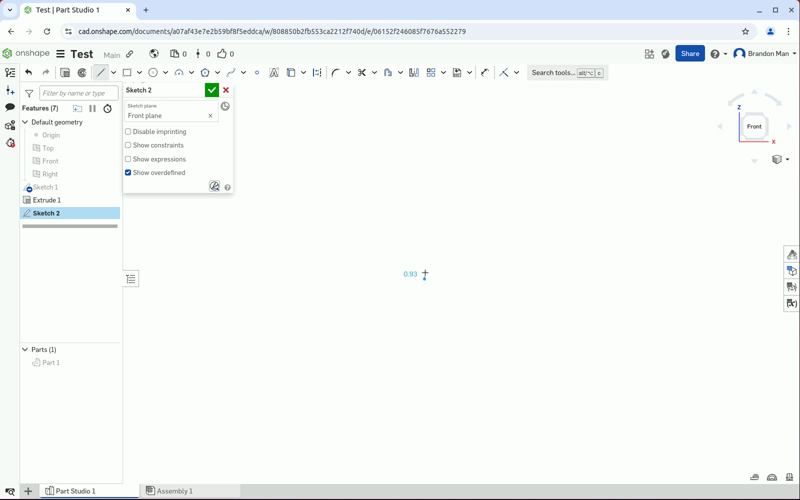
scroll(6)
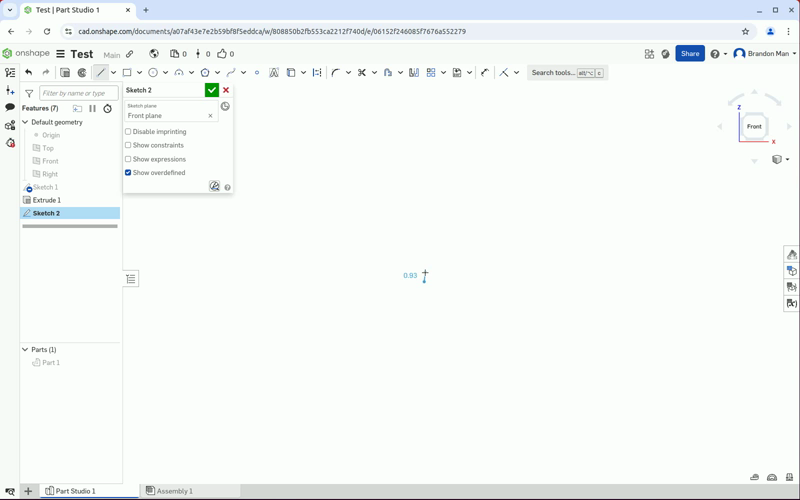
scroll(6)
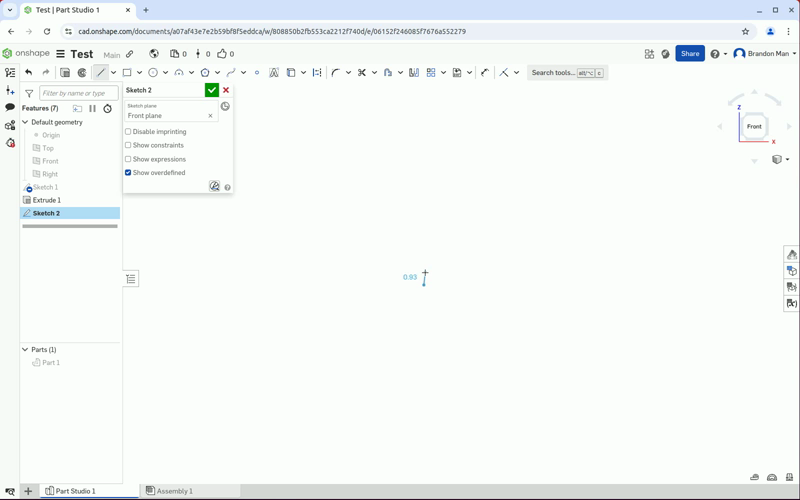
scroll(6)
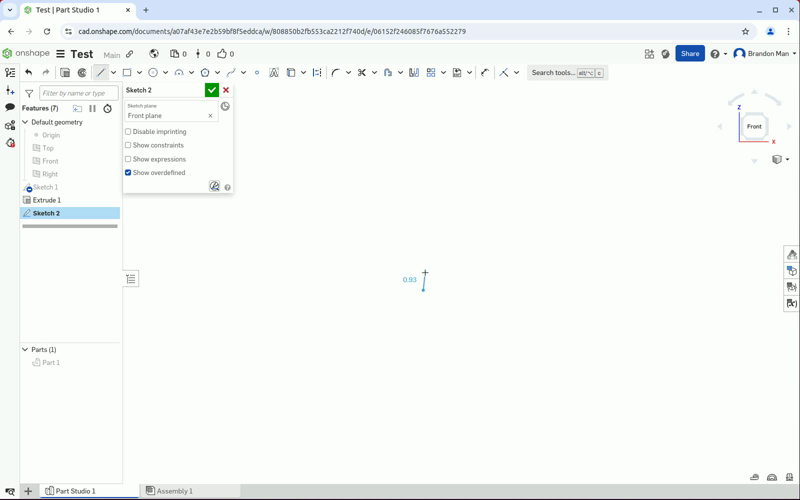
scroll(6)
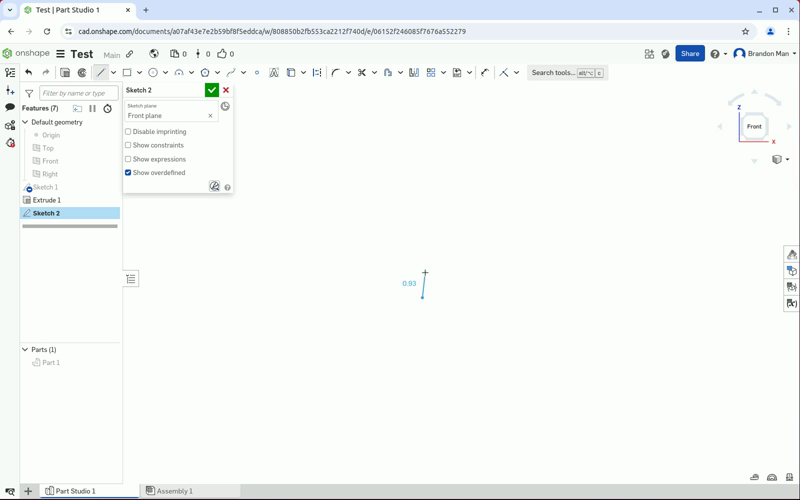
scroll(6)
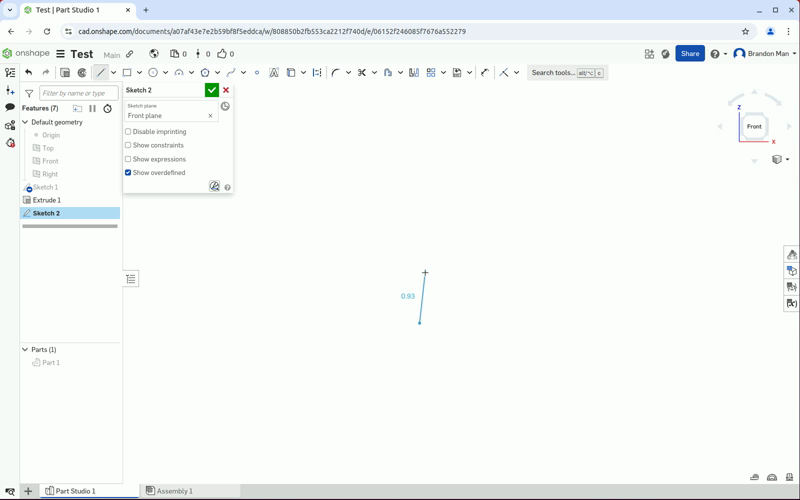
click(425, 272)
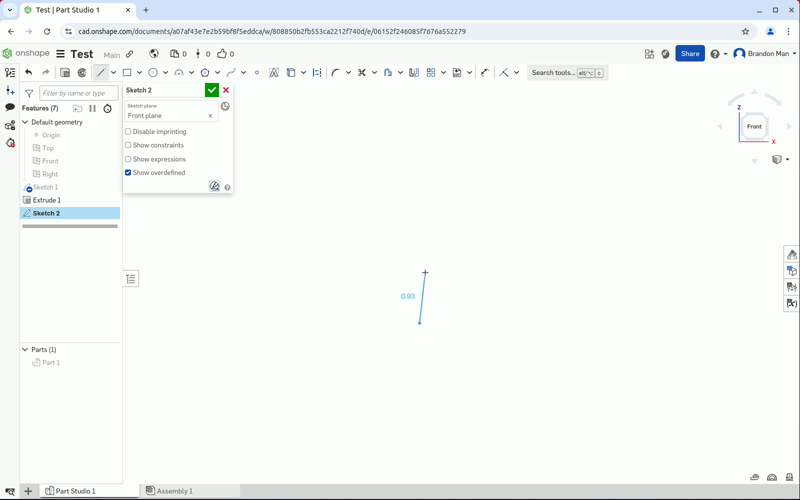
scroll(-6)
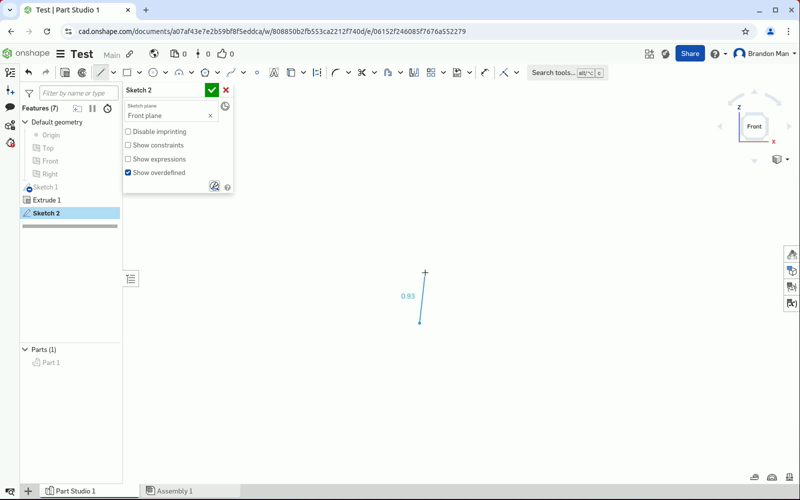
scroll(-6)
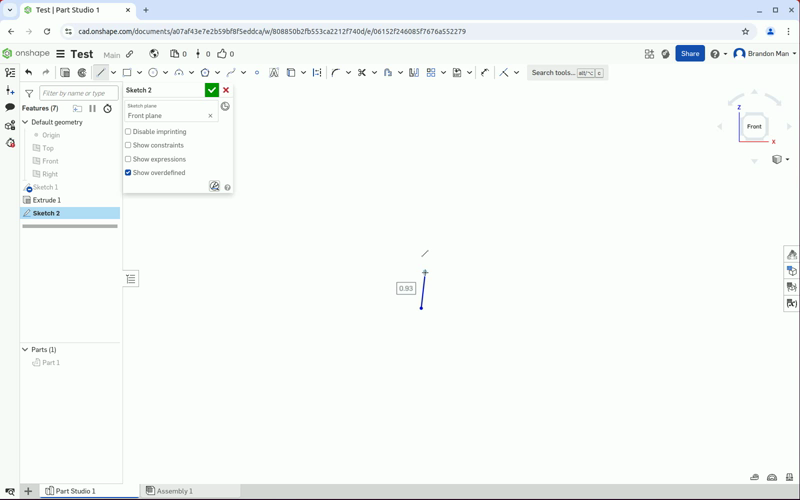
scroll(-6)
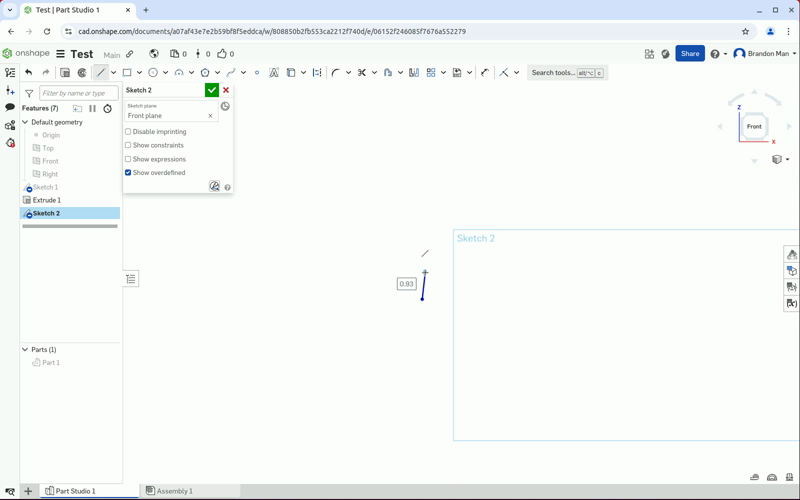
scroll(-6)
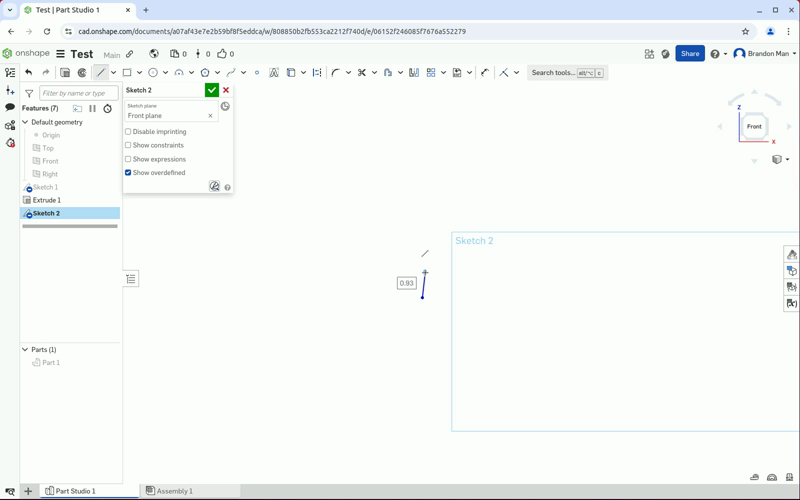
scroll(-6)
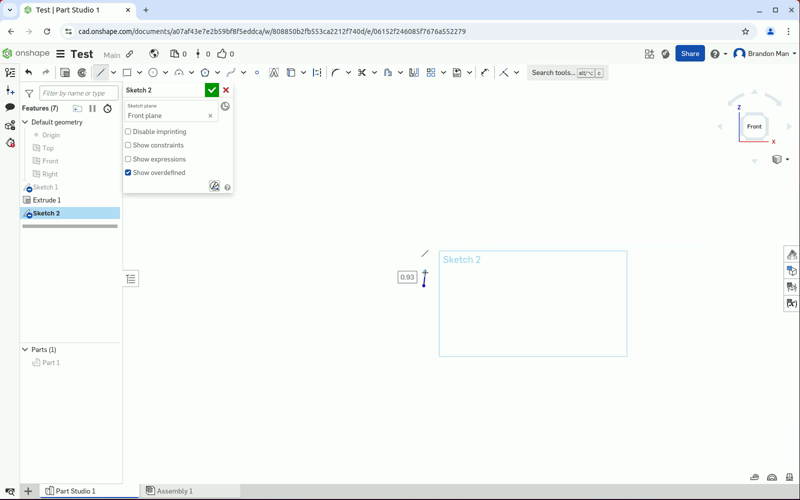
scroll(-6)
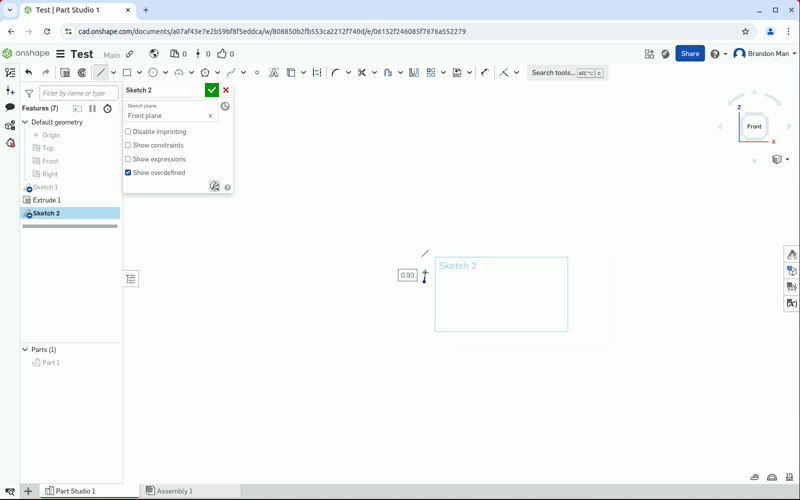
scroll(-6)
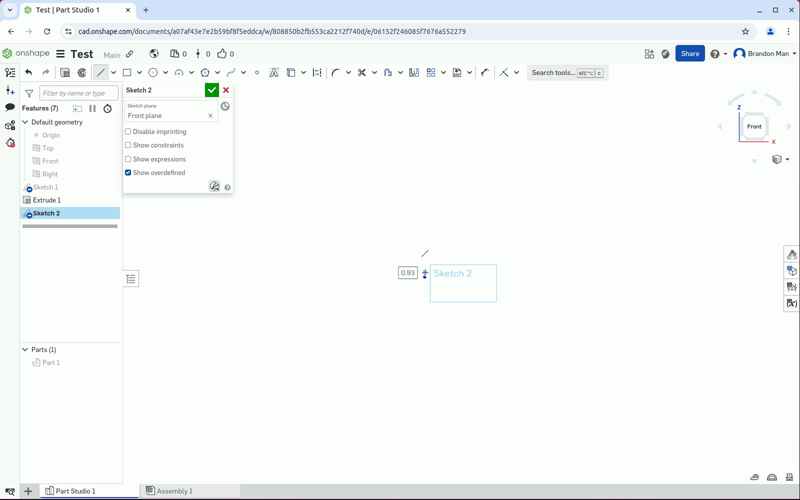
key_up(shift)
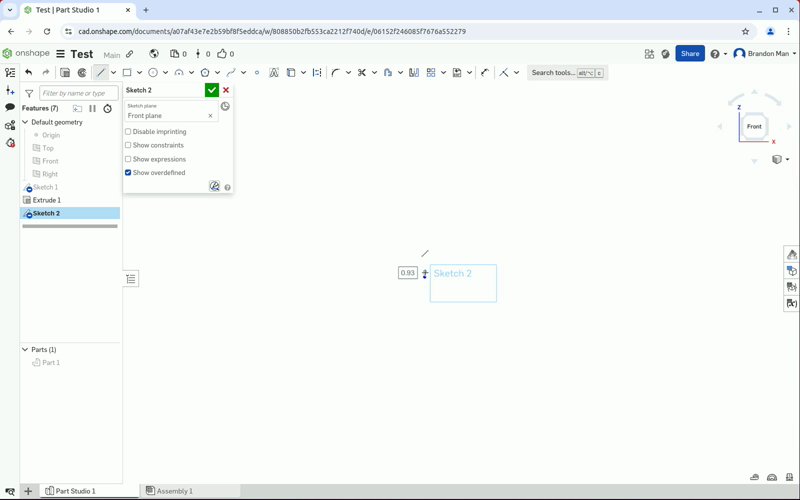
key(esc)
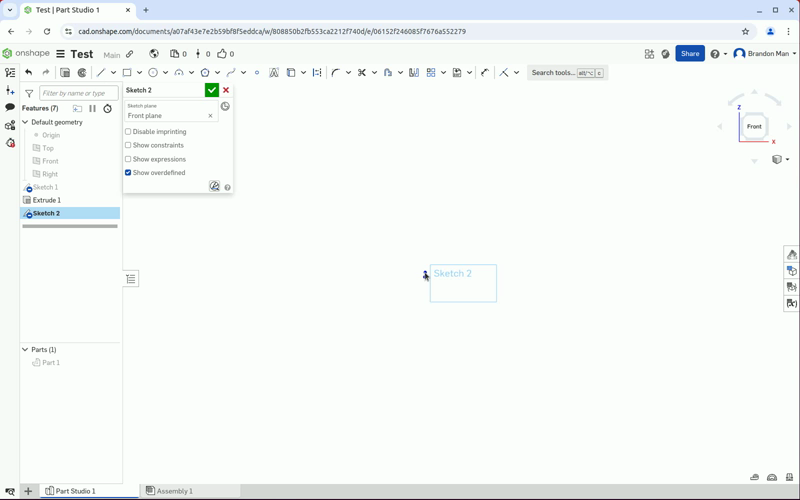
key(a)
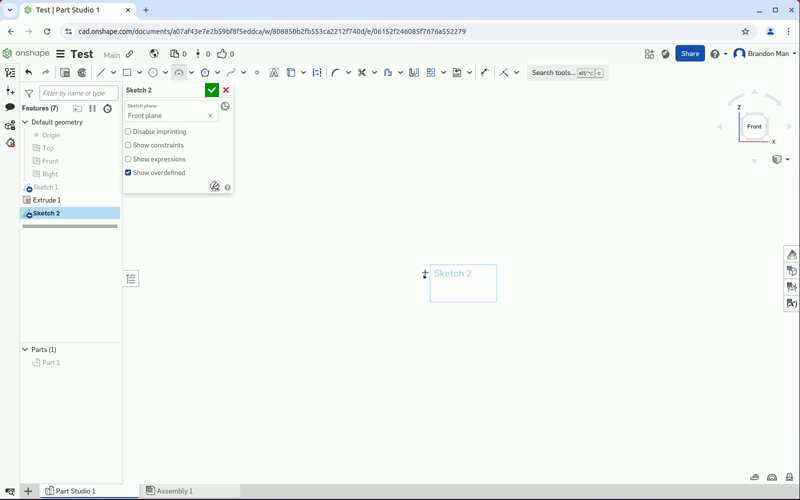
mouse_move(425, 272)
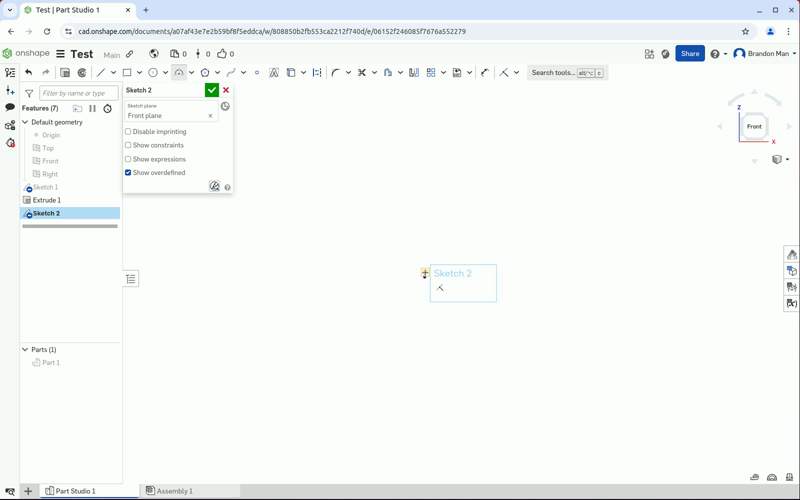
click(425, 272)
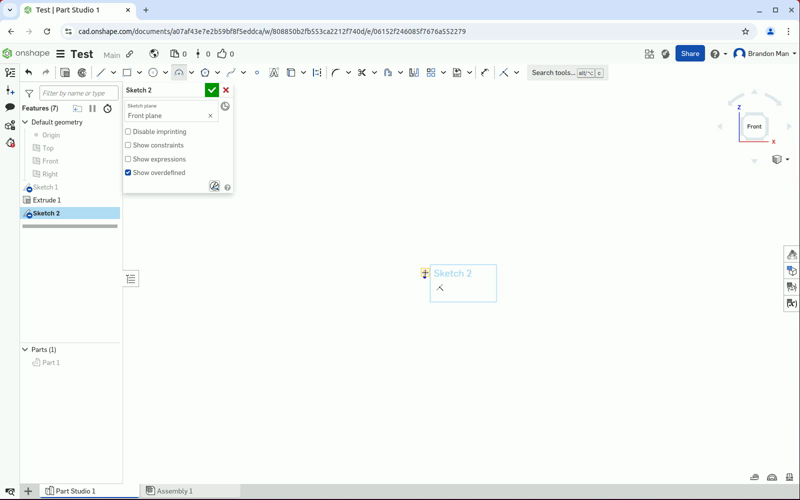
mouse_move(424, 276)
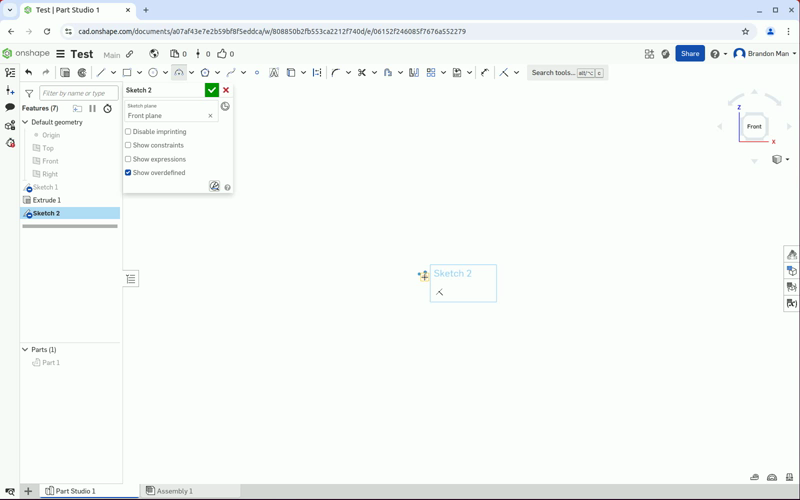
scroll(6)
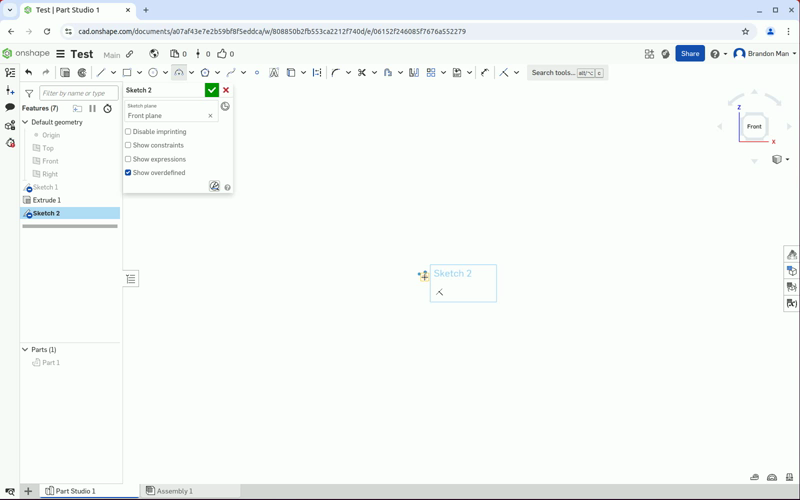
scroll(6)
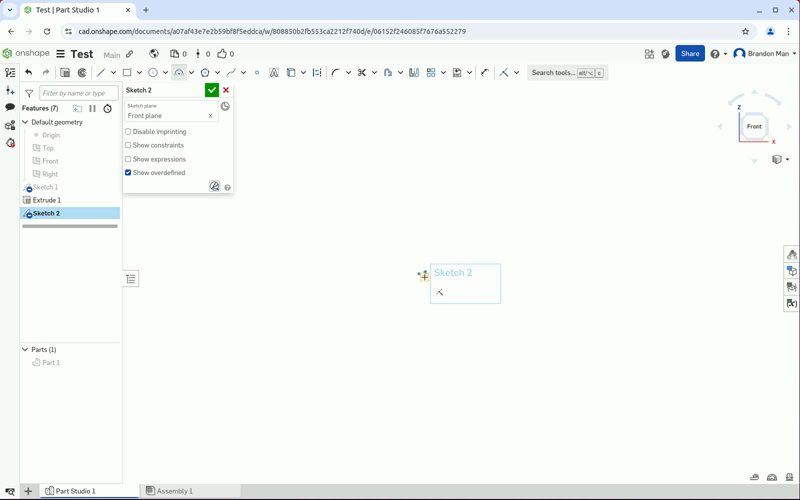
scroll(6)
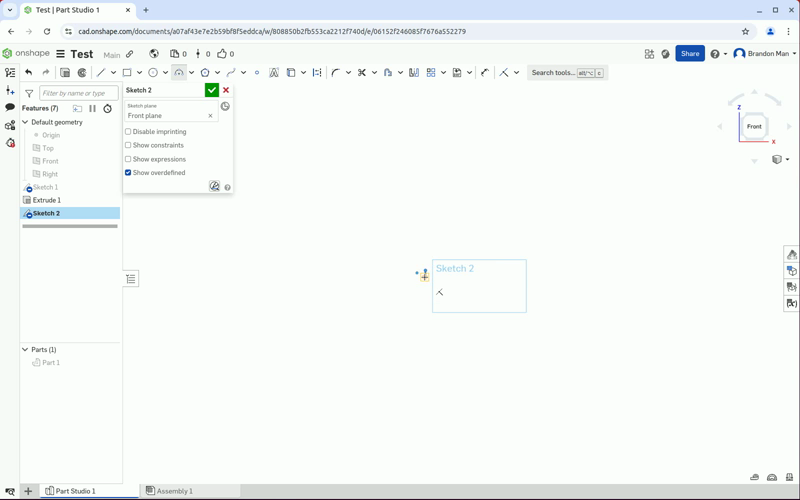
scroll(6)
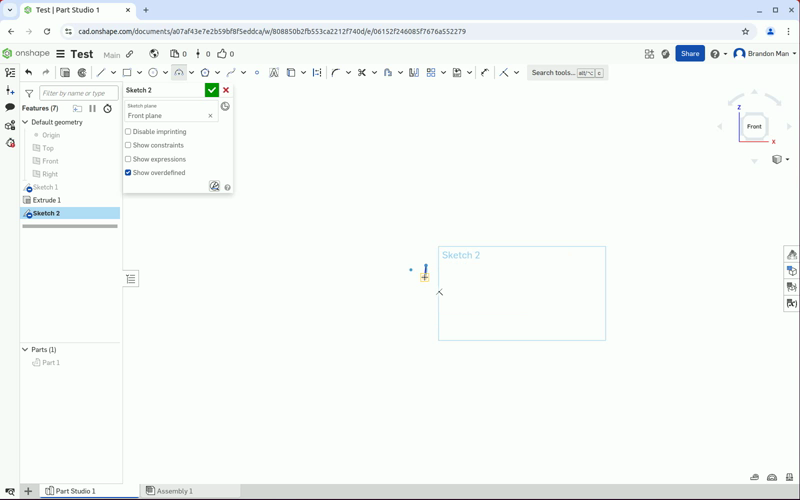
scroll(6)
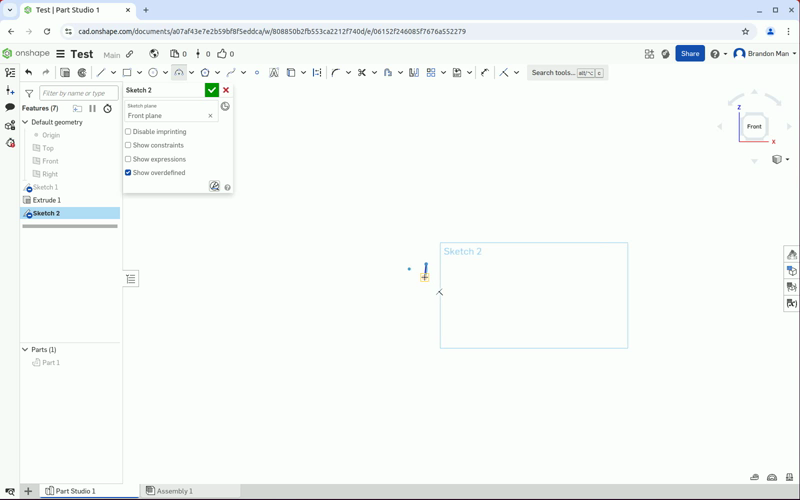
scroll(6)
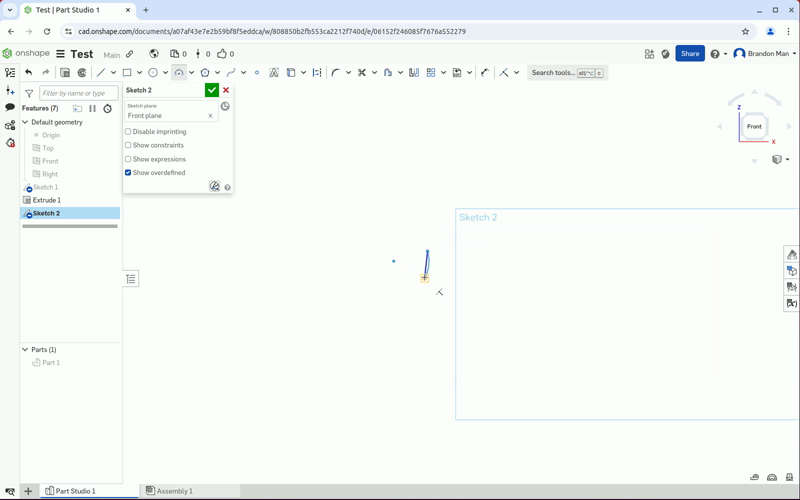
scroll(6)
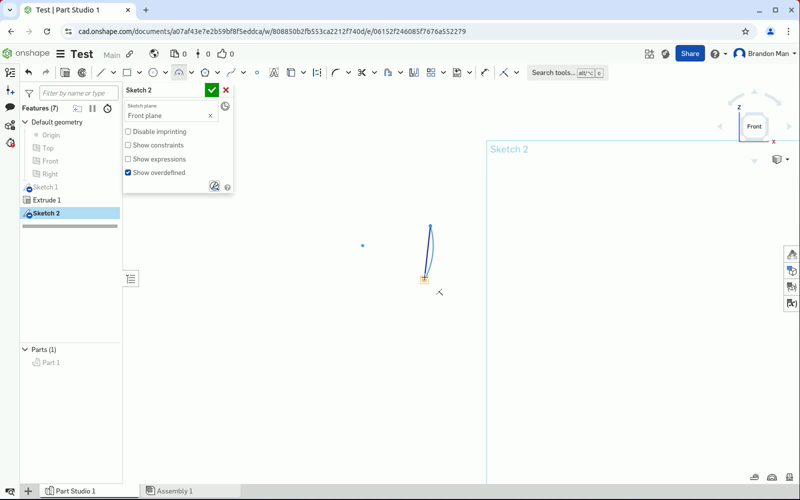
click(424, 276)
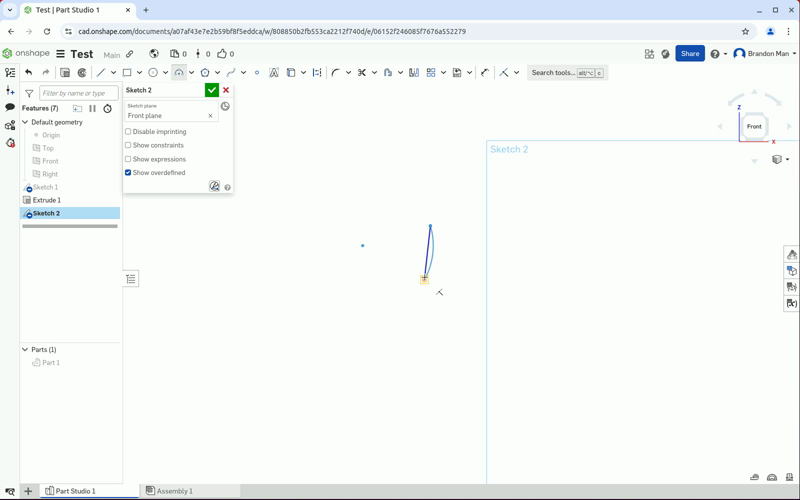
scroll(-6)
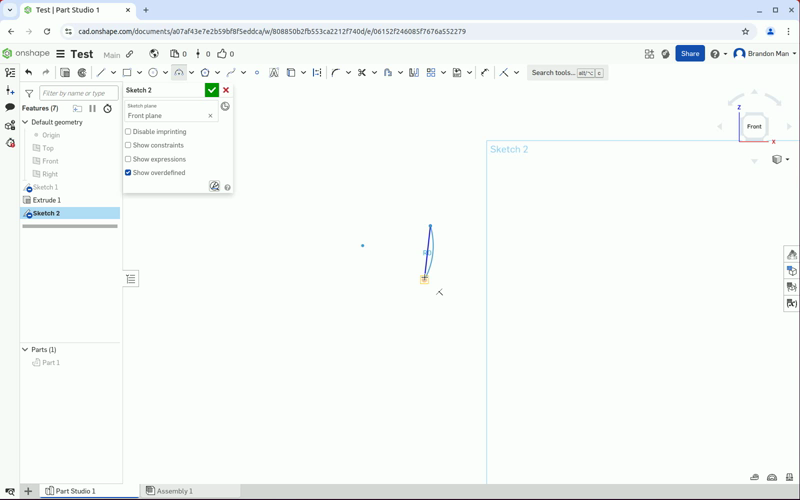
scroll(-6)
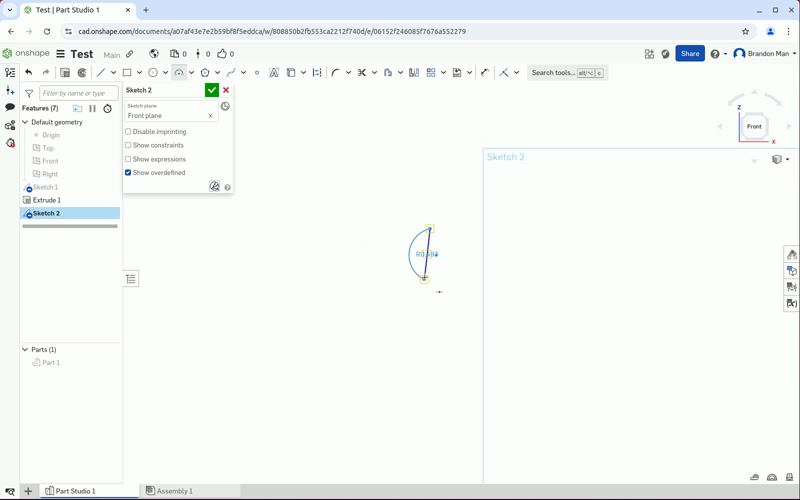
scroll(-6)
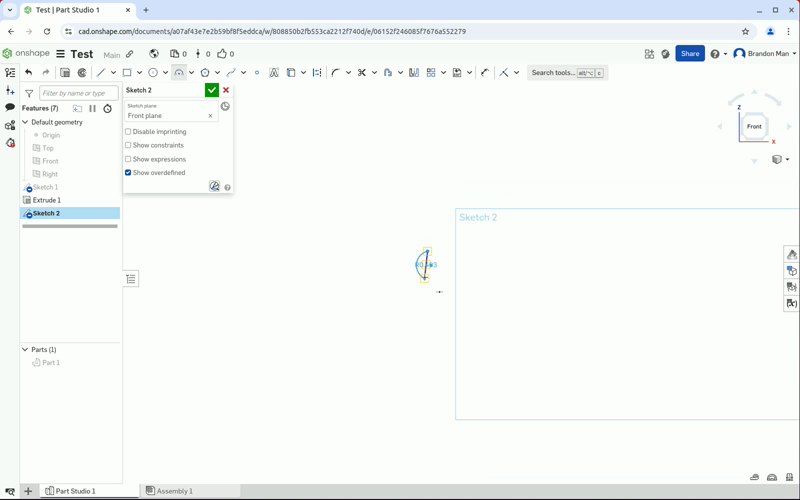
scroll(-6)
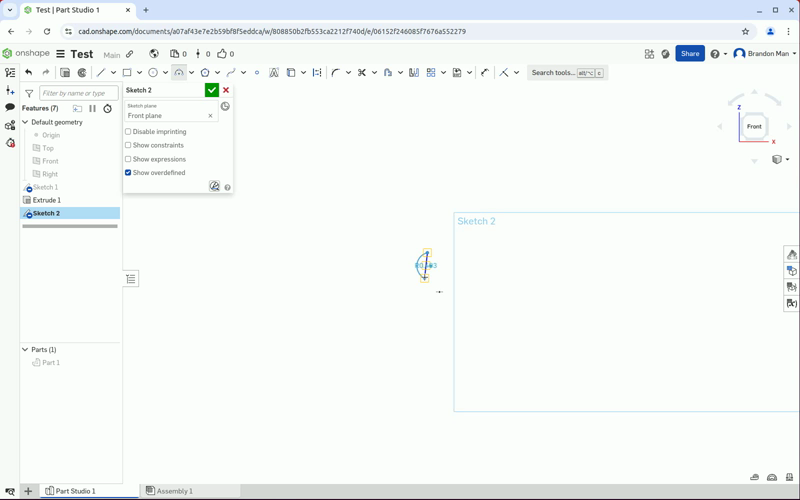
scroll(-6)
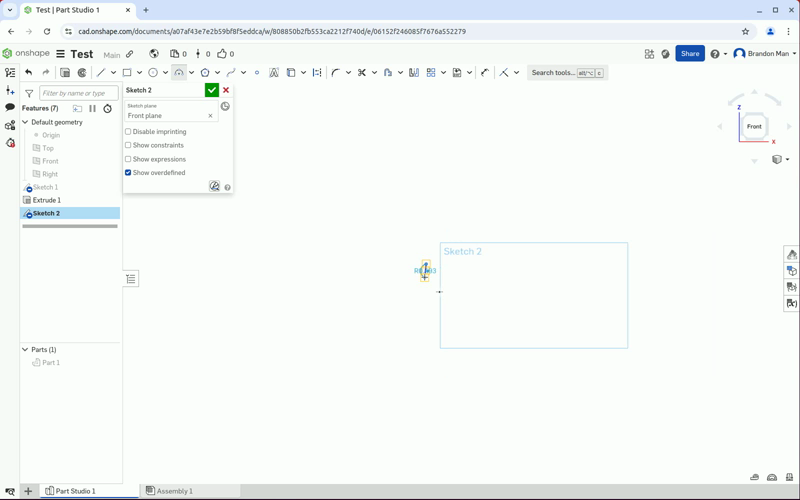
scroll(-6)
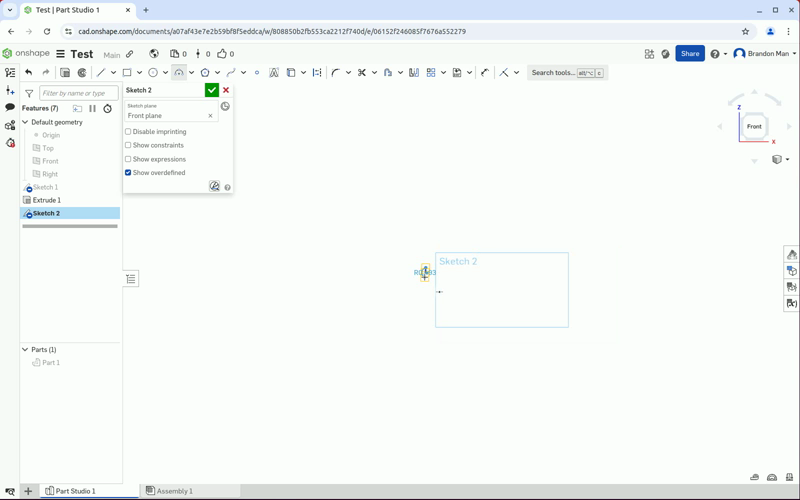
scroll(-6)
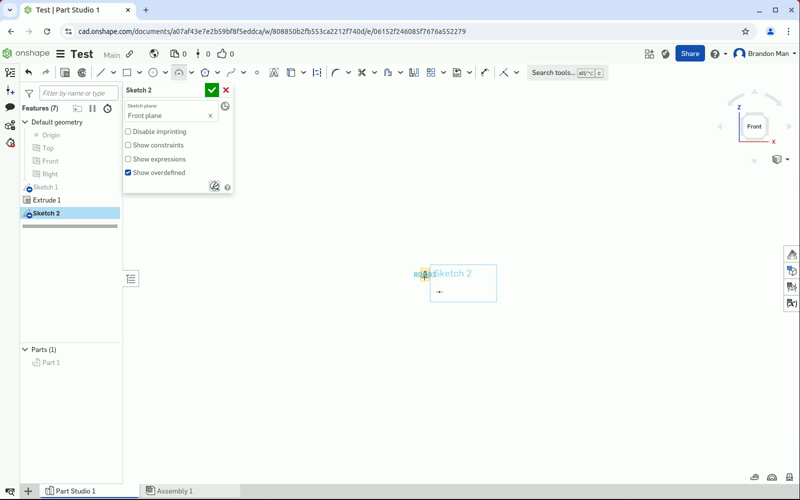
key_down(shift)
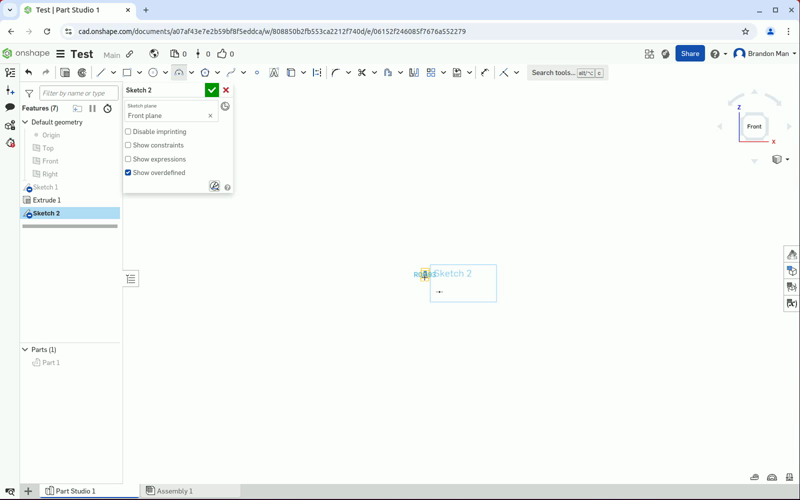
mouse_move(424, 274)
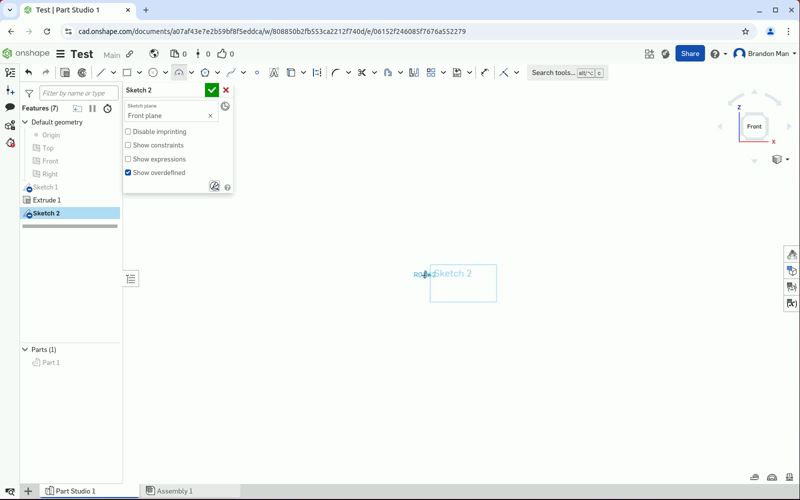
scroll(6)
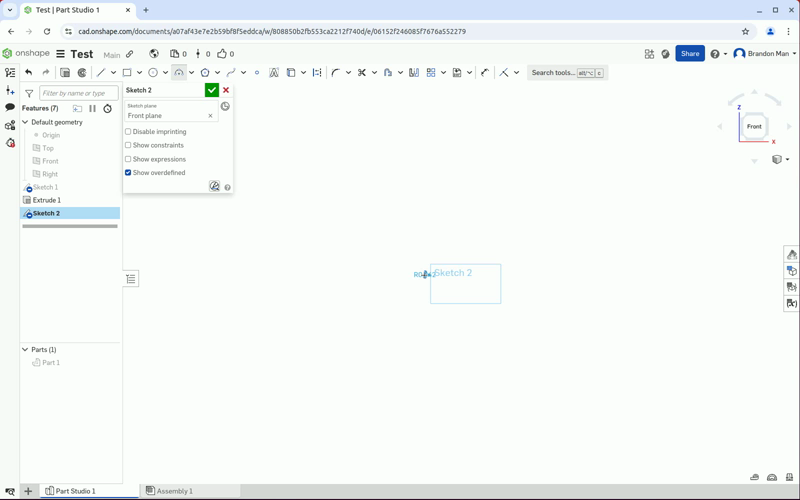
scroll(6)
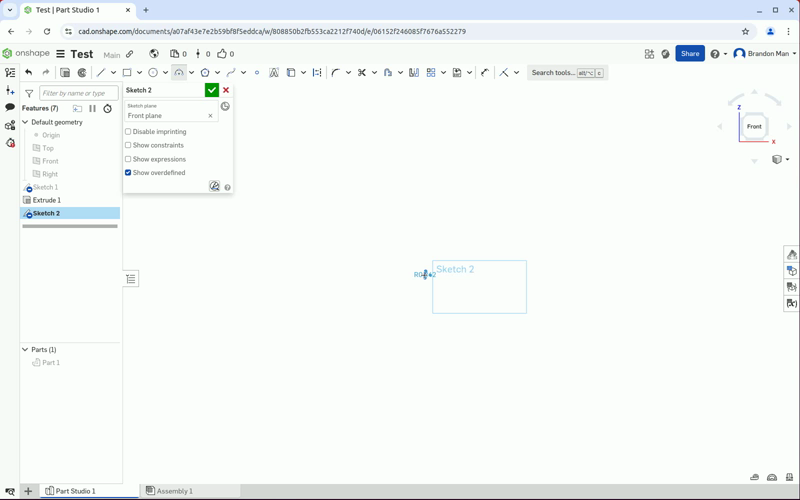
scroll(6)
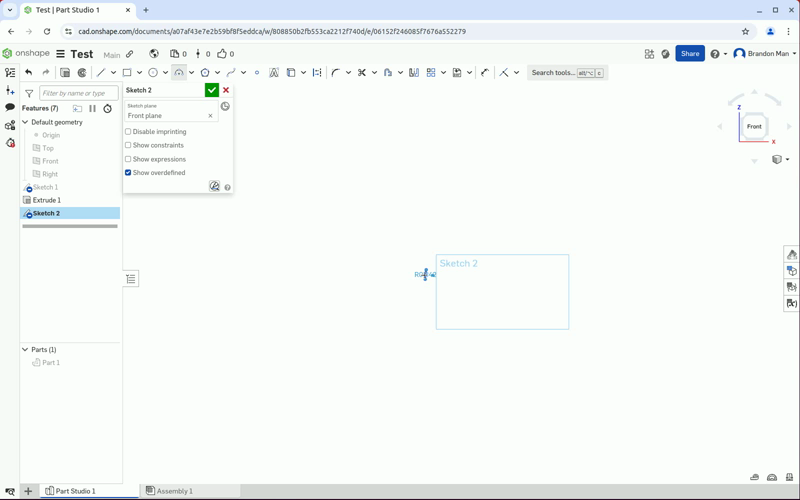
scroll(6)
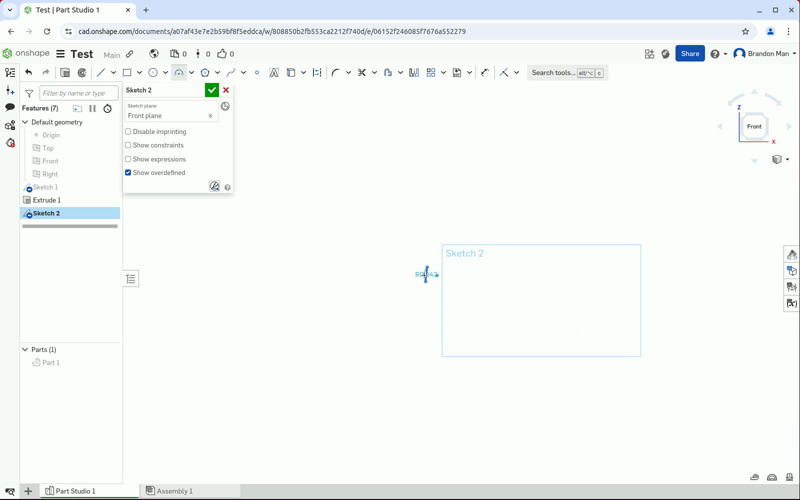
scroll(6)
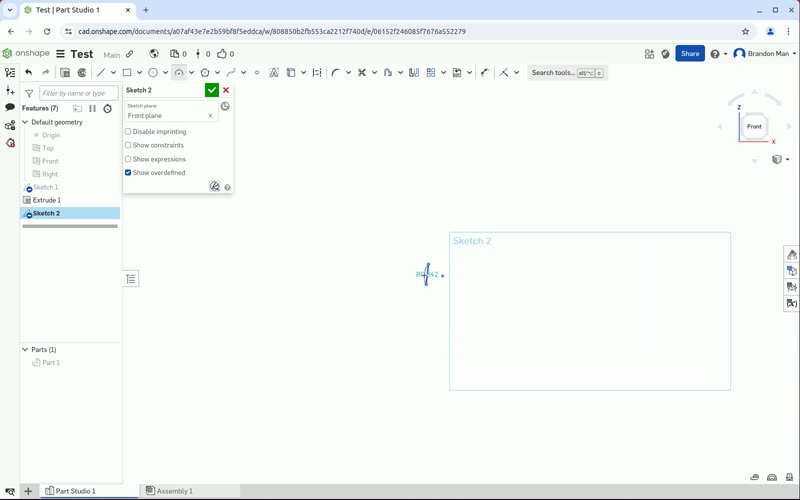
scroll(6)
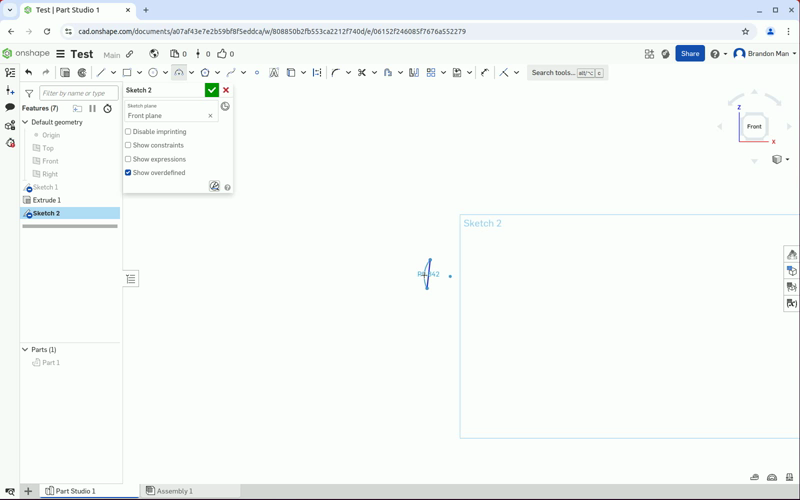
scroll(6)
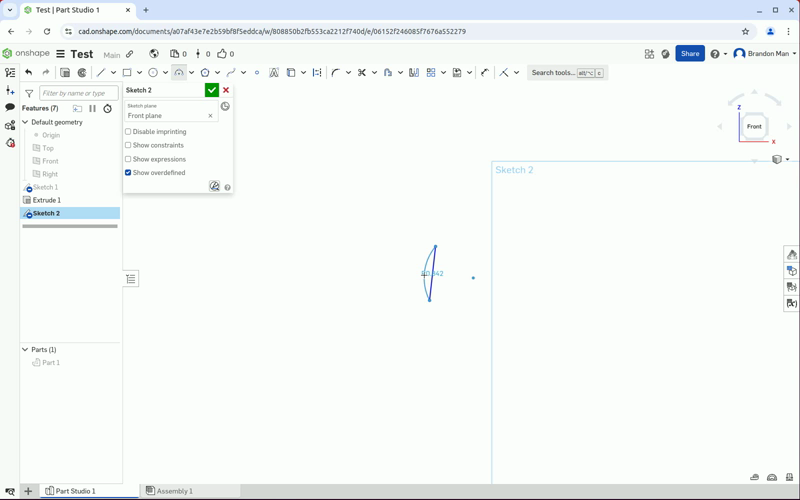
click(424, 274)
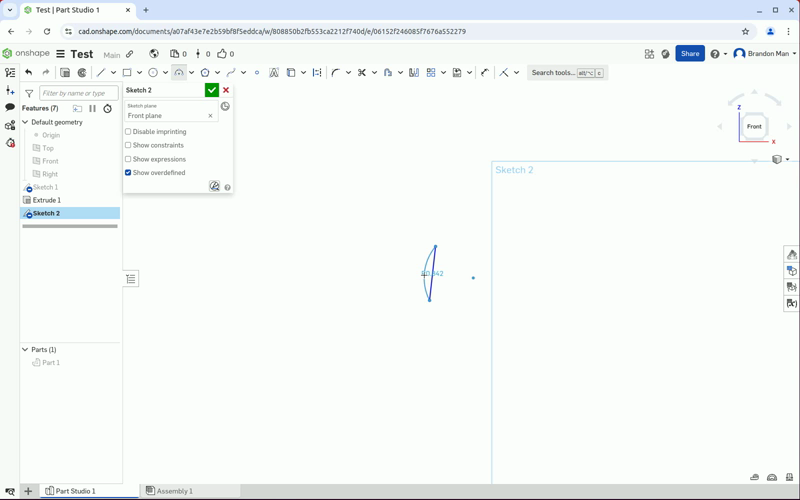
scroll(-6)
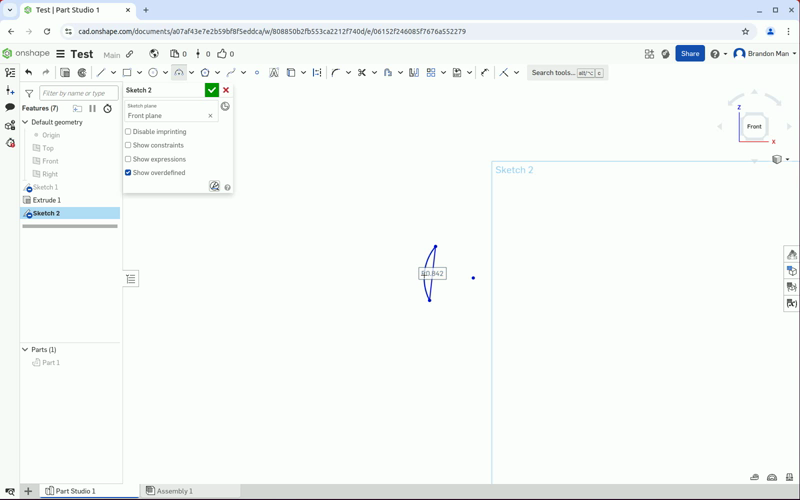
scroll(-6)
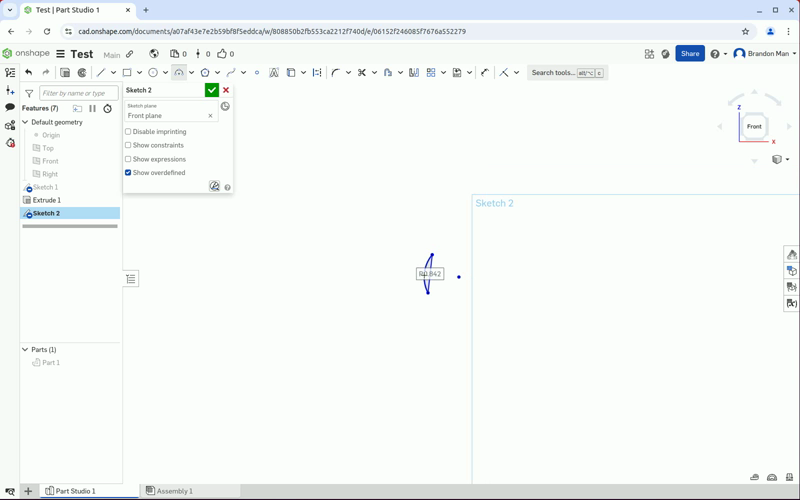
scroll(-6)
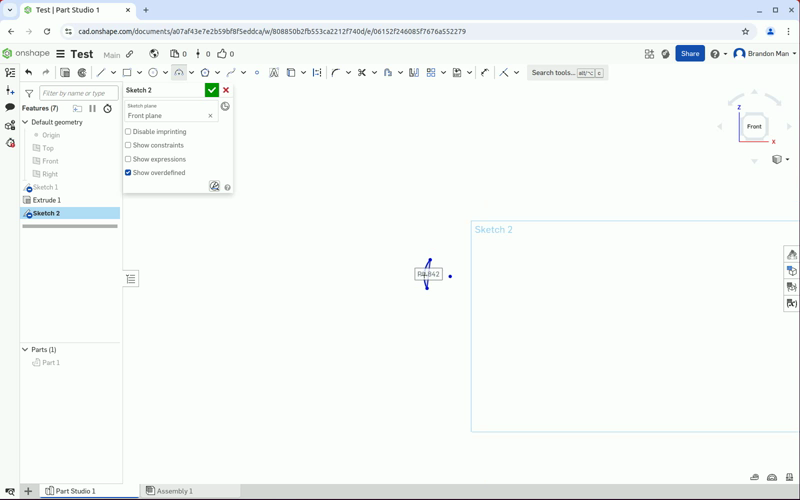
scroll(-6)
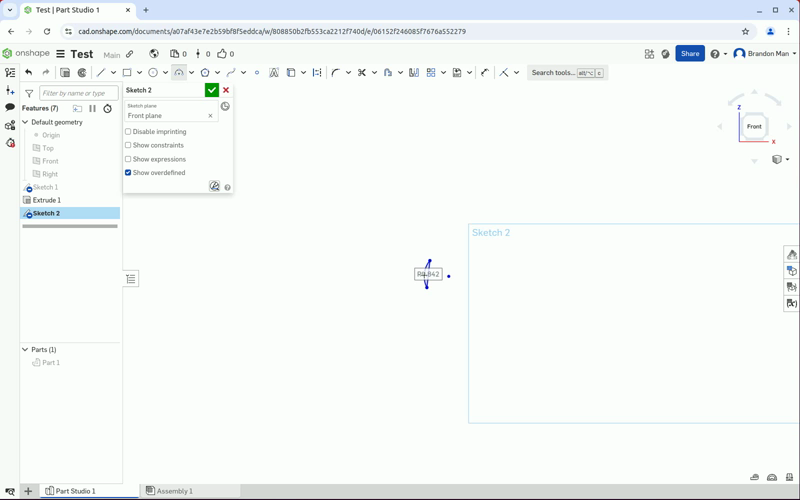
scroll(-6)
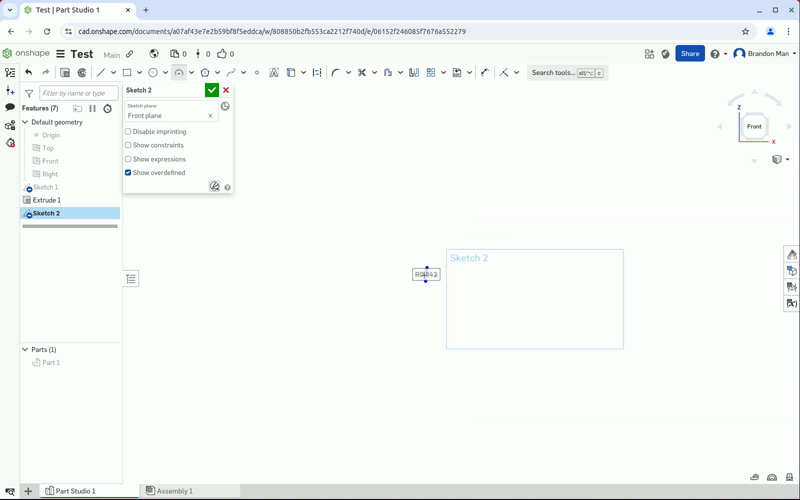
scroll(-6)
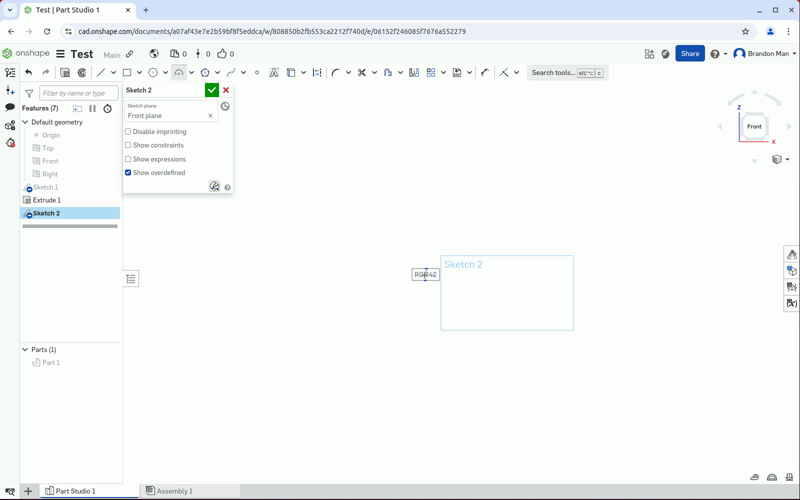
scroll(-6)
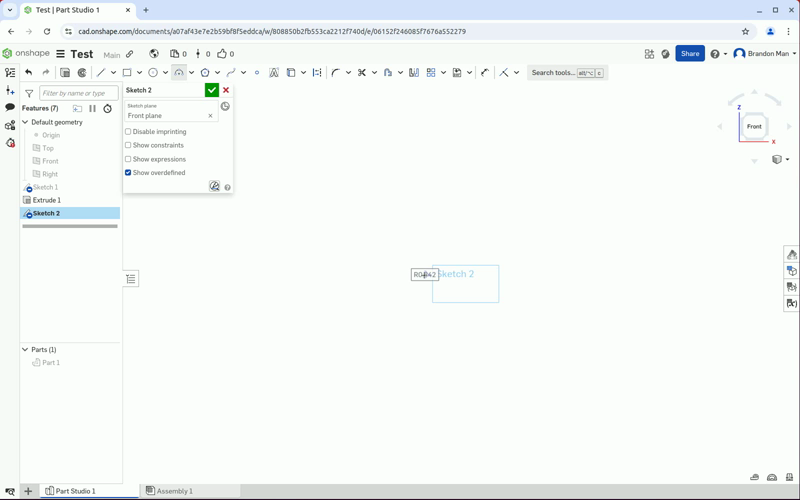
key_up(shift)
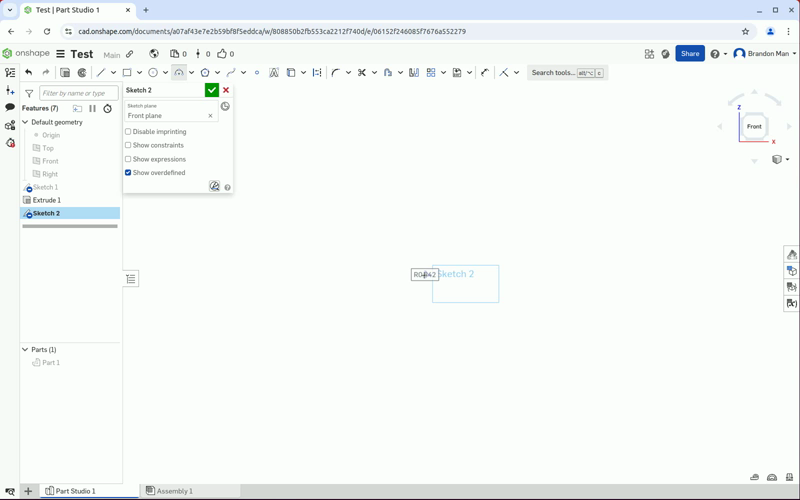
key(esc)
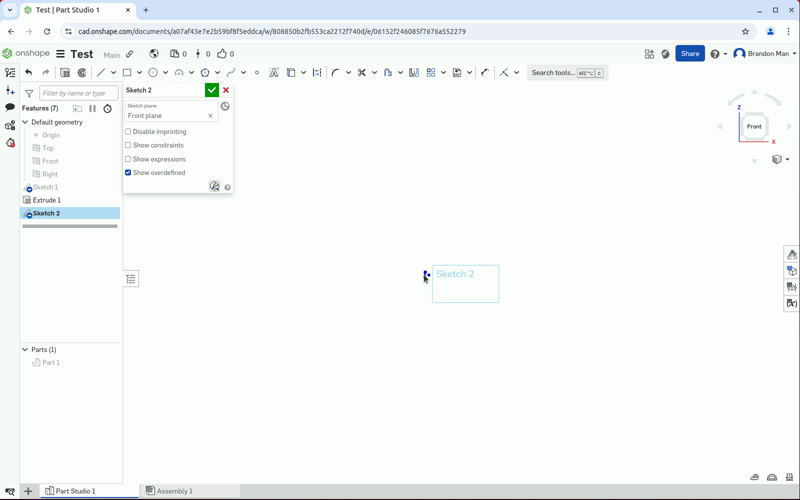
mouse_move(424, 276)
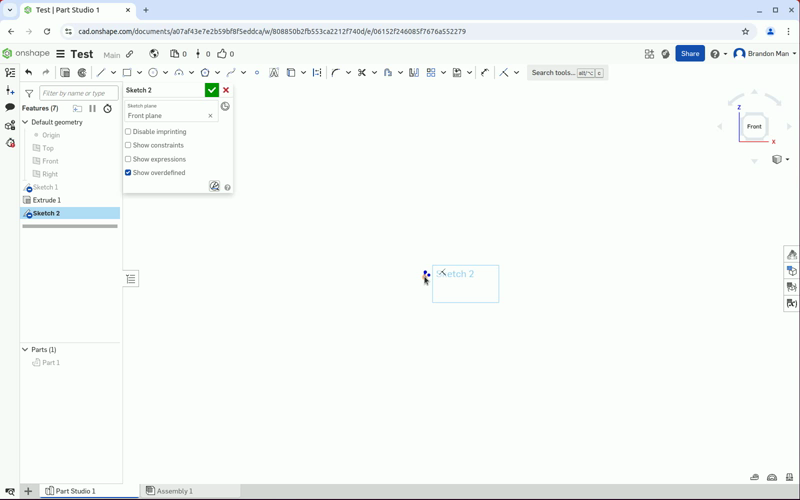
scroll(6)
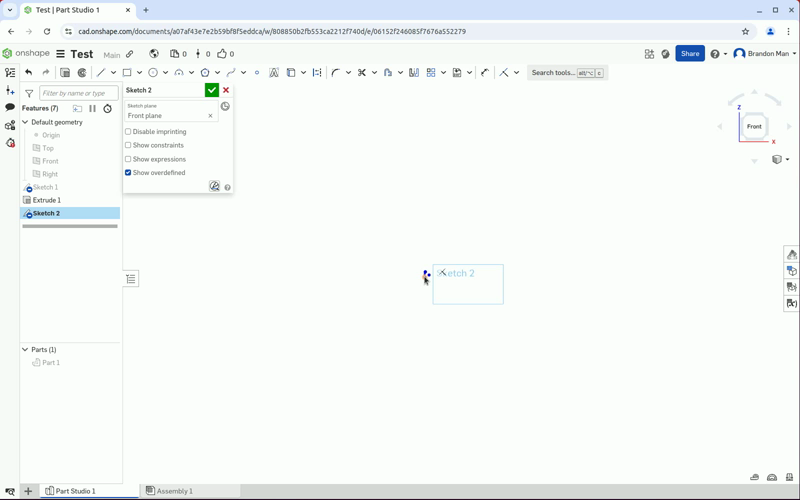
scroll(6)
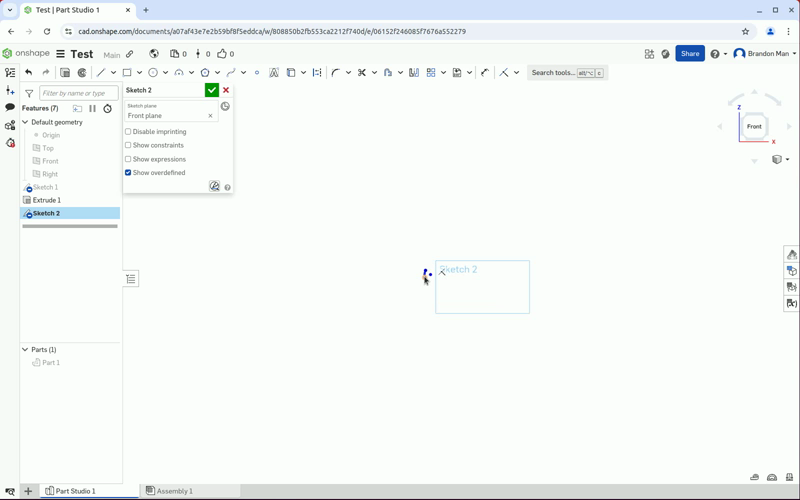
scroll(6)
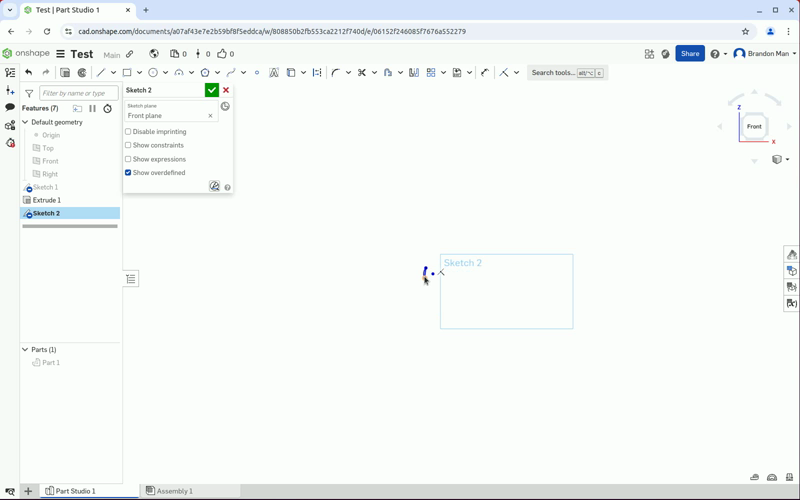
scroll(6)
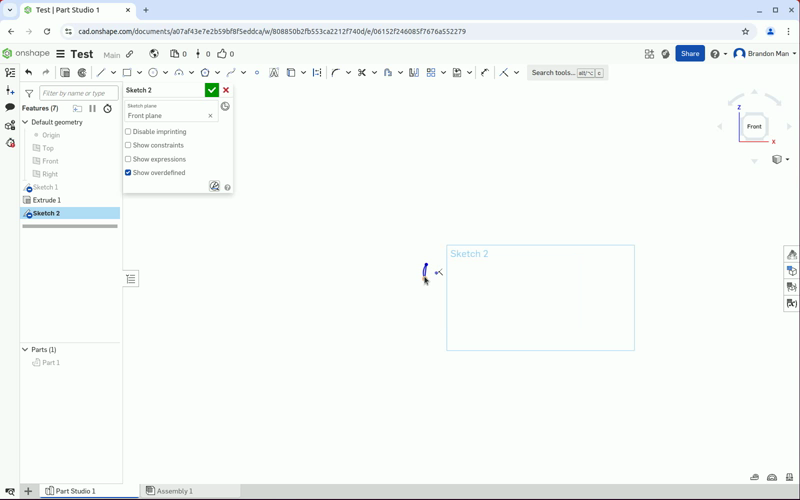
scroll(6)
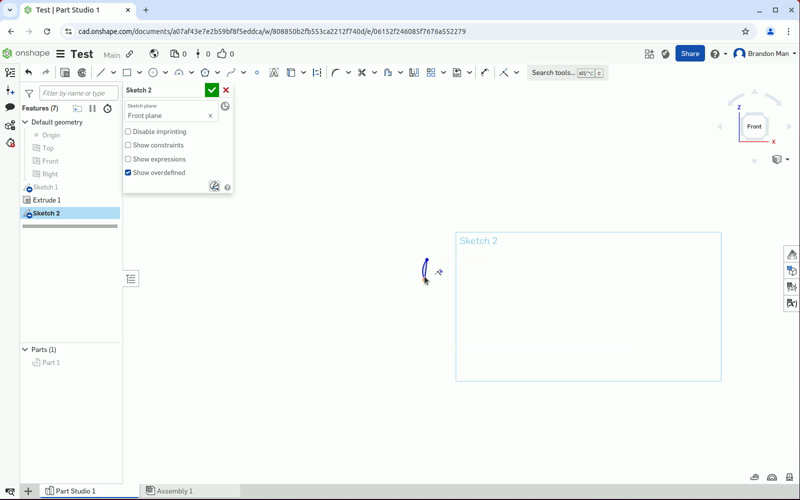
scroll(6)
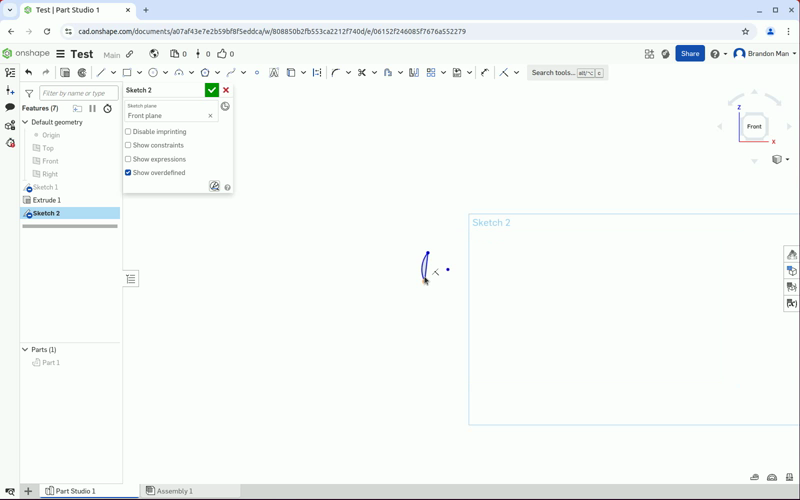
scroll(6)
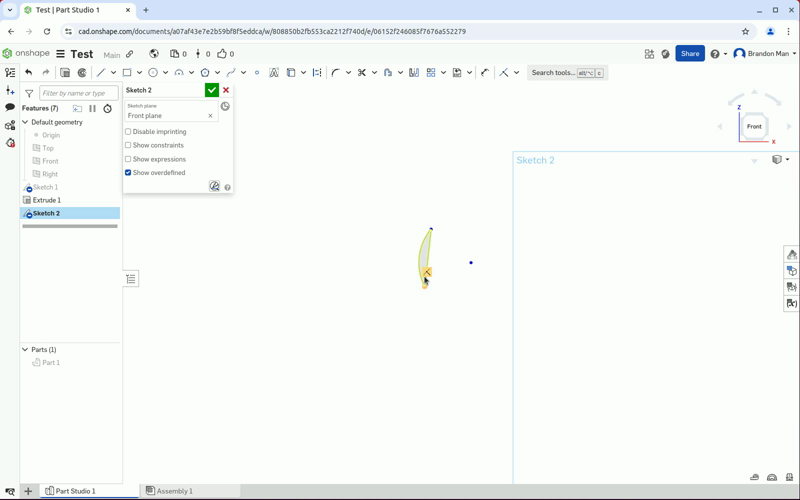
click(424, 276)
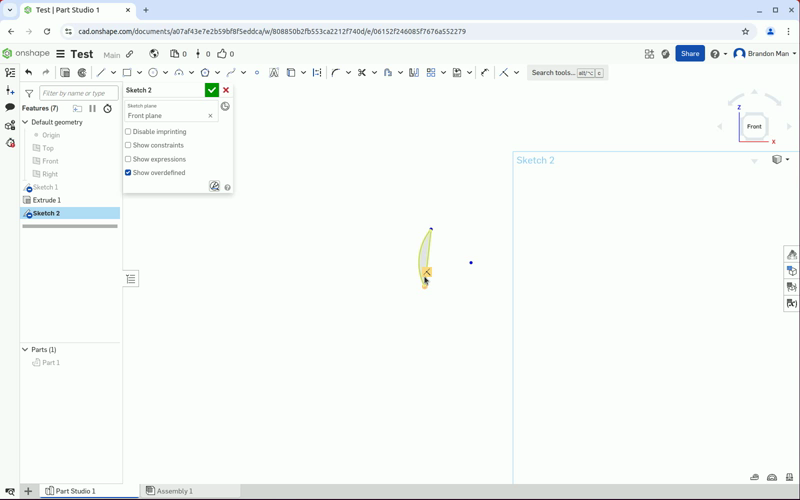
scroll(-6)
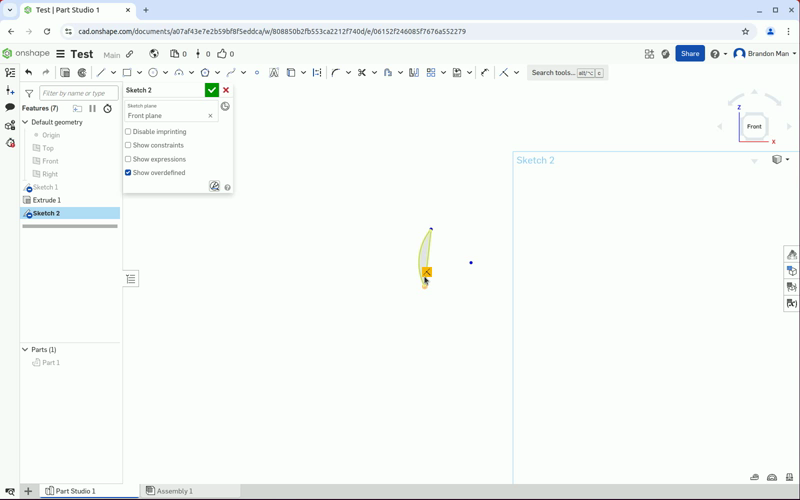
scroll(-6)
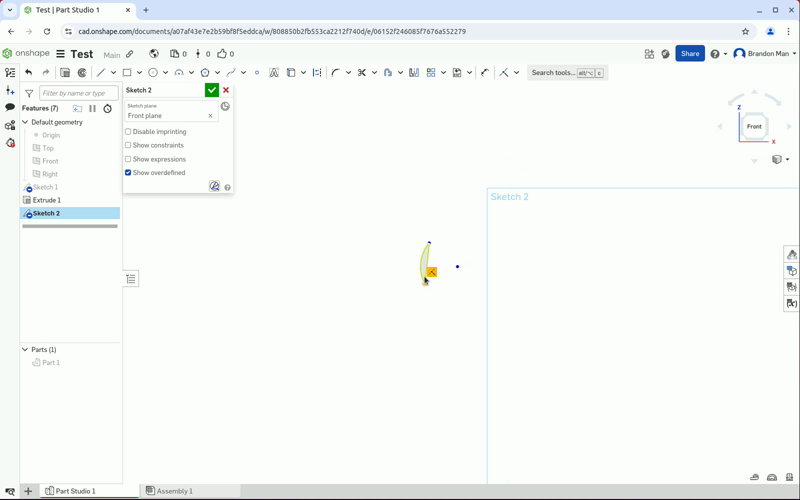
scroll(-6)
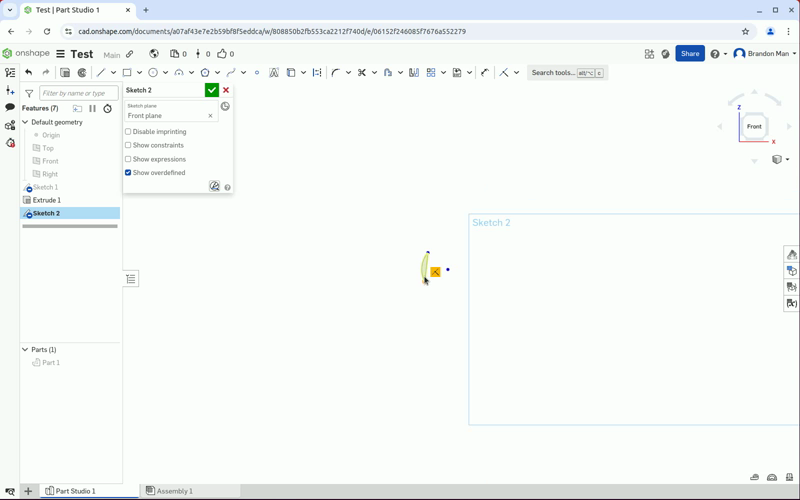
scroll(-6)
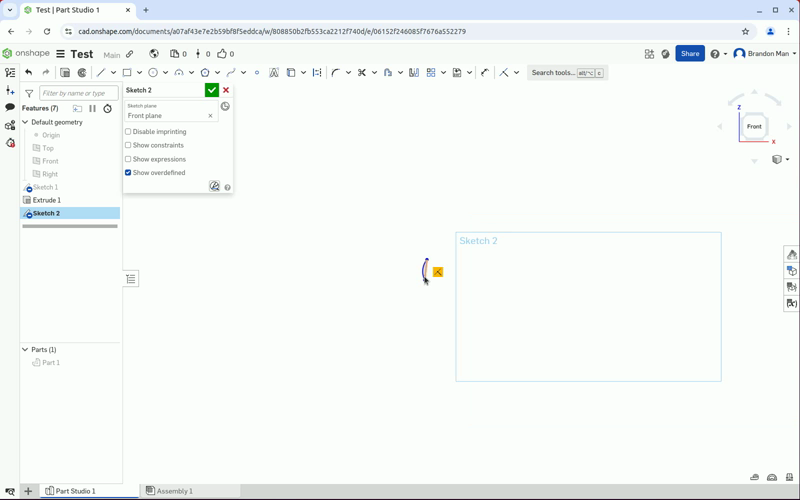
scroll(-6)
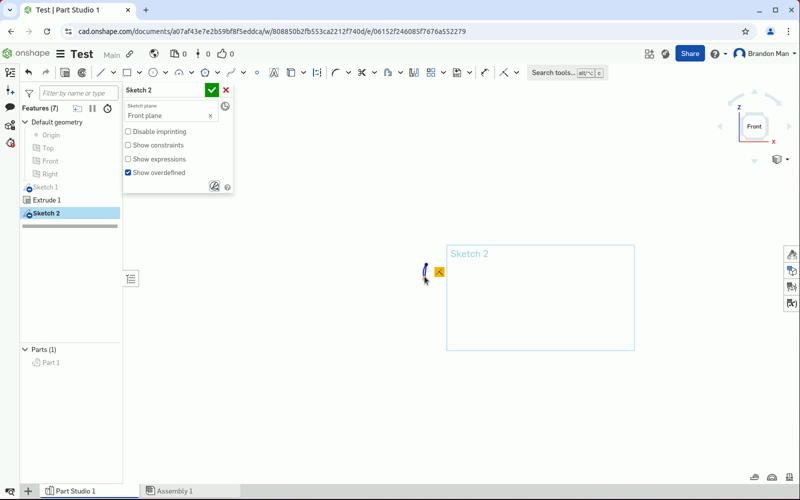
scroll(-6)
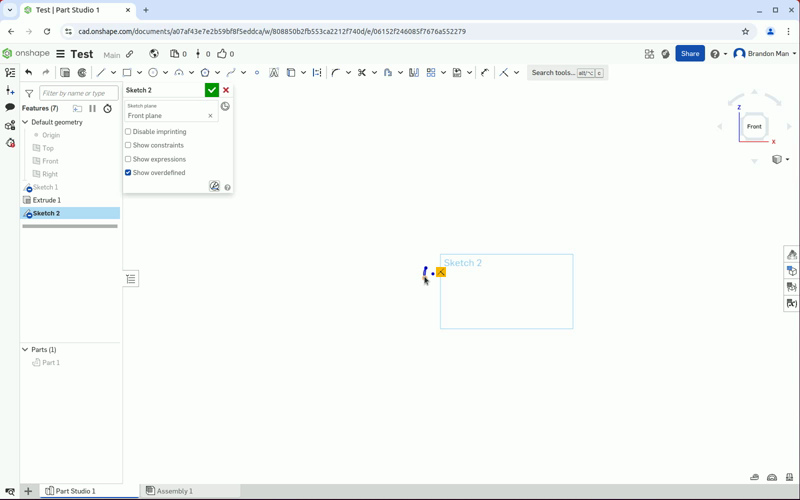
scroll(-6)
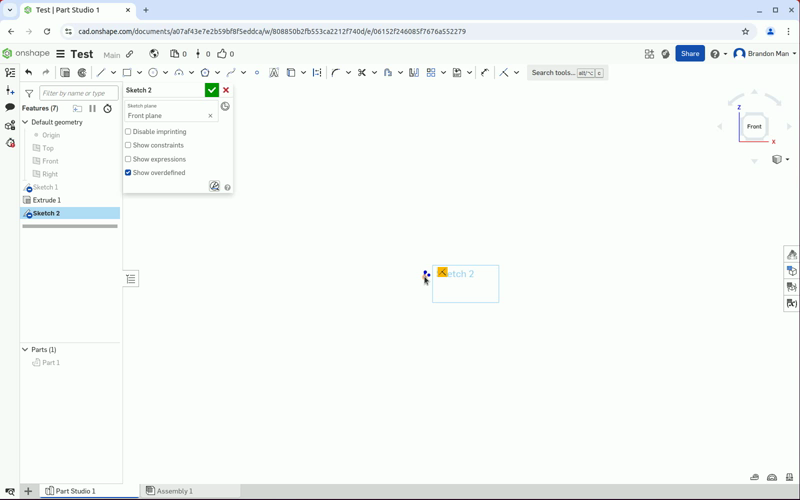
mouse_move(73, 352)
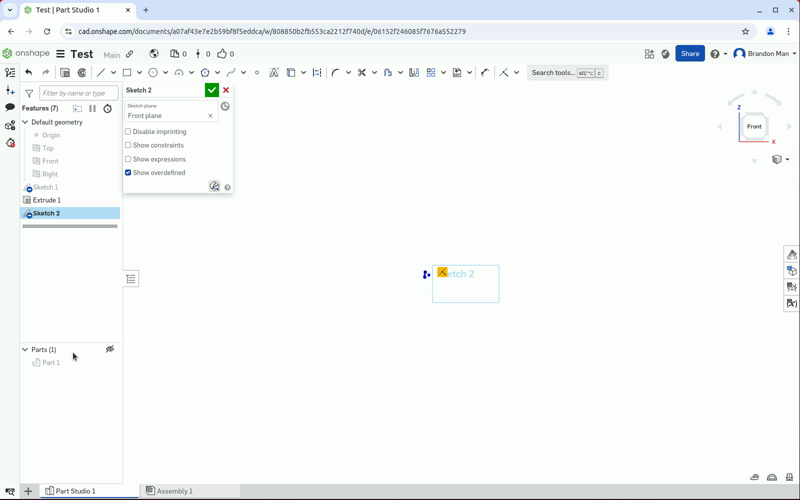
key(shift+y)
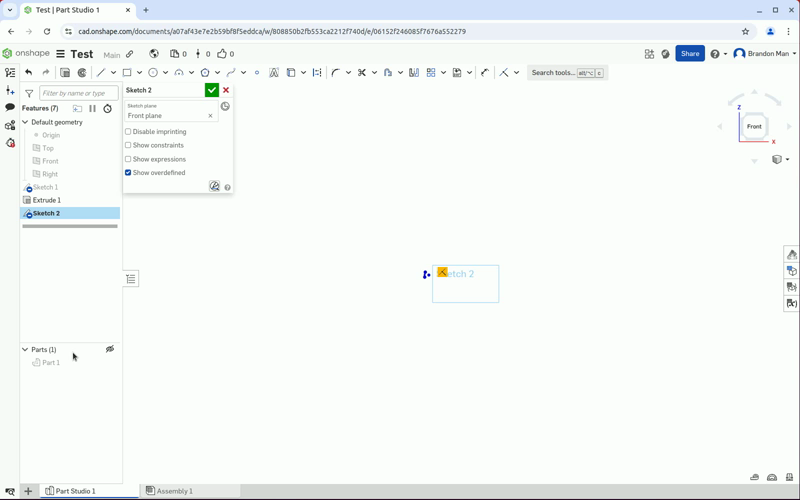
key(shift+e)
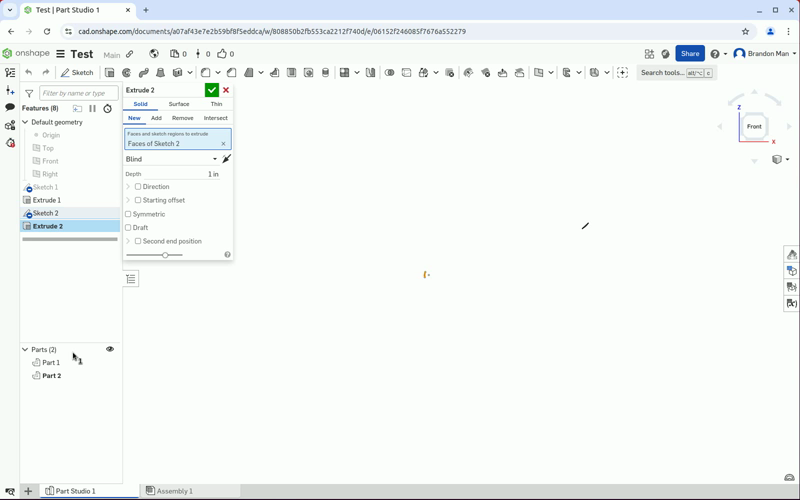
mouse_move(143, 106)
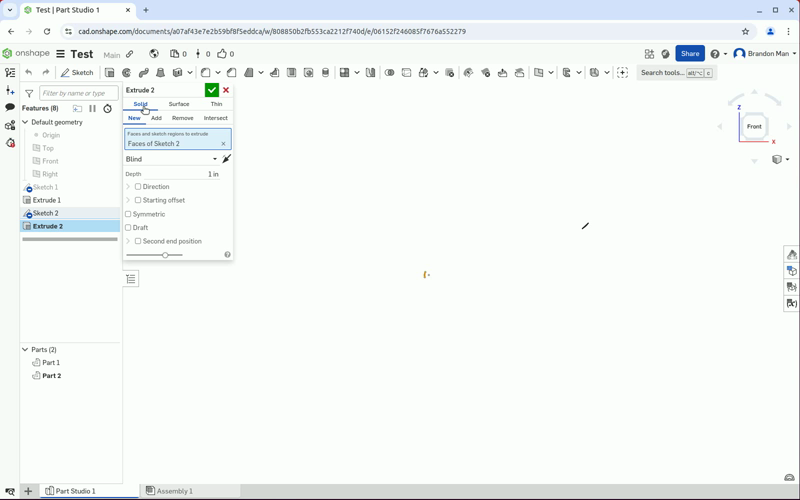
click(143, 106)
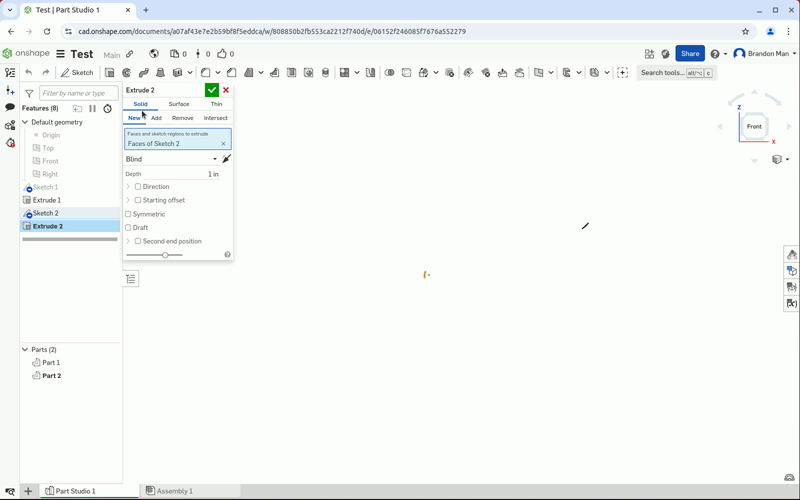
mouse_move(137, 120)
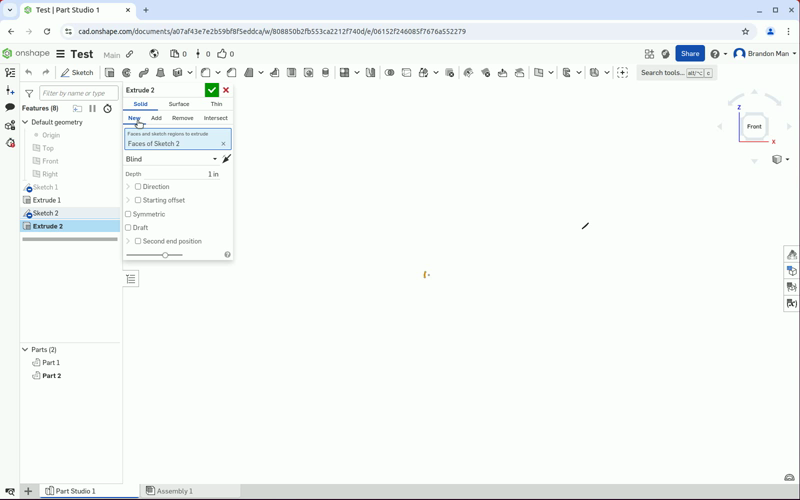
click(137, 120)
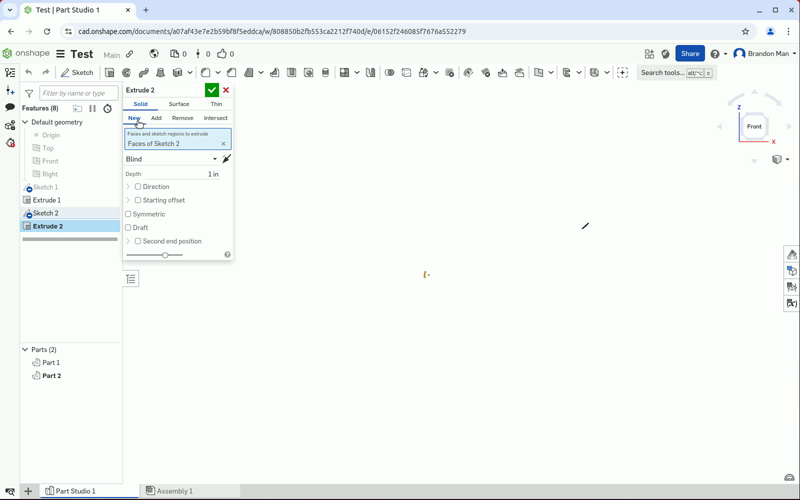
key(tab, 4)
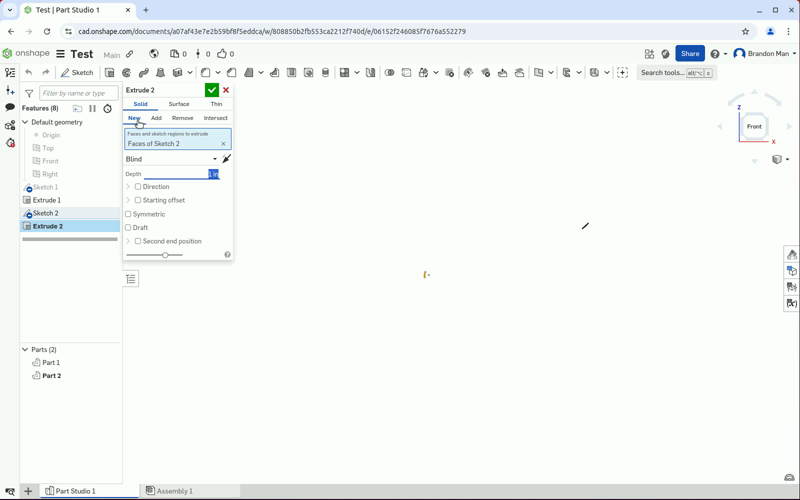
text(2.648)
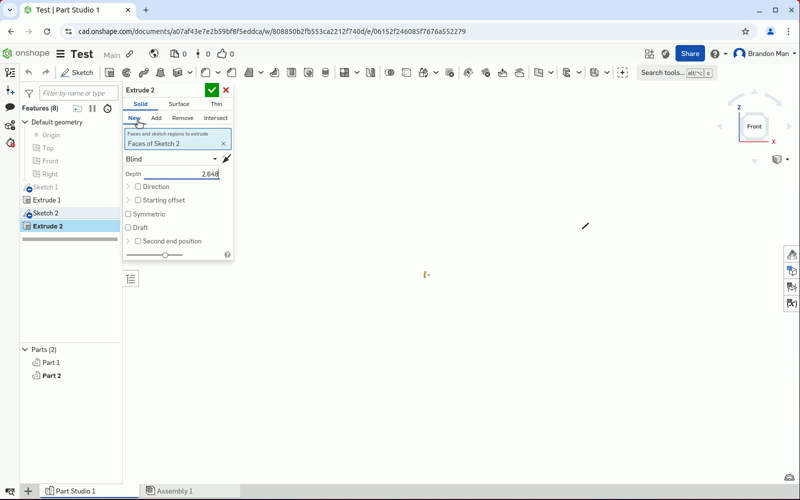
key(enter)
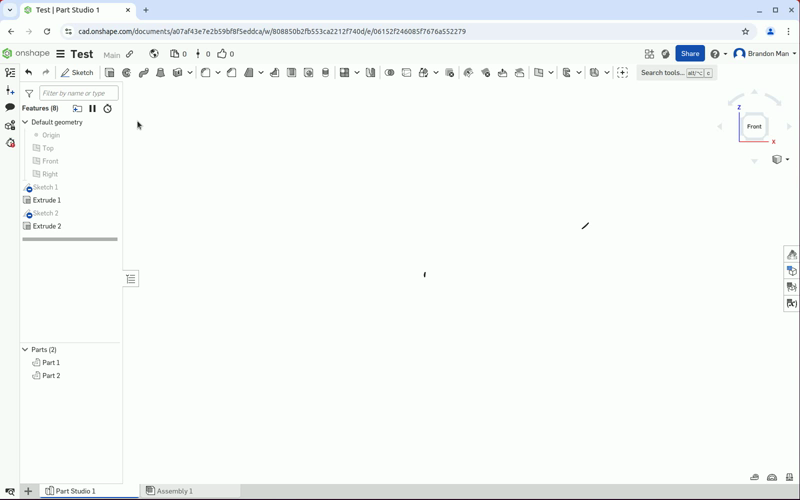
key(shift+h)
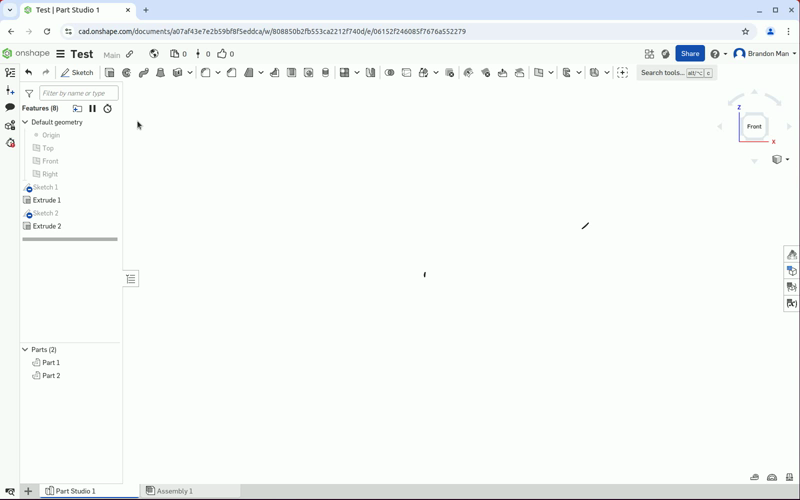
key(shift+h)
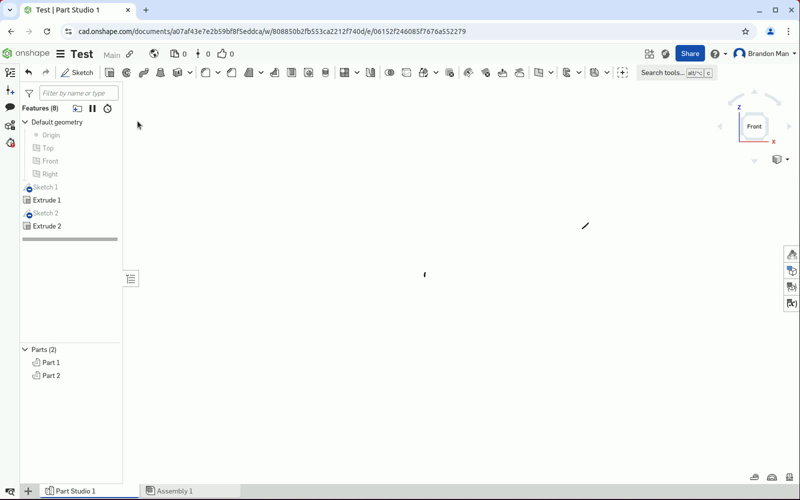
mouse_move(73, 189)
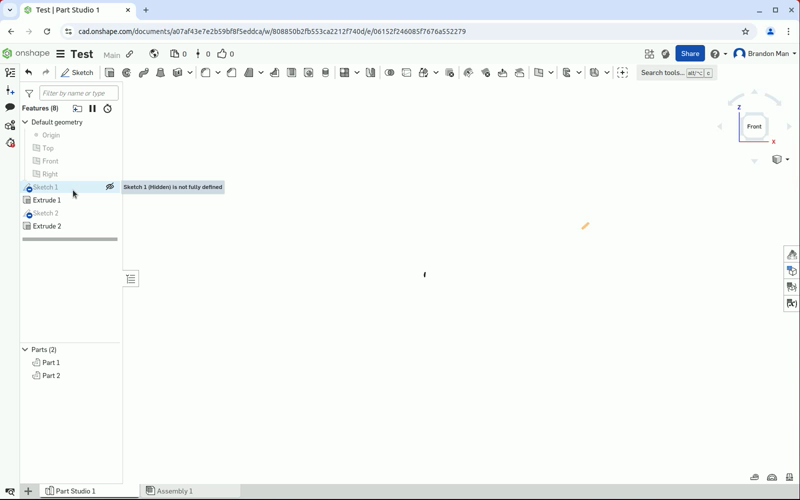
click(73, 189)
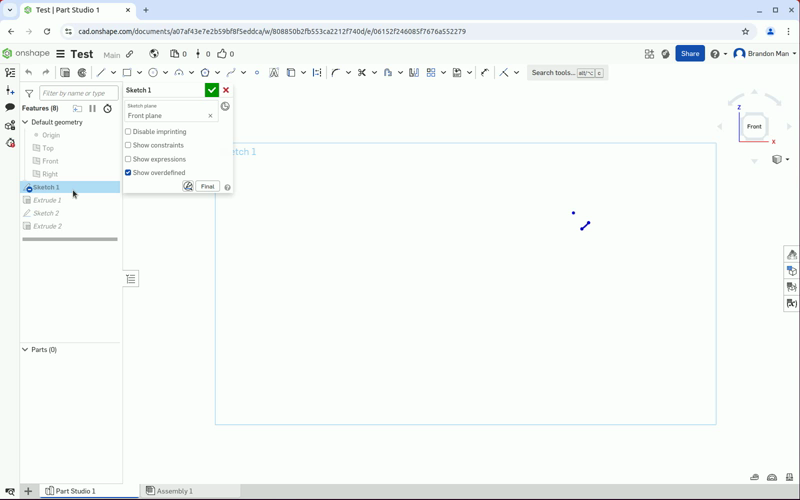
mouse_move(229, 92)
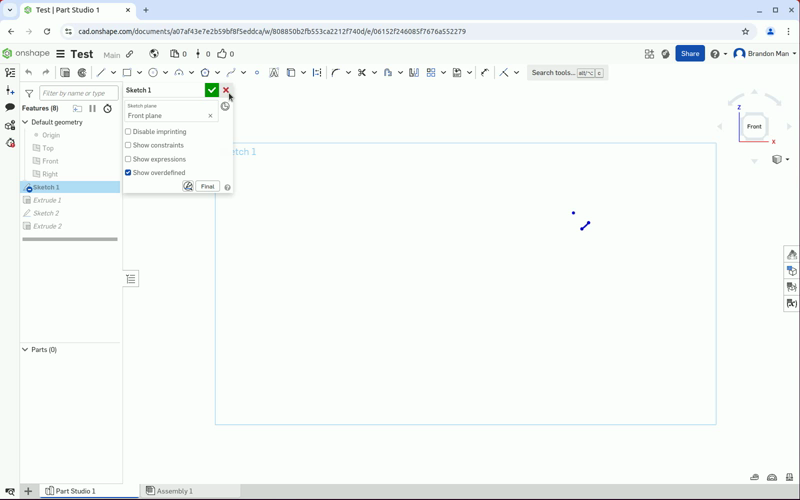
click(229, 92)
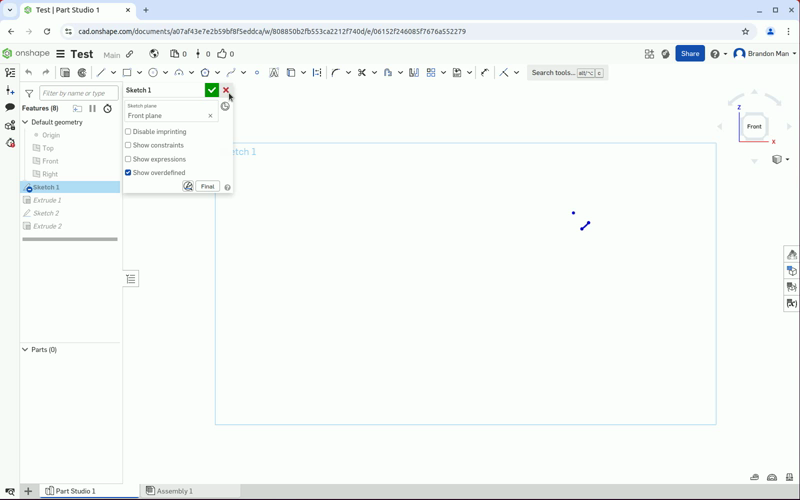
key(shift+s)
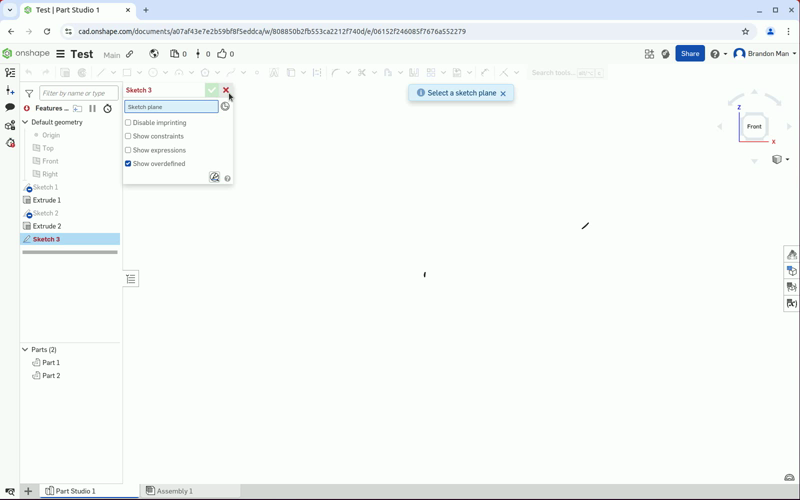
mouse_move(73, 163)
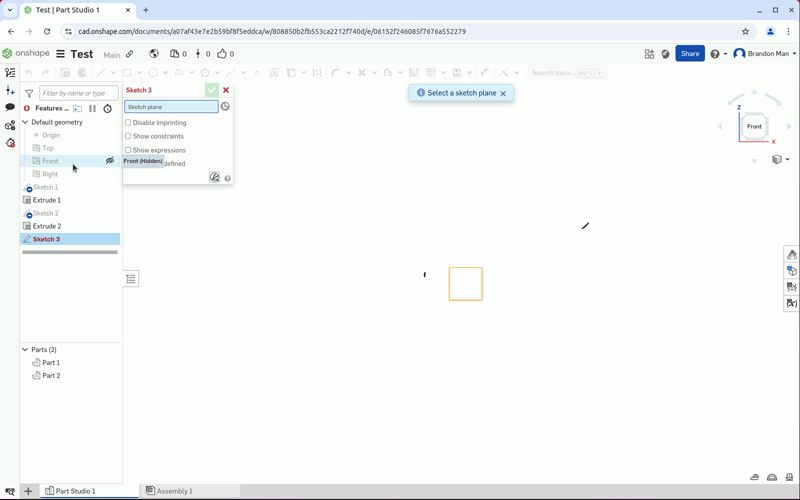
click(73, 163)
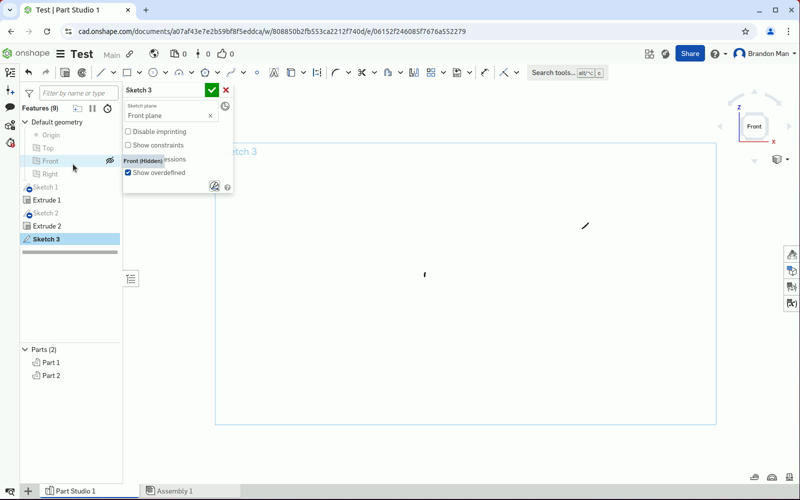
mouse_move(73, 352)
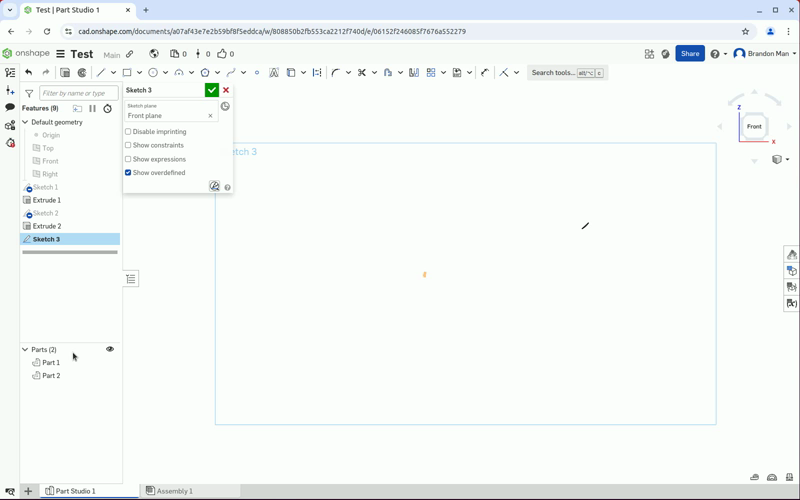
key(y)
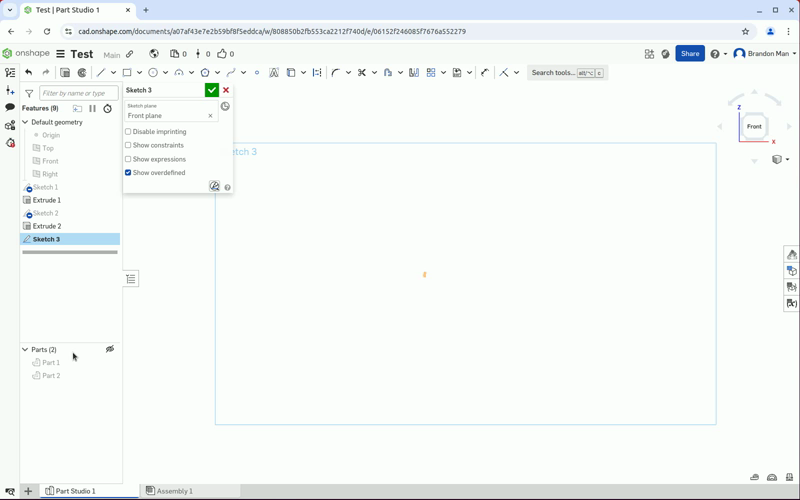
key(a)
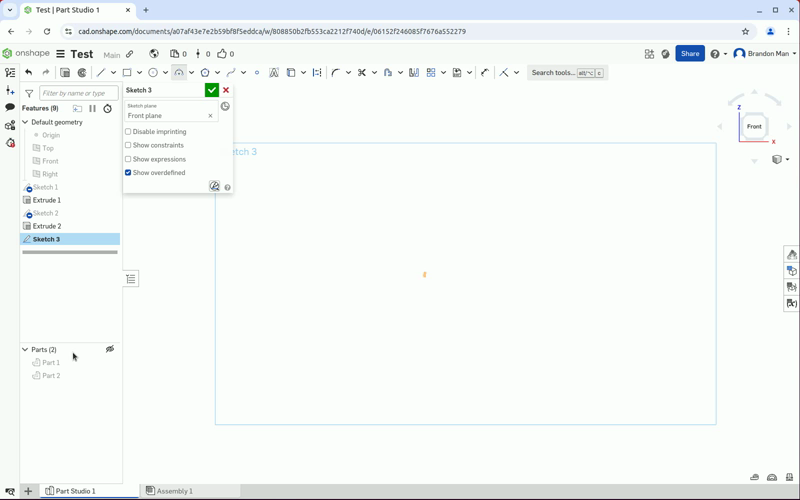
key_down(shift)
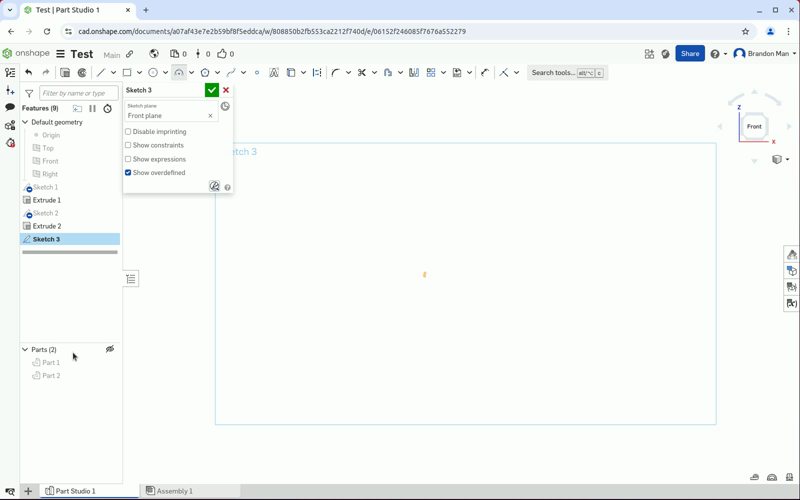
mouse_move(424, 276)
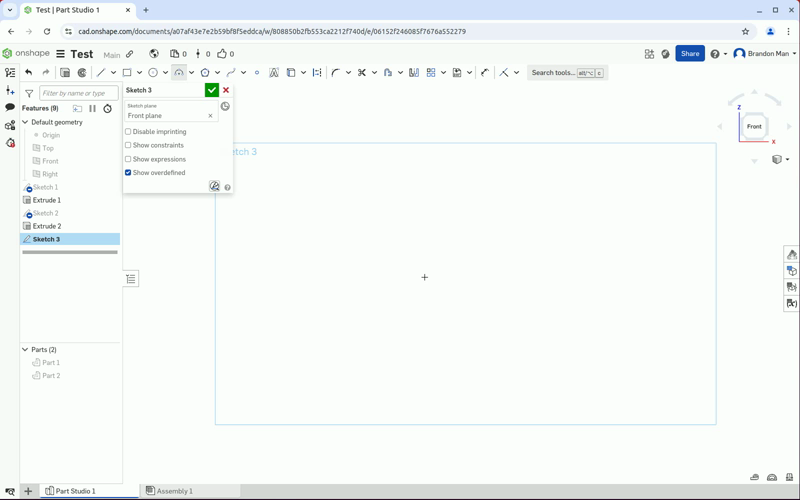
click(424, 276)
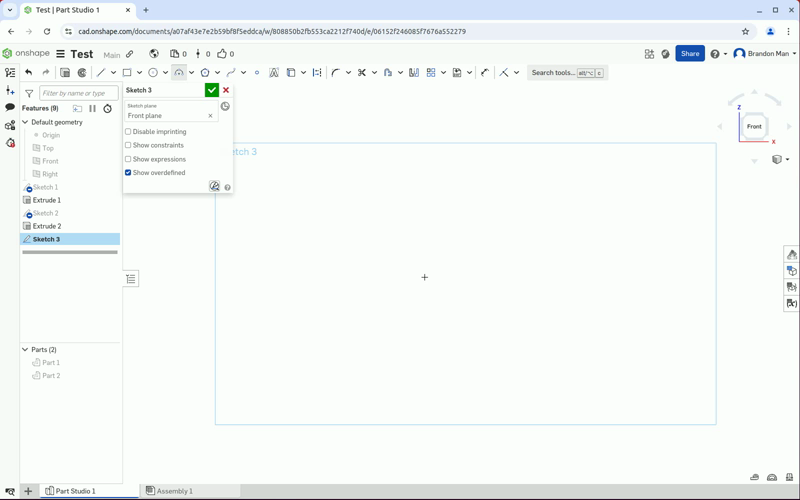
key_up(shift)
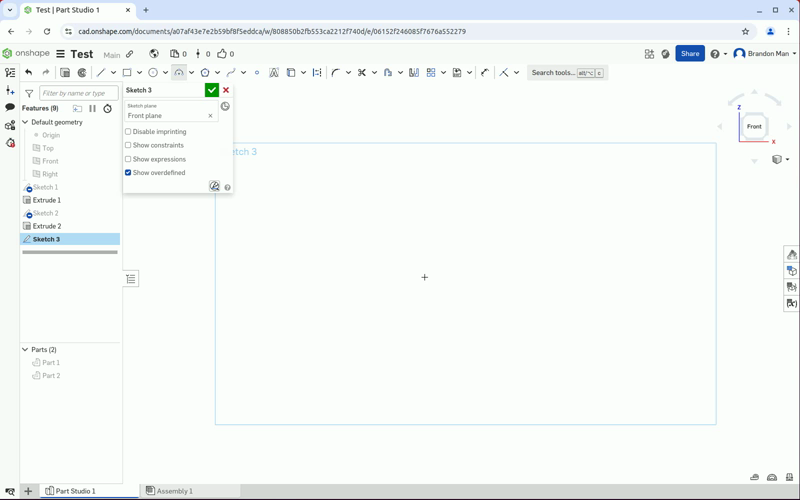
key_down(shift)
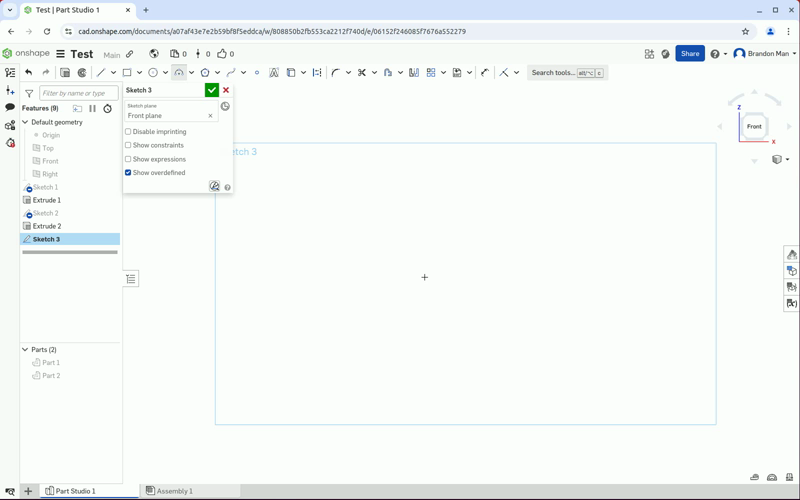
mouse_move(488, 306)
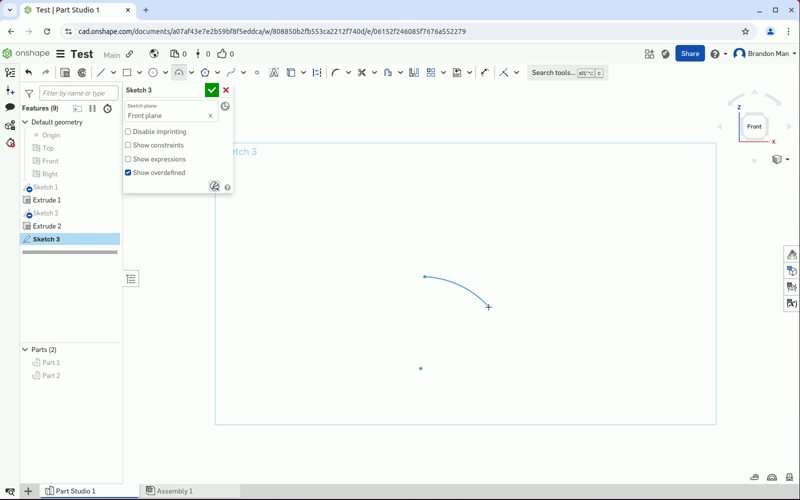
click(488, 306)
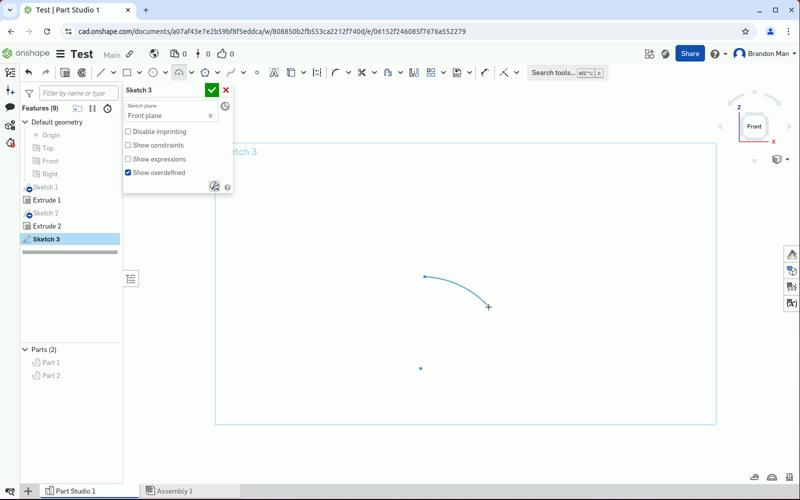
mouse_move(445, 315)
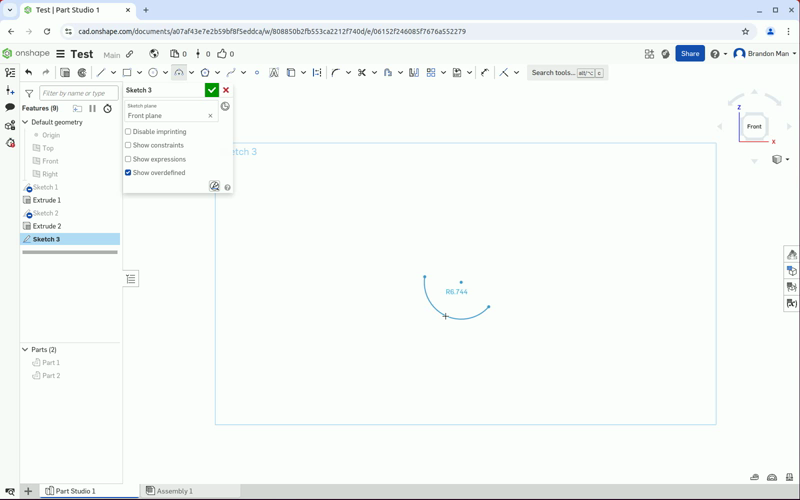
click(445, 315)
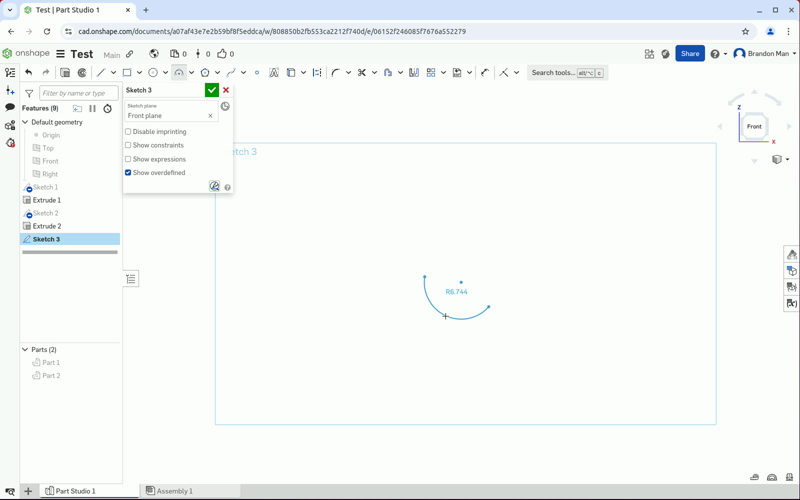
key_up(shift)
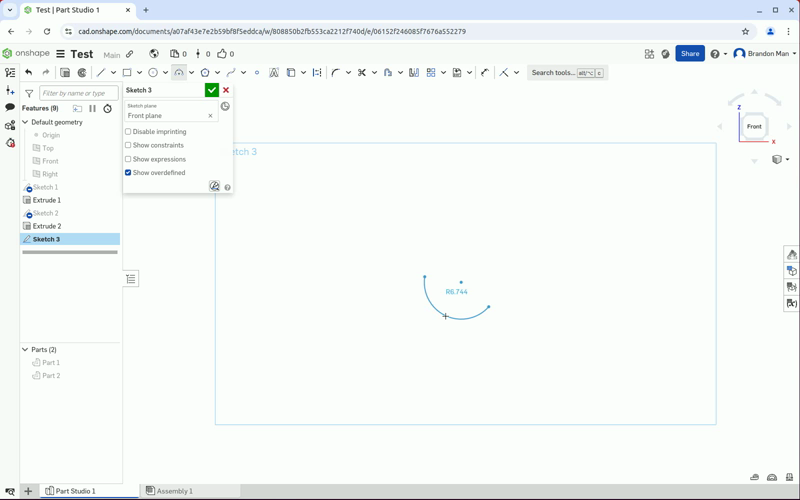
key(esc)
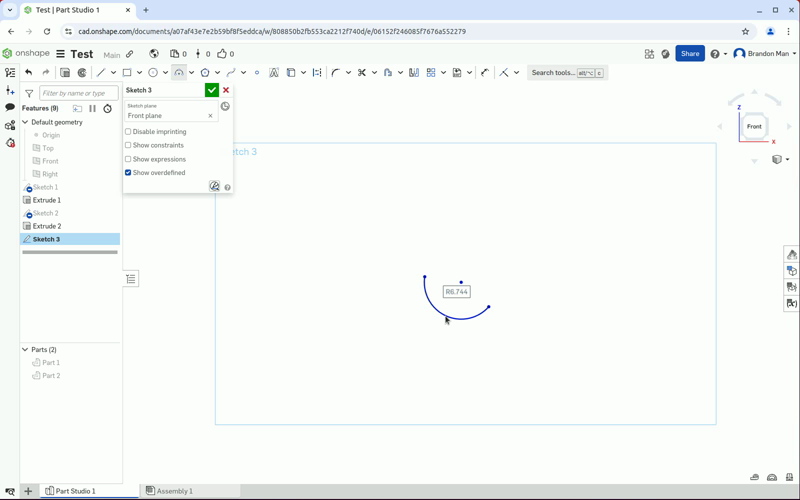
key(l)
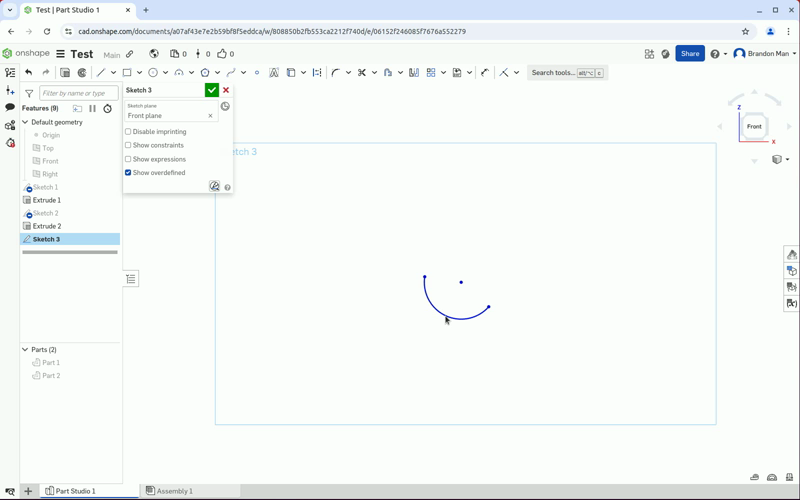
mouse_move(488, 306)
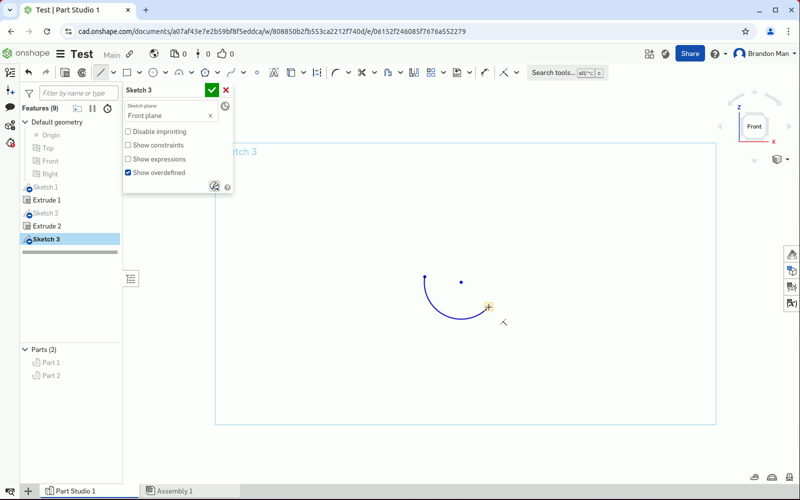
click(488, 306)
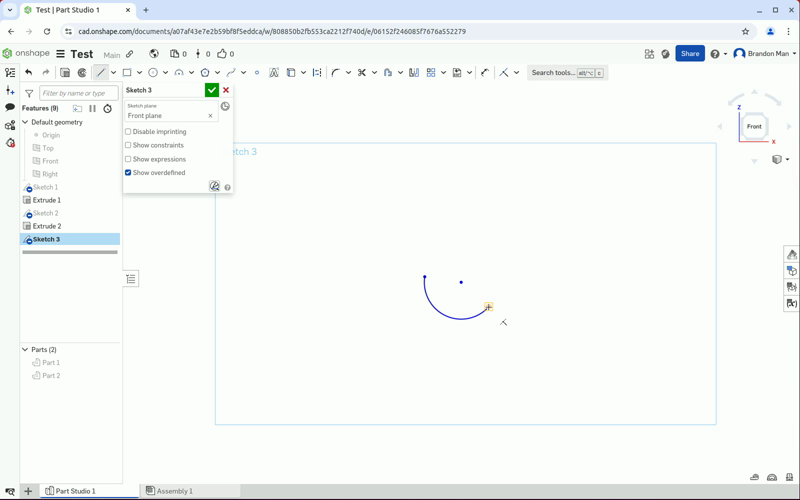
key_down(shift)
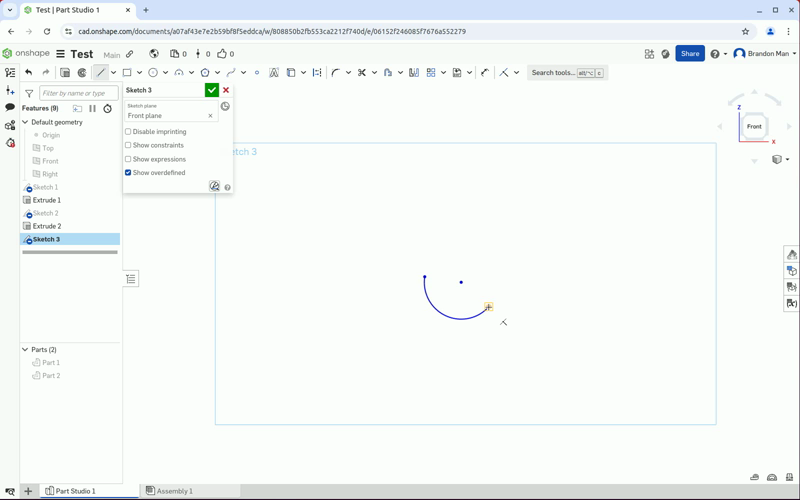
mouse_move(565, 233)
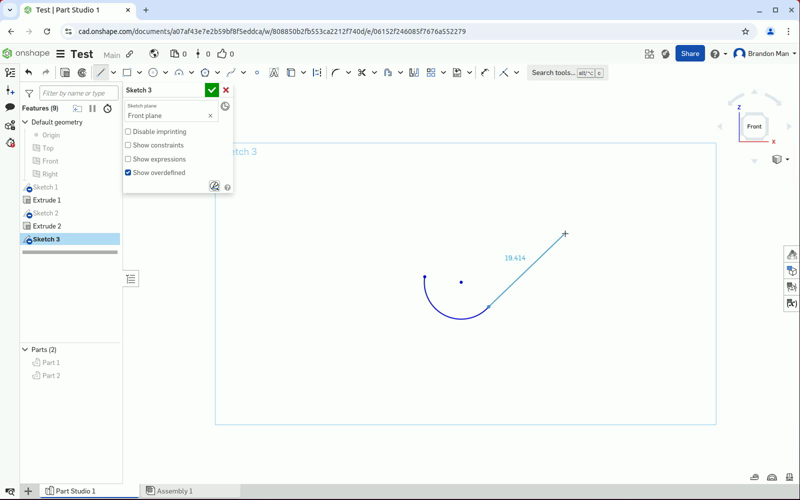
click(565, 233)
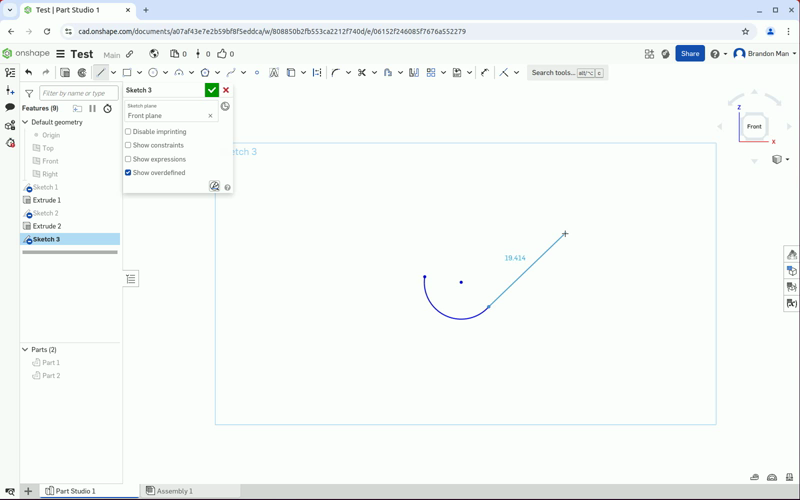
key_up(shift)
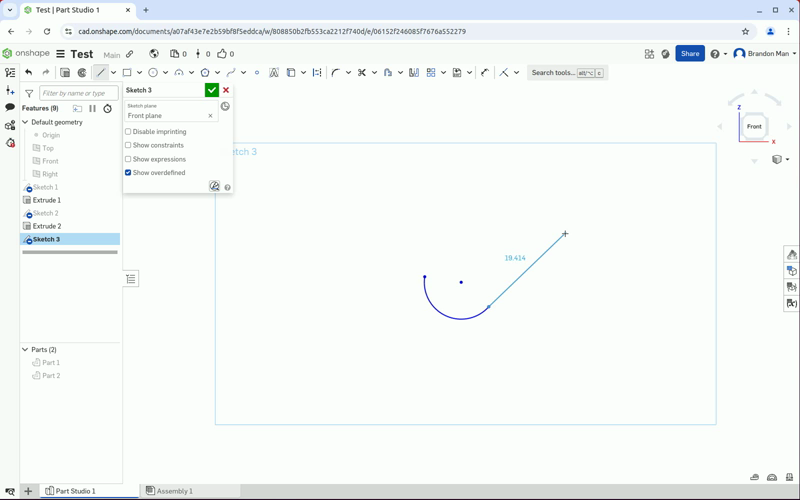
key_down(shift)
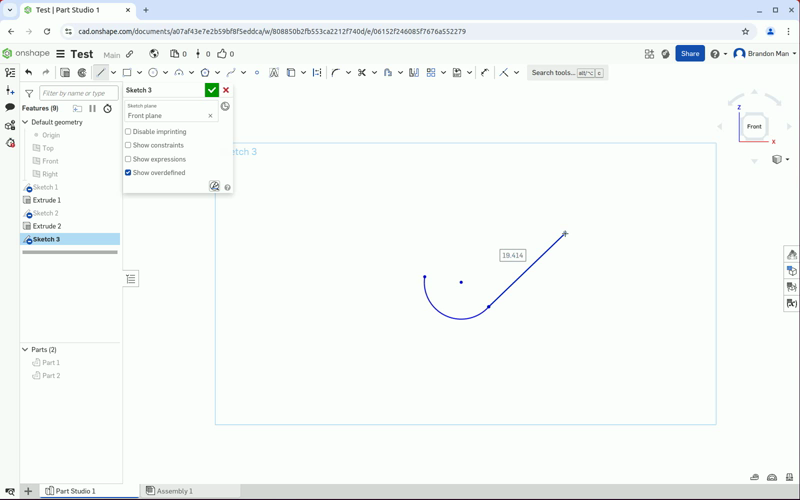
mouse_move(589, 233)
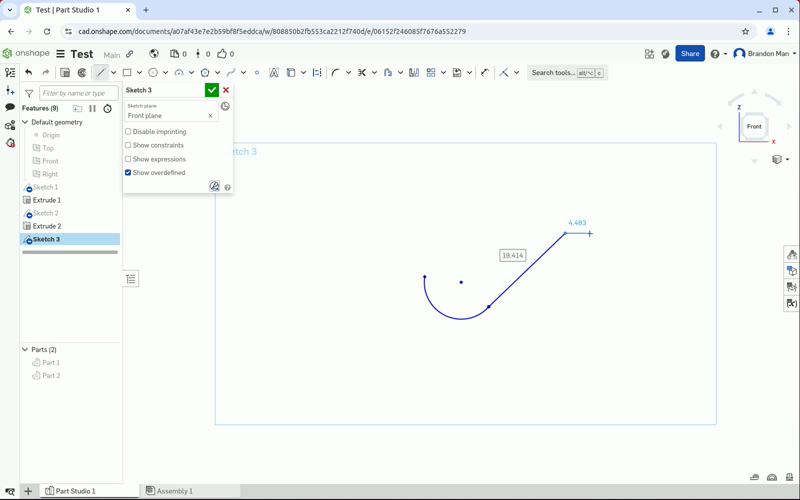
mouse_move(569, 230)
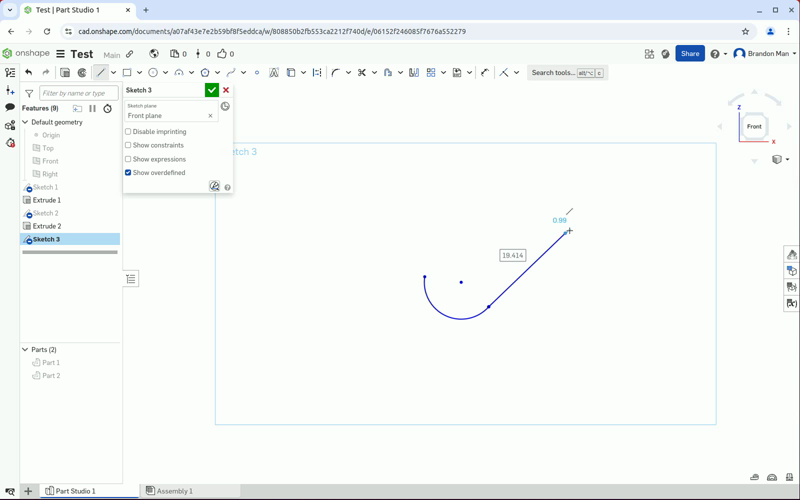
scroll(6)
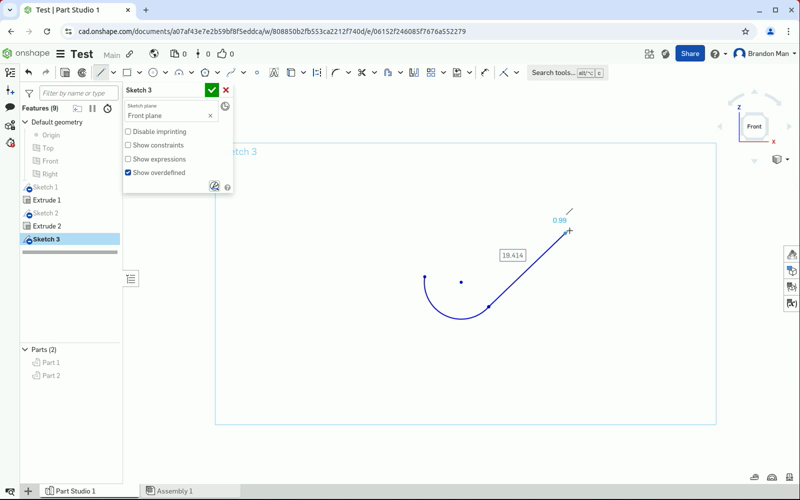
scroll(6)
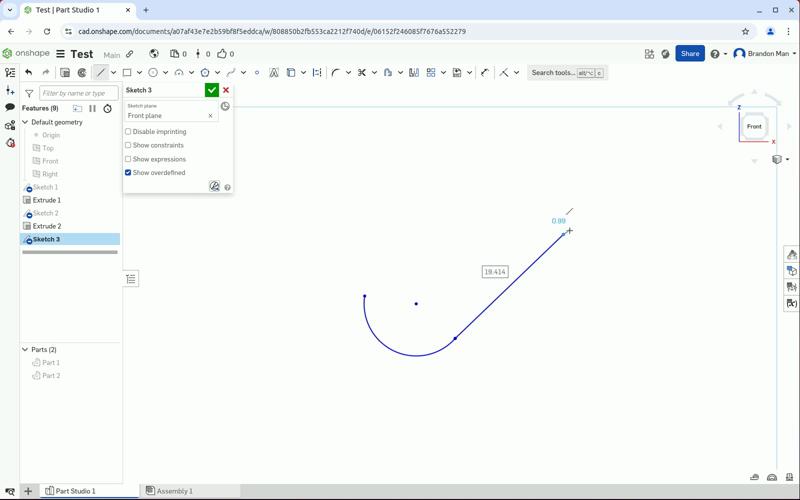
scroll(6)
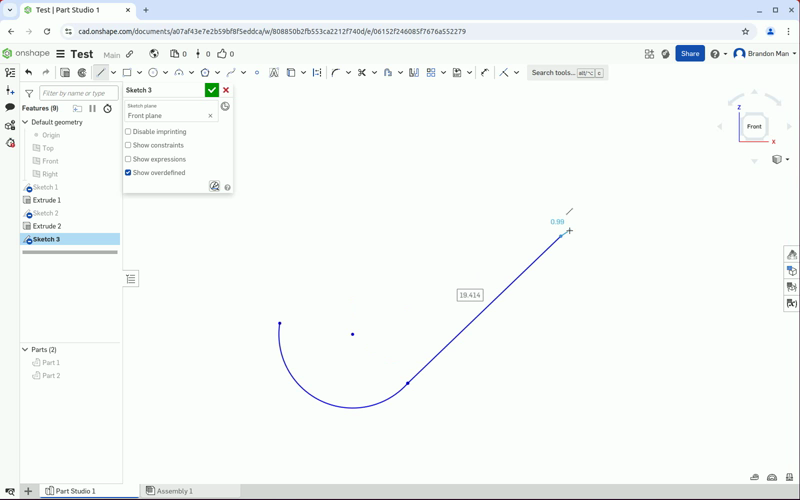
scroll(6)
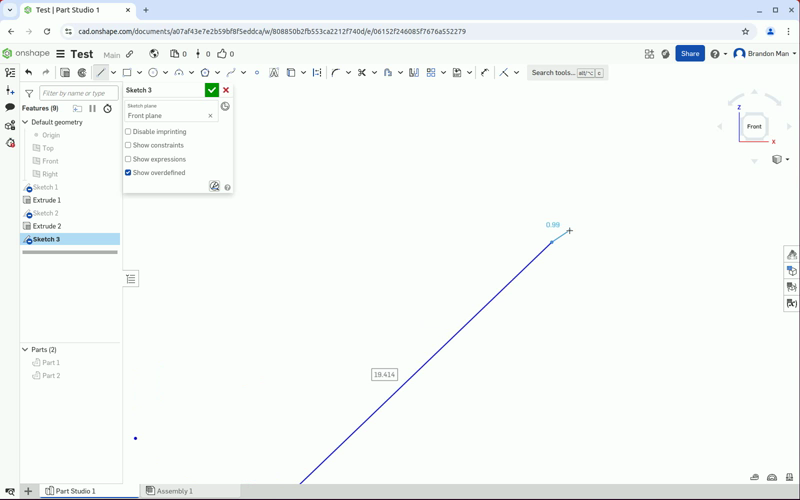
scroll(6)
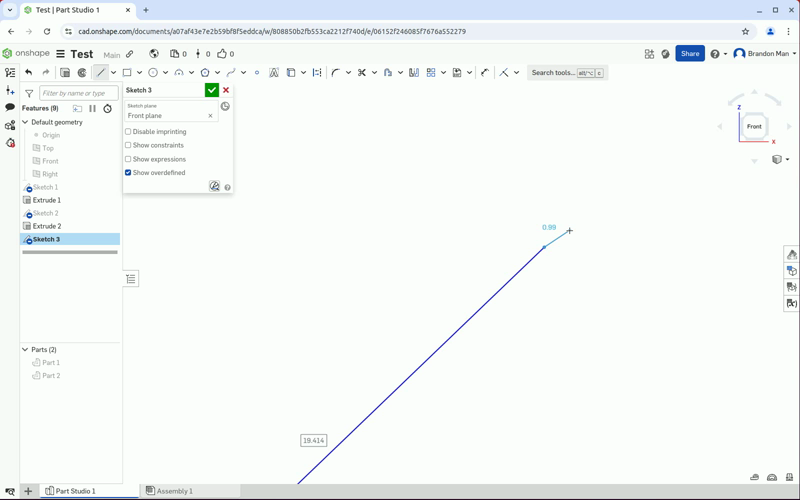
scroll(6)
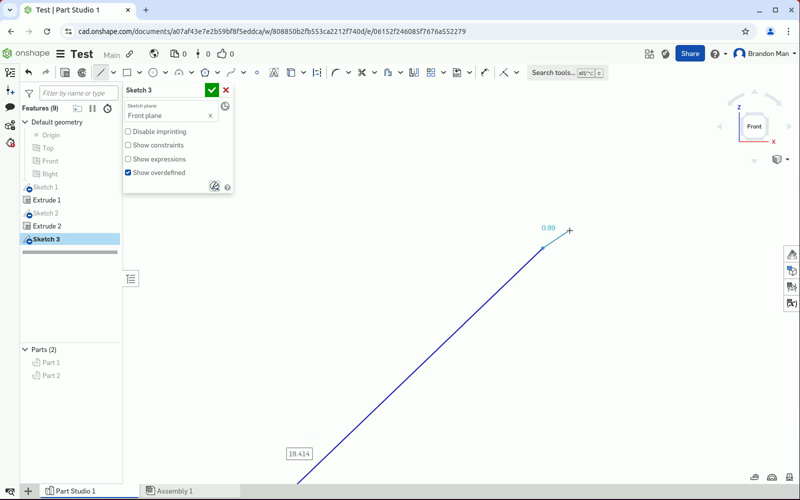
scroll(6)
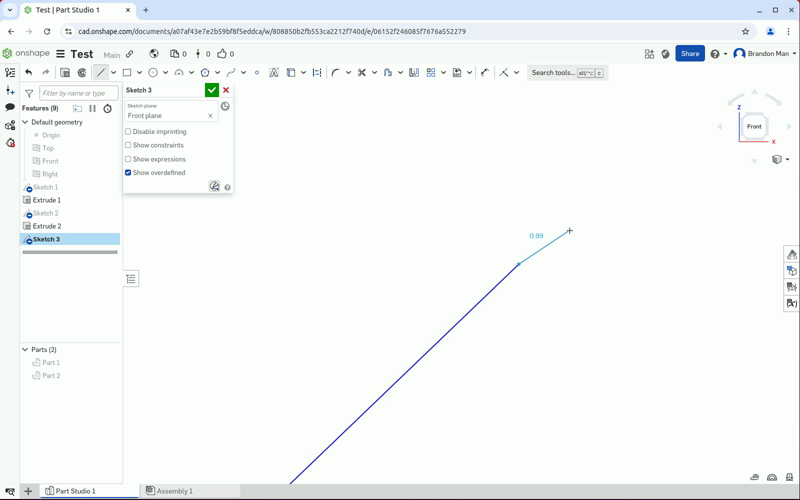
click(569, 230)
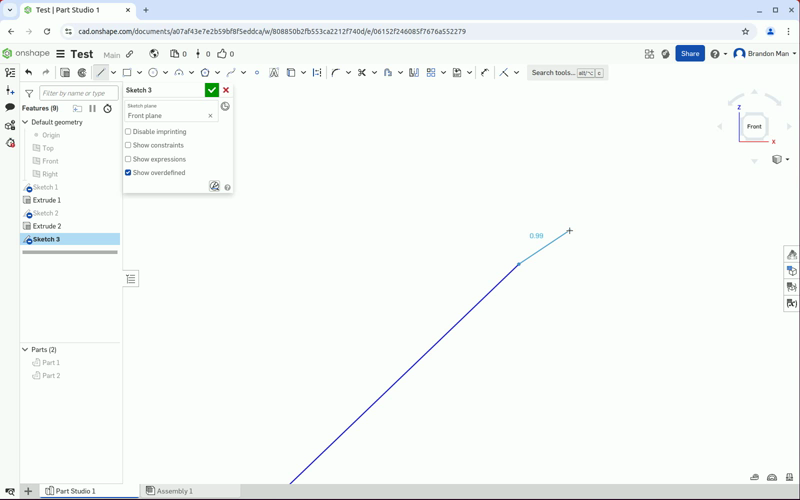
scroll(-6)
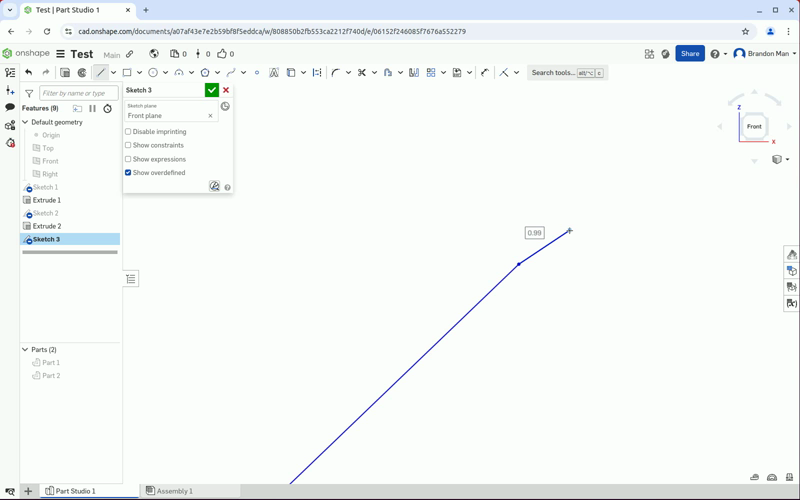
scroll(-6)
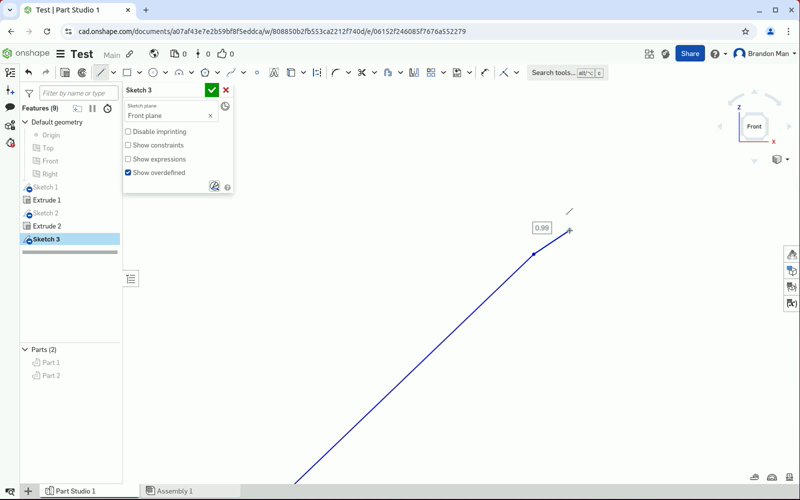
scroll(-6)
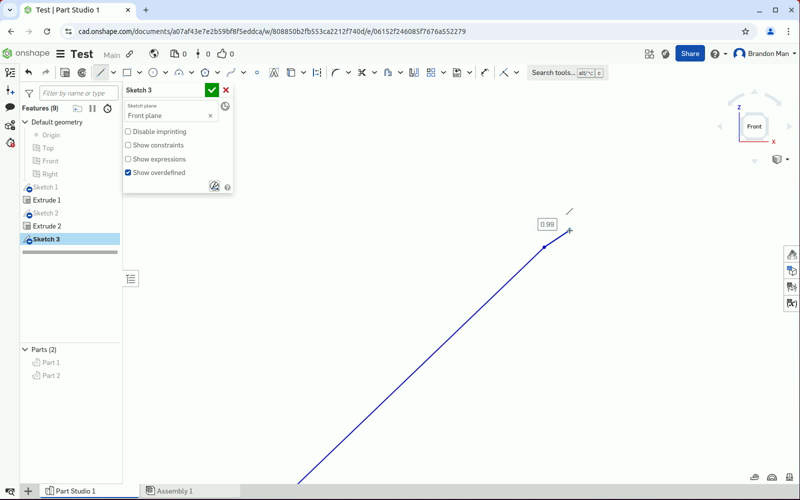
scroll(-6)
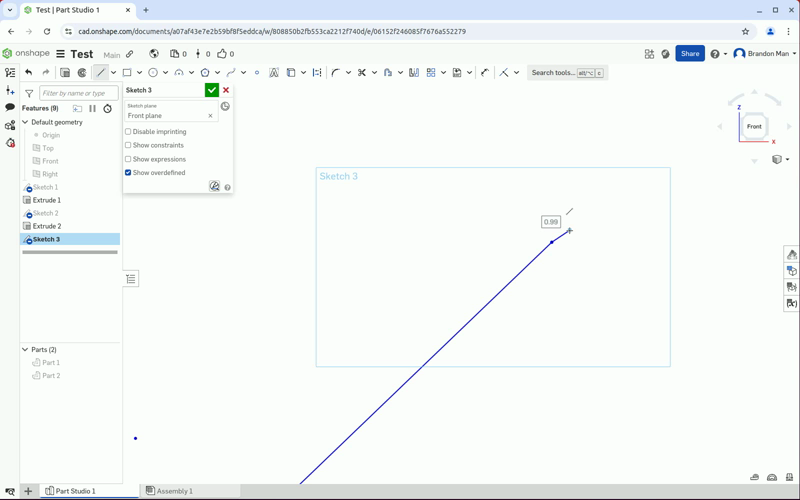
scroll(-6)
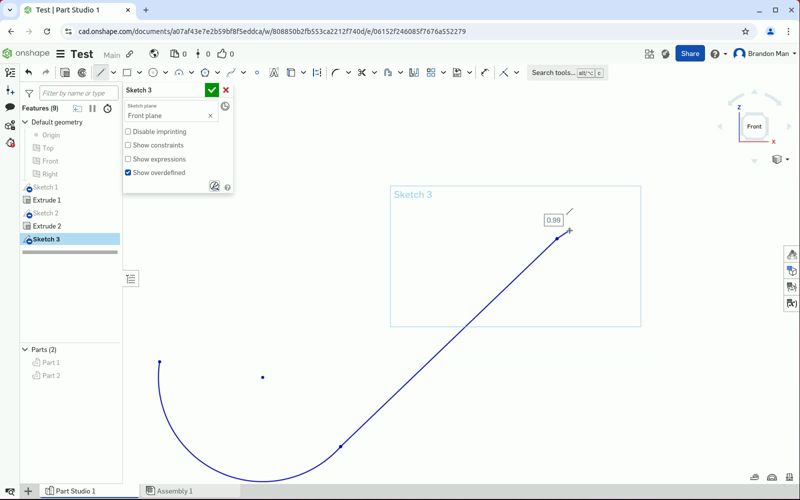
scroll(-6)
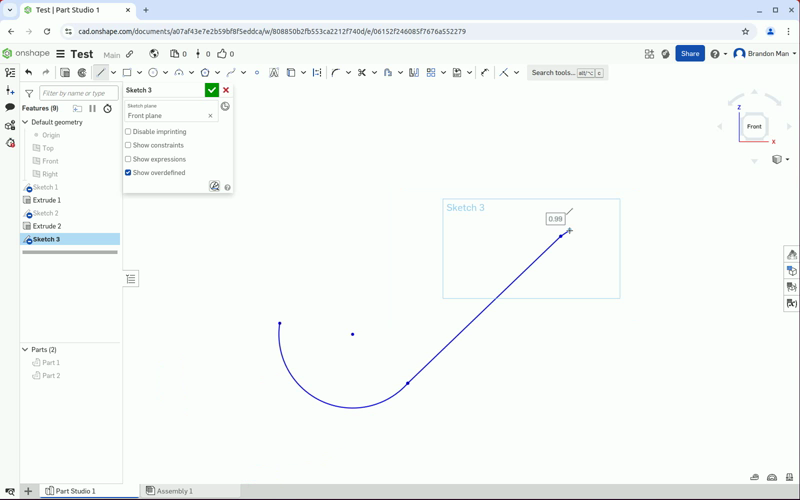
scroll(-6)
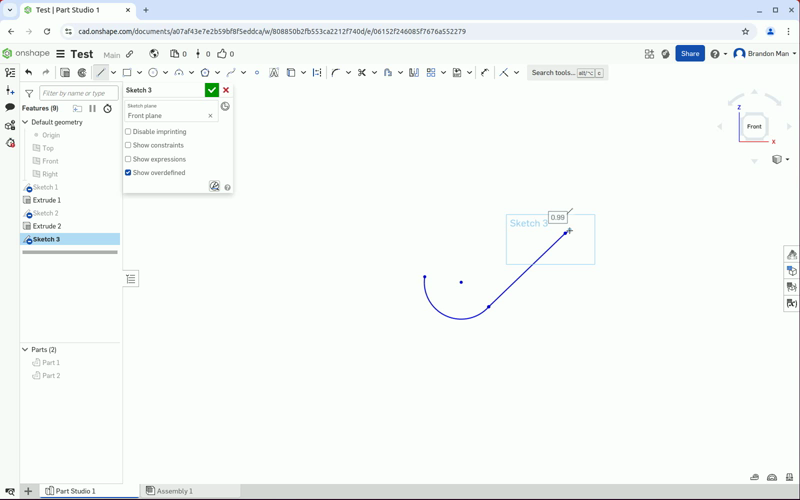
key_up(shift)
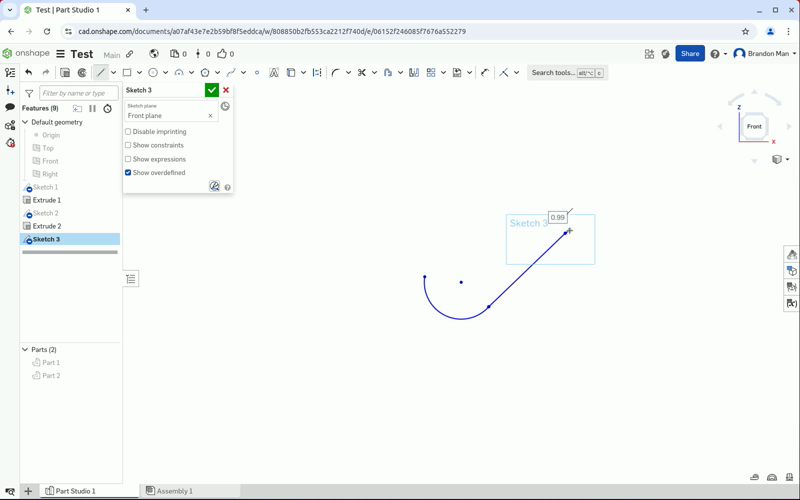
key(esc)
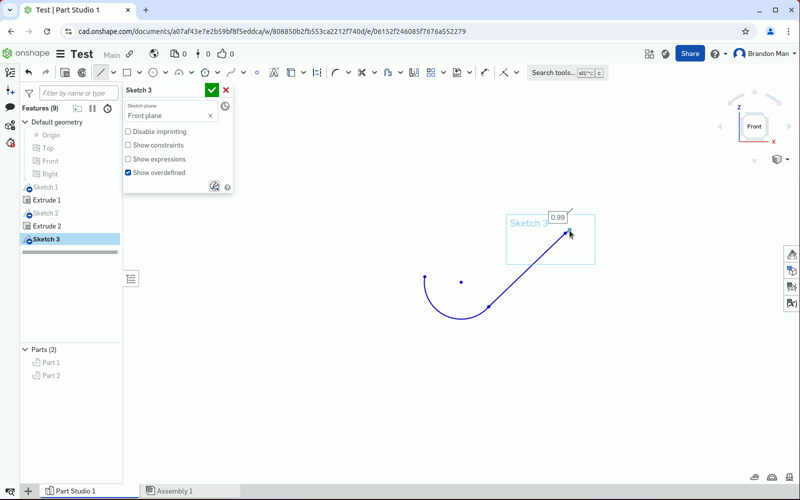
key(a)
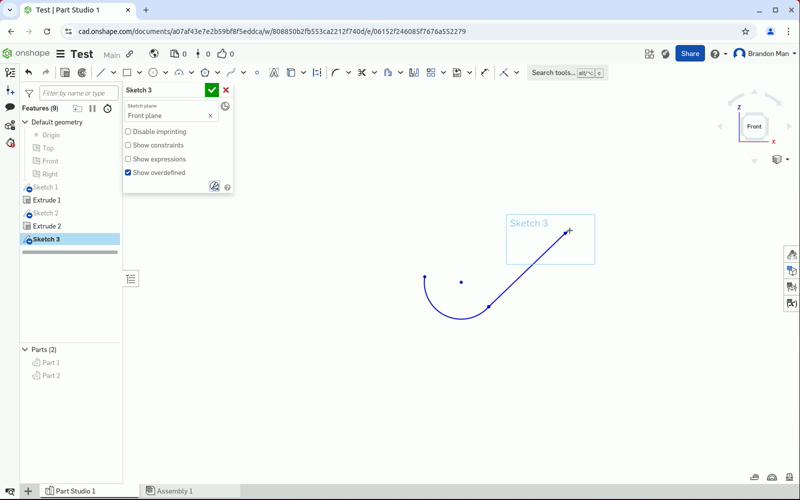
mouse_move(569, 230)
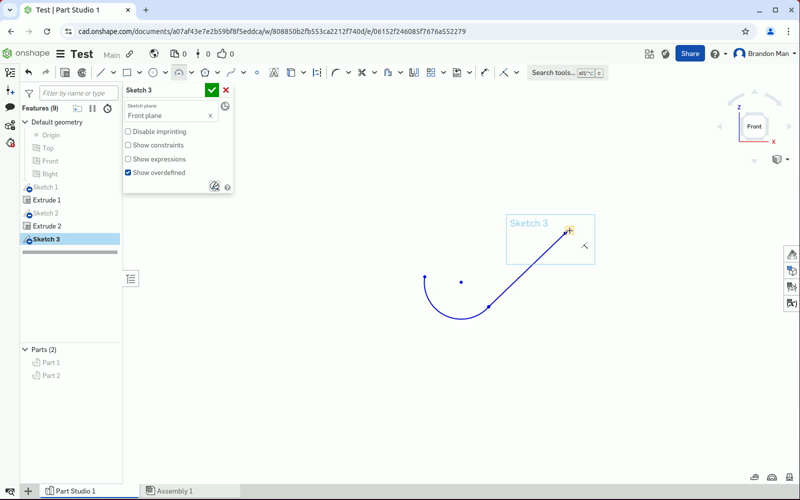
click(569, 230)
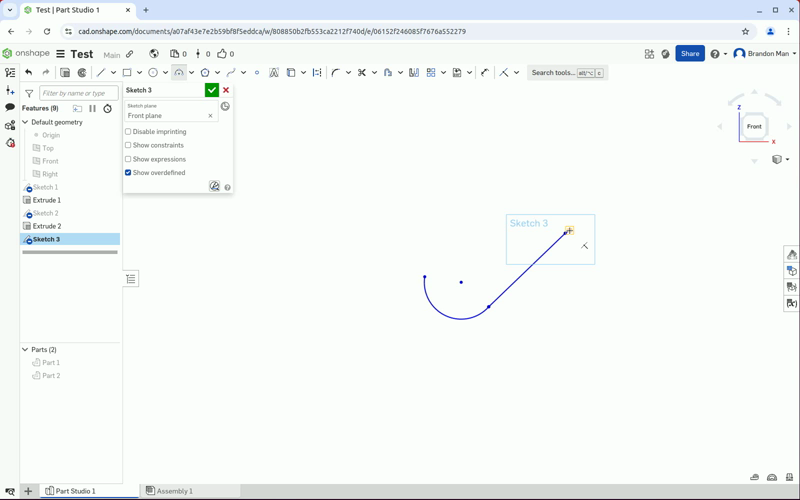
key_down(shift)
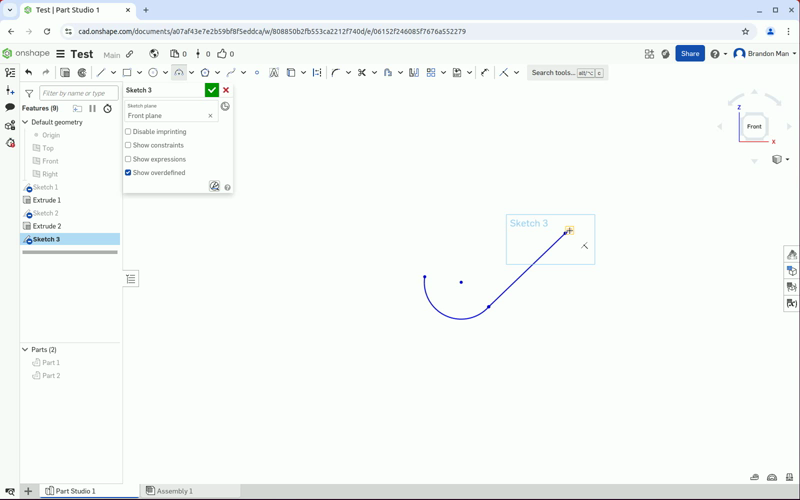
mouse_move(544, 201)
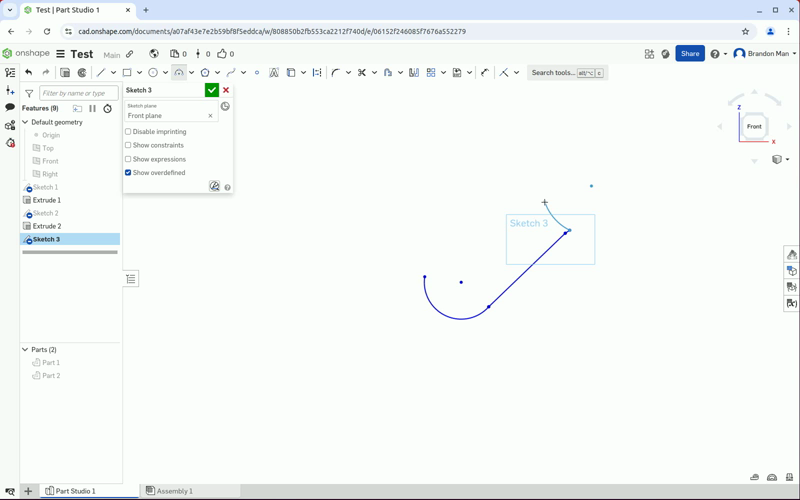
click(544, 201)
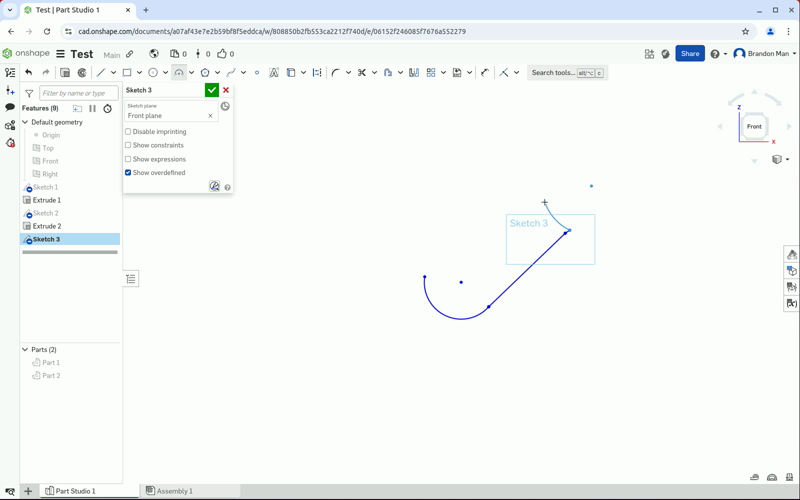
mouse_move(568, 205)
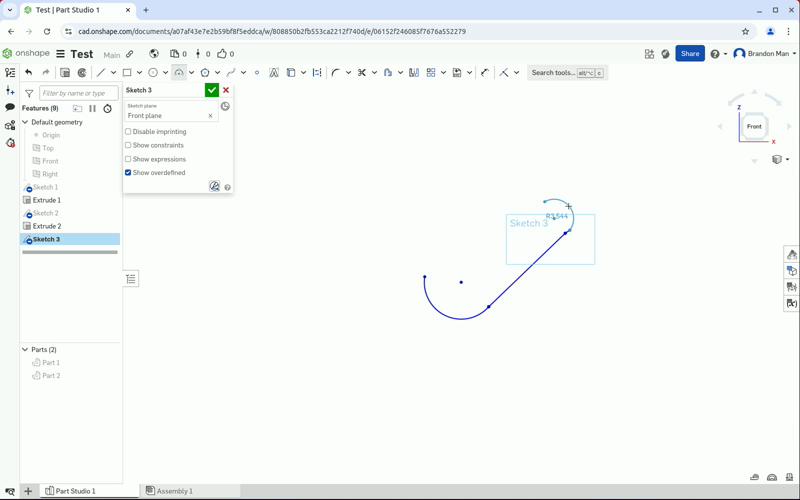
click(568, 205)
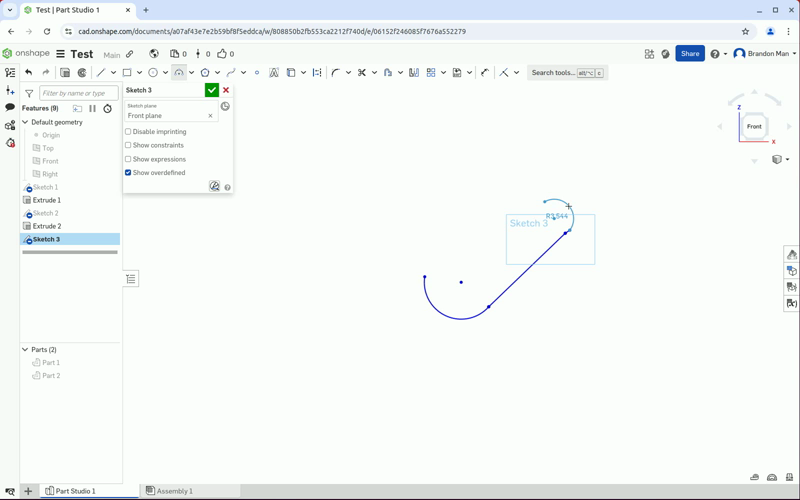
key_up(shift)
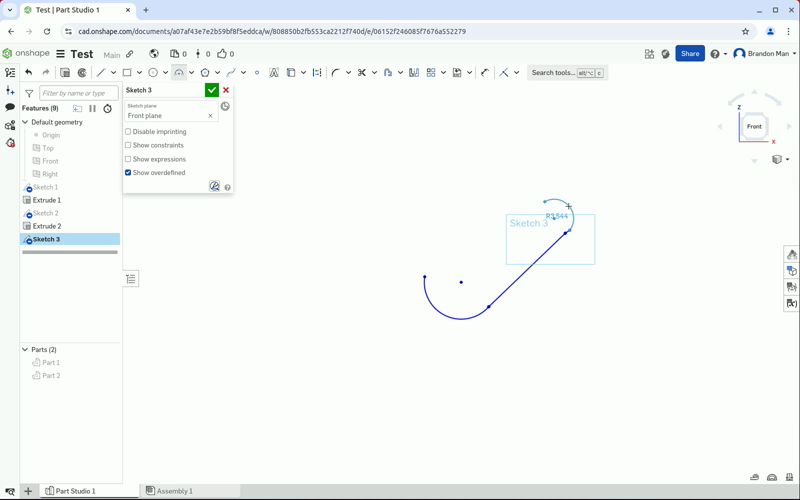
key(esc)
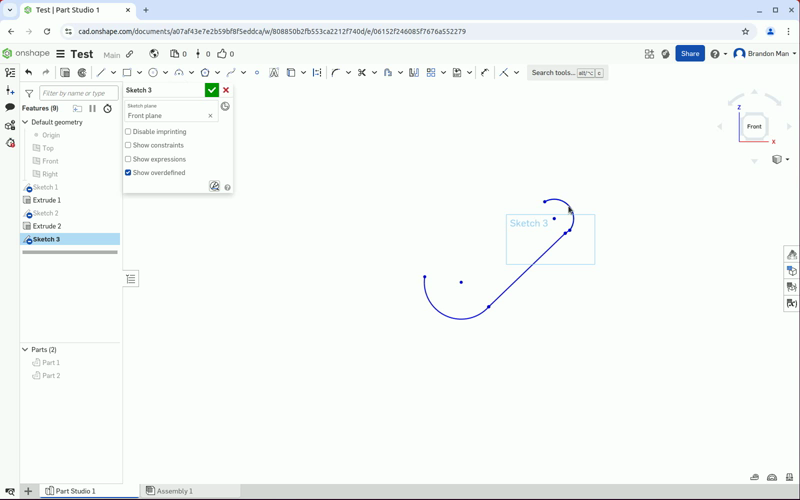
key(l)
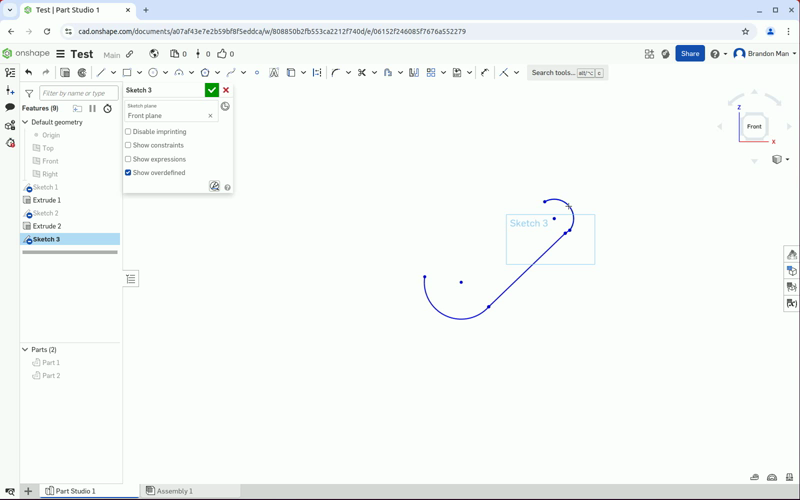
mouse_move(544, 201)
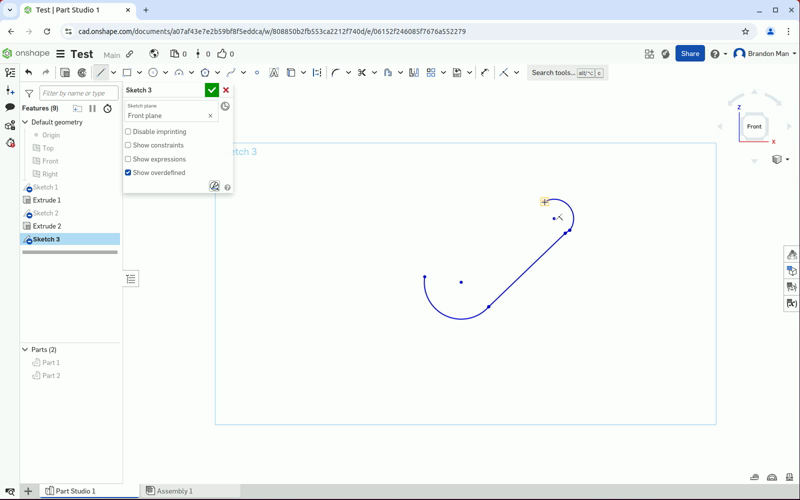
click(544, 201)
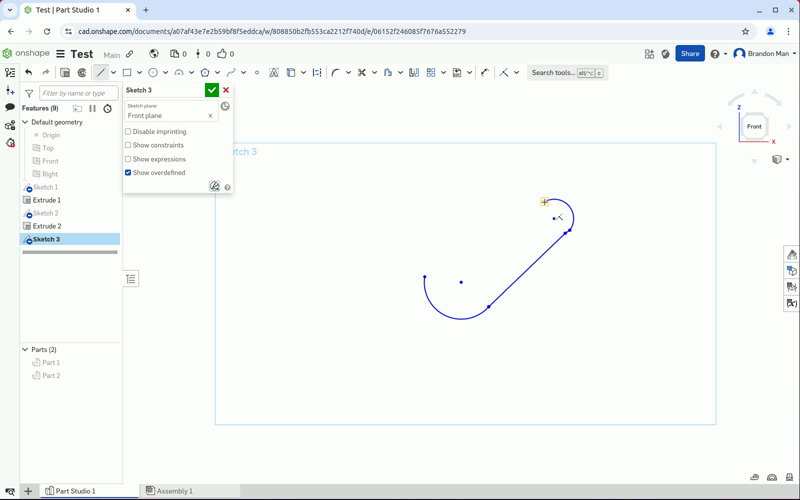
key_down(shift)
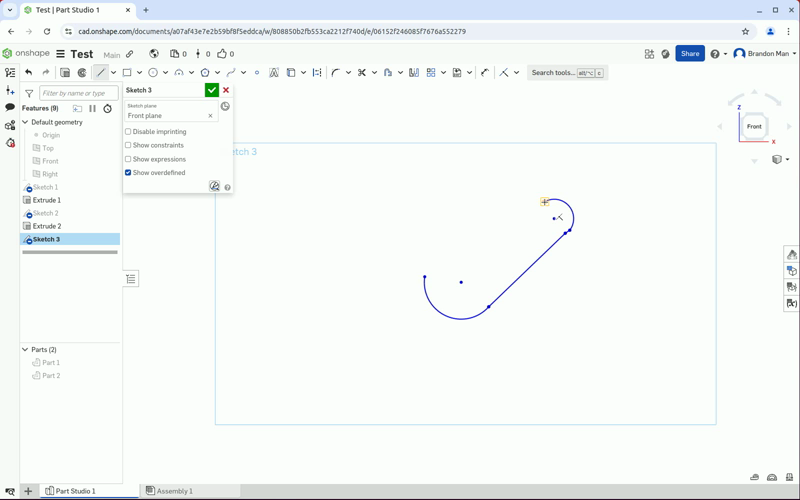
mouse_move(574, 201)
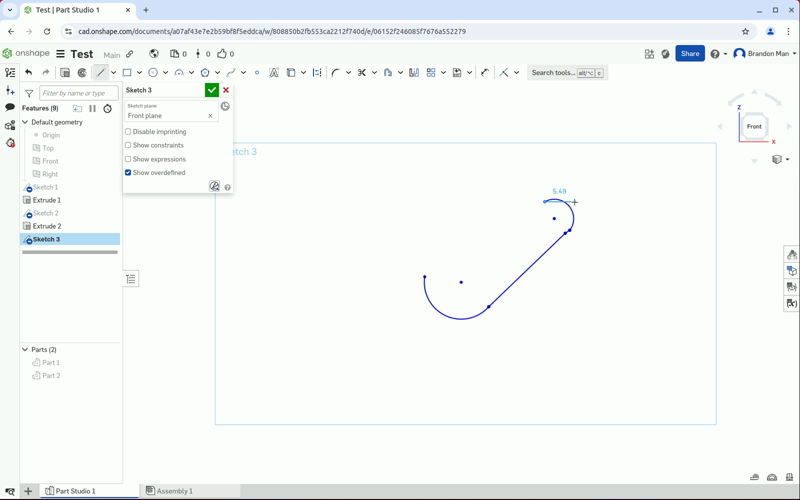
mouse_move(502, 222)
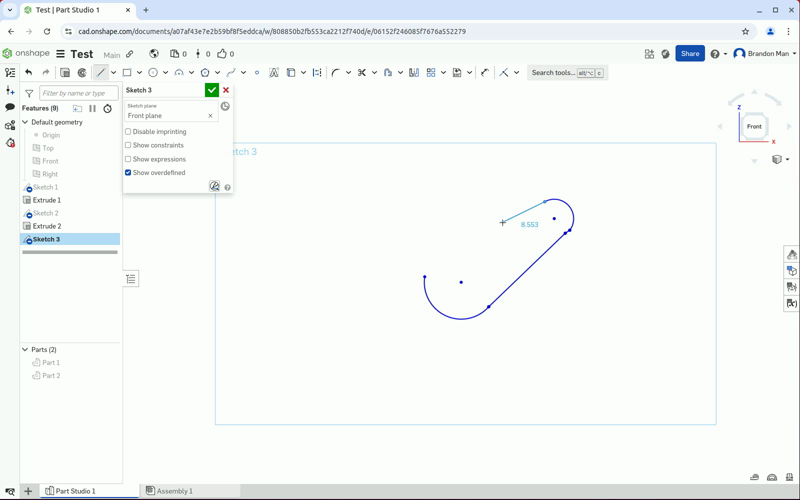
click(502, 222)
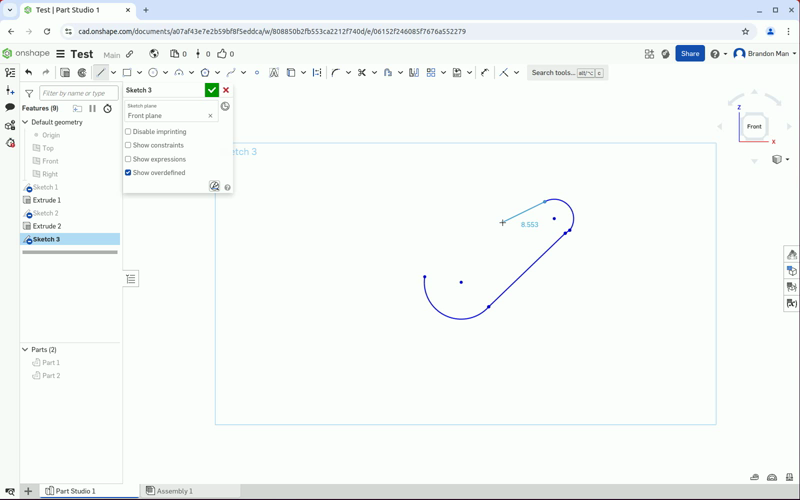
key_up(shift)
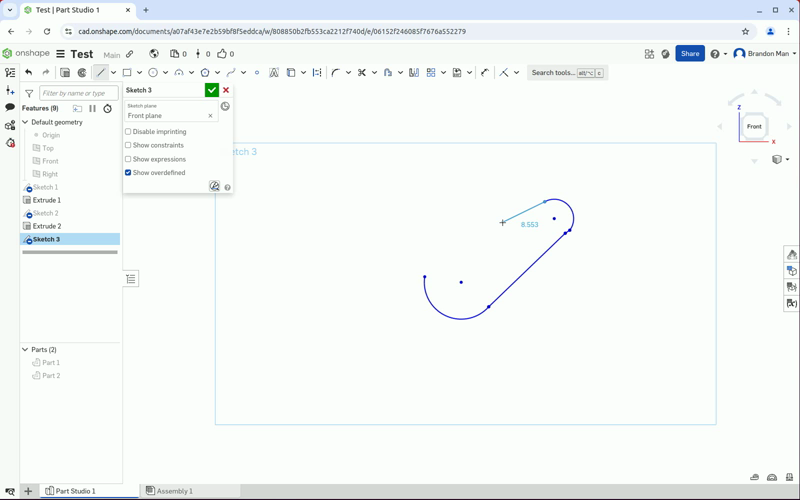
key(esc)
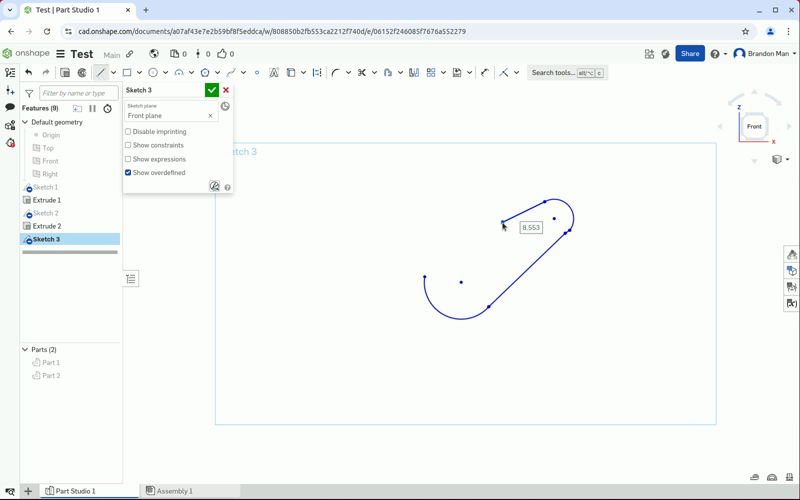
key(a)
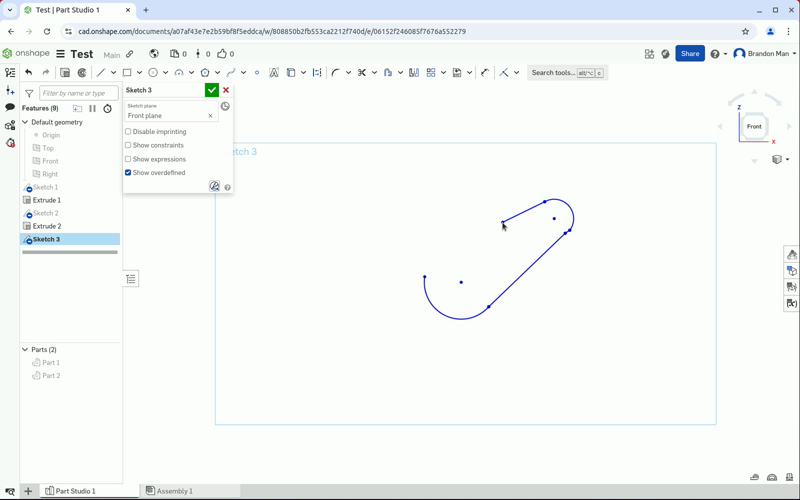
mouse_move(502, 222)
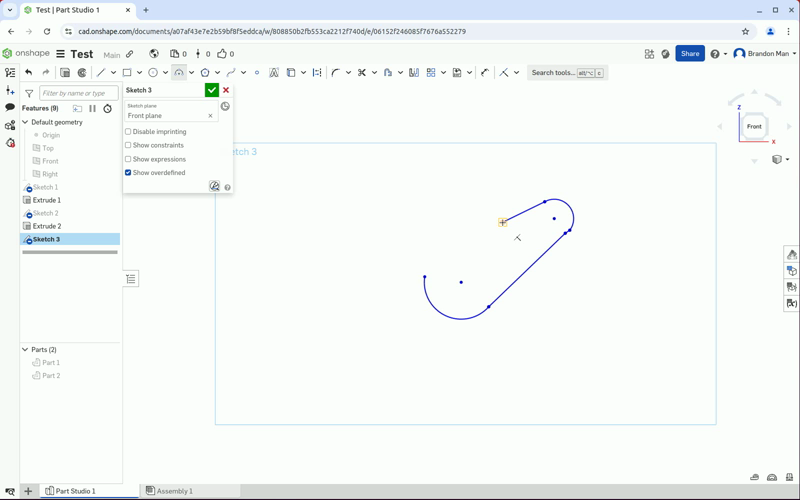
click(502, 222)
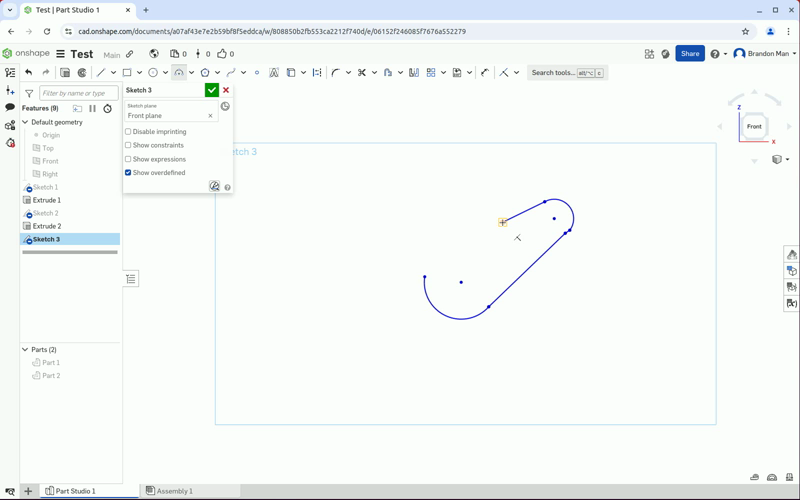
key_down(shift)
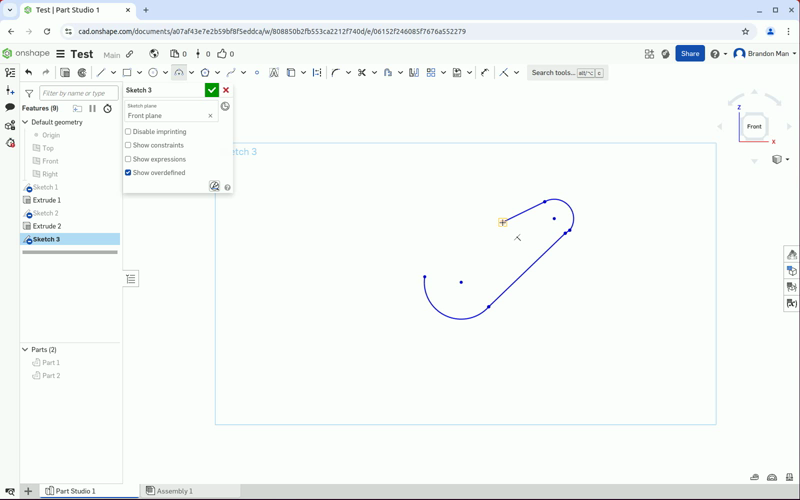
mouse_move(485, 214)
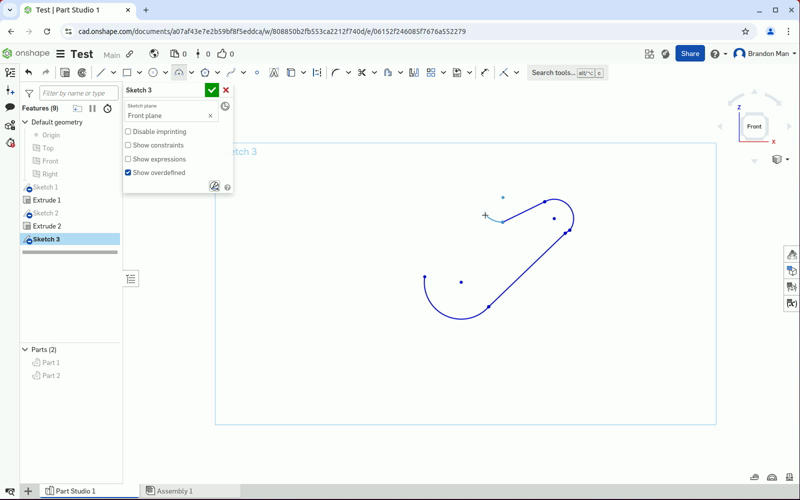
click(485, 214)
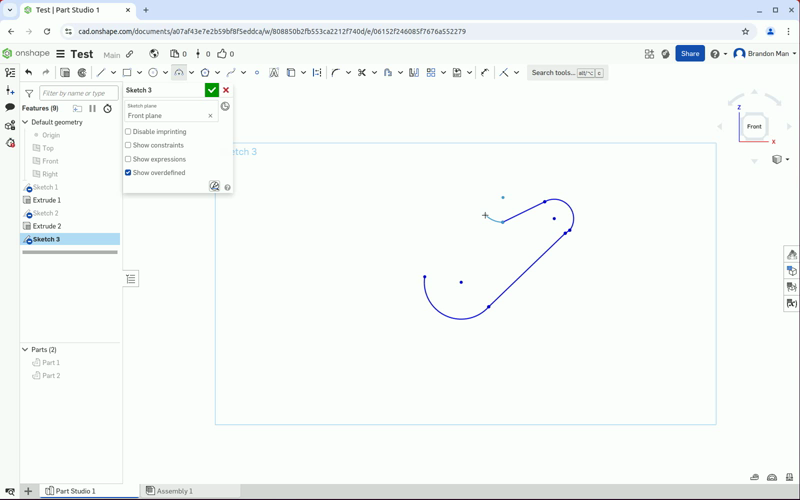
mouse_move(492, 223)
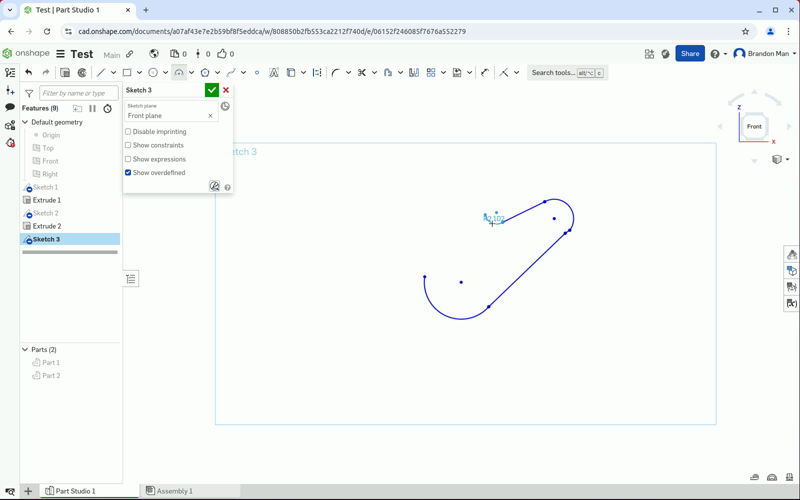
click(492, 223)
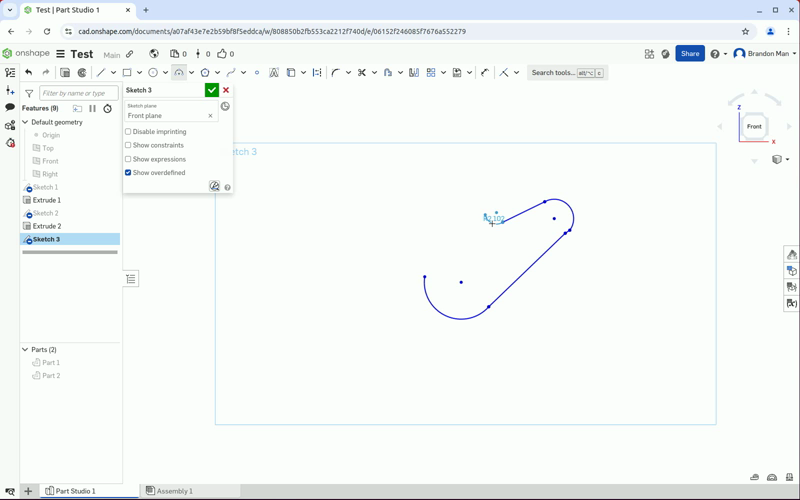
key_up(shift)
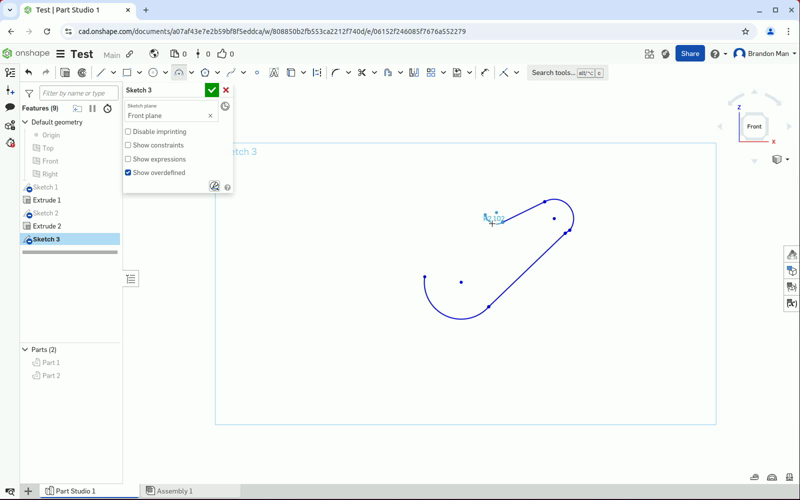
key(esc)
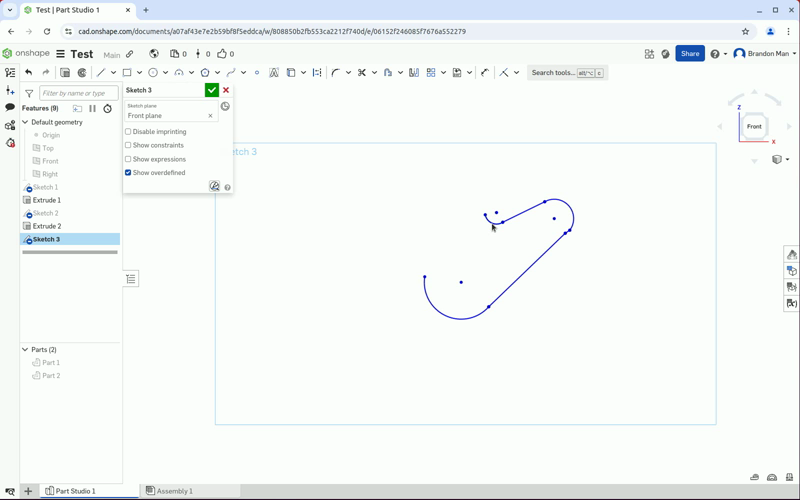
key(l)
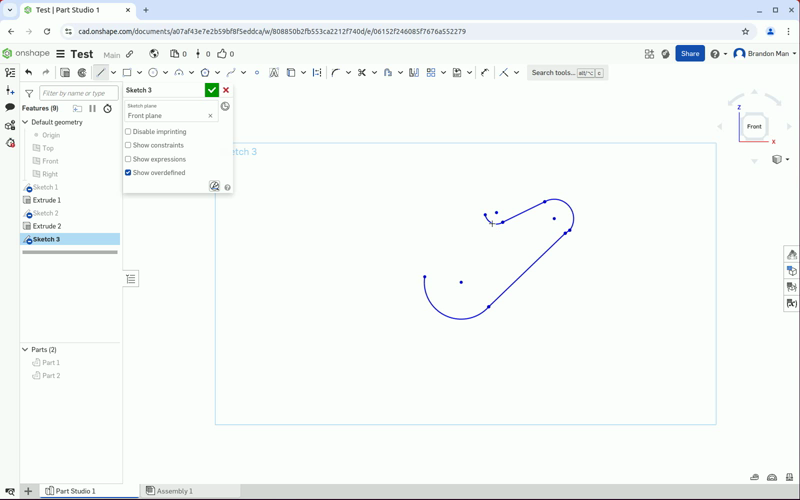
mouse_move(485, 214)
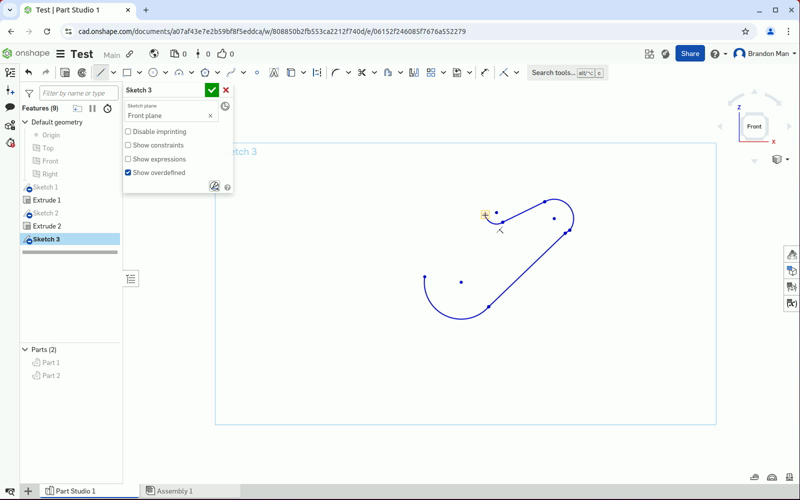
click(485, 214)
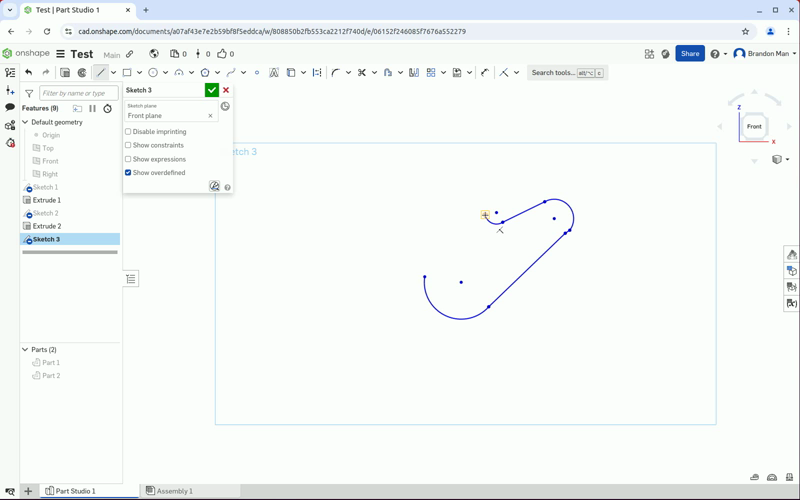
key_down(shift)
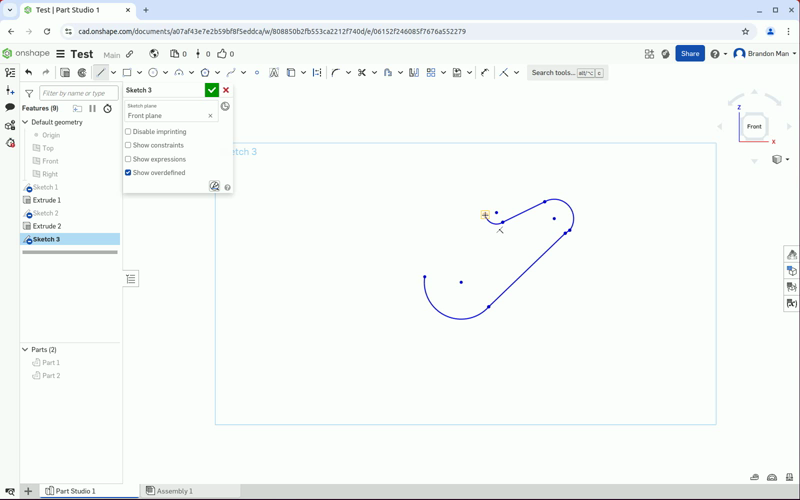
mouse_move(515, 214)
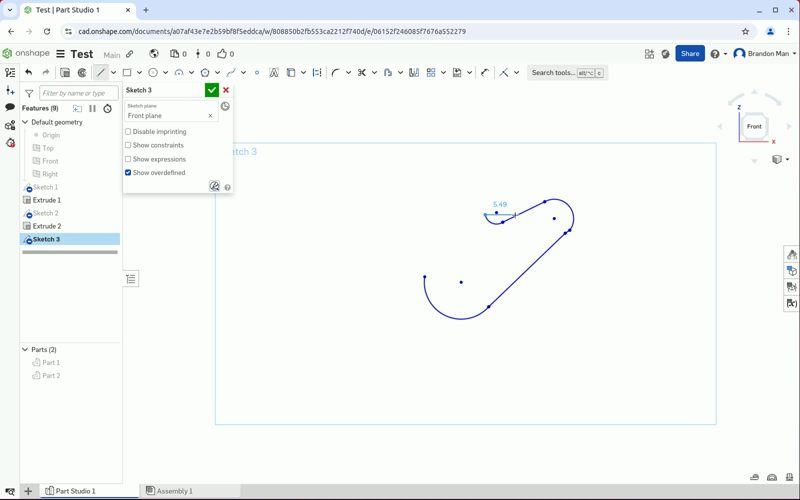
mouse_move(479, 188)
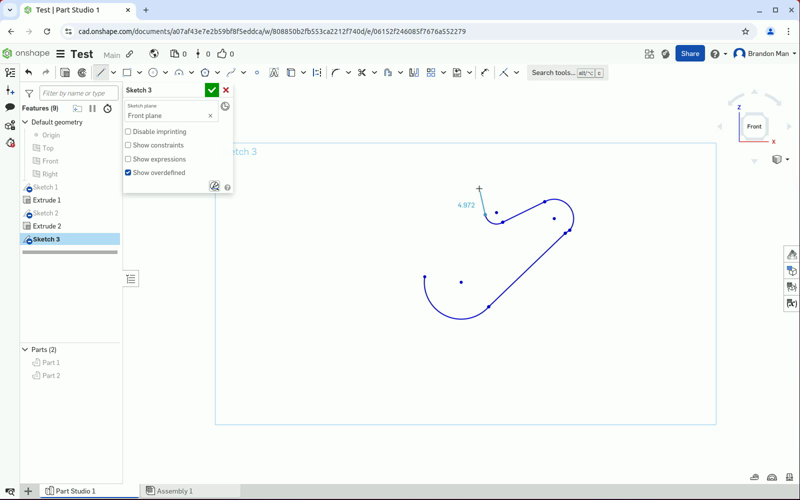
click(479, 188)
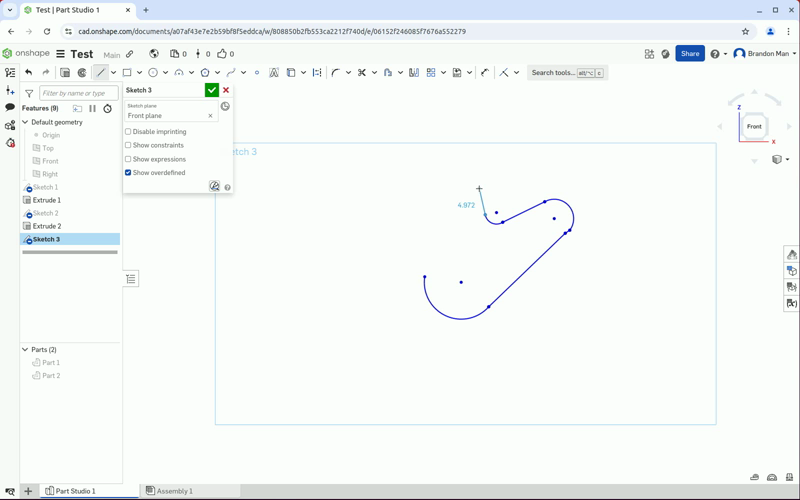
key_up(shift)
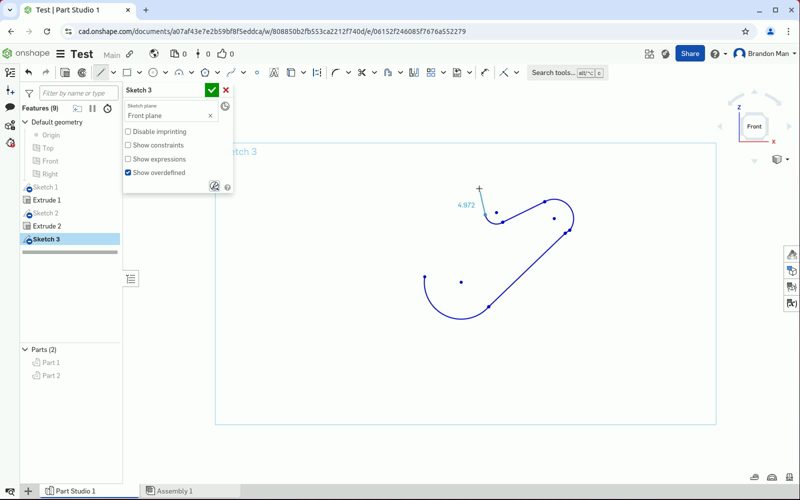
key(esc)
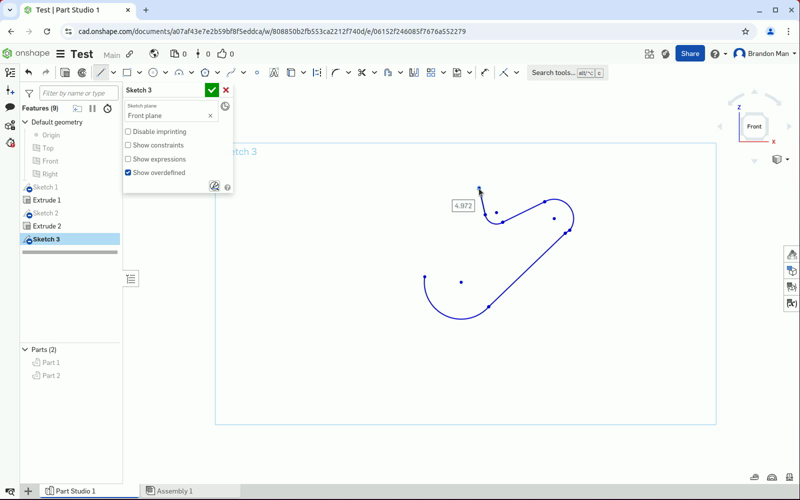
key(a)
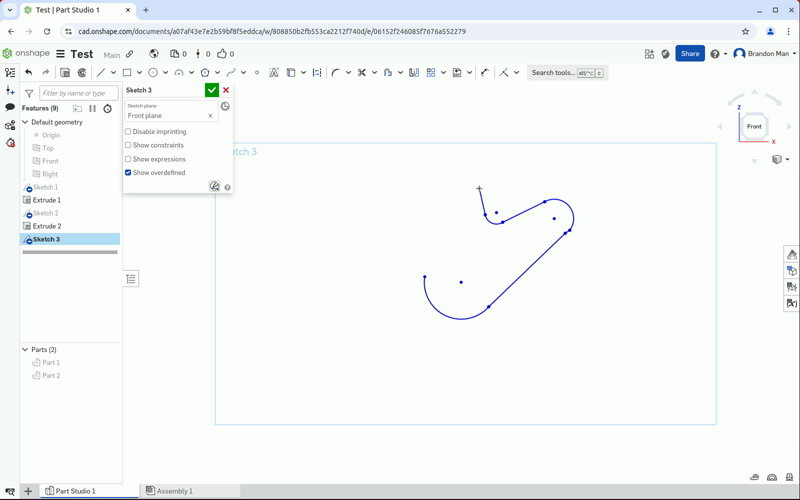
mouse_move(479, 188)
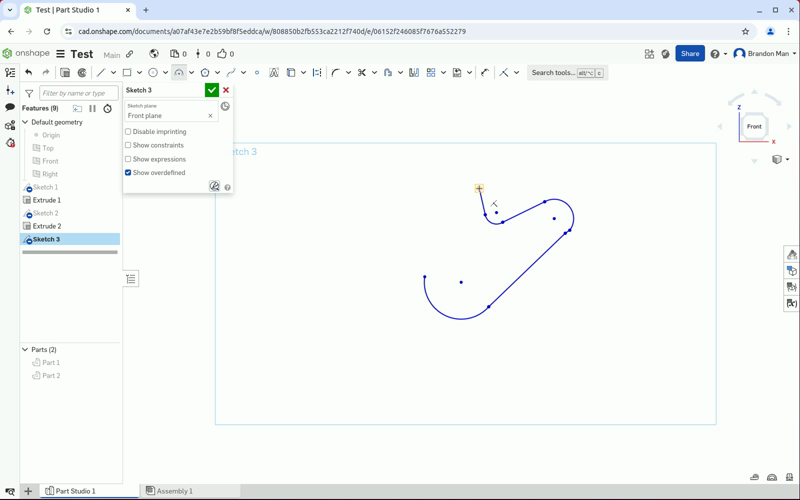
click(479, 188)
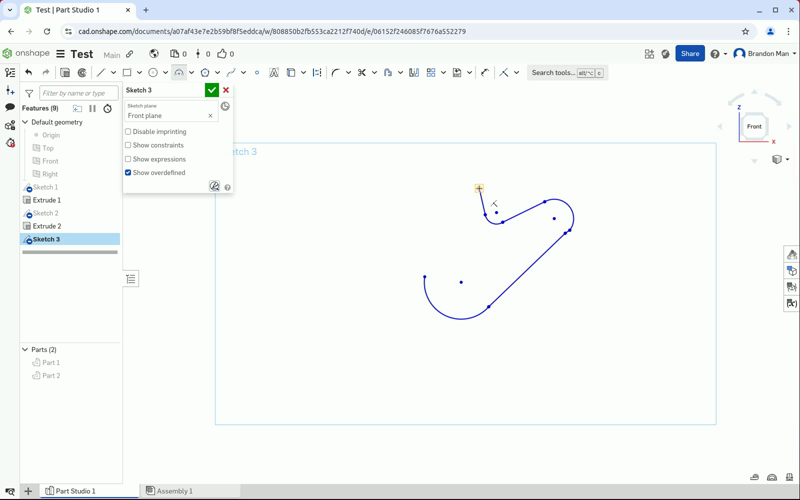
key_down(shift)
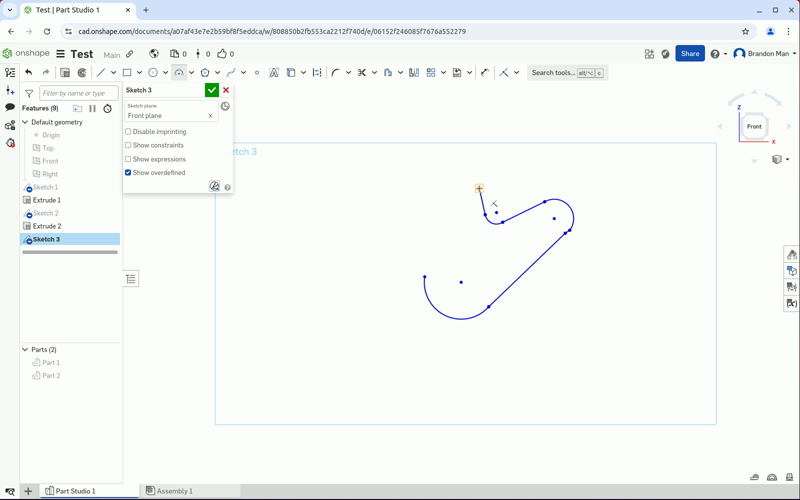
mouse_move(443, 186)
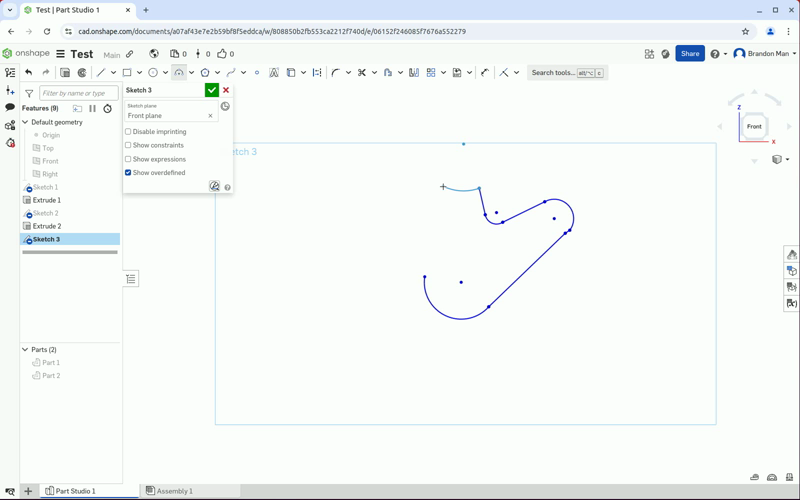
click(443, 186)
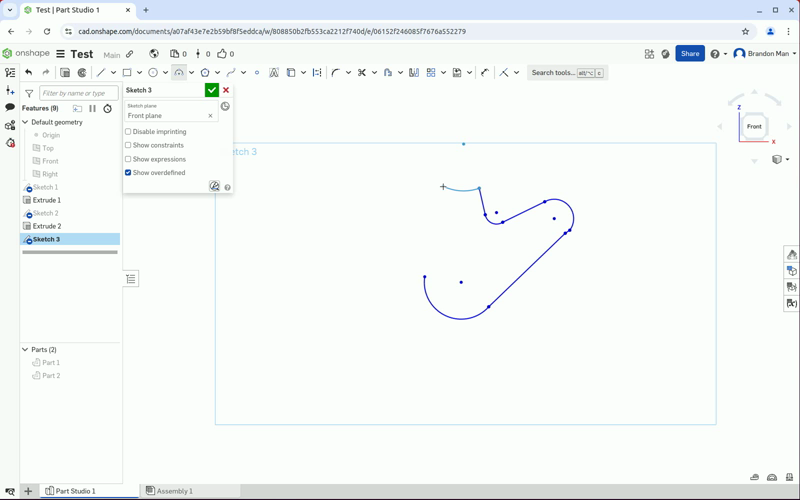
mouse_move(461, 172)
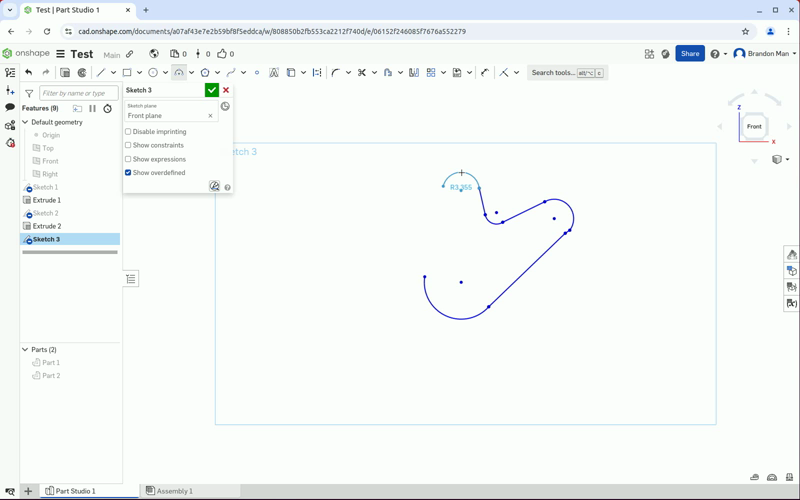
click(461, 172)
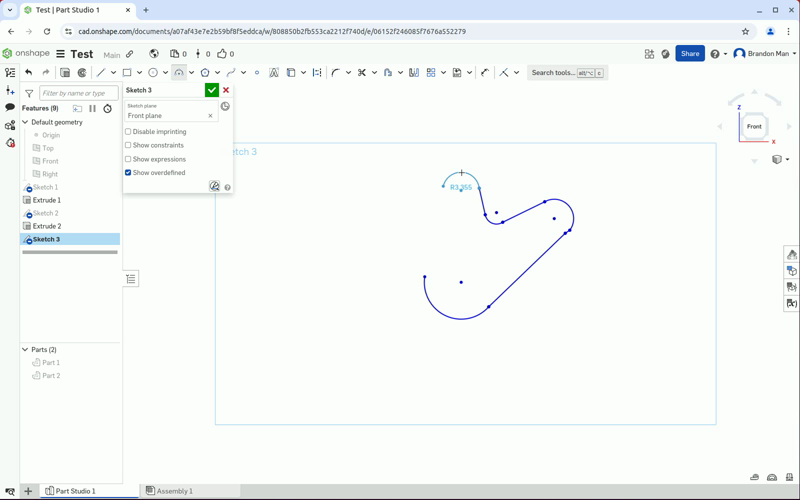
key_up(shift)
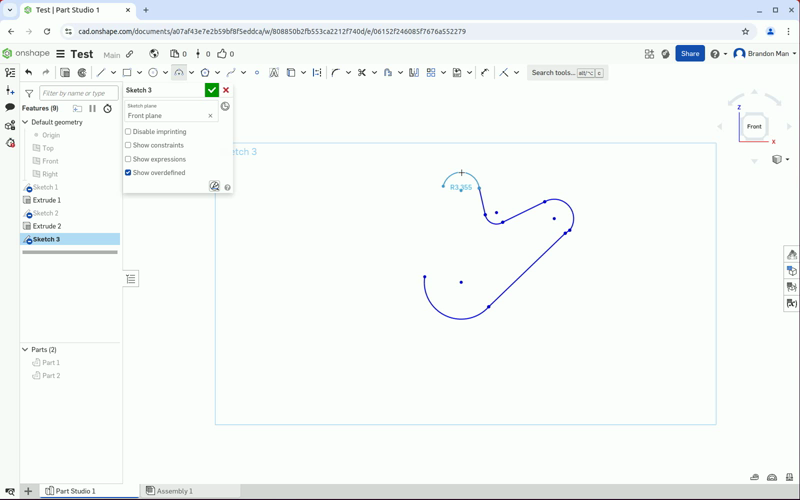
key(esc)
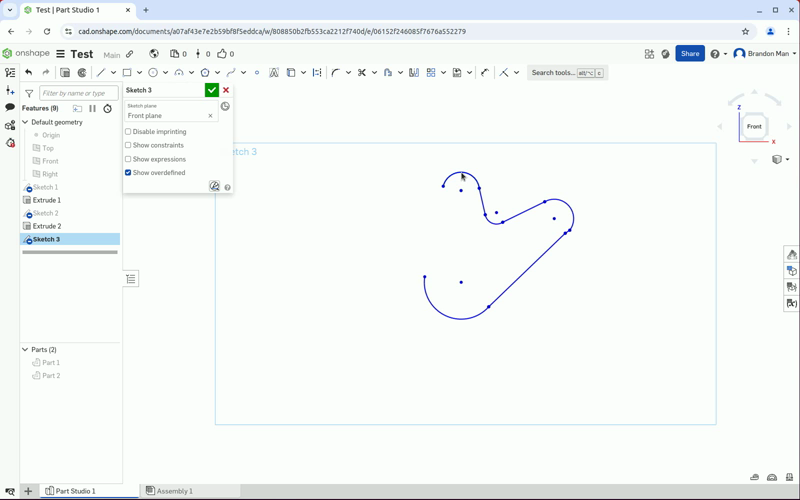
key(l)
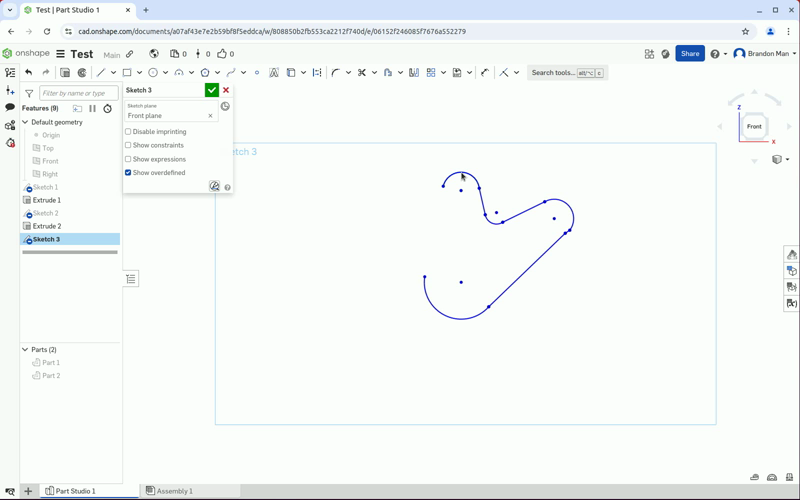
mouse_move(443, 186)
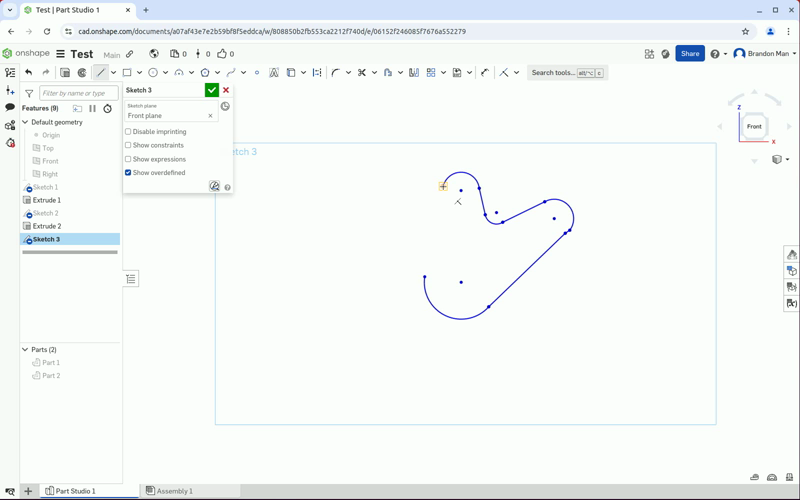
click(443, 186)
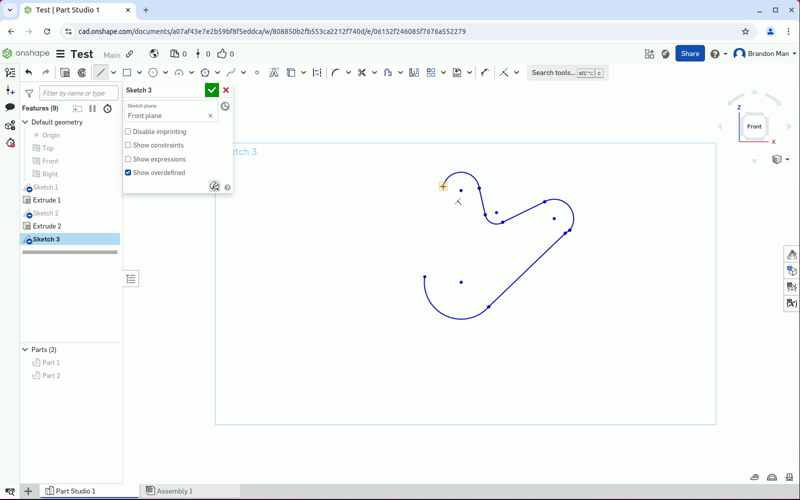
key_down(shift)
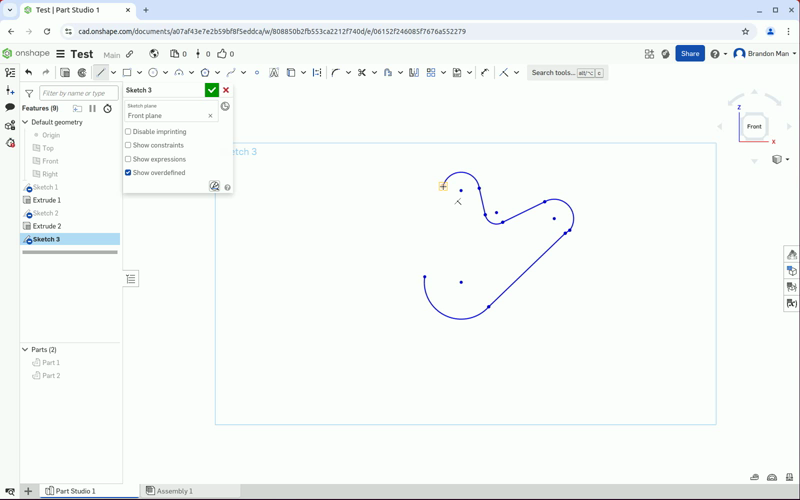
mouse_move(424, 273)
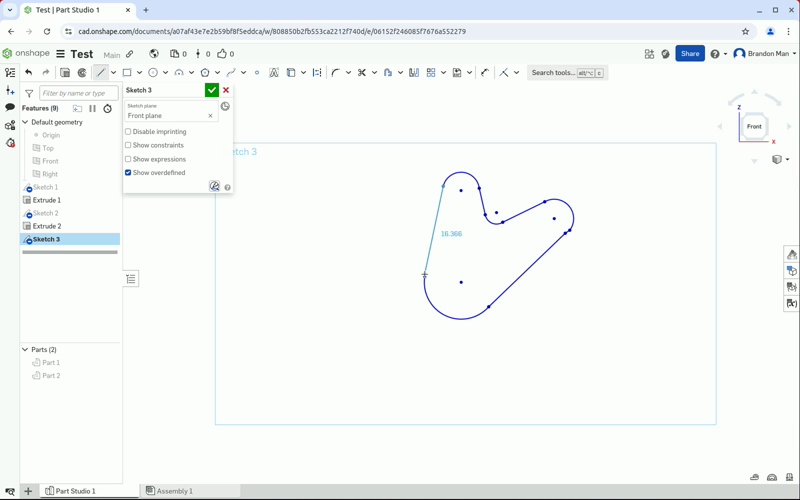
scroll(6)
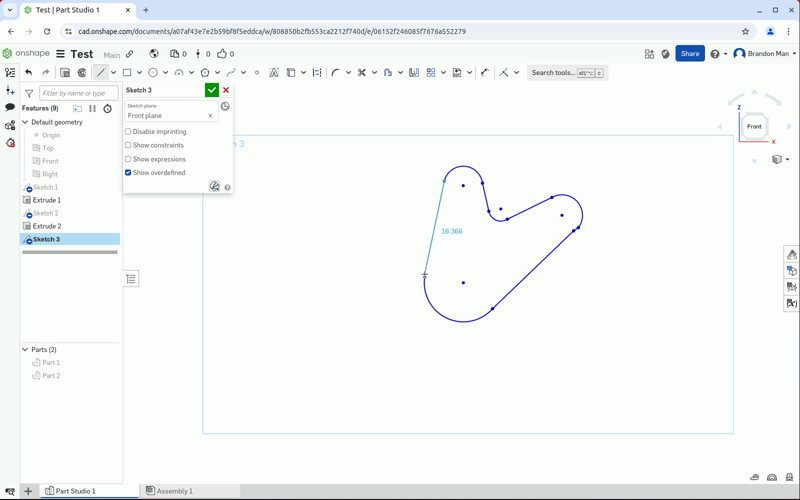
scroll(6)
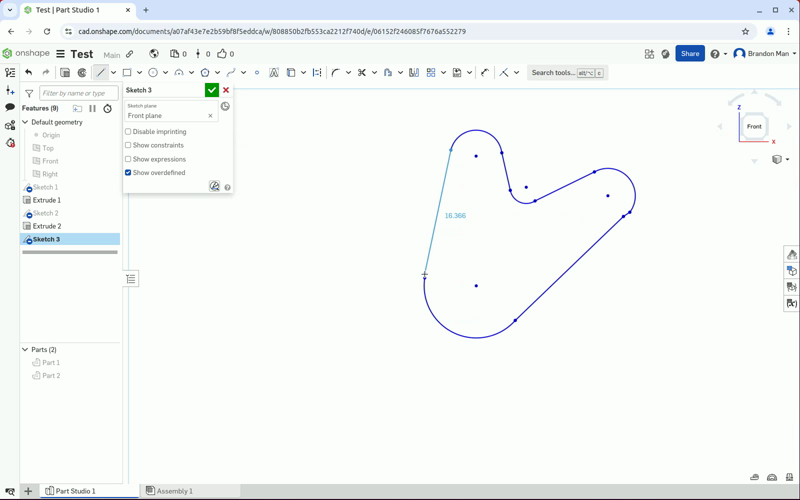
scroll(6)
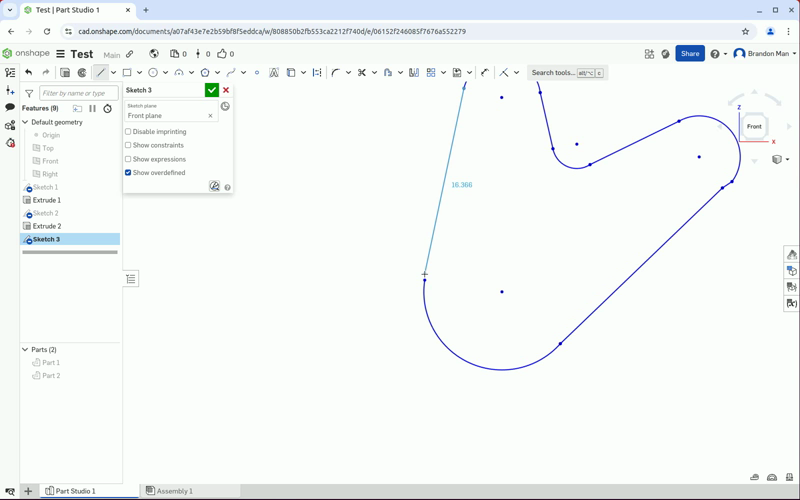
scroll(6)
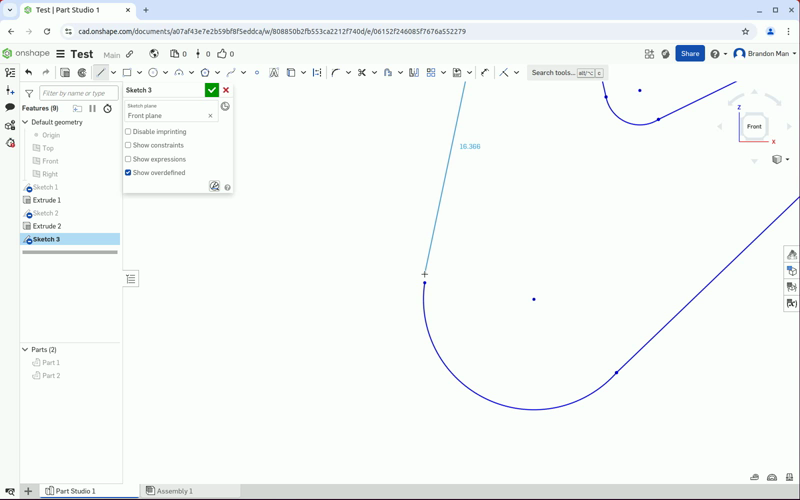
scroll(6)
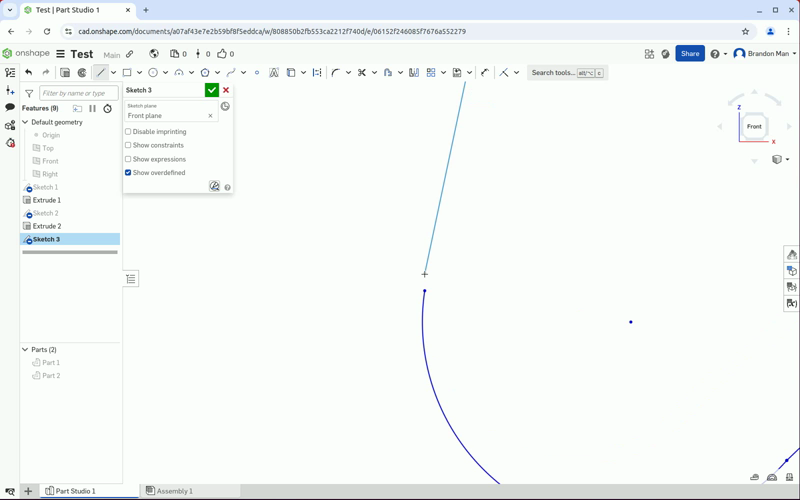
scroll(6)
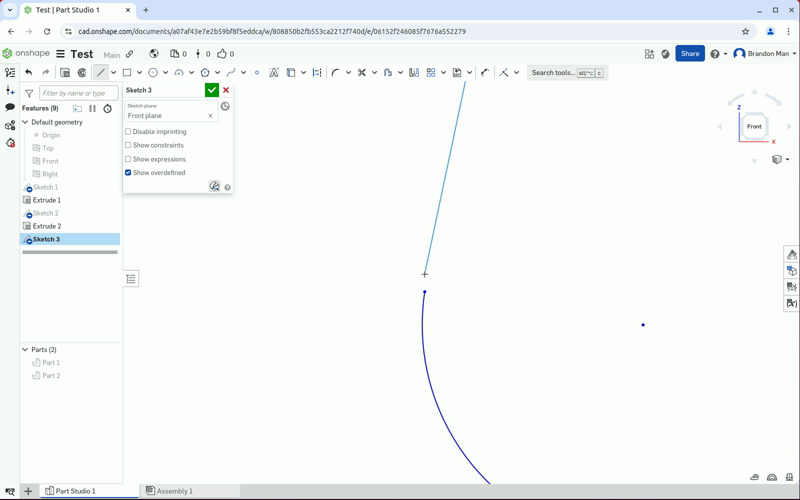
scroll(6)
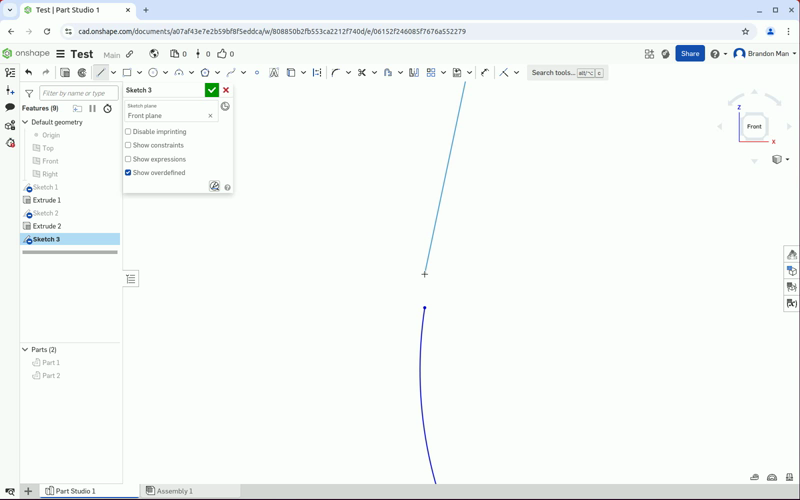
click(424, 273)
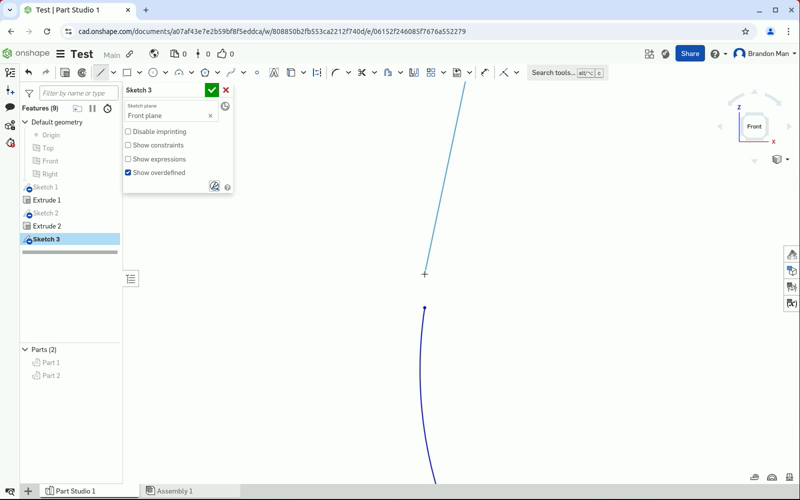
scroll(-6)
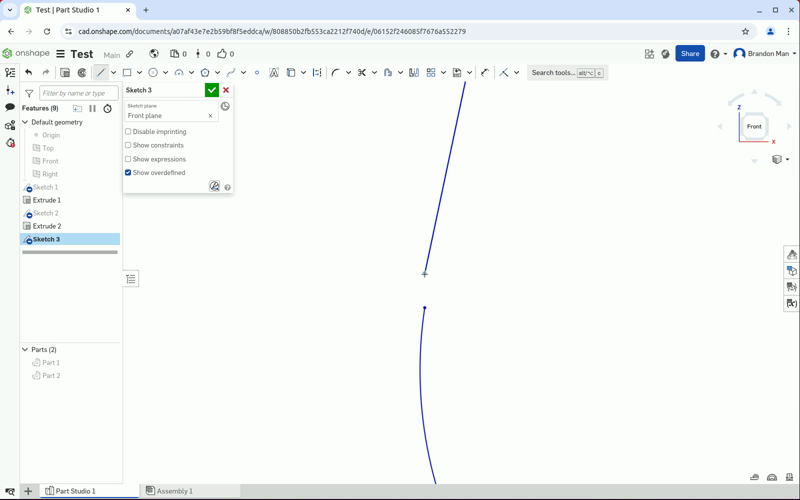
scroll(-6)
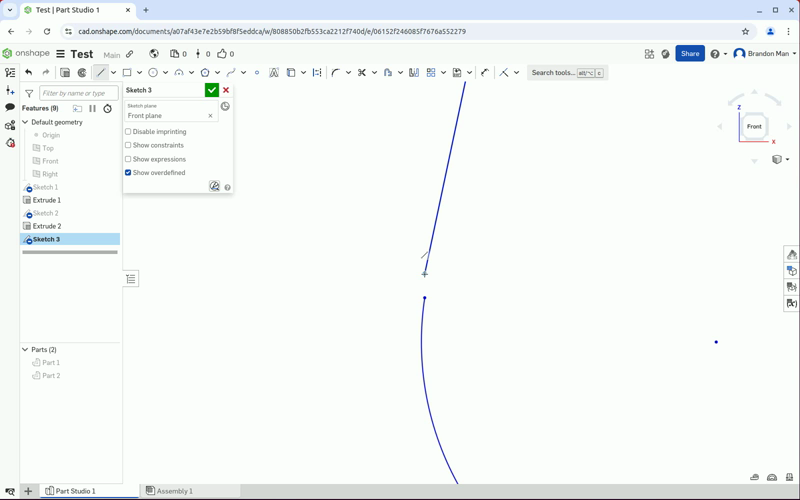
scroll(-6)
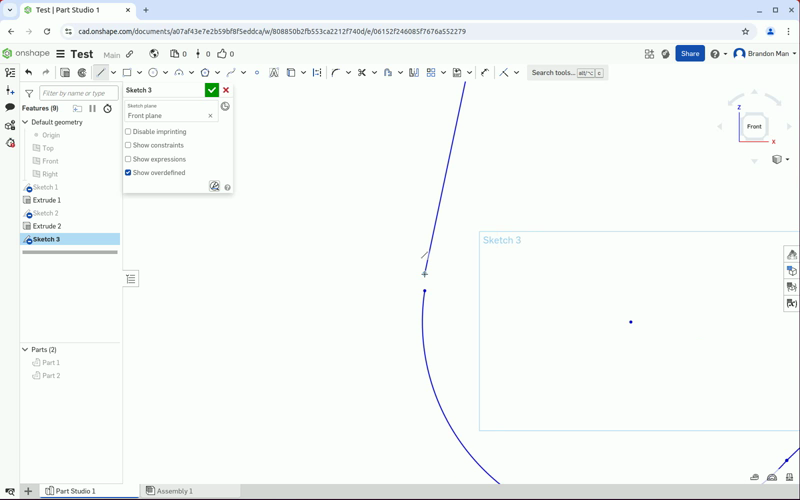
scroll(-6)
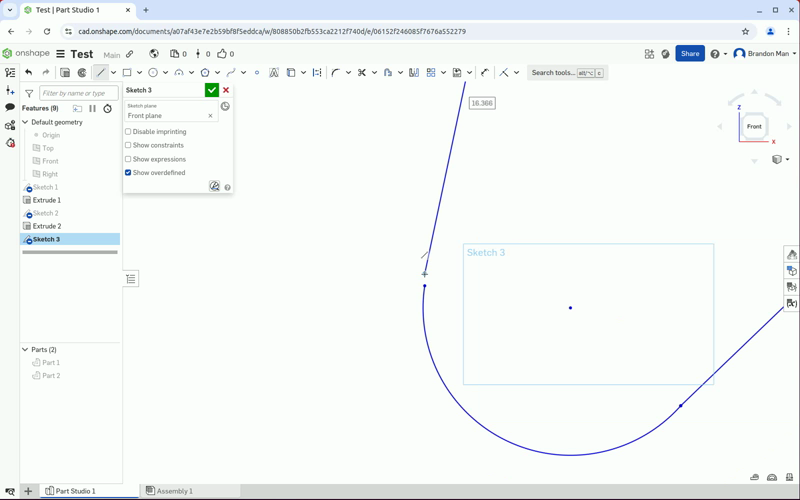
scroll(-6)
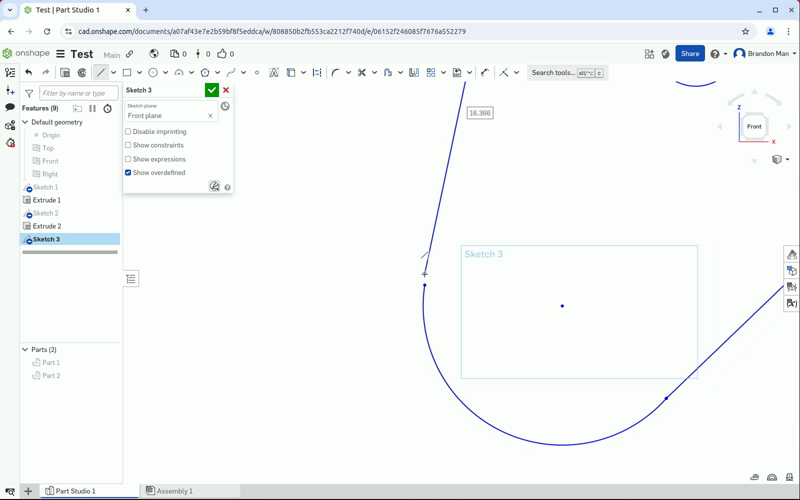
scroll(-6)
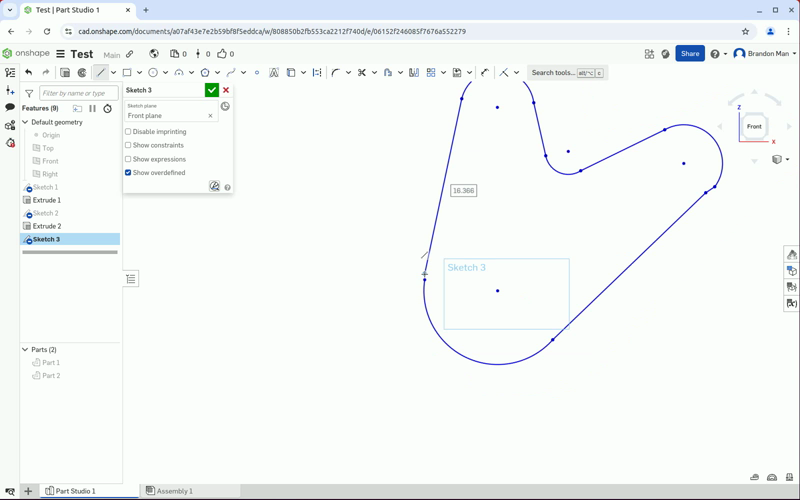
scroll(-6)
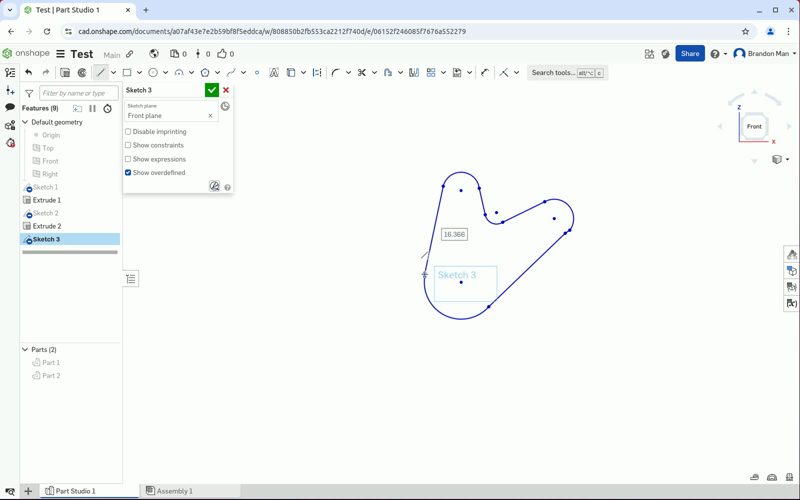
key_up(shift)
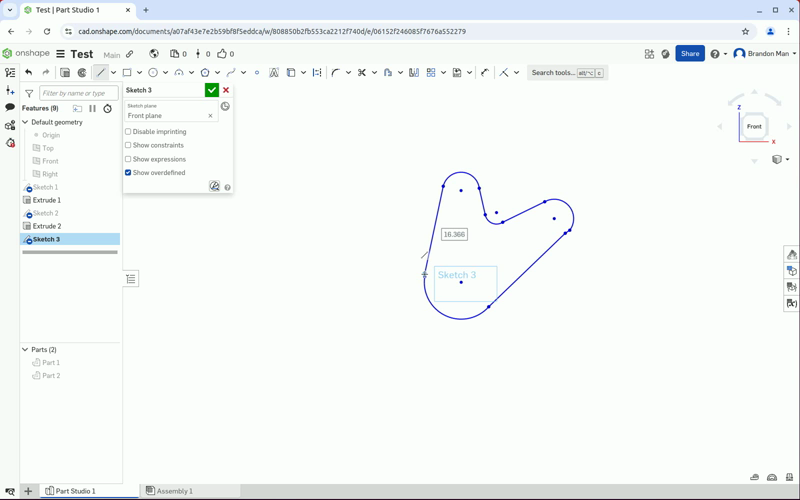
mouse_move(454, 273)
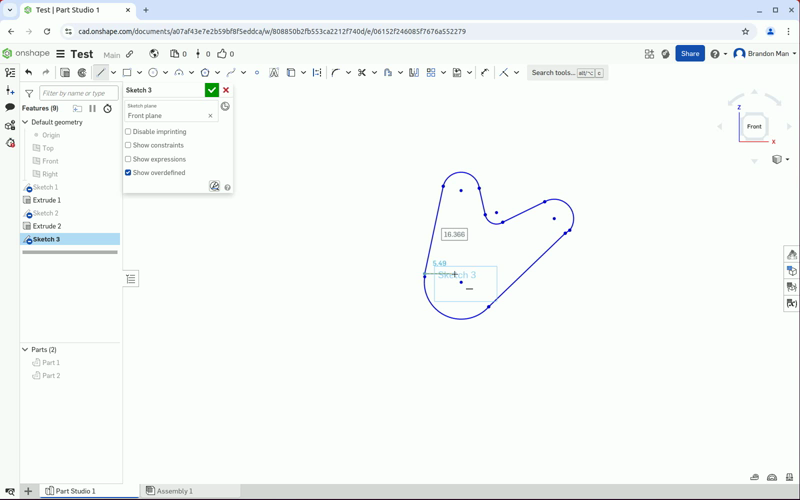
key_down(shift)
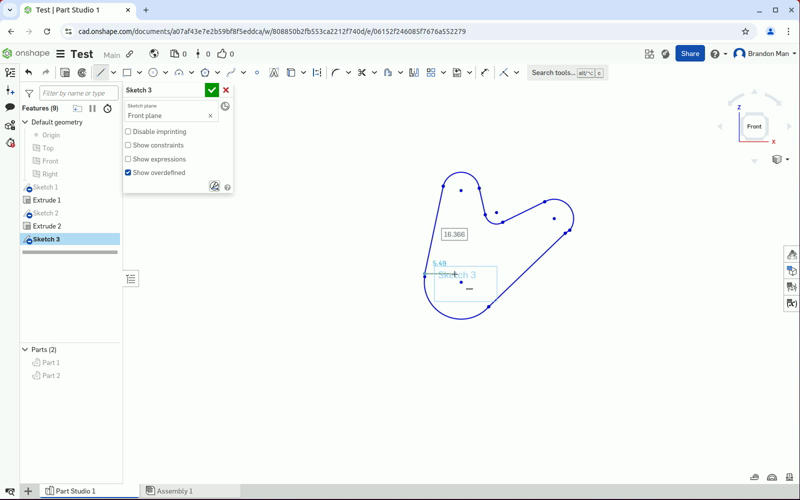
mouse_move(424, 276)
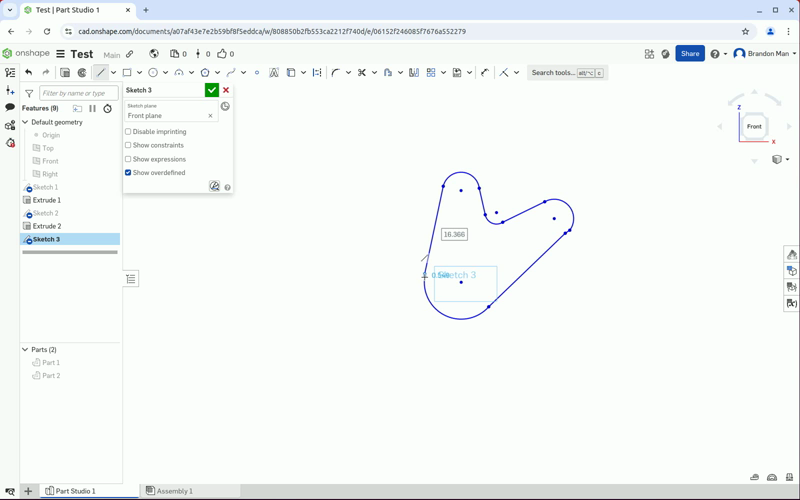
scroll(6)
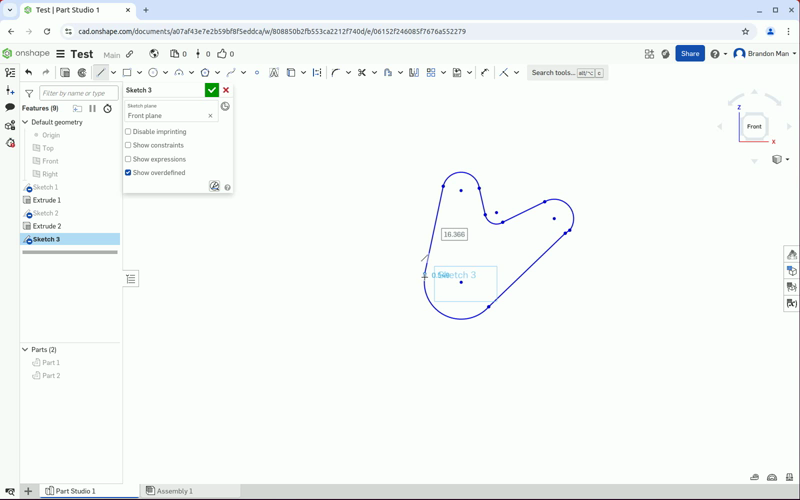
scroll(6)
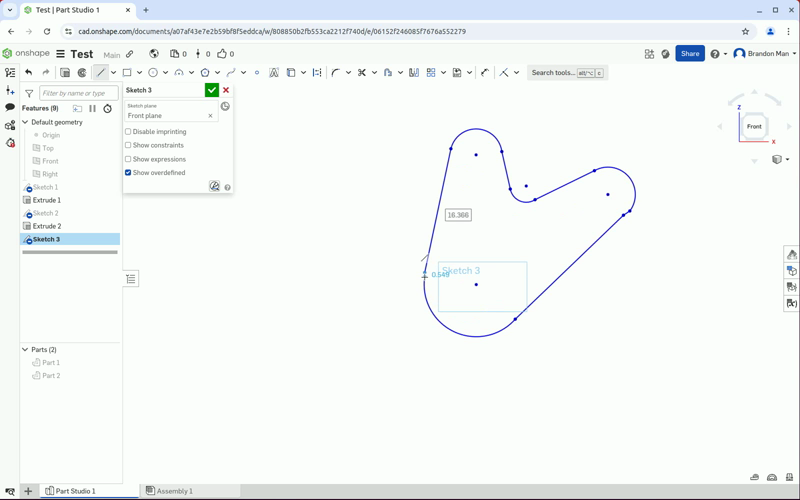
scroll(6)
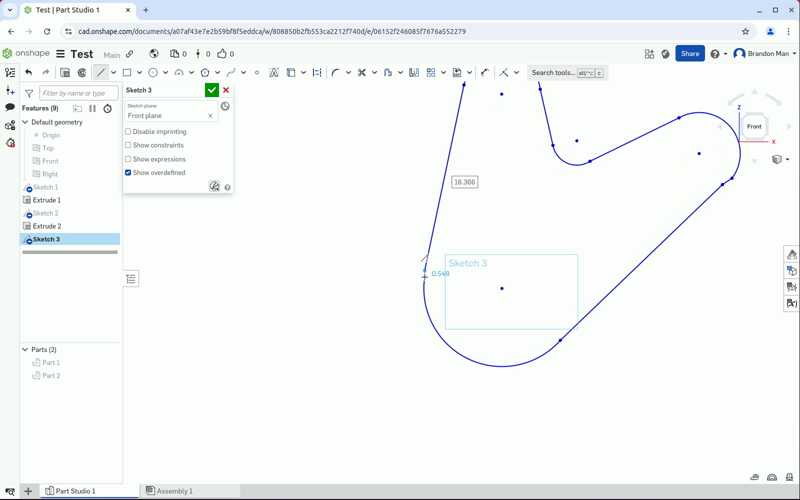
scroll(6)
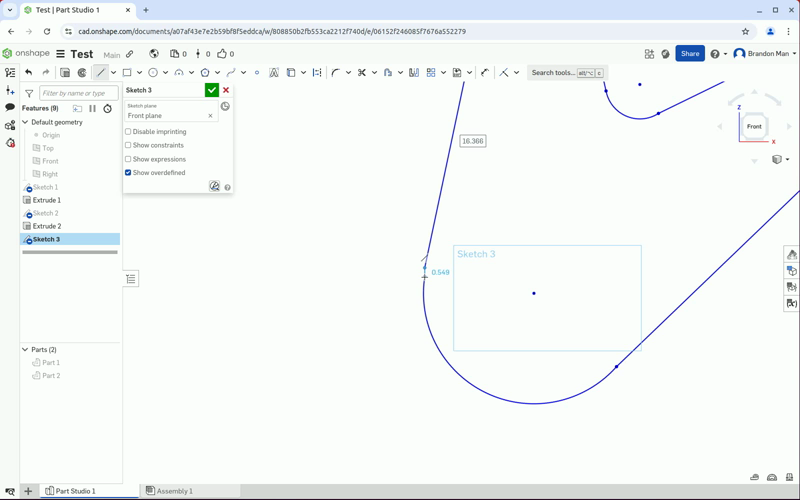
scroll(6)
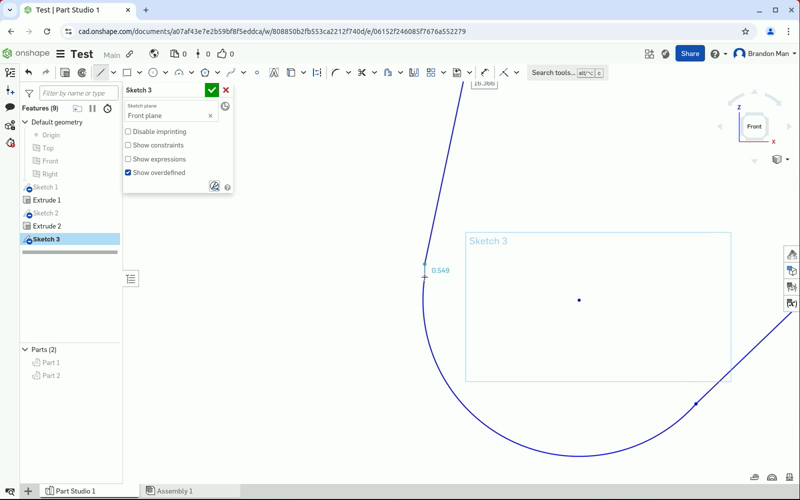
scroll(6)
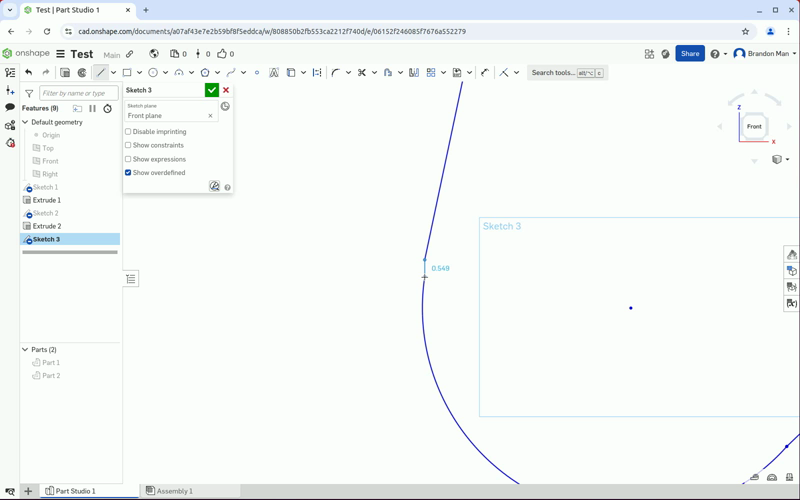
scroll(6)
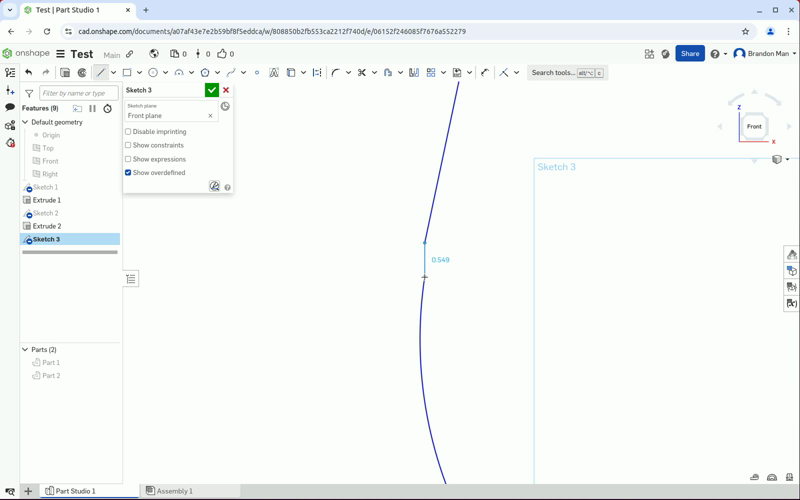
key_up(shift)
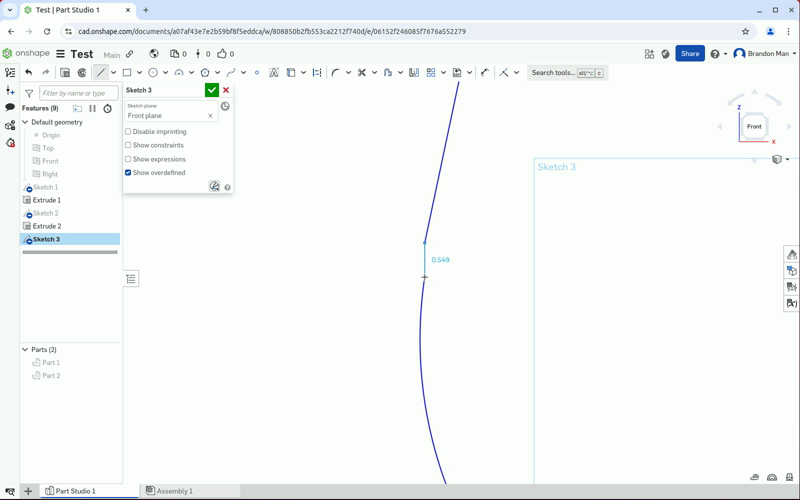
click(424, 276)
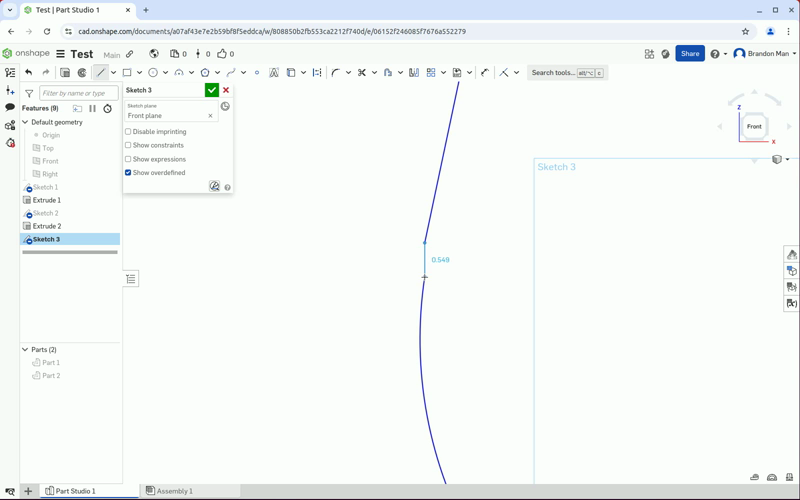
scroll(-6)
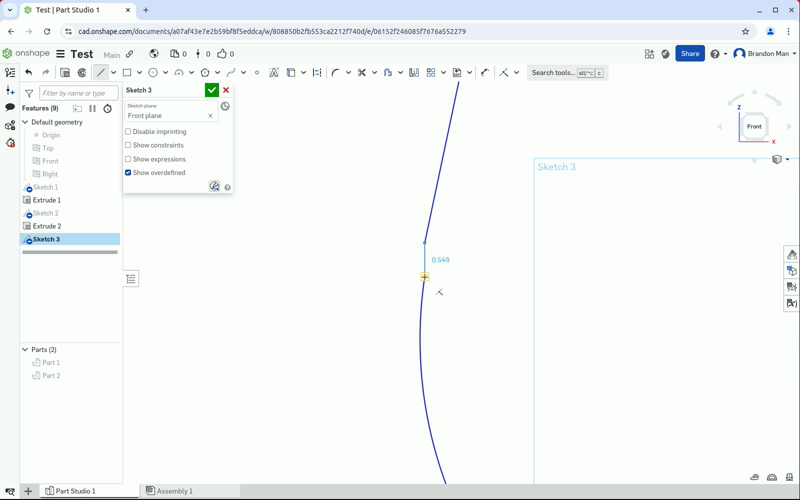
scroll(-6)
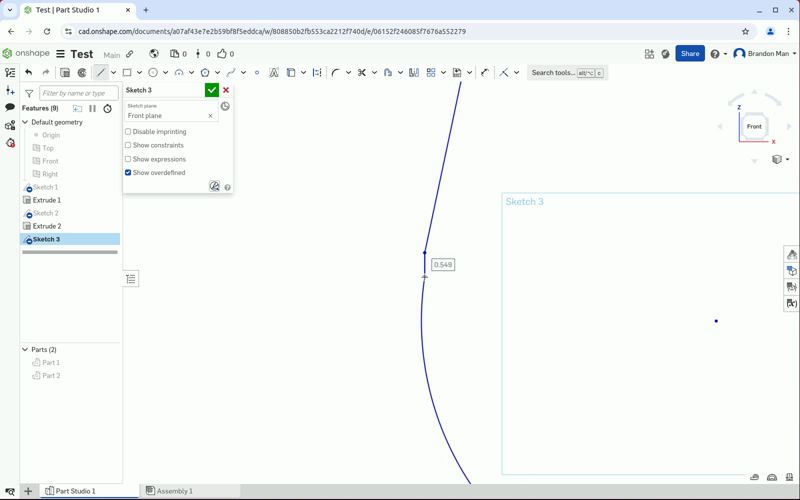
scroll(-6)
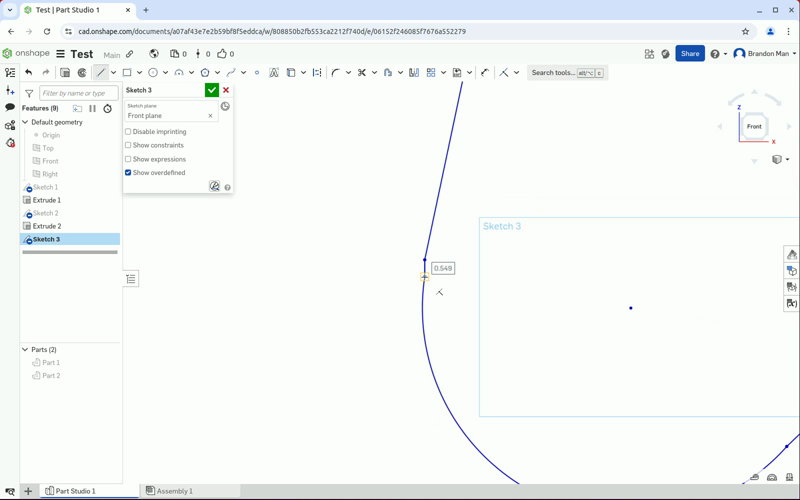
scroll(-6)
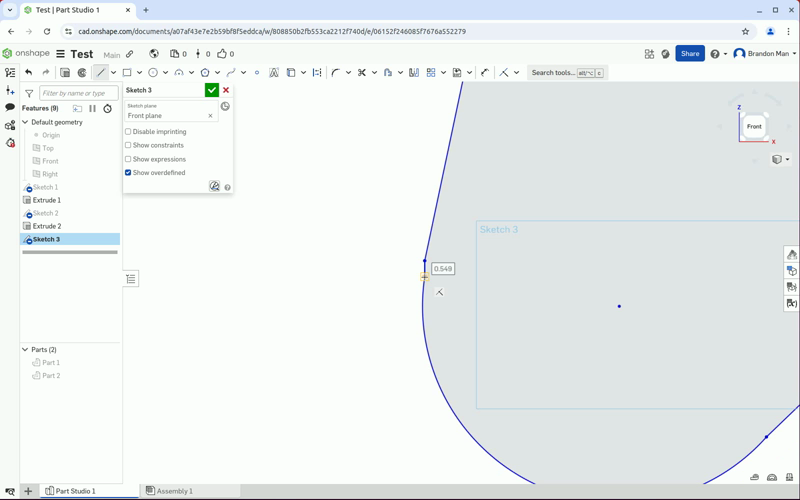
scroll(-6)
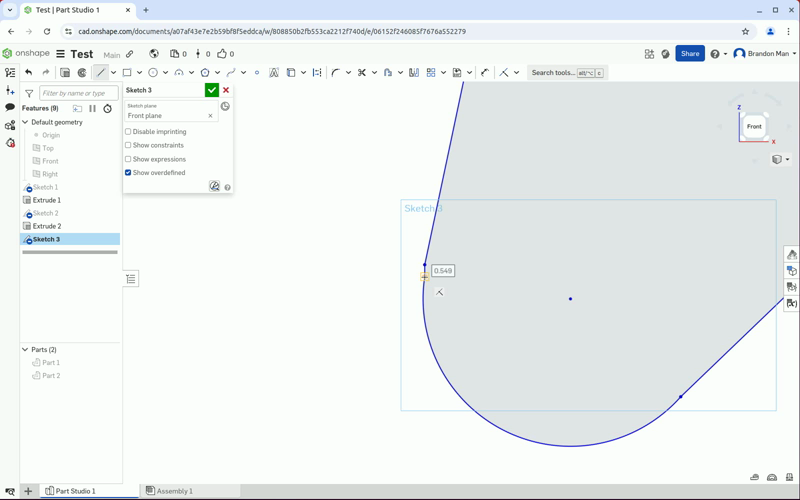
scroll(-6)
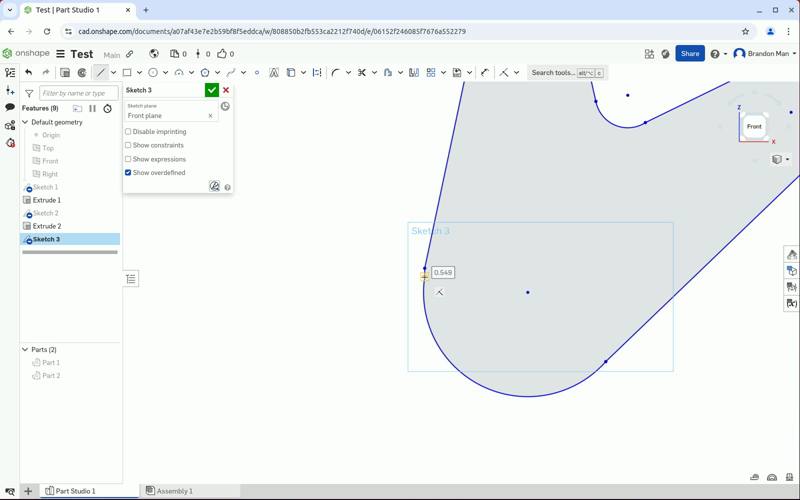
scroll(-6)
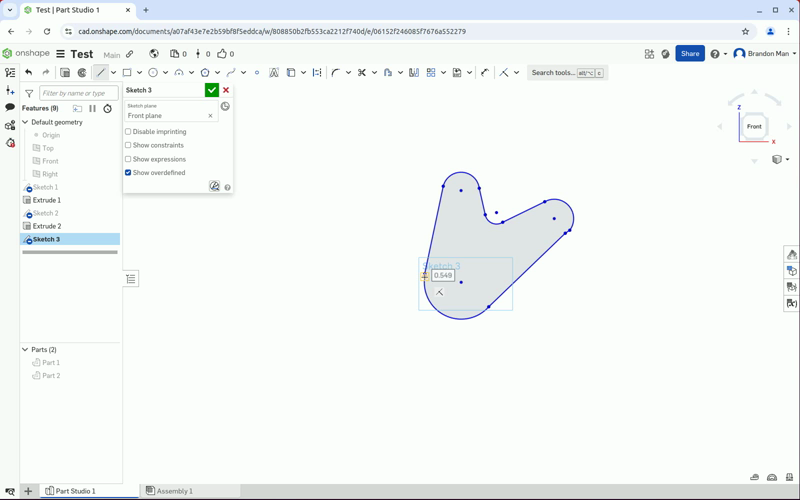
key(esc)
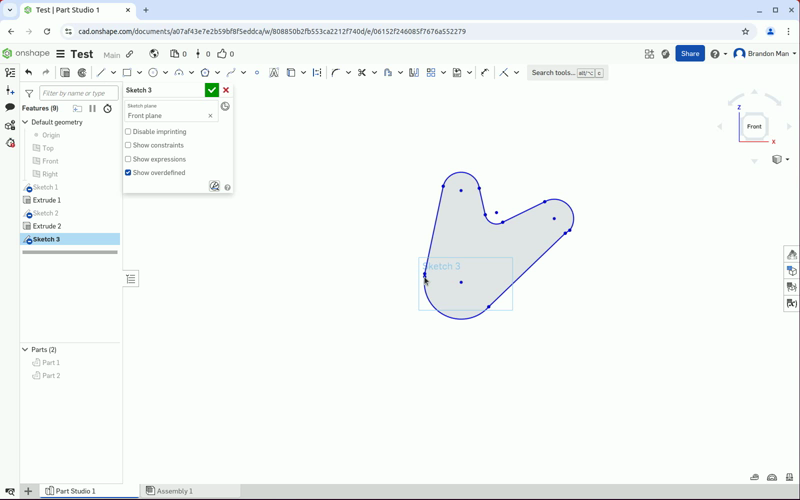
key(c)
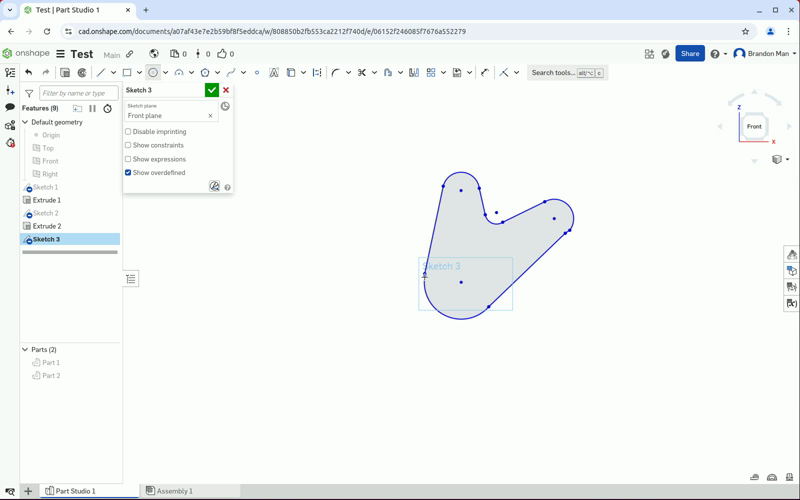
key_down(shift)
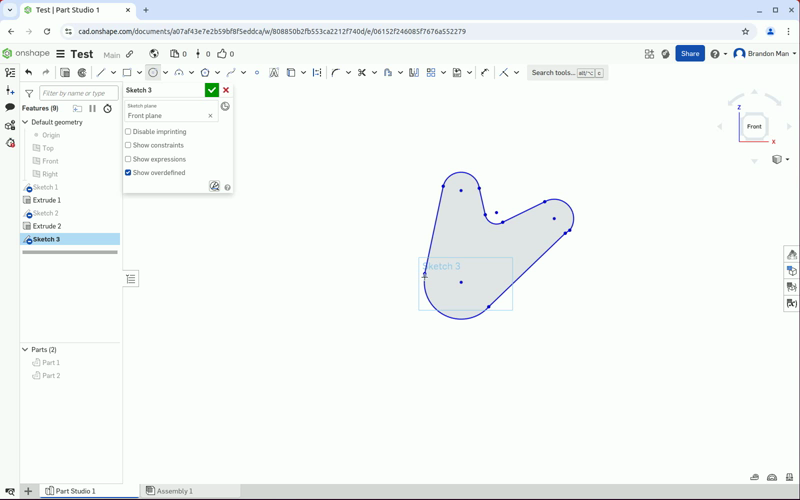
mouse_move(460, 283)
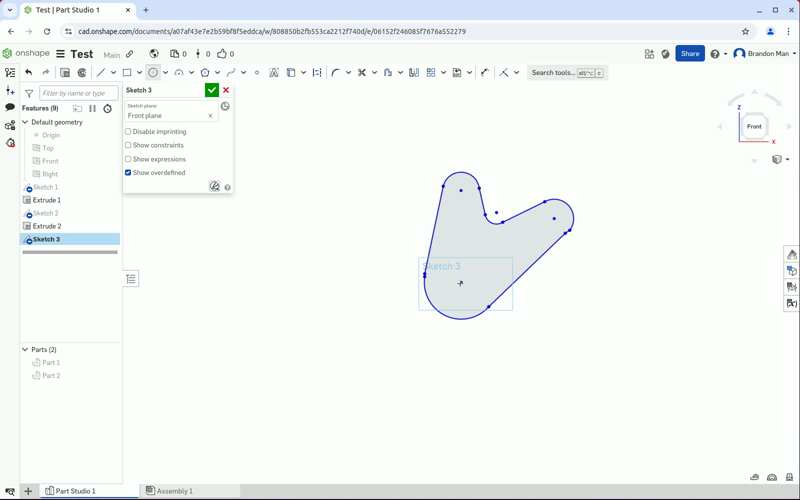
scroll(6)
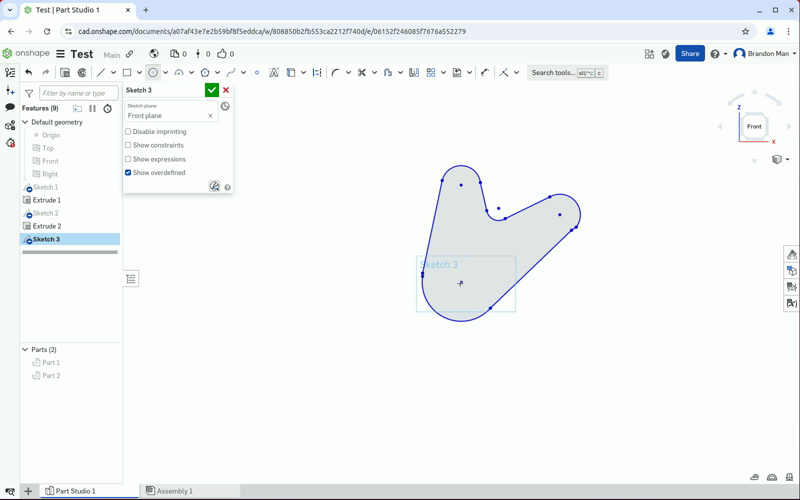
scroll(6)
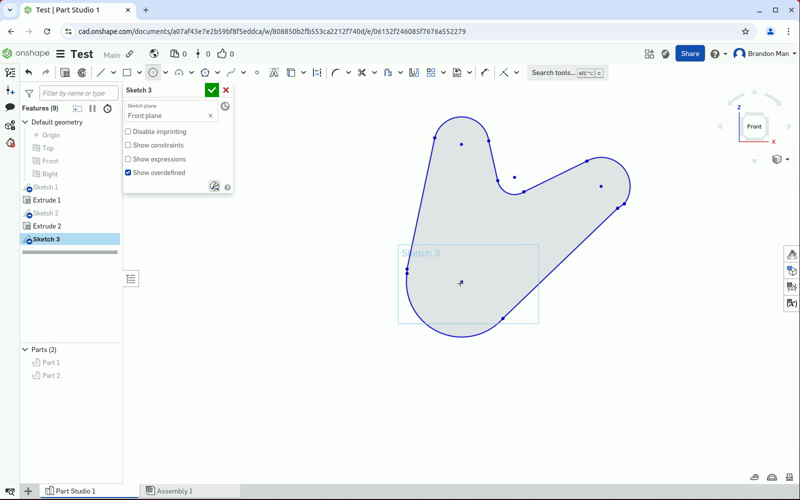
scroll(6)
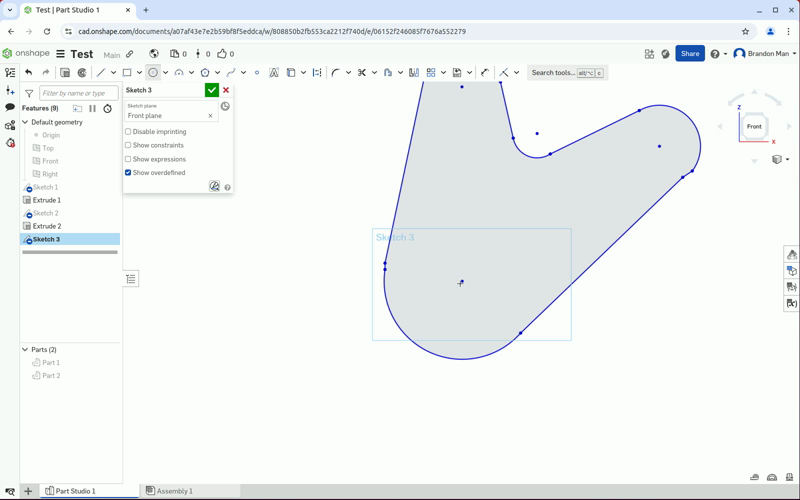
scroll(6)
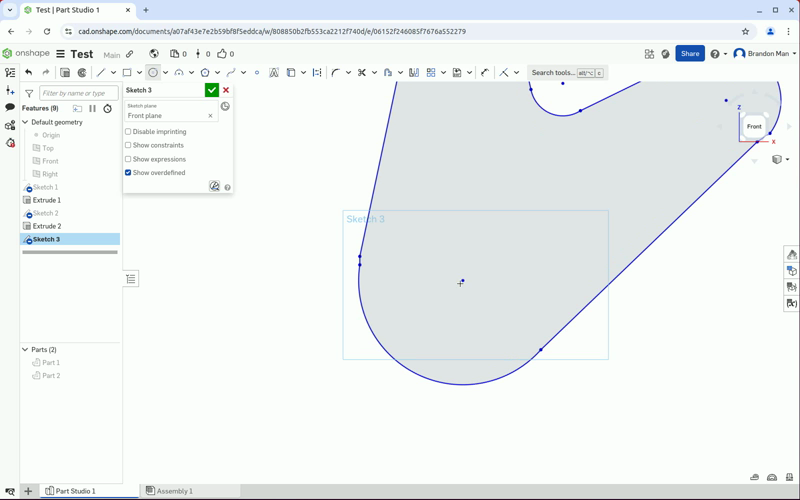
scroll(6)
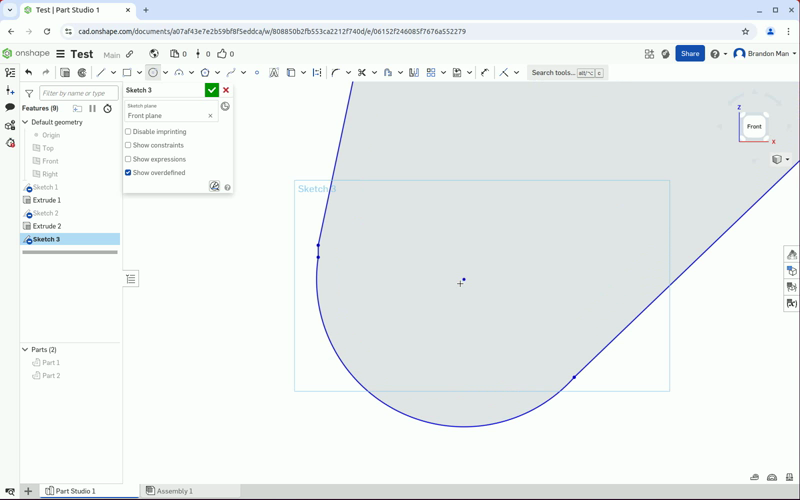
scroll(6)
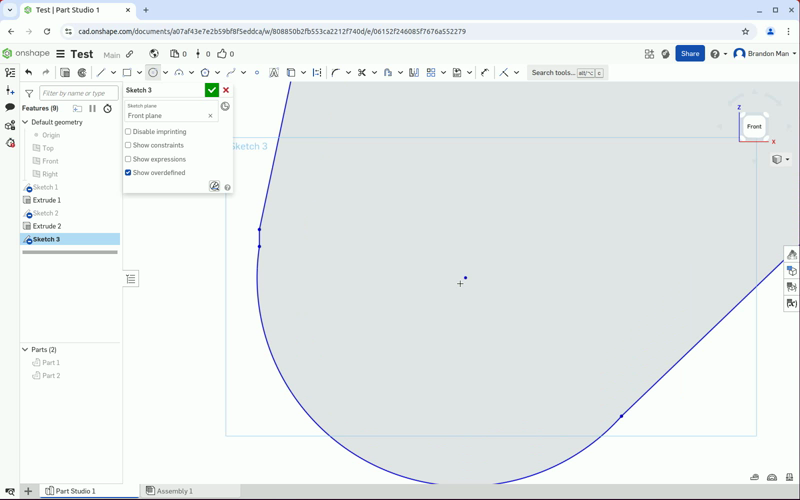
scroll(6)
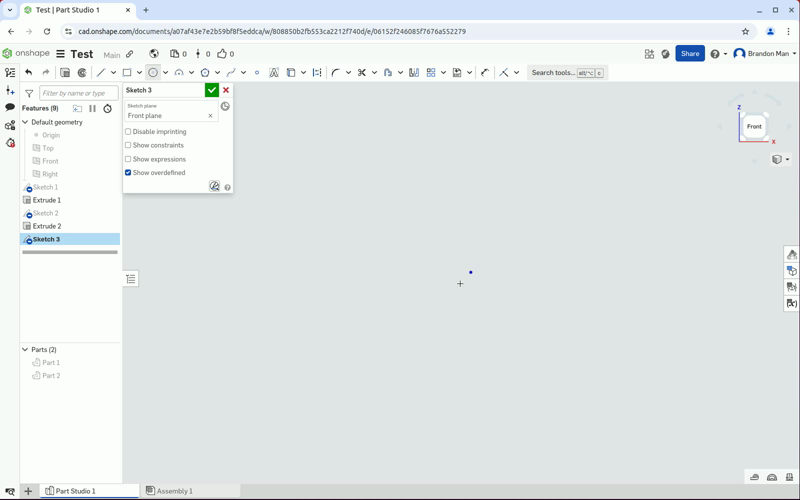
click(460, 283)
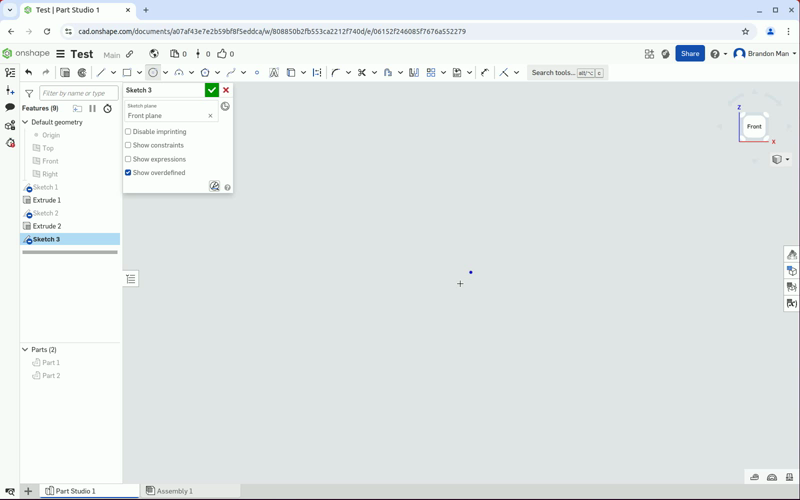
scroll(-6)
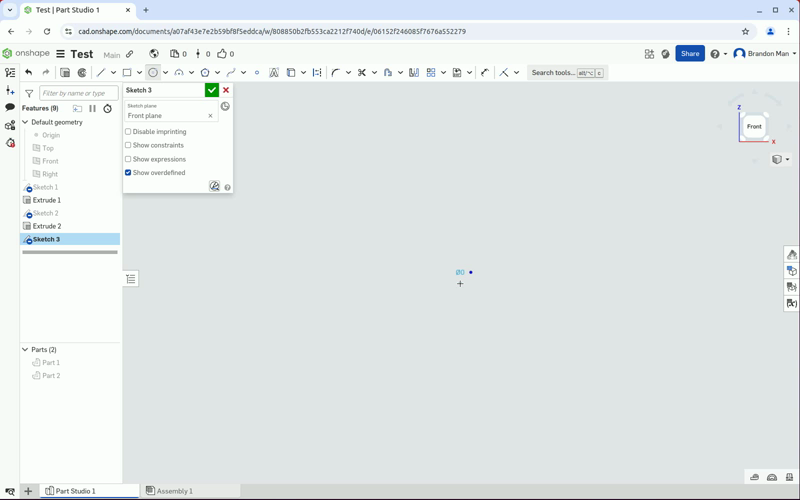
scroll(-6)
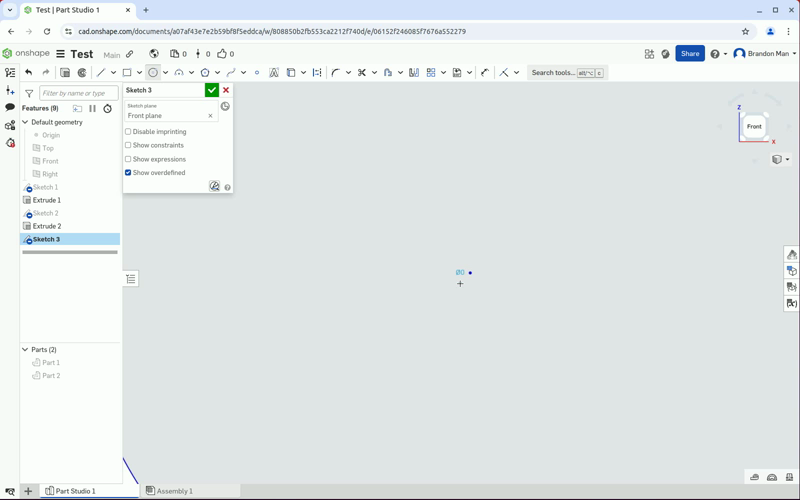
scroll(-6)
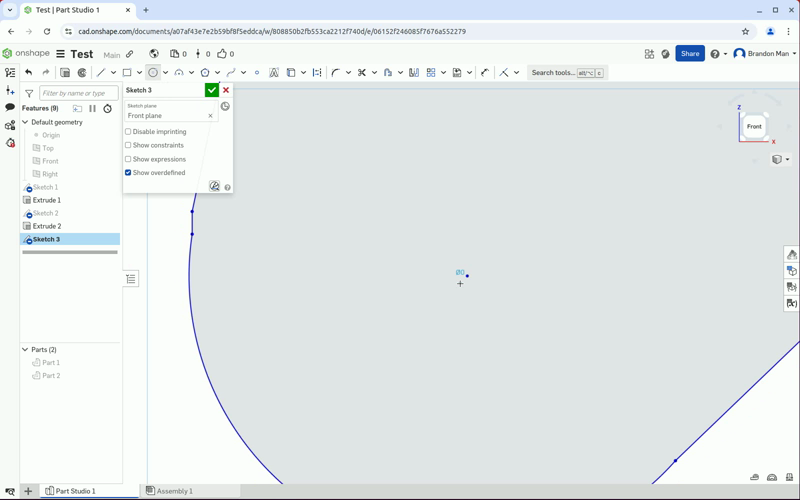
scroll(-6)
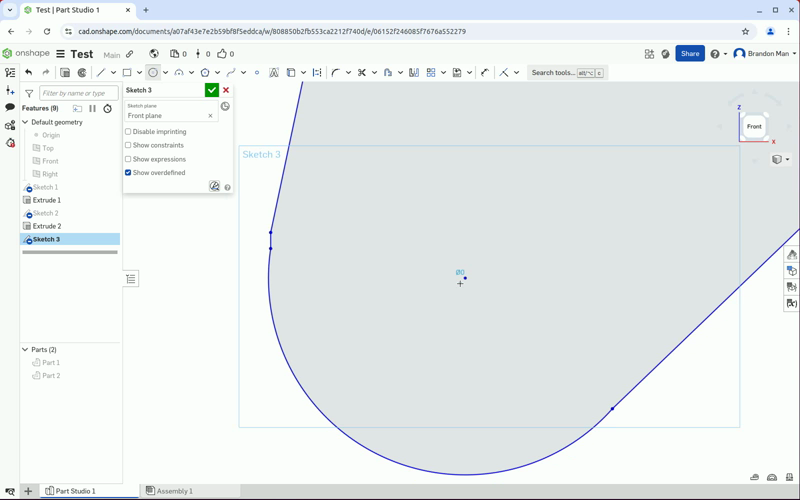
scroll(-6)
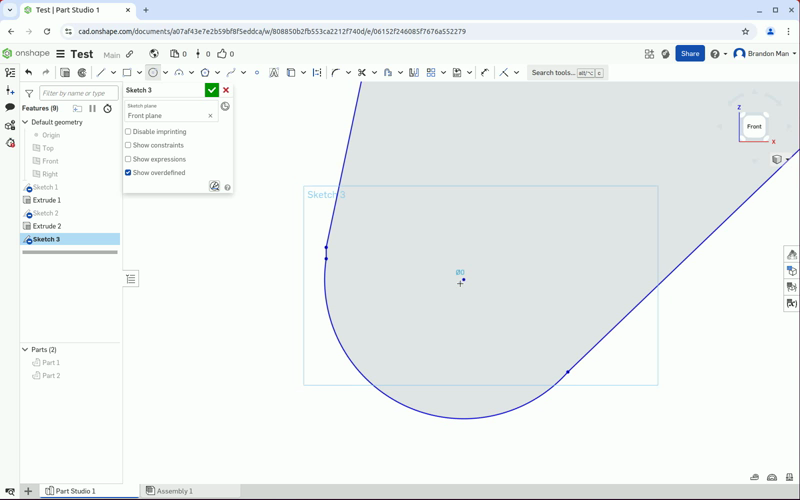
scroll(-6)
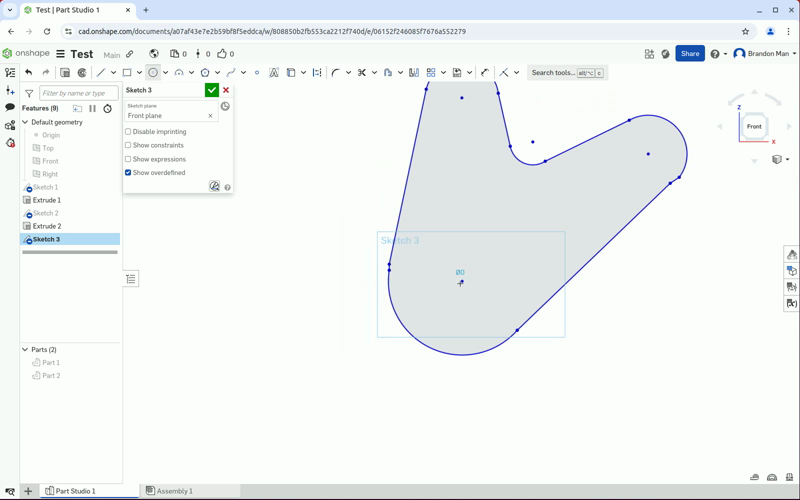
scroll(-6)
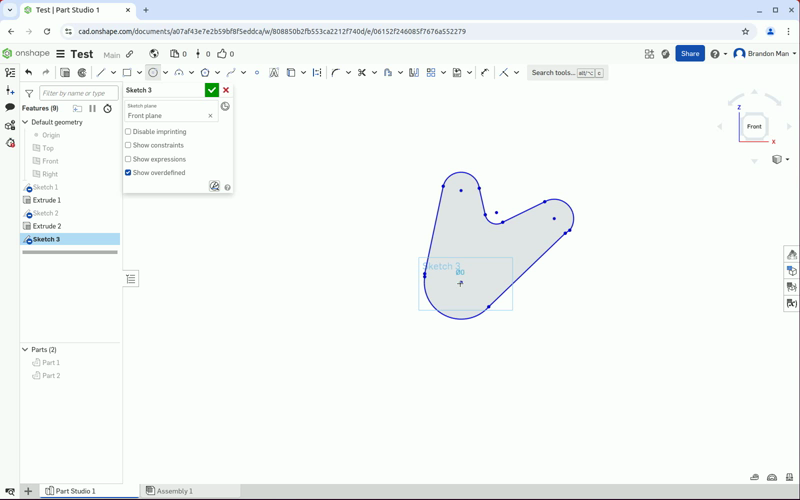
key_up(shift)
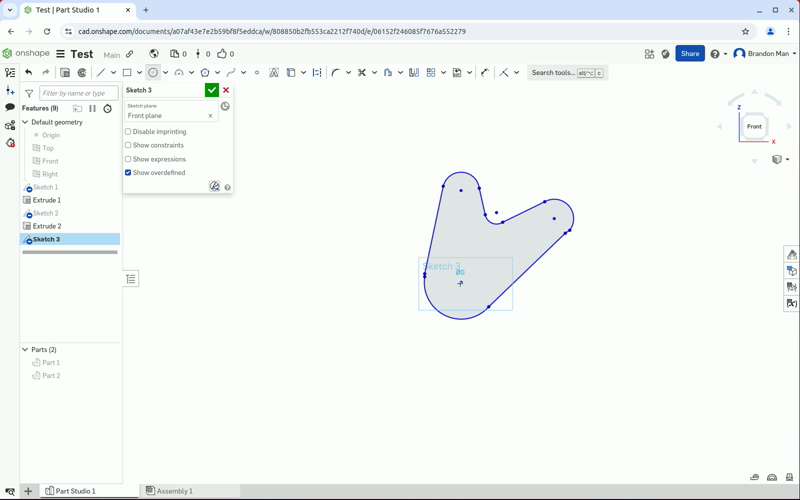
mouse_move(473, 283)
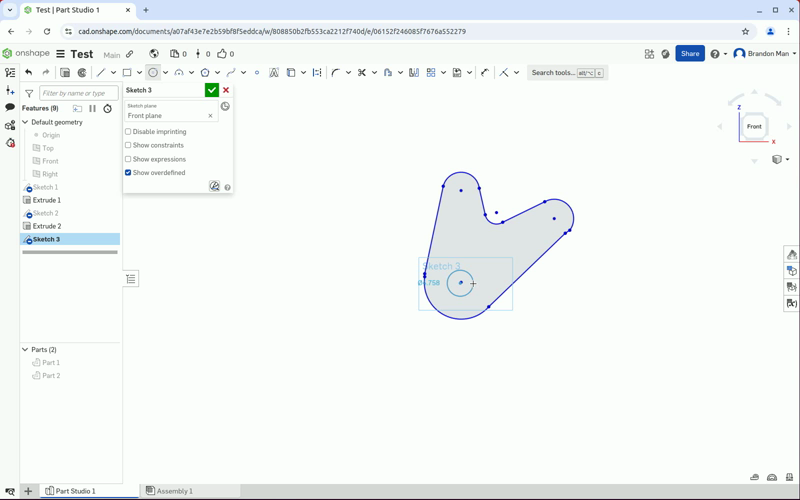
click(473, 283)
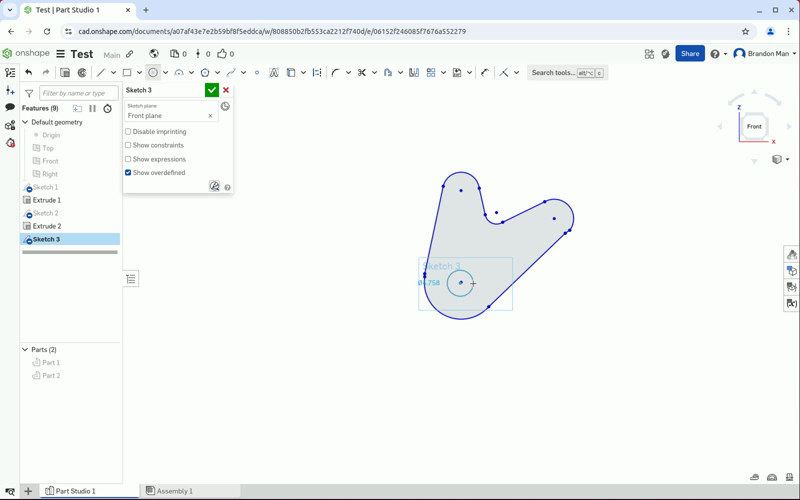
key(esc)
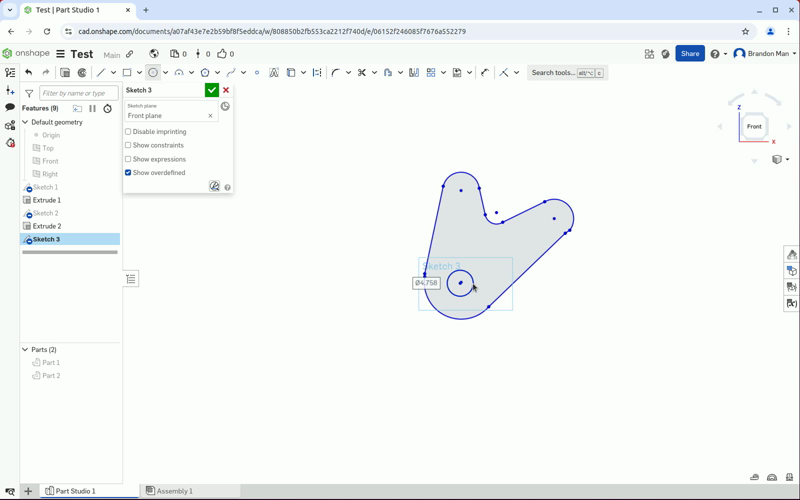
key(c)
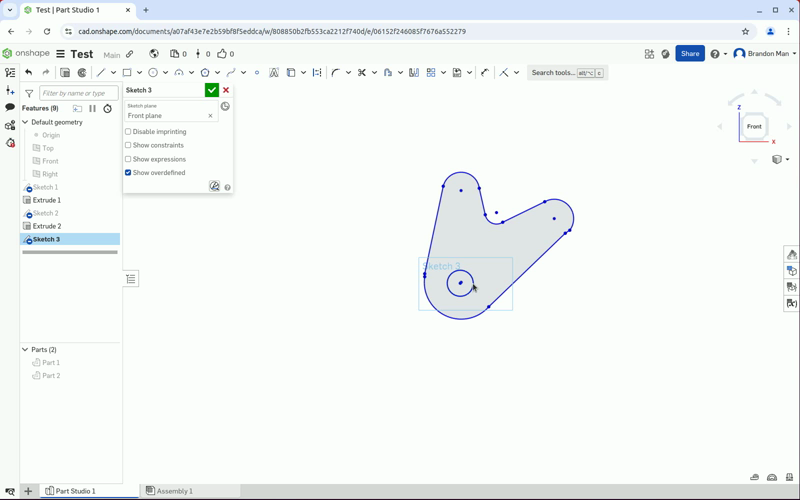
key_down(shift)
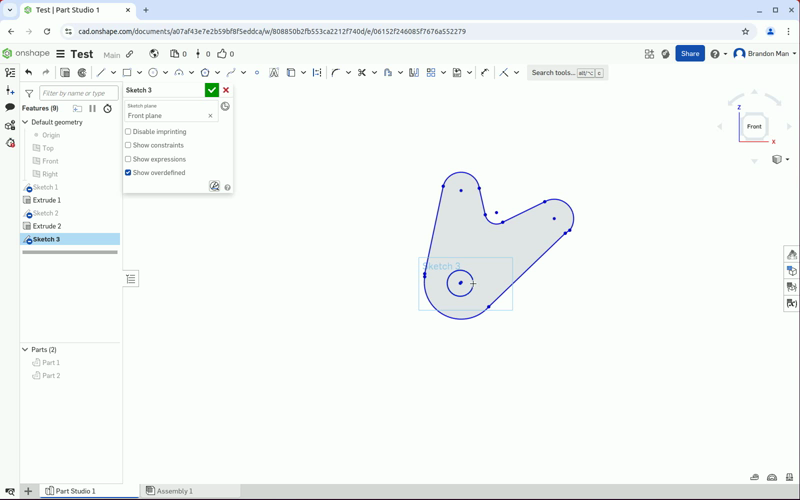
mouse_move(460, 189)
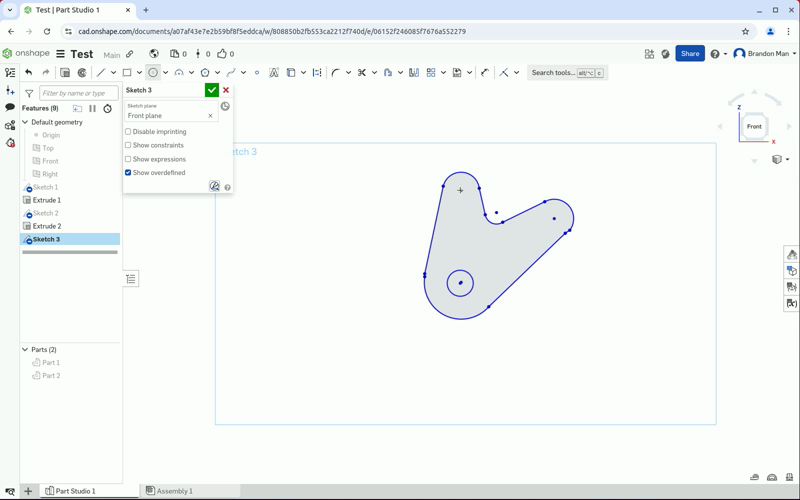
scroll(6)
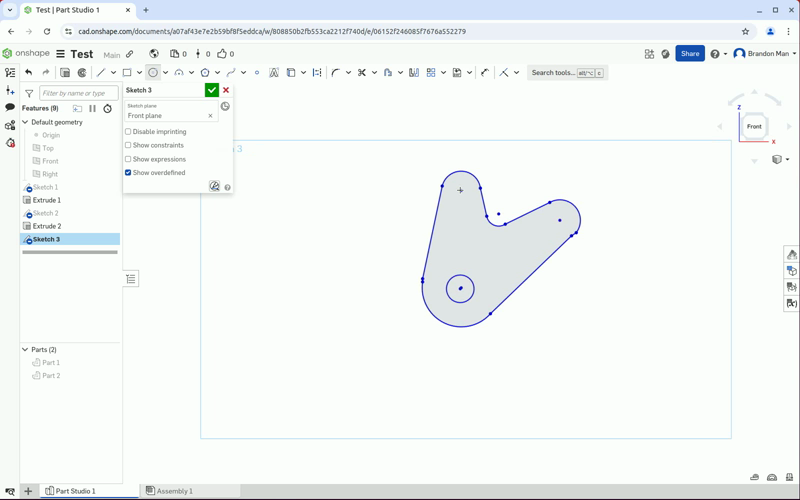
scroll(6)
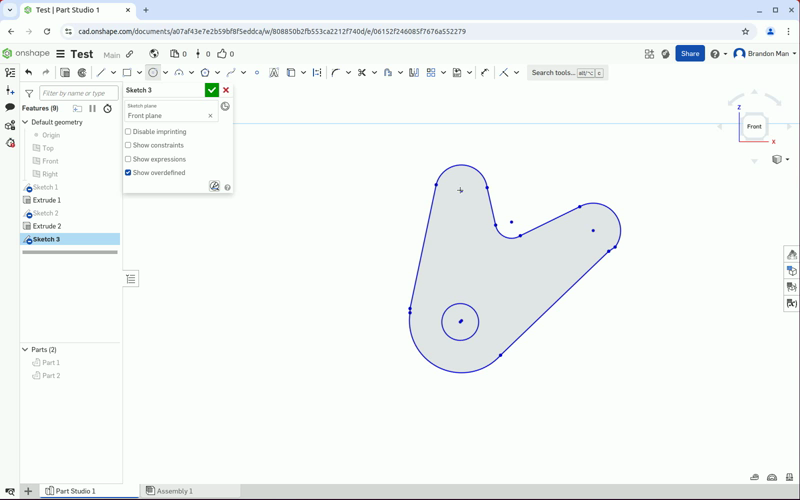
scroll(6)
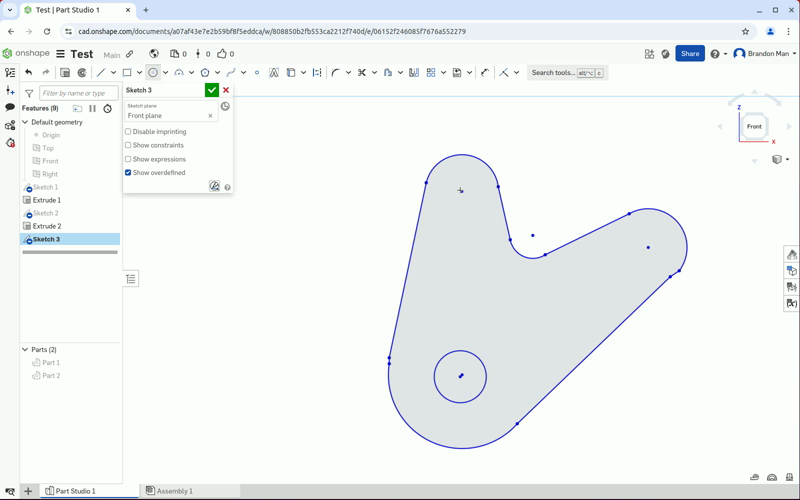
scroll(6)
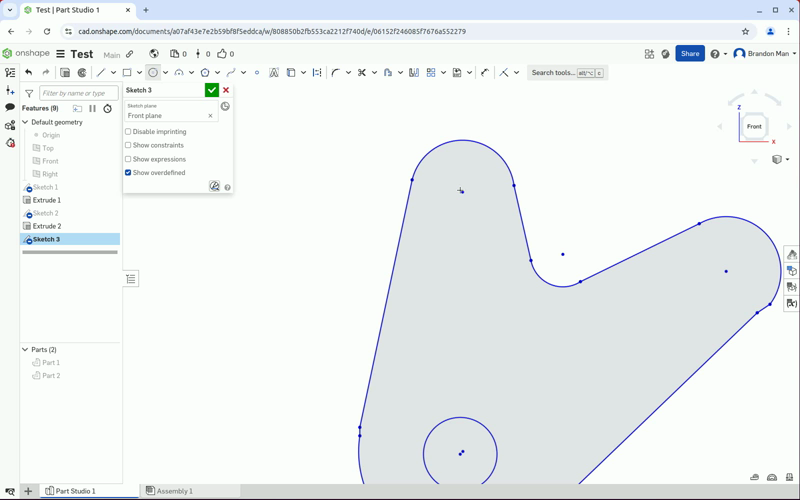
scroll(6)
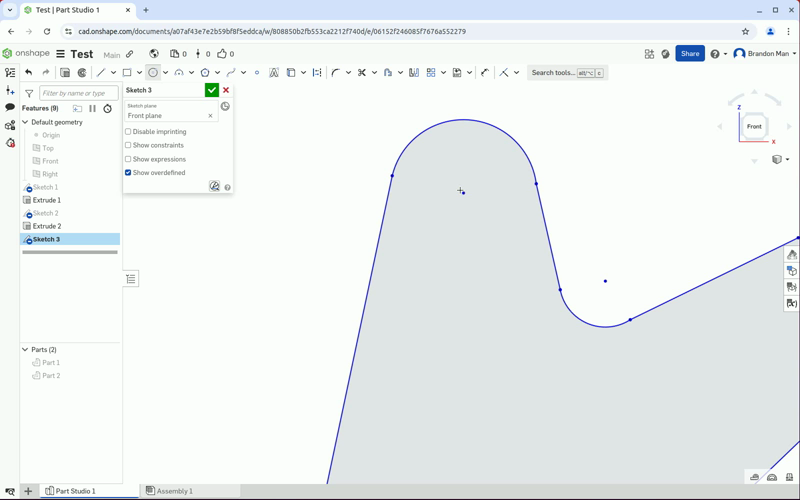
scroll(6)
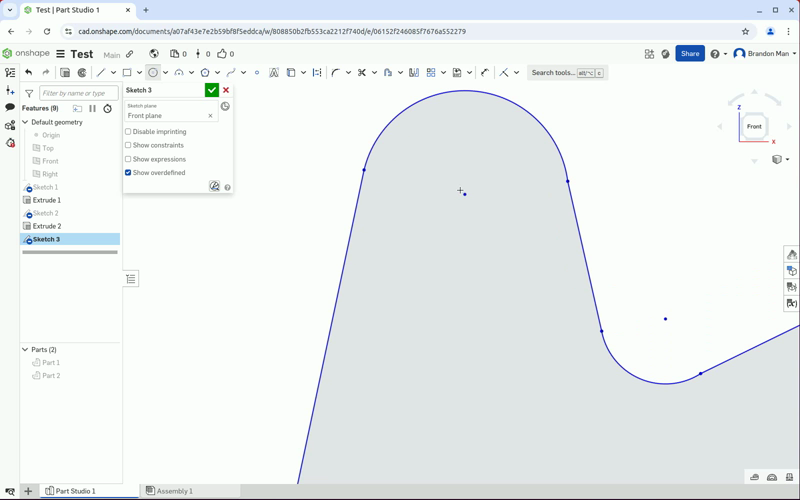
scroll(6)
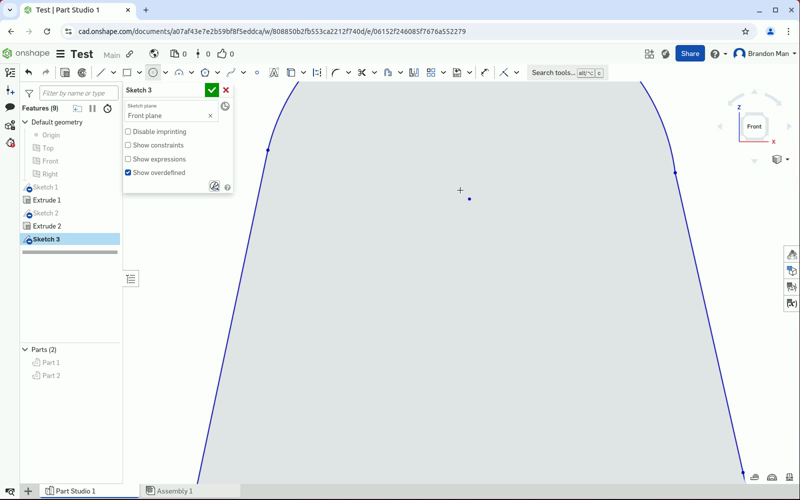
click(460, 189)
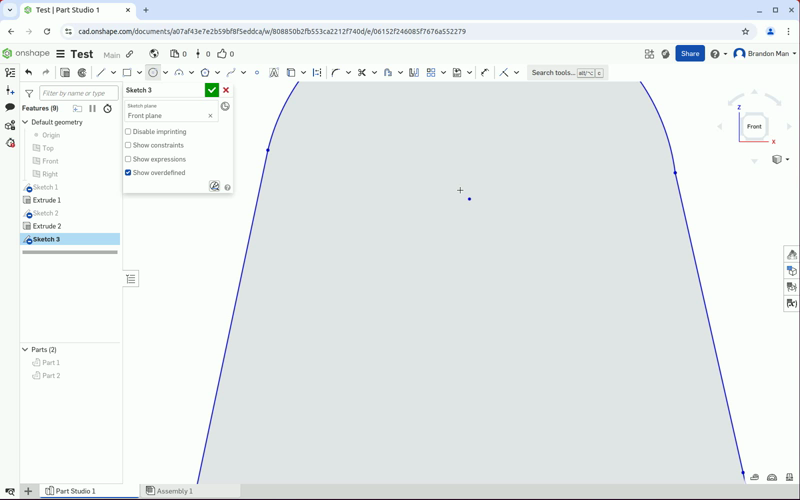
scroll(-6)
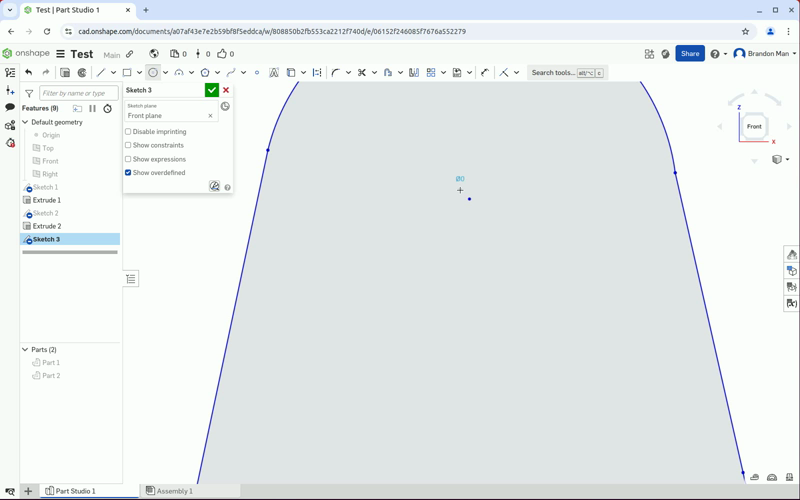
scroll(-6)
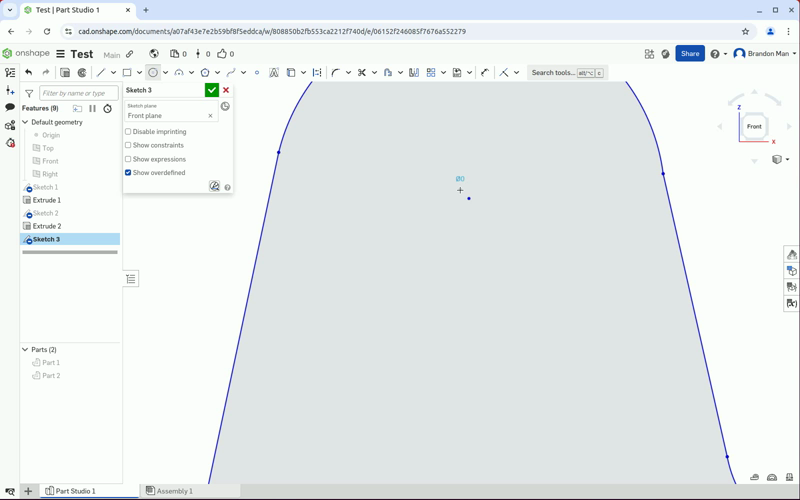
scroll(-6)
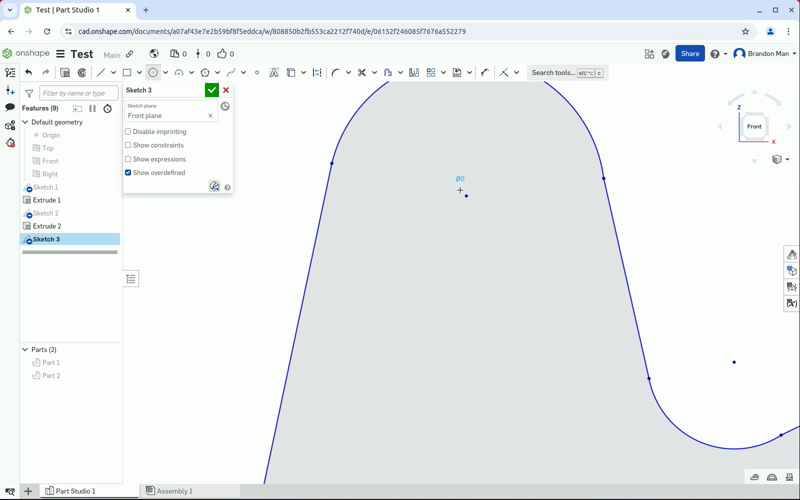
scroll(-6)
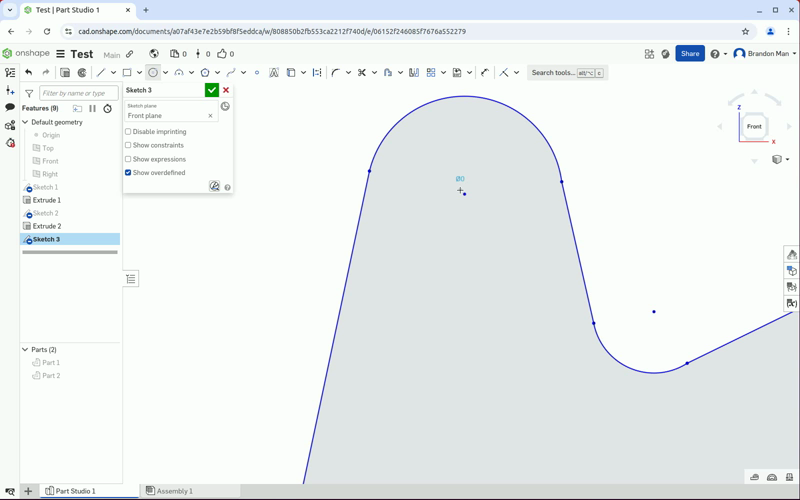
scroll(-6)
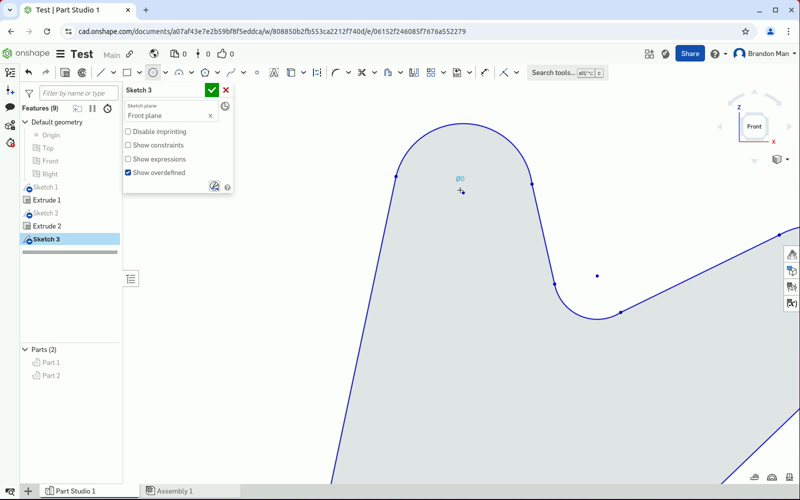
scroll(-6)
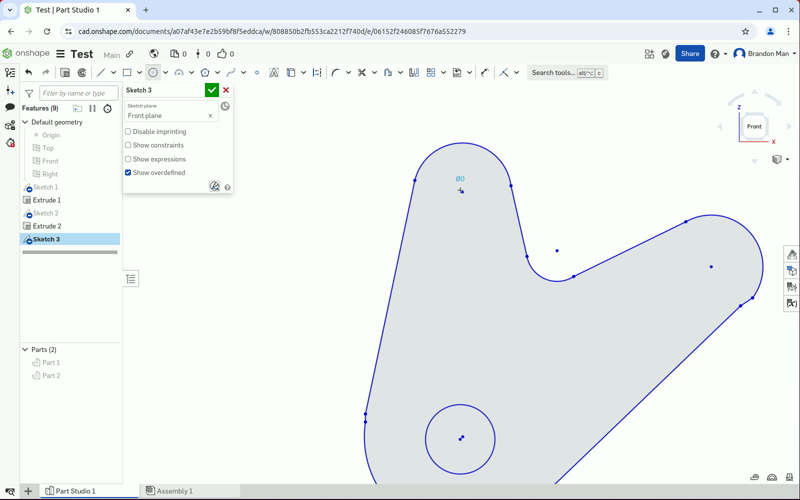
scroll(-6)
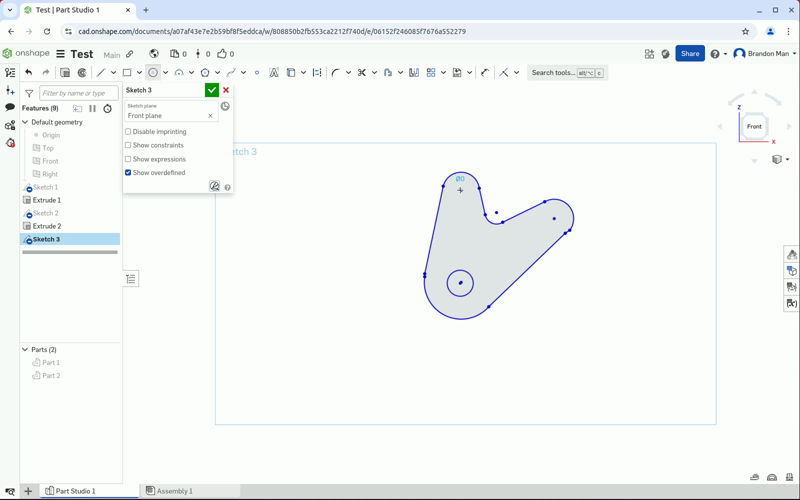
key_up(shift)
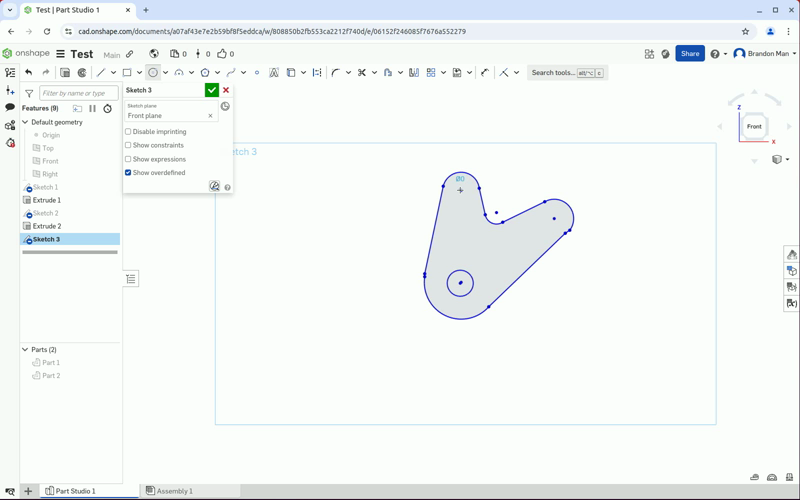
mouse_move(469, 189)
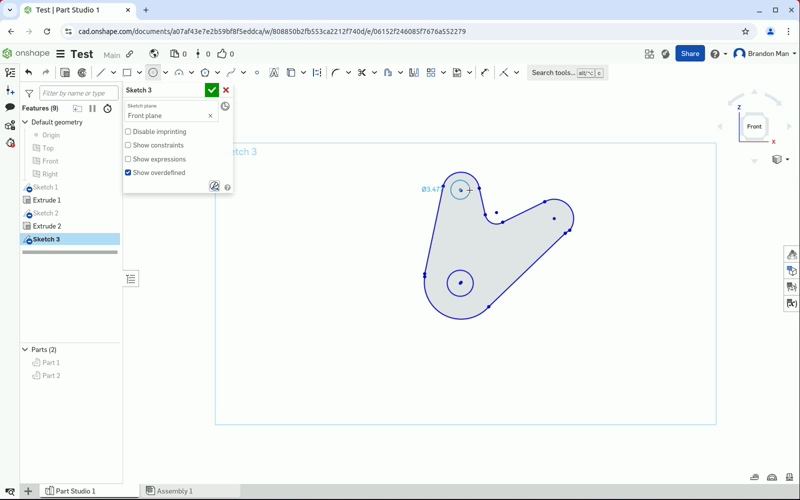
click(469, 189)
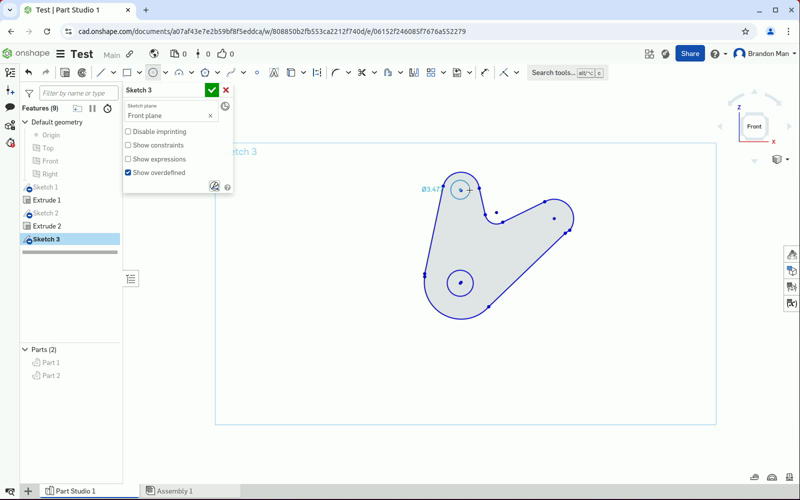
key(esc)
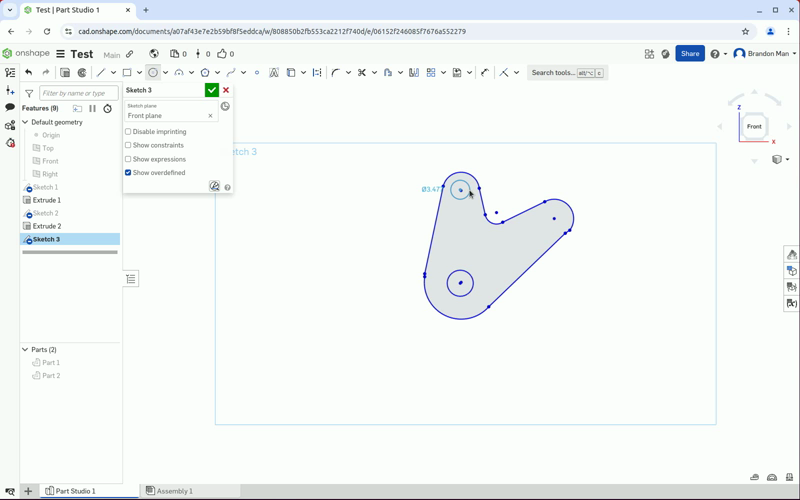
key(c)
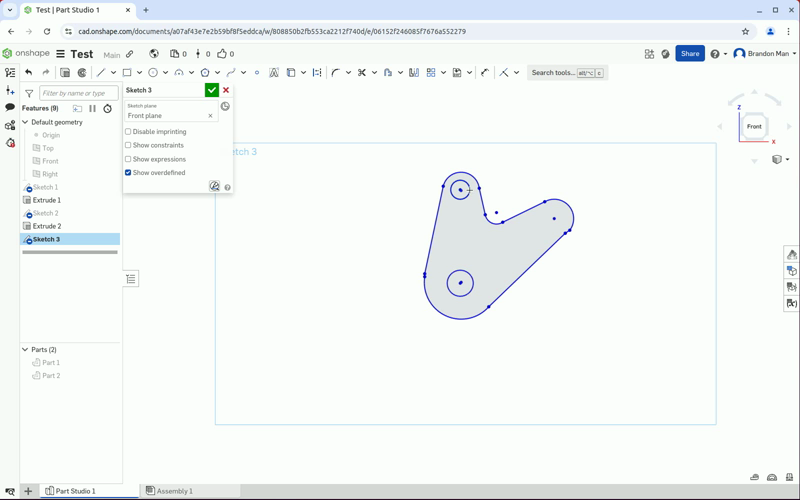
key_down(shift)
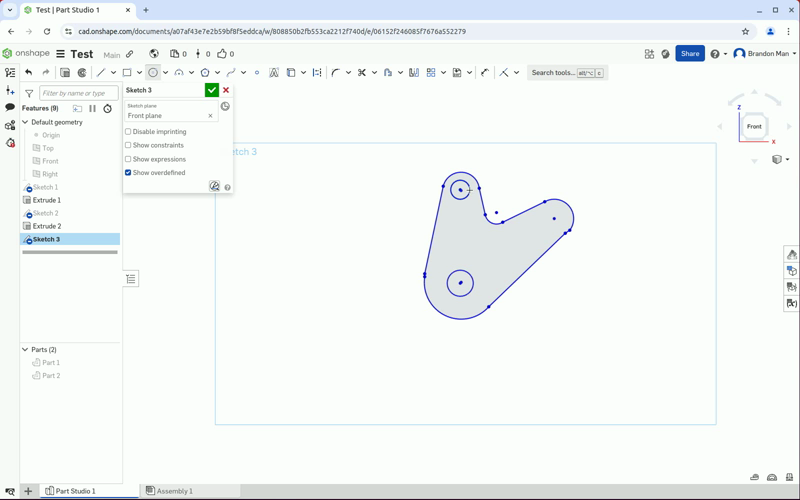
mouse_move(554, 219)
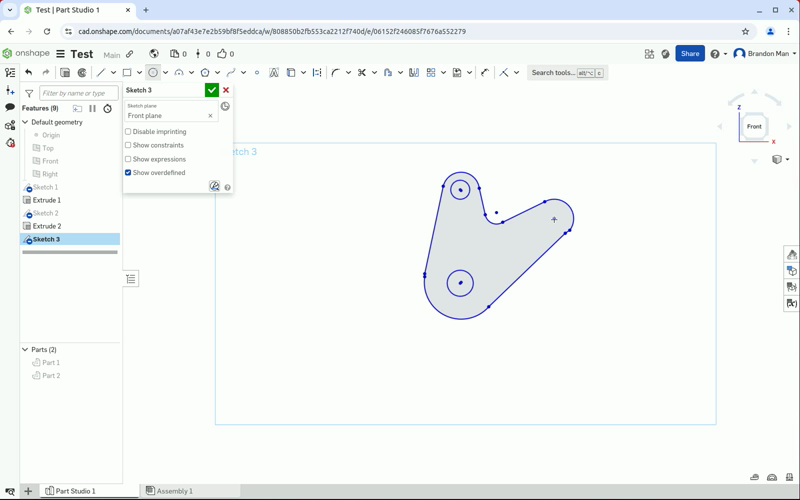
scroll(6)
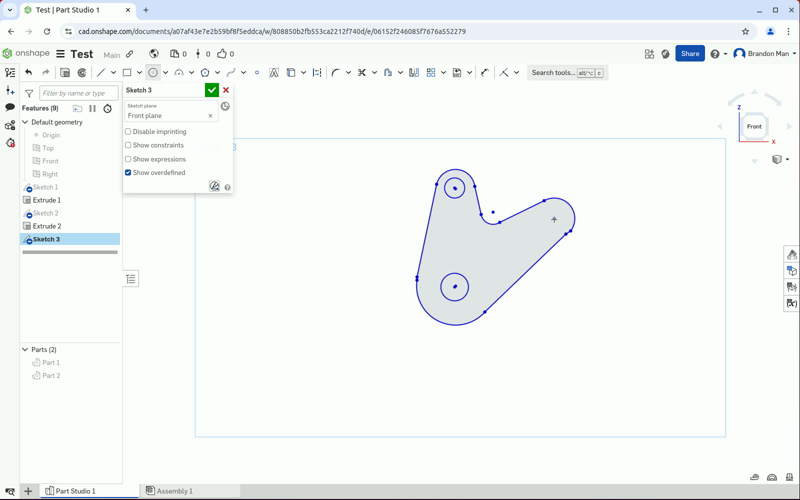
scroll(6)
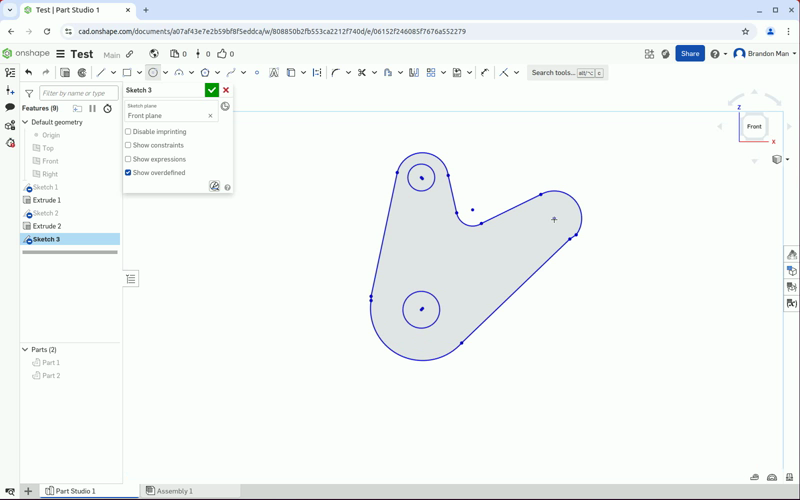
scroll(6)
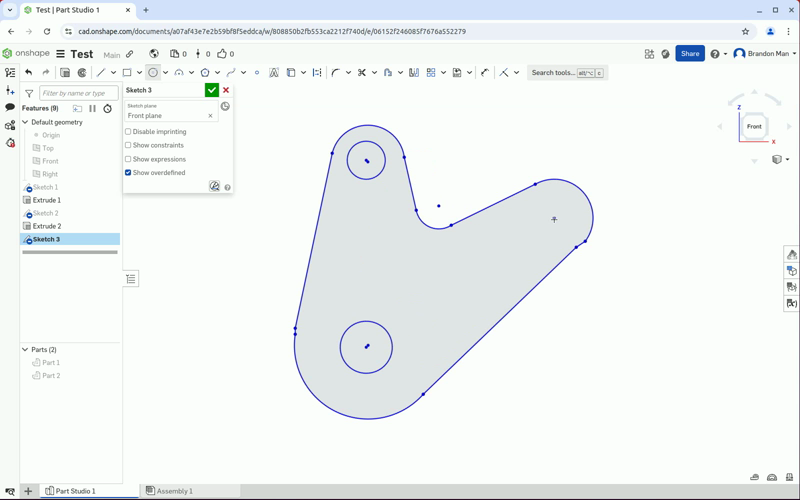
scroll(6)
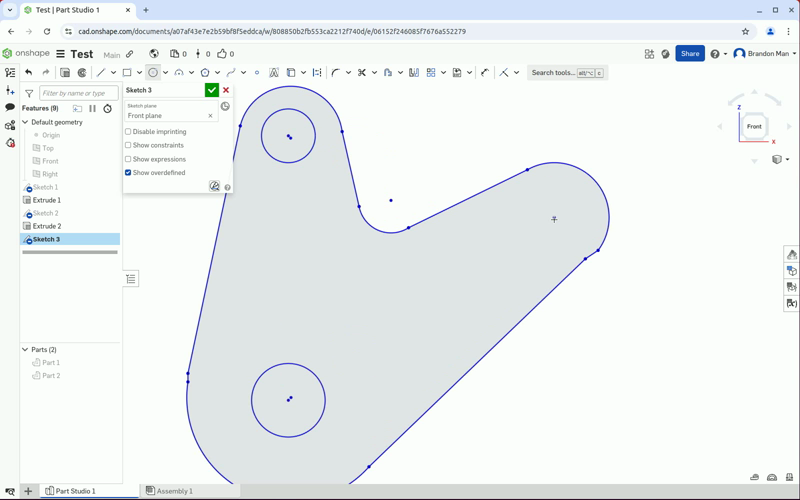
scroll(6)
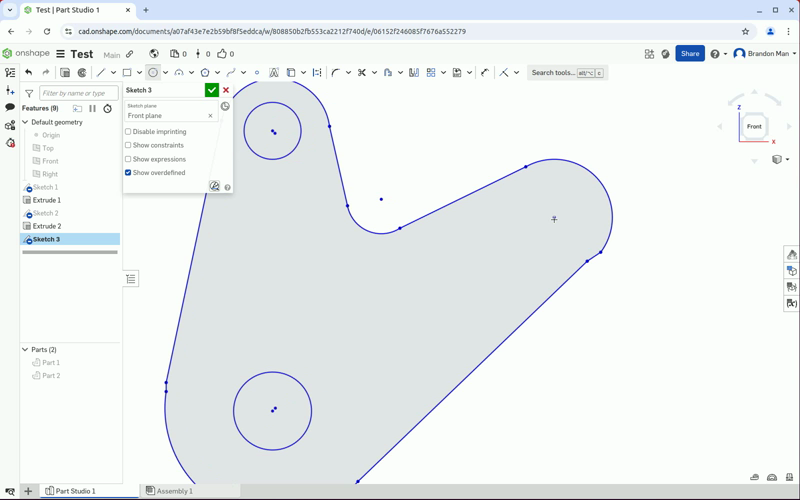
scroll(6)
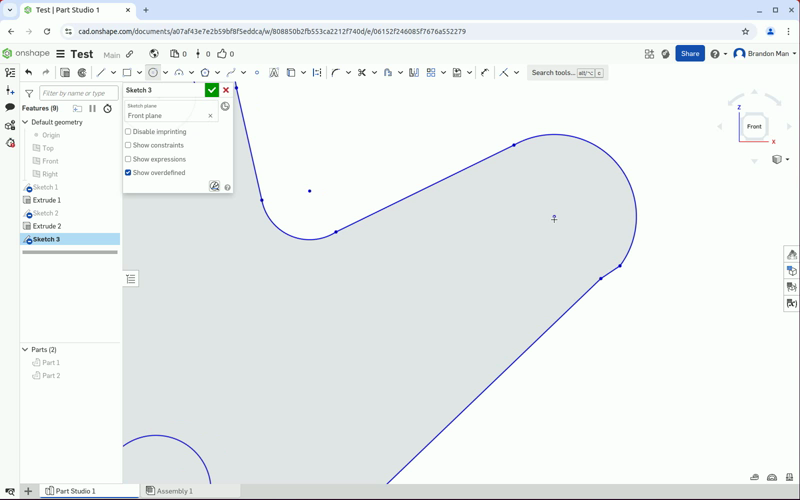
scroll(6)
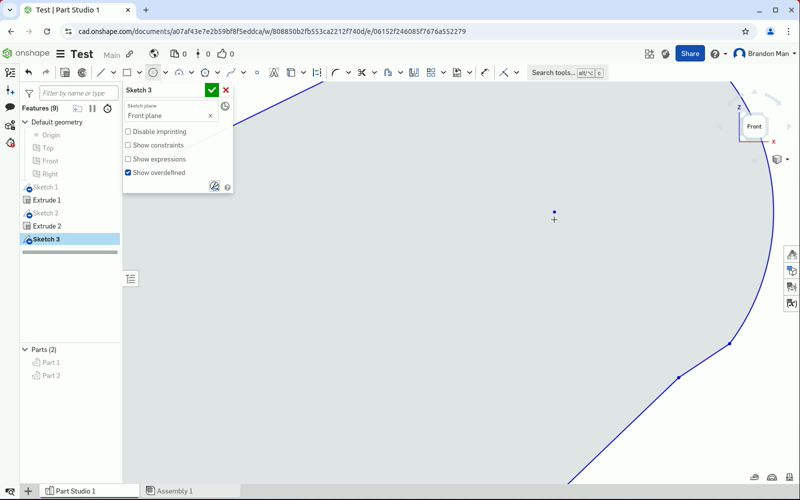
click(554, 219)
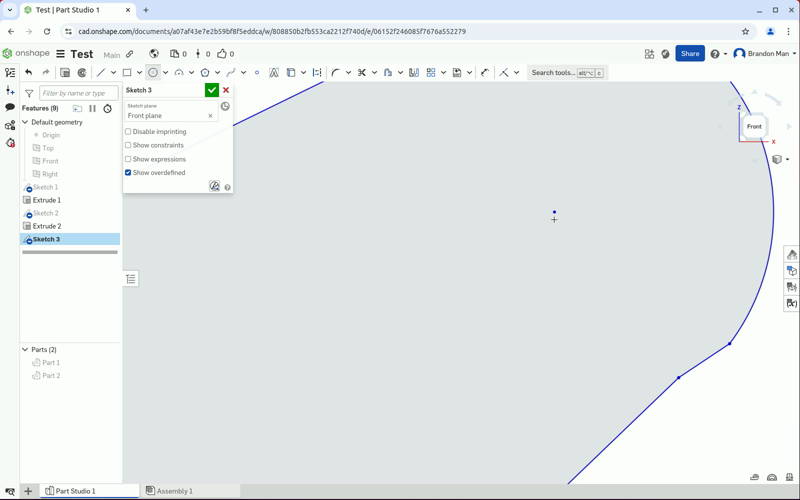
scroll(-6)
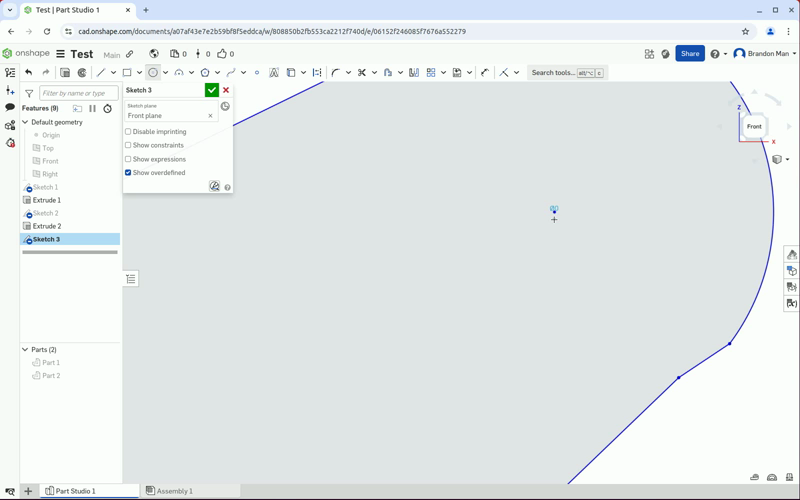
scroll(-6)
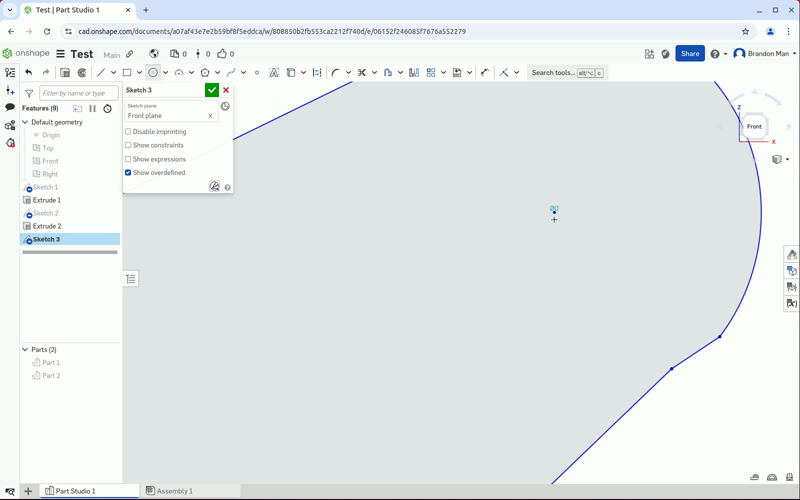
scroll(-6)
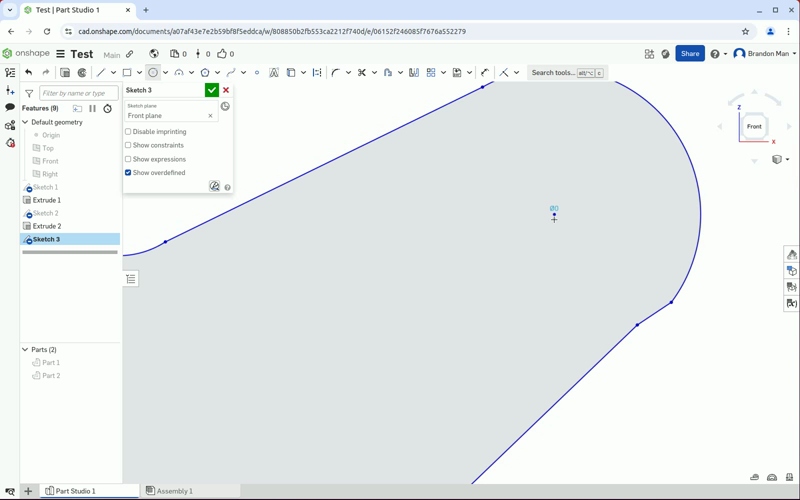
scroll(-6)
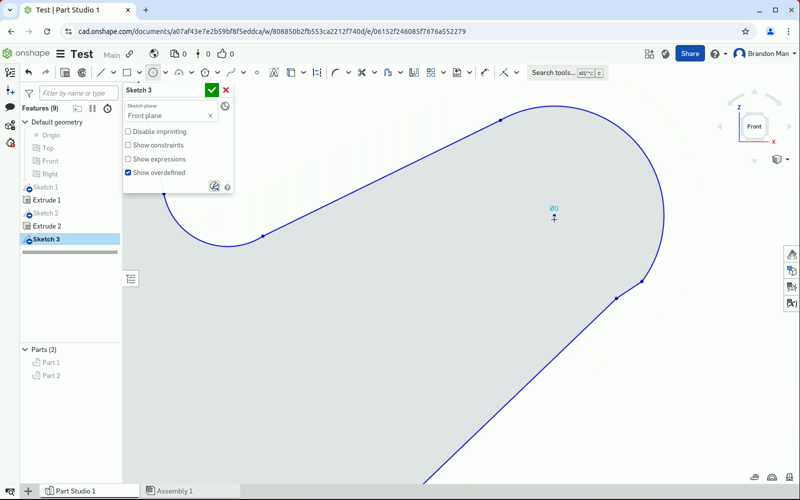
scroll(-6)
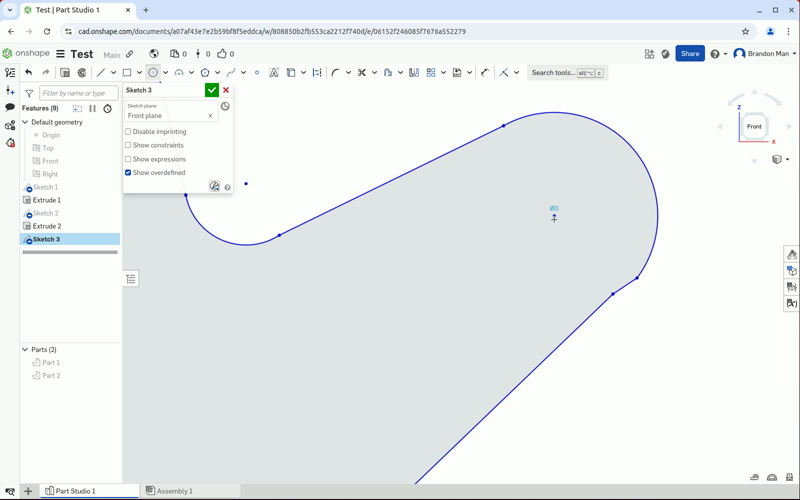
scroll(-6)
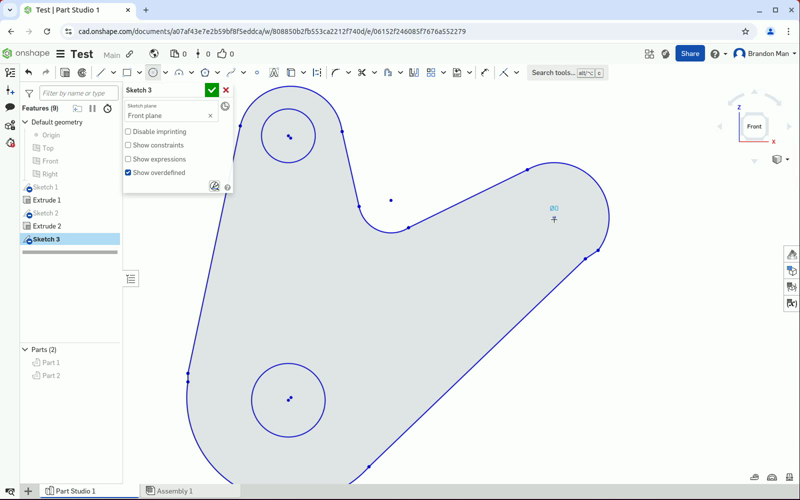
scroll(-6)
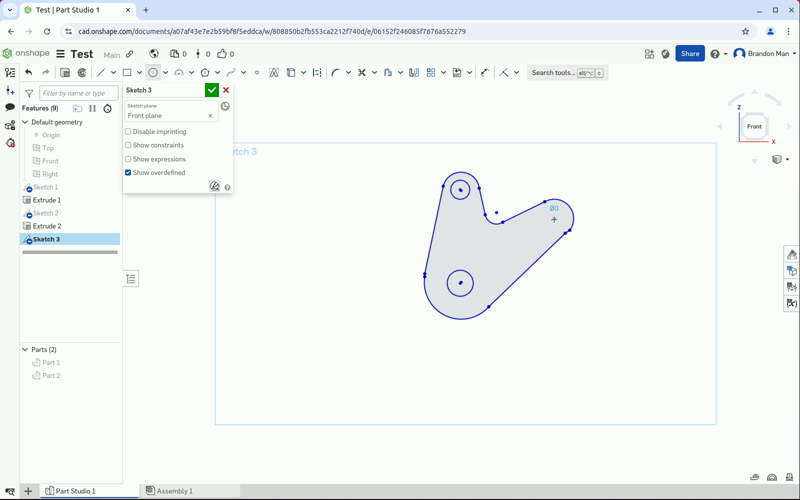
key_up(shift)
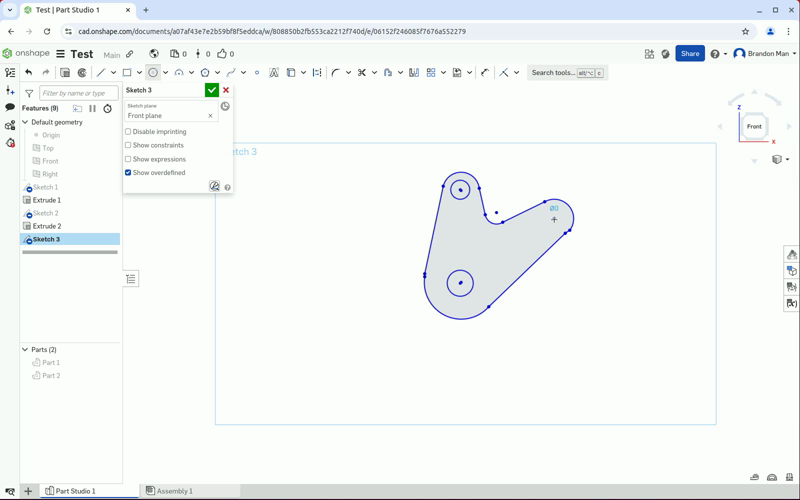
mouse_move(563, 219)
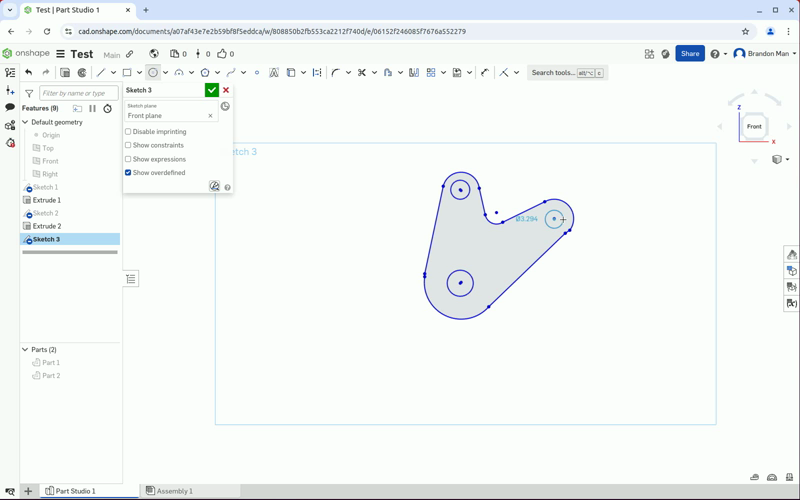
click(563, 219)
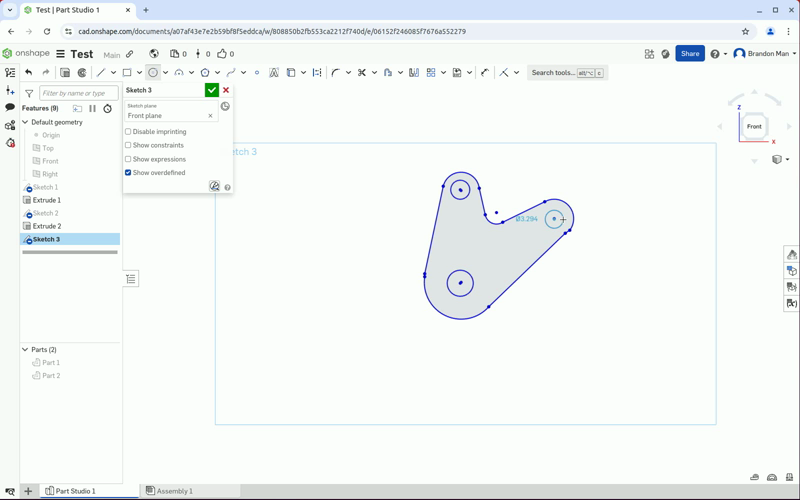
key(esc)
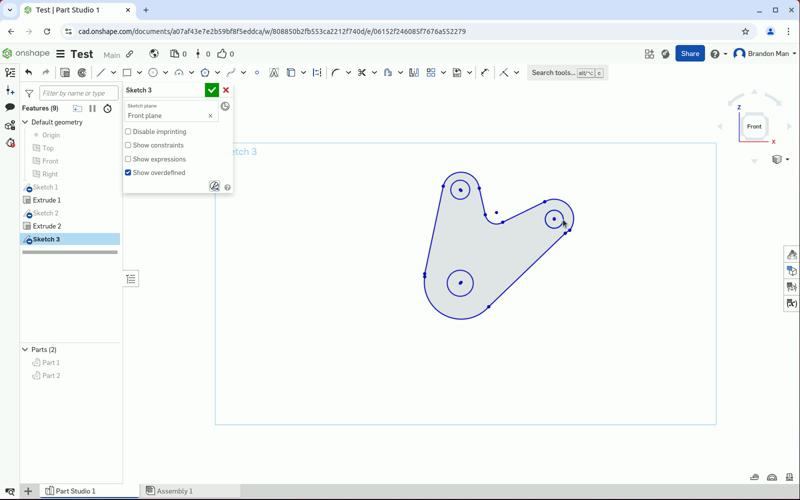
mouse_move(519, 259)
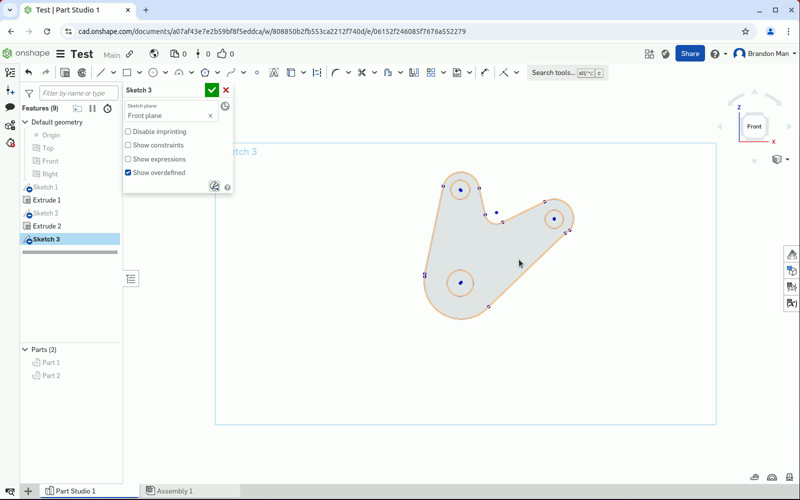
click(519, 259)
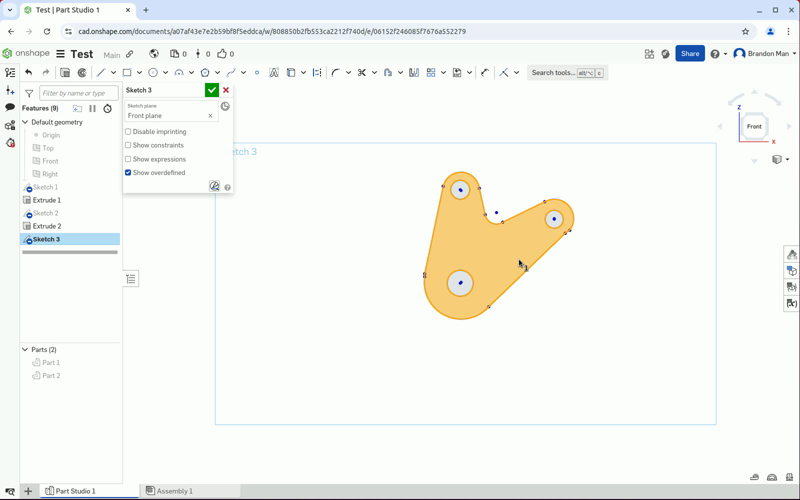
mouse_move(73, 352)
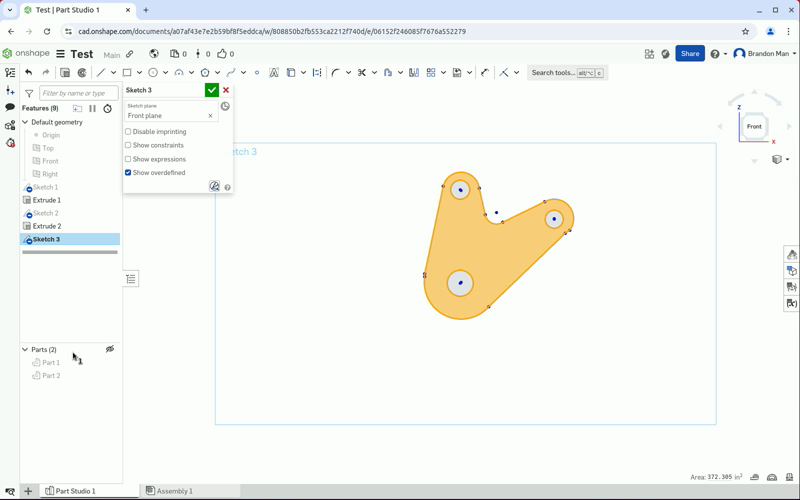
key(shift+y)
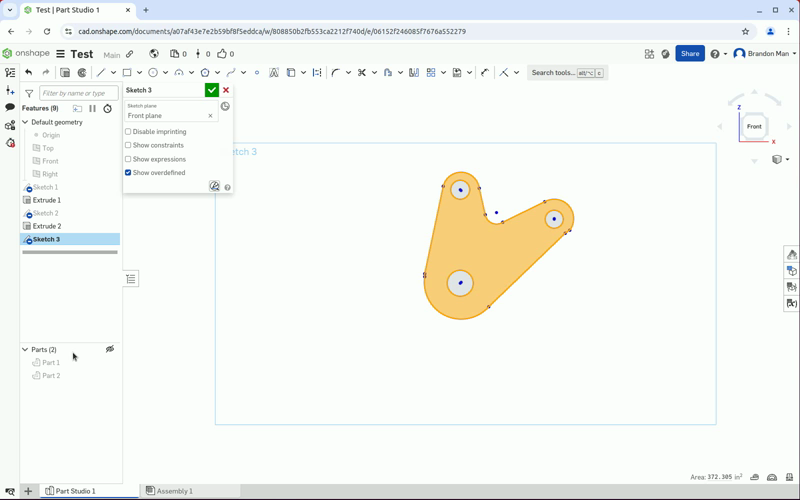
key(shift+e)
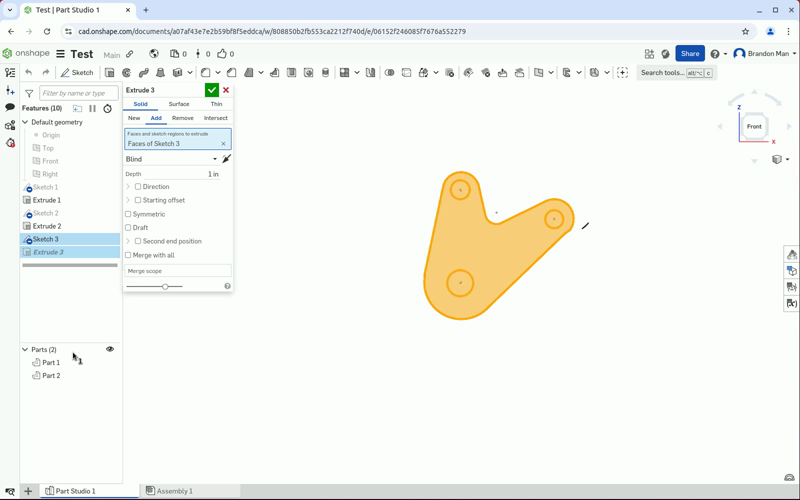
mouse_move(143, 106)
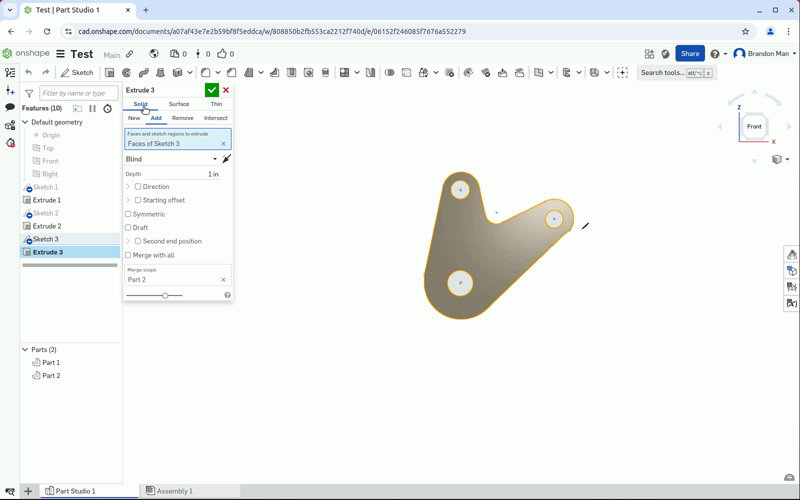
click(143, 106)
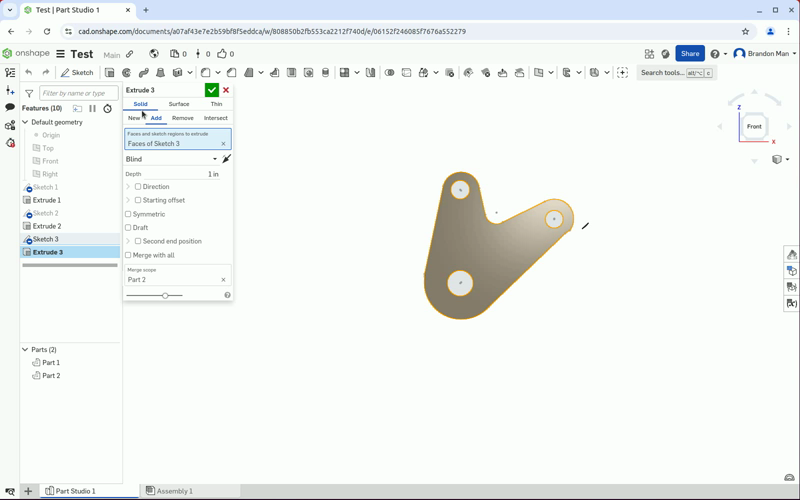
mouse_move(137, 120)
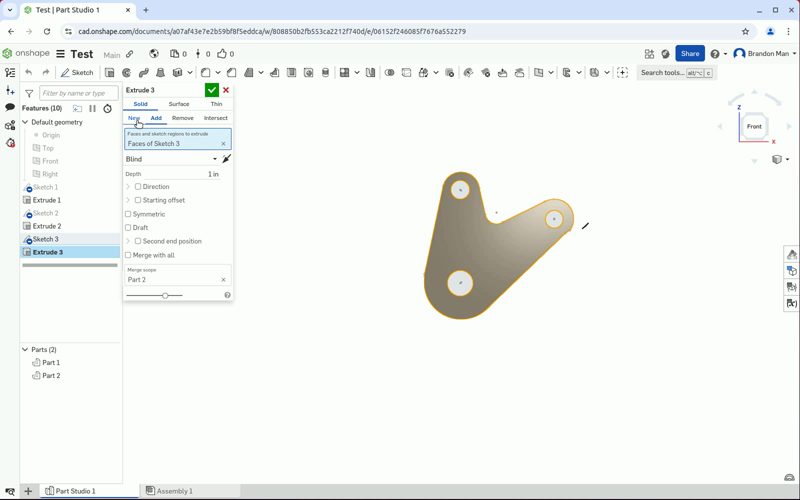
click(137, 120)
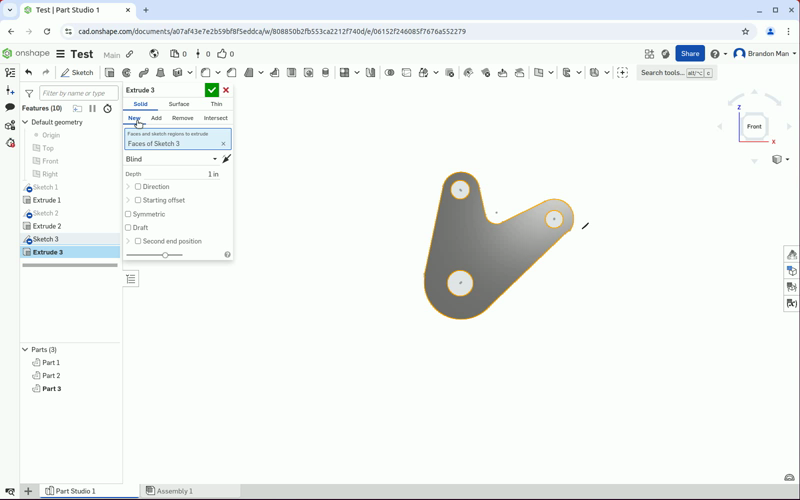
key(tab, 4)
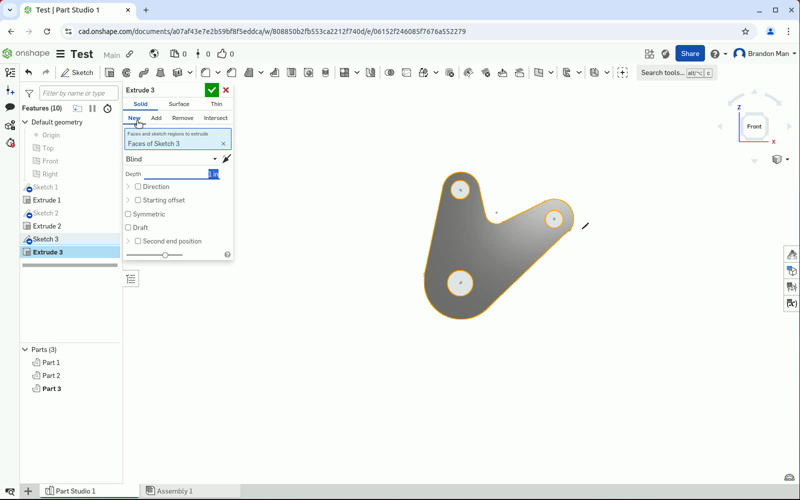
text(2.648)
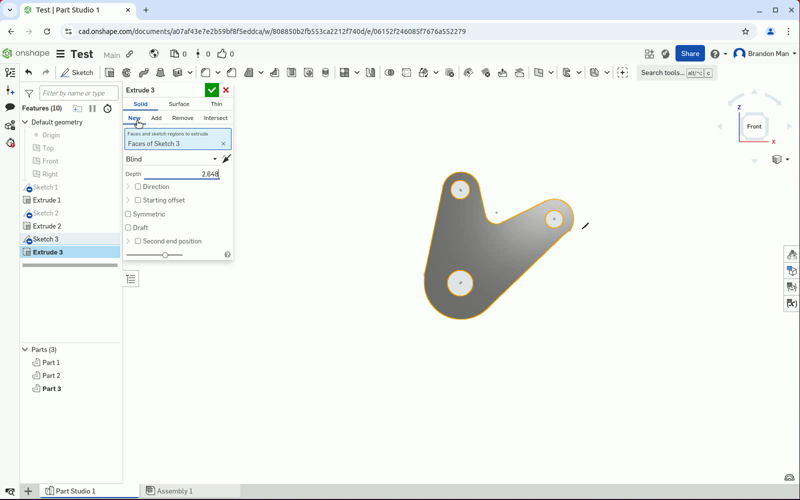
key(enter)
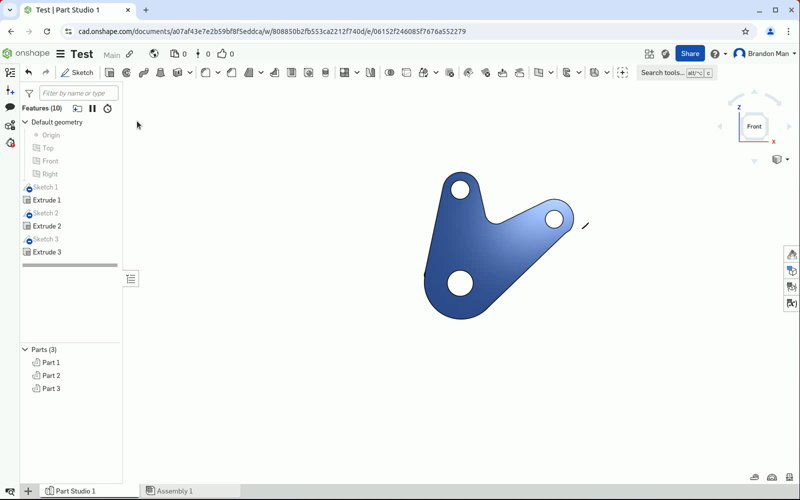
key(shift+h)
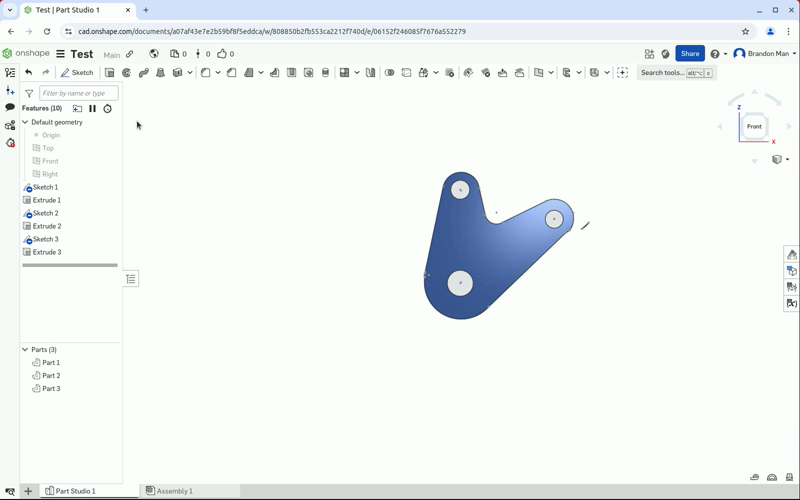
key(shift+h)
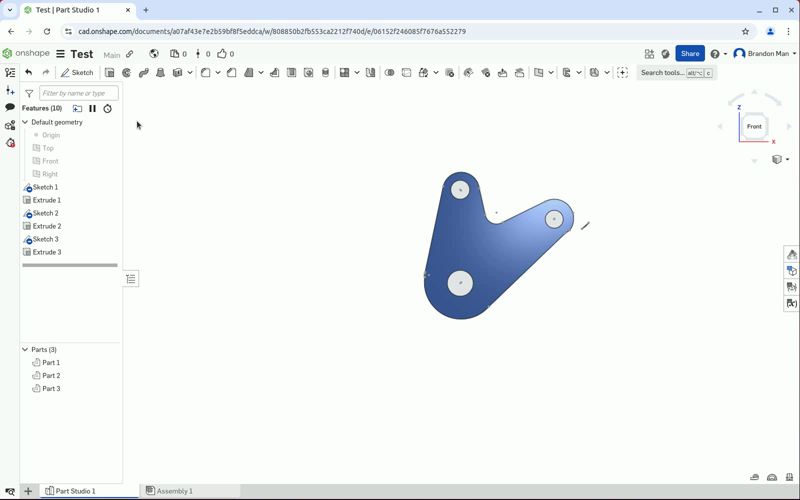
key(shift+7)
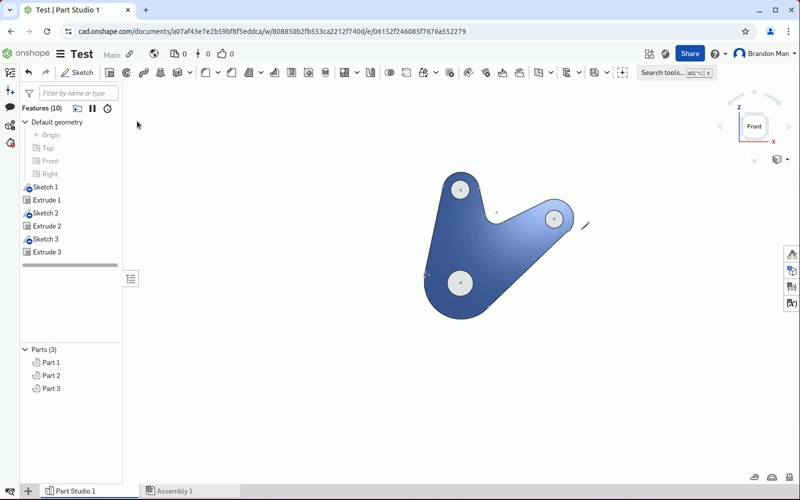
key(left, 2)
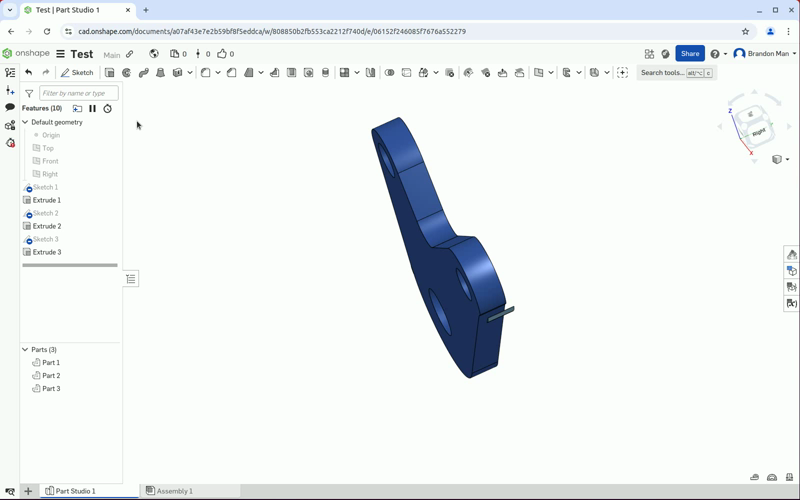
key(down, 2)
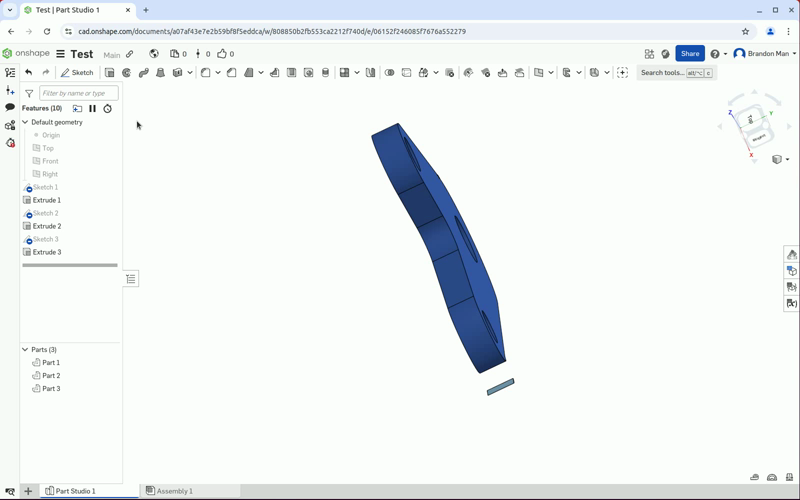
key(up, 2)
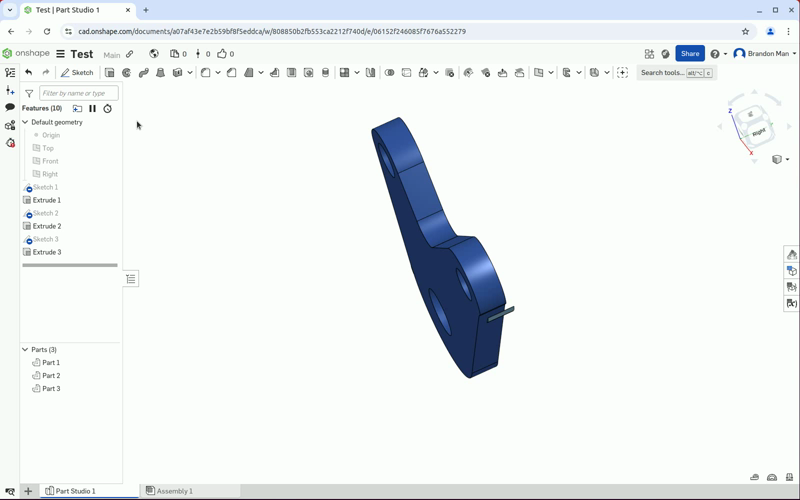
key(right, 2)
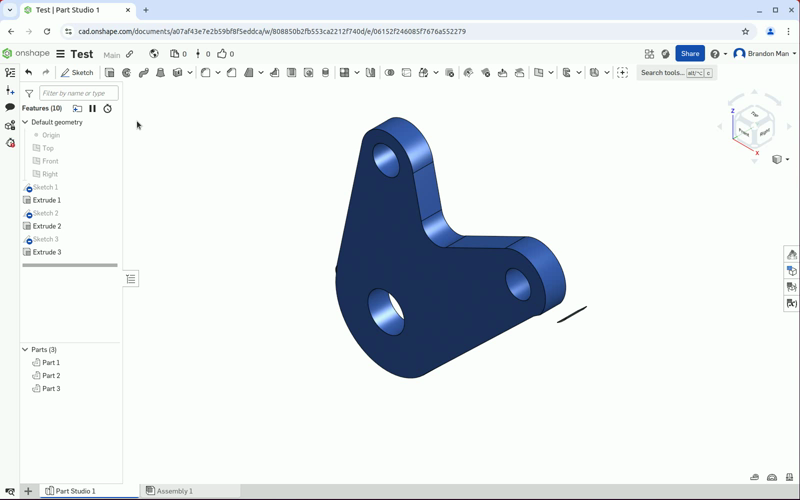
mouse_move(73, 189)
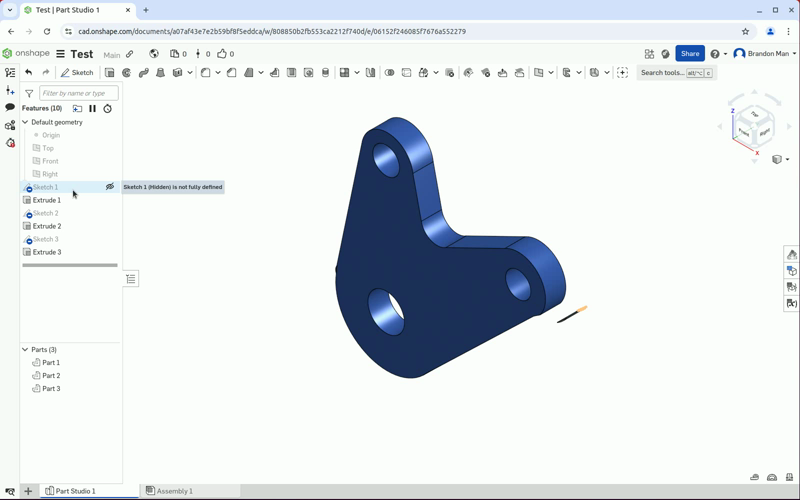
click(73, 189)